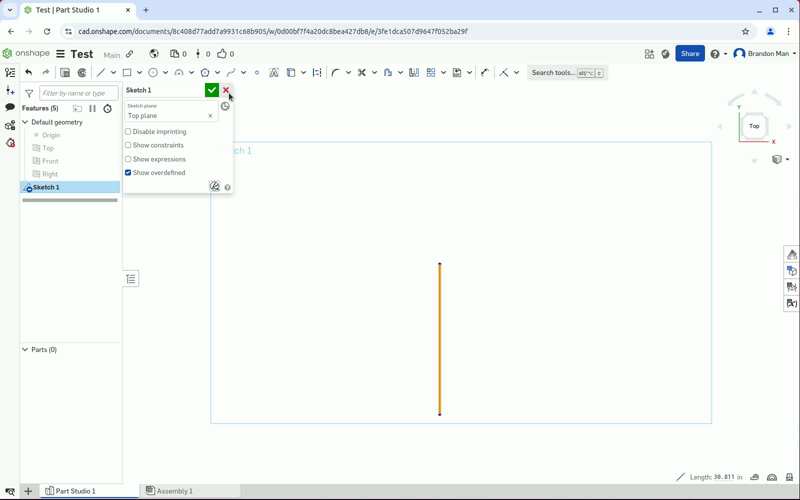
key(shift+h)
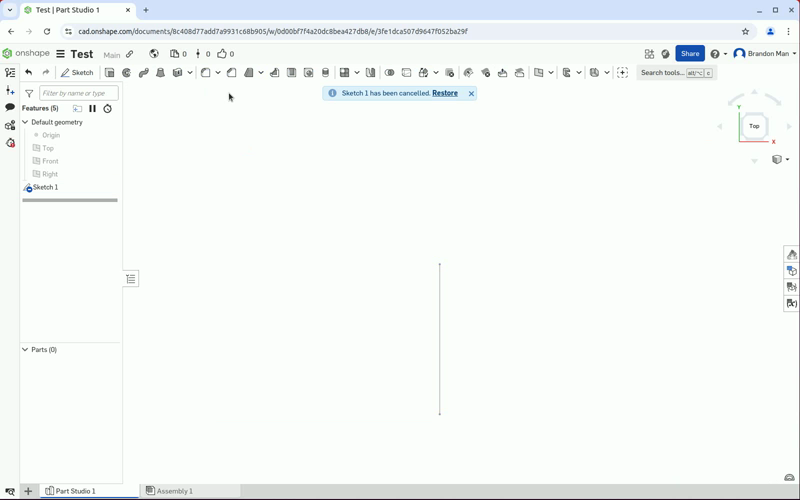
key(shift+s)
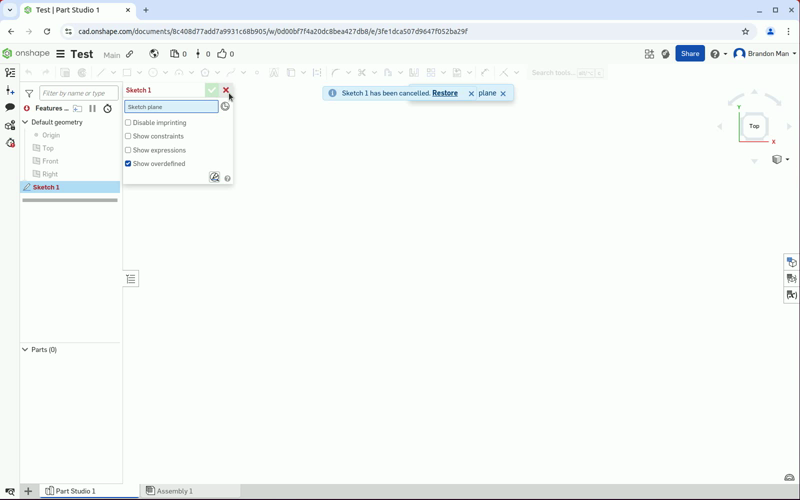
mouse_move(73, 150)
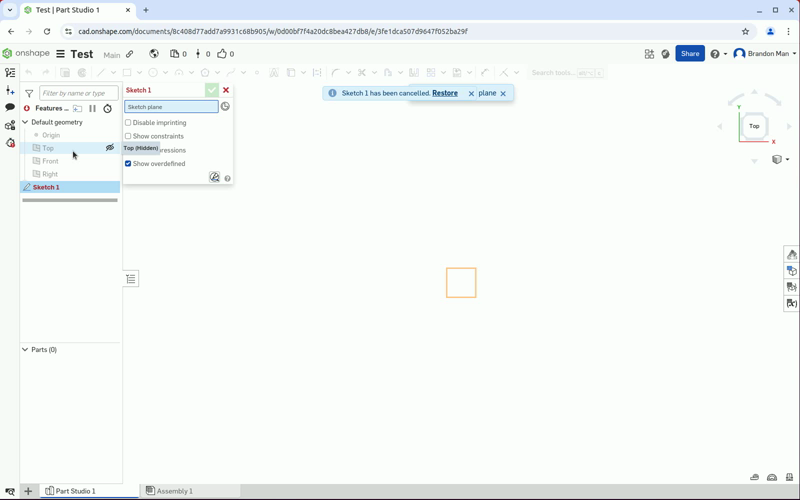
click(73, 150)
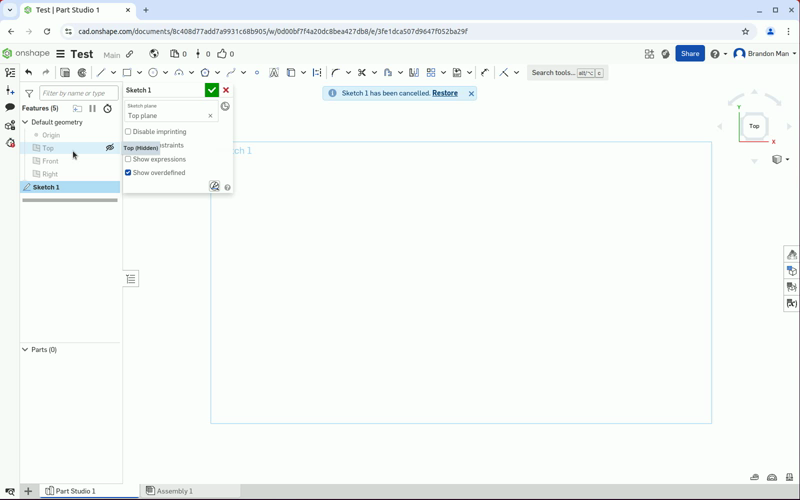
mouse_move(73, 352)
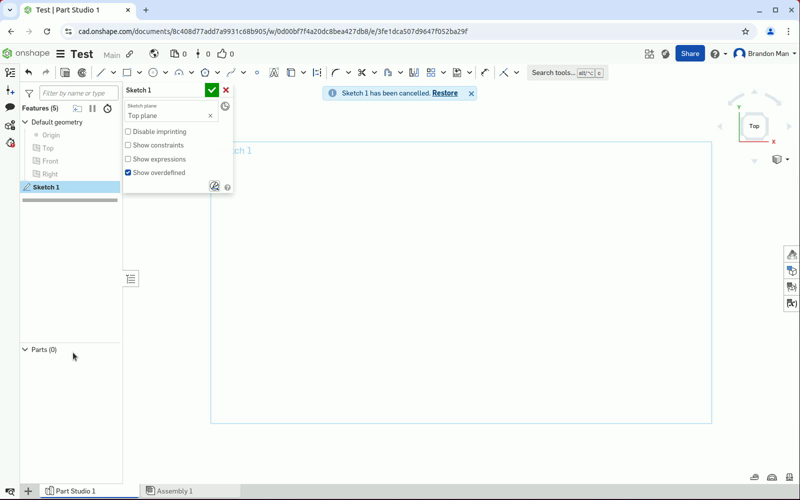
key(y)
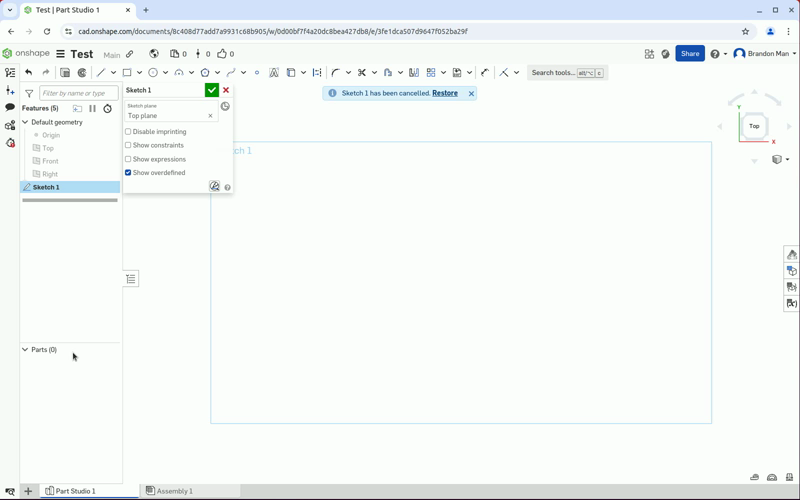
key(l)
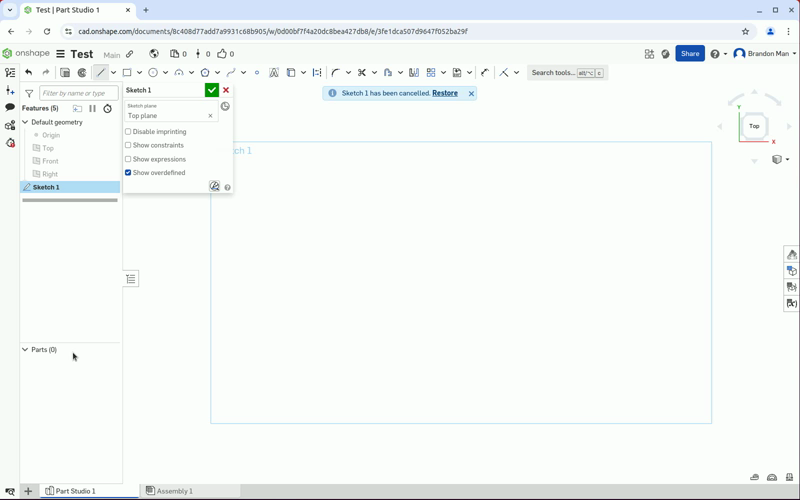
key_down(shift)
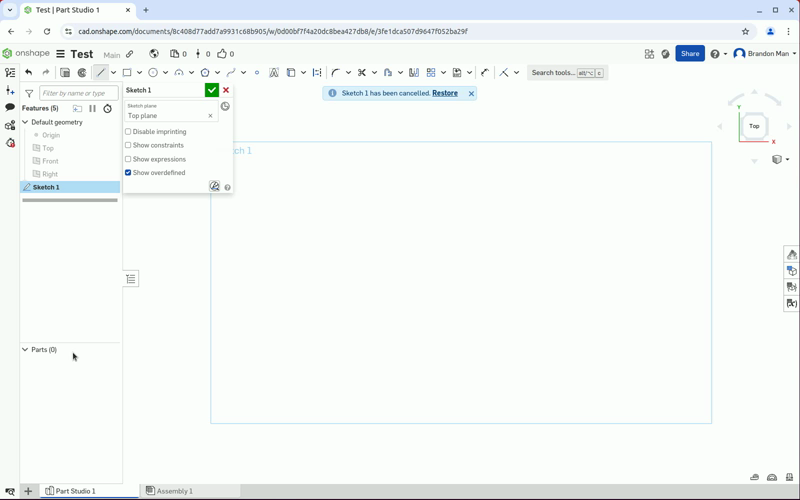
mouse_move(438, 282)
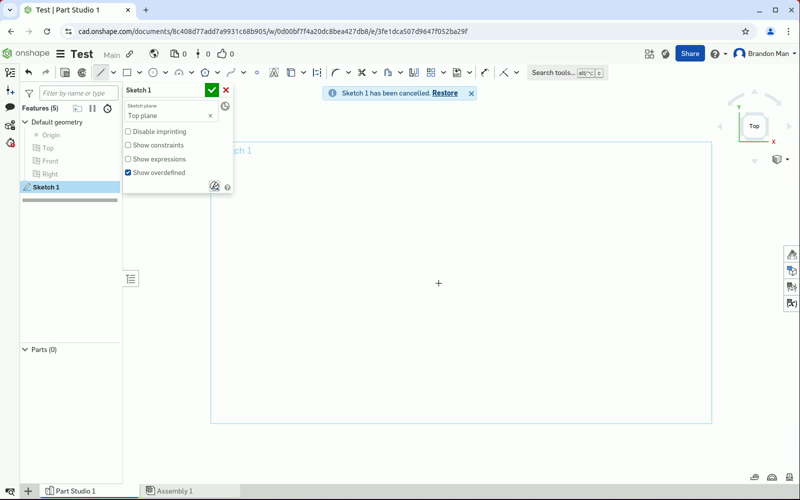
click(438, 282)
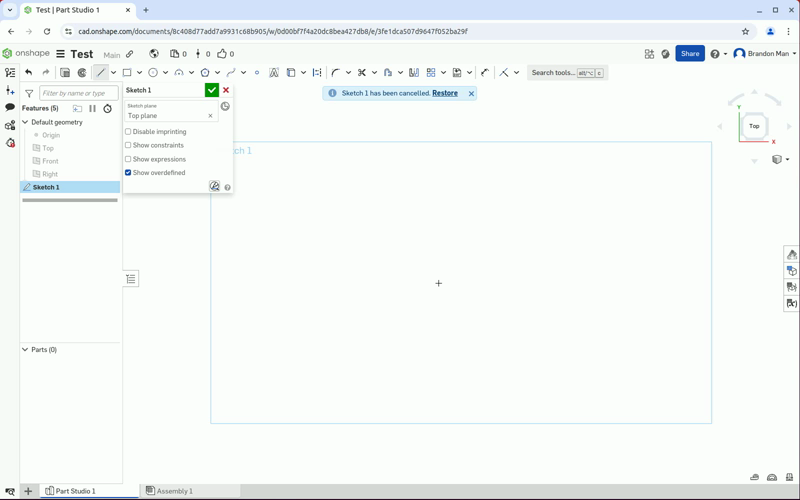
key_up(shift)
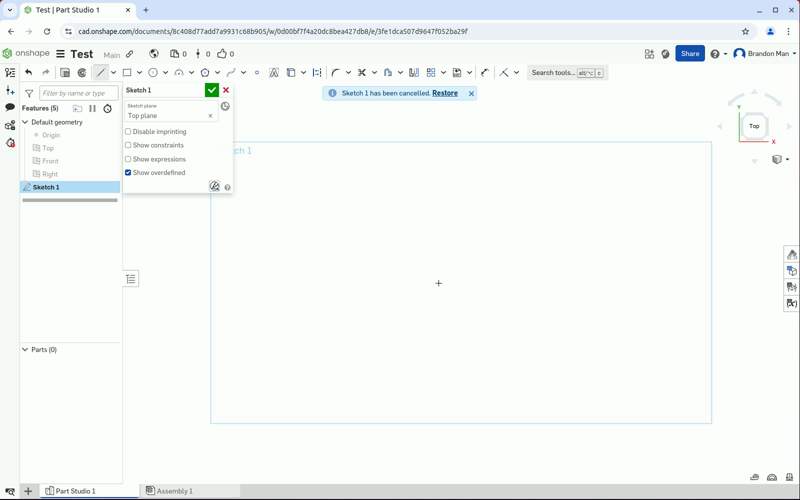
key_down(shift)
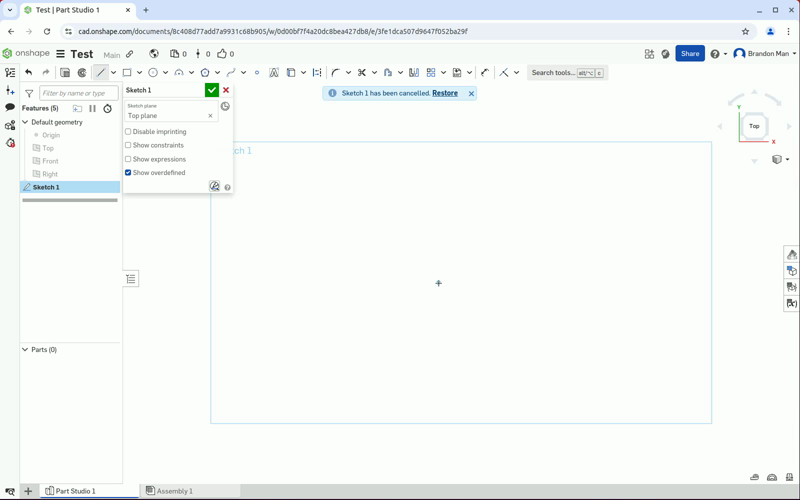
mouse_move(468, 282)
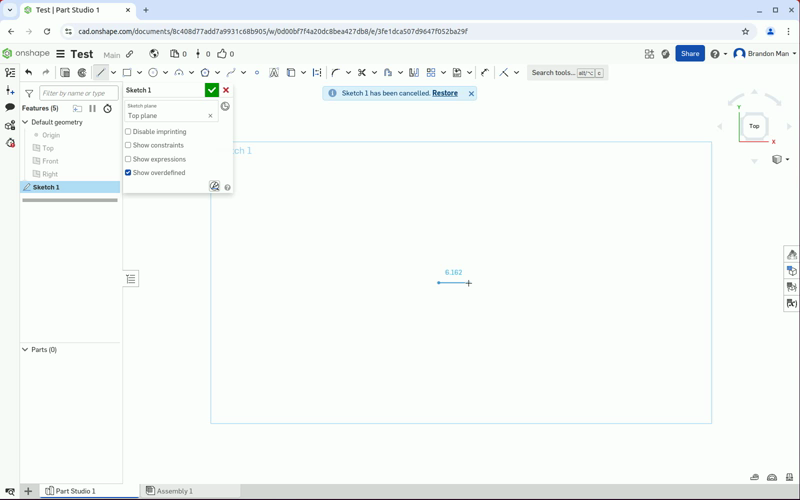
mouse_move(483, 282)
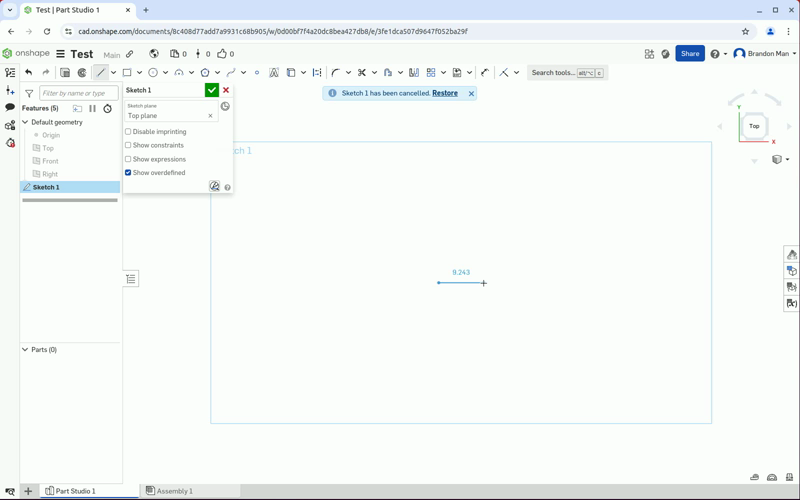
click(483, 282)
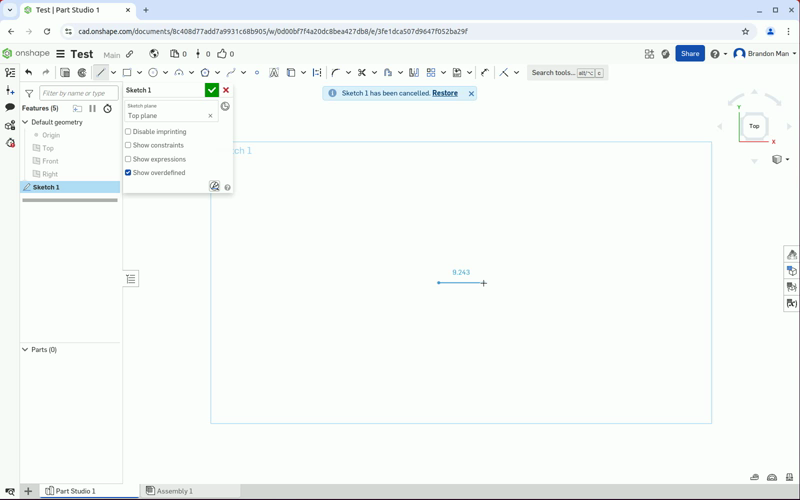
key_up(shift)
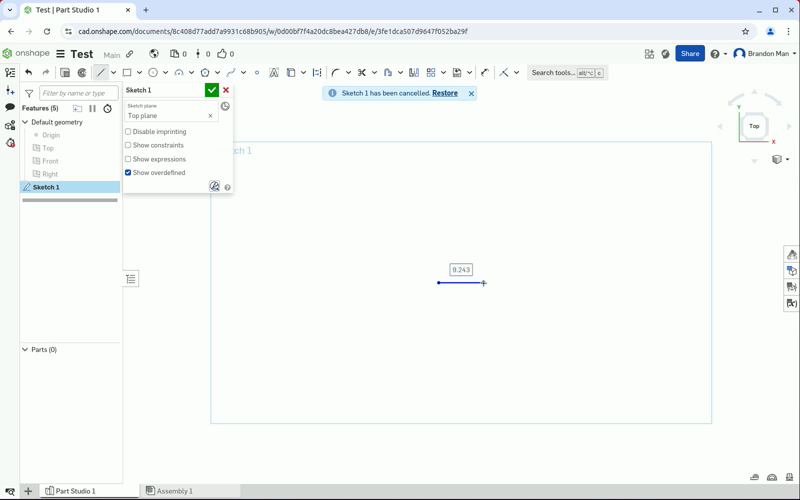
key_down(shift)
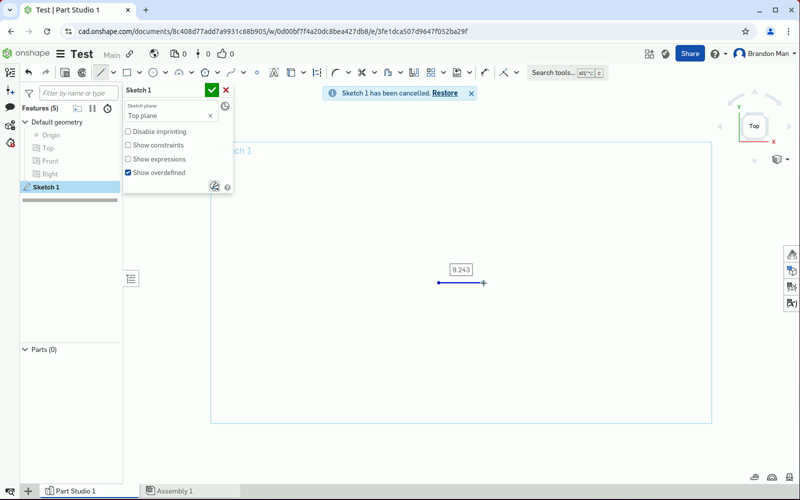
mouse_move(513, 282)
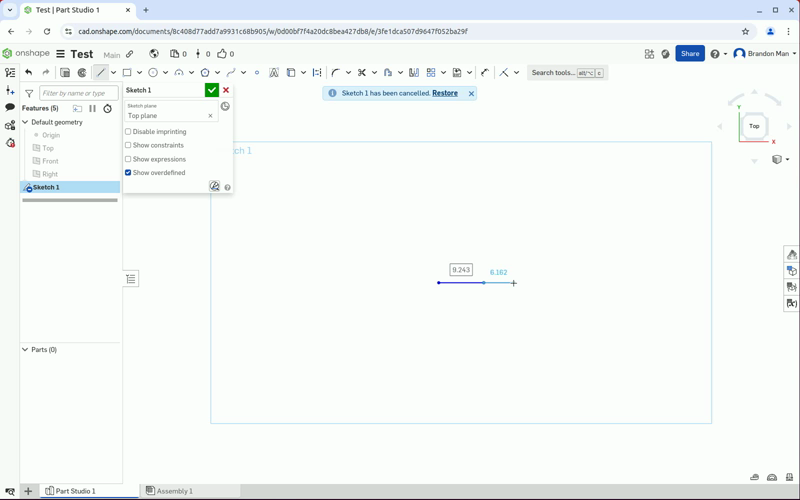
mouse_move(483, 277)
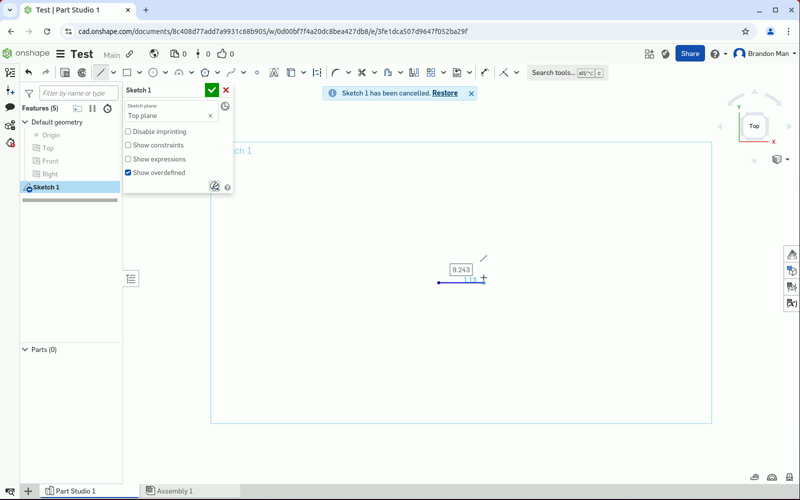
scroll(6)
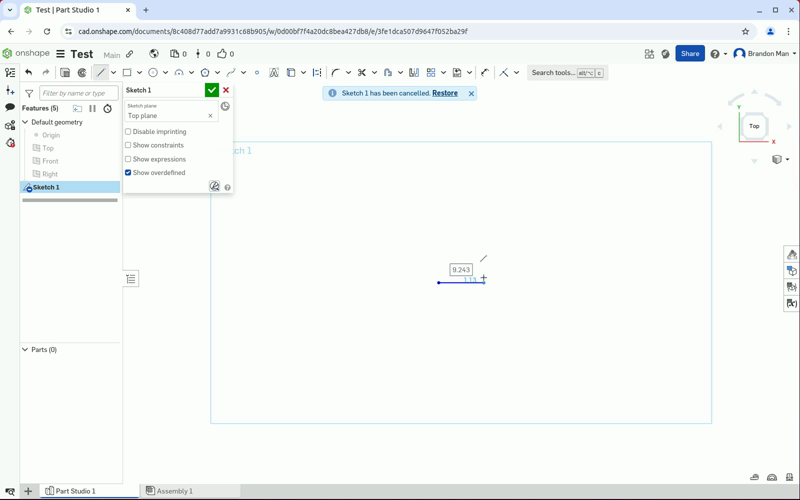
scroll(6)
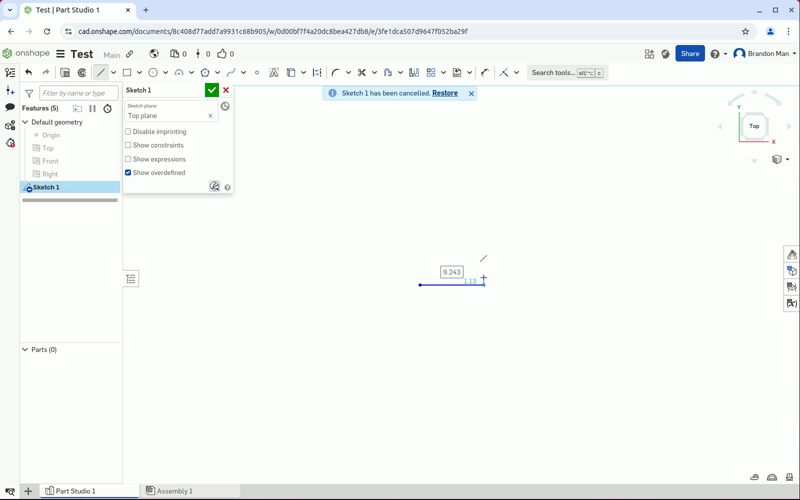
scroll(6)
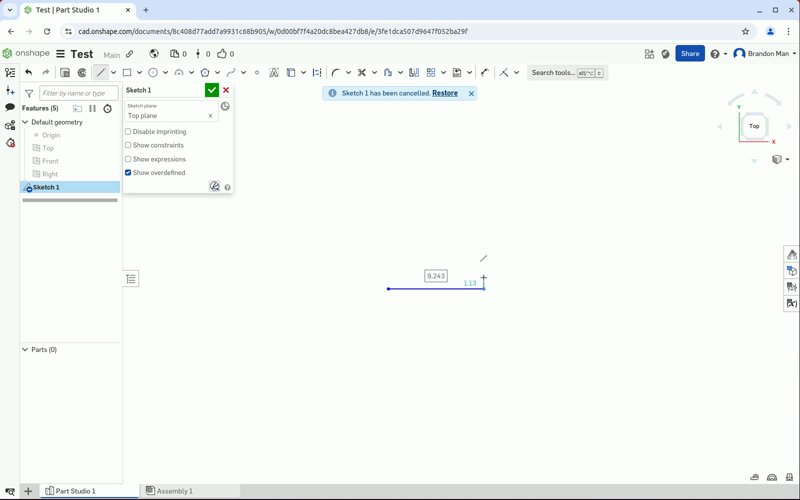
scroll(6)
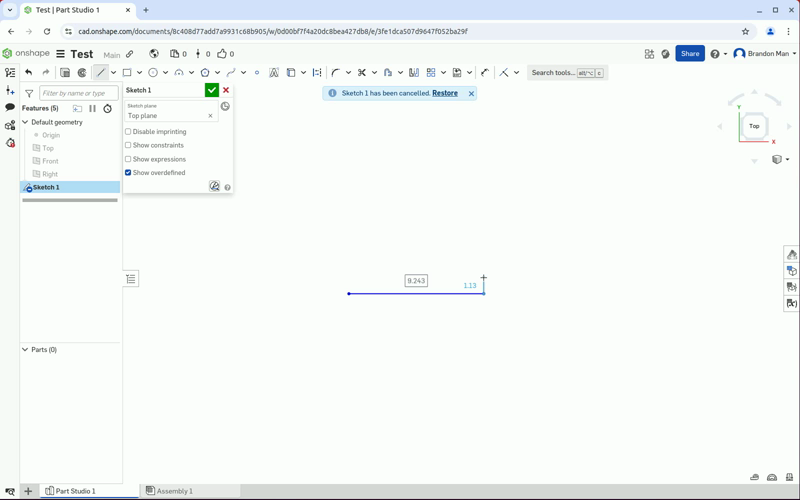
scroll(6)
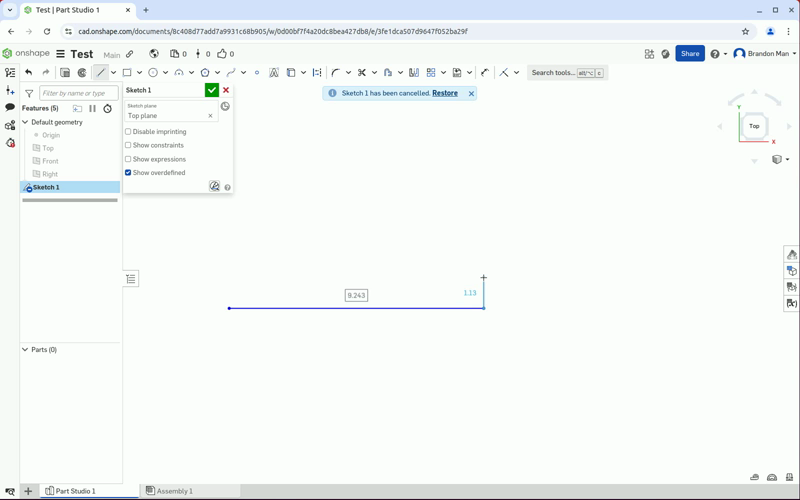
scroll(6)
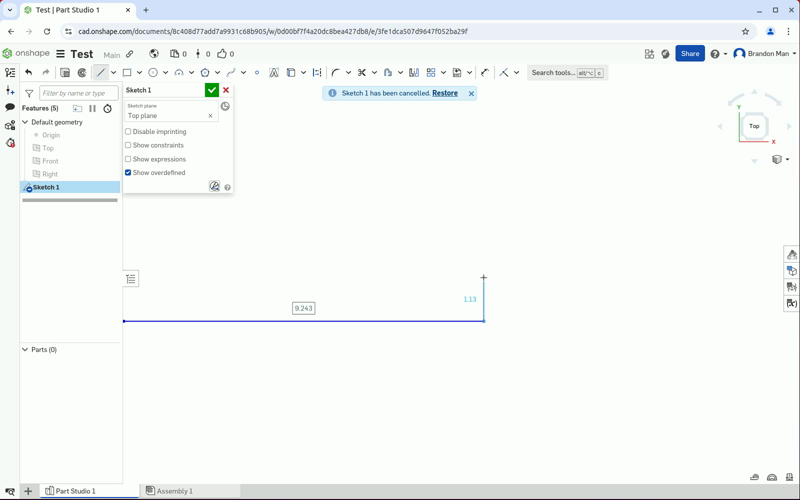
scroll(6)
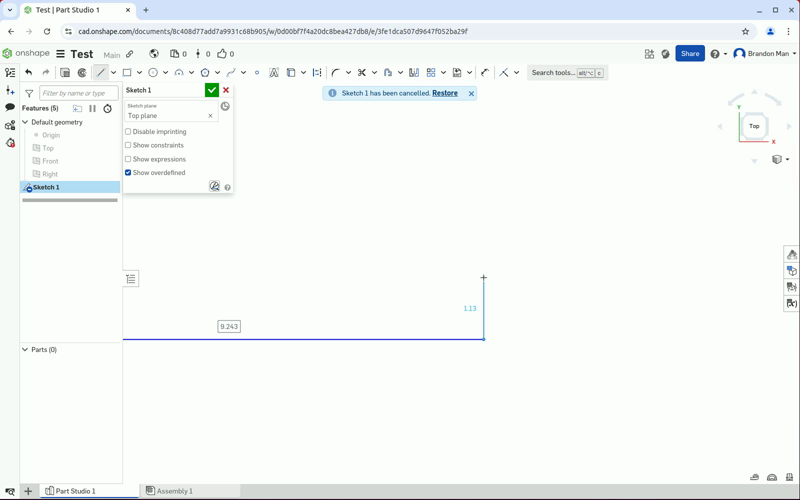
click(483, 277)
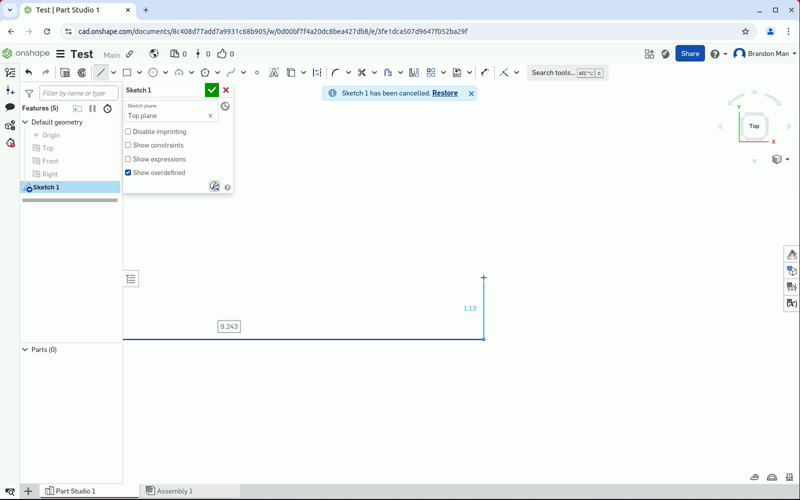
scroll(-6)
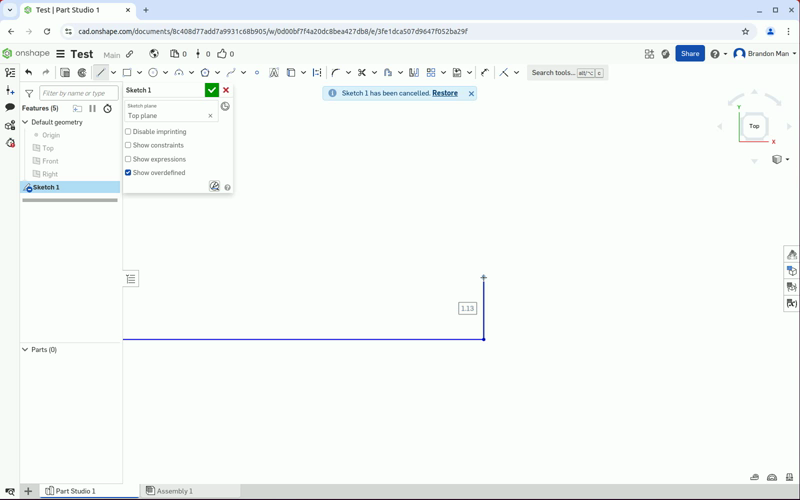
scroll(-6)
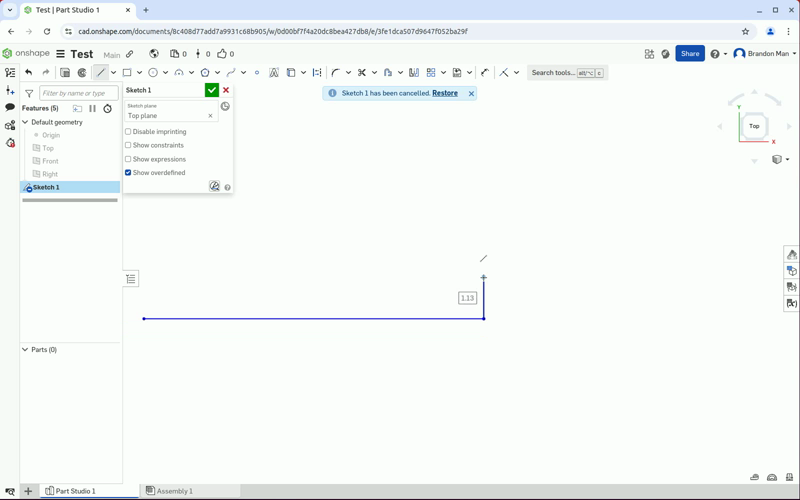
scroll(-6)
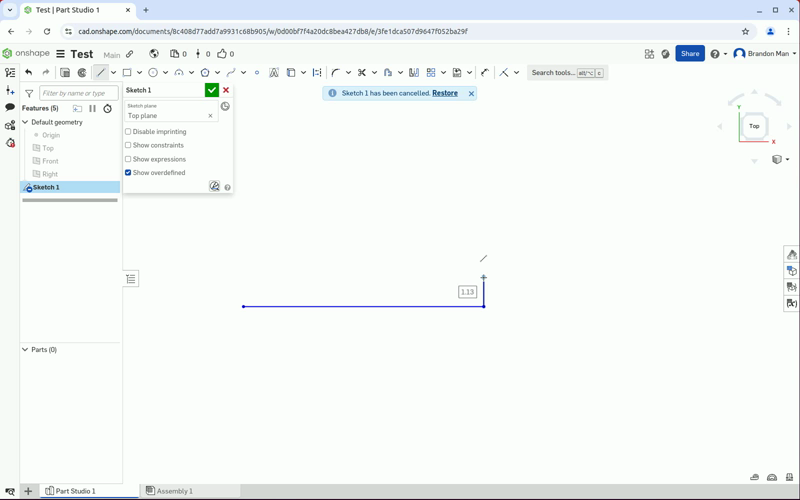
scroll(-6)
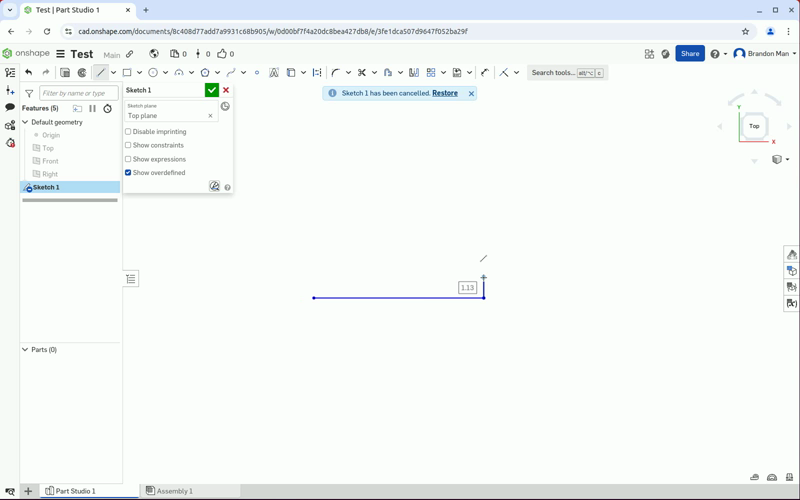
scroll(-6)
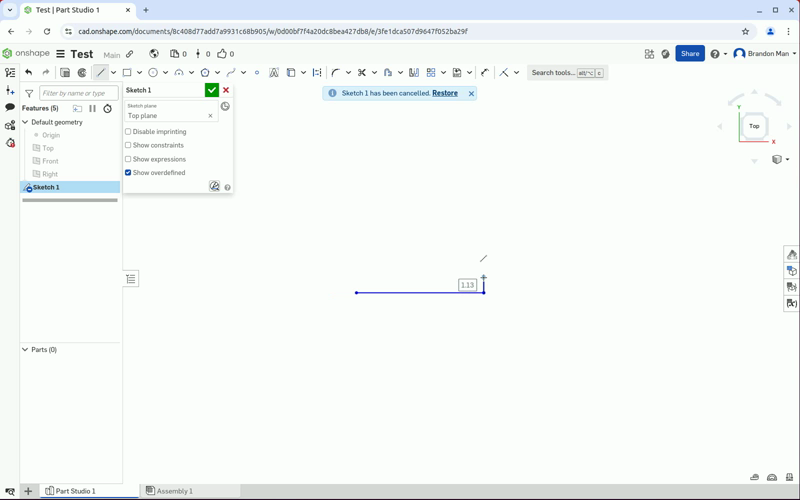
scroll(-6)
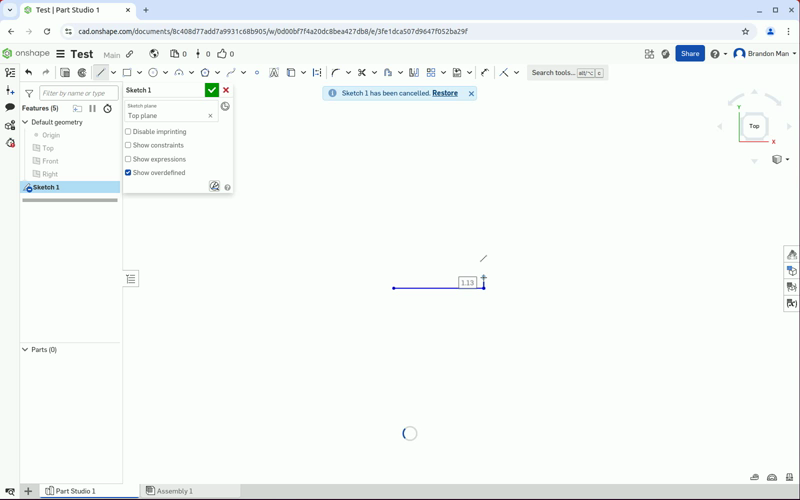
scroll(-6)
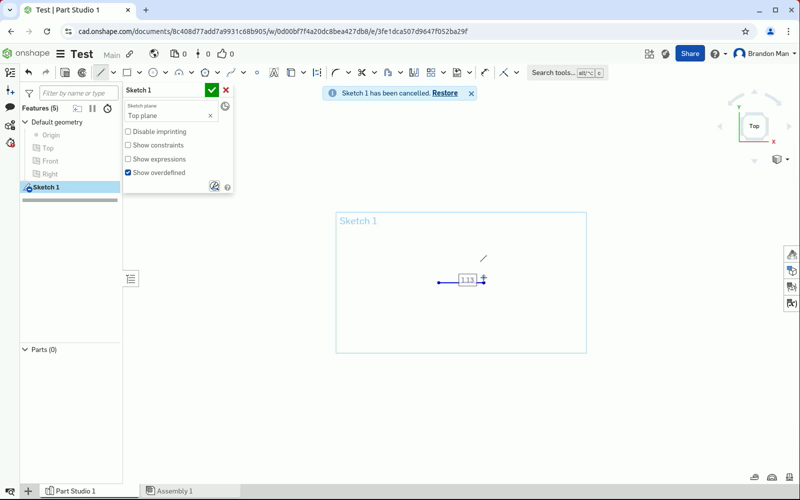
key_up(shift)
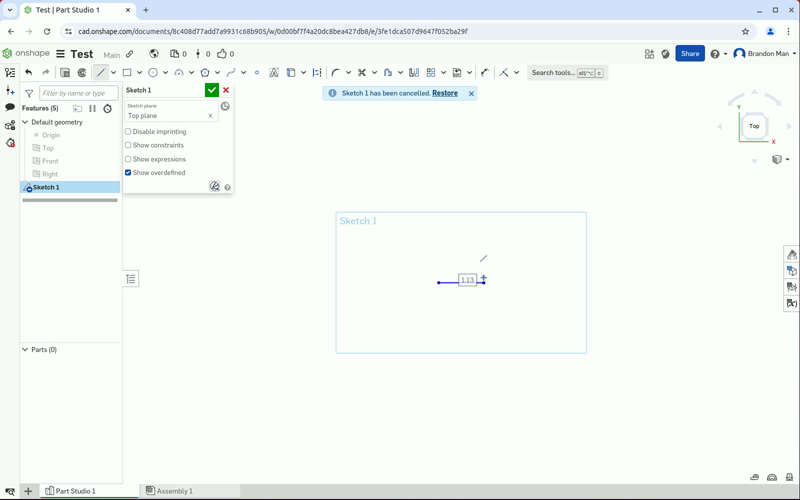
key_down(shift)
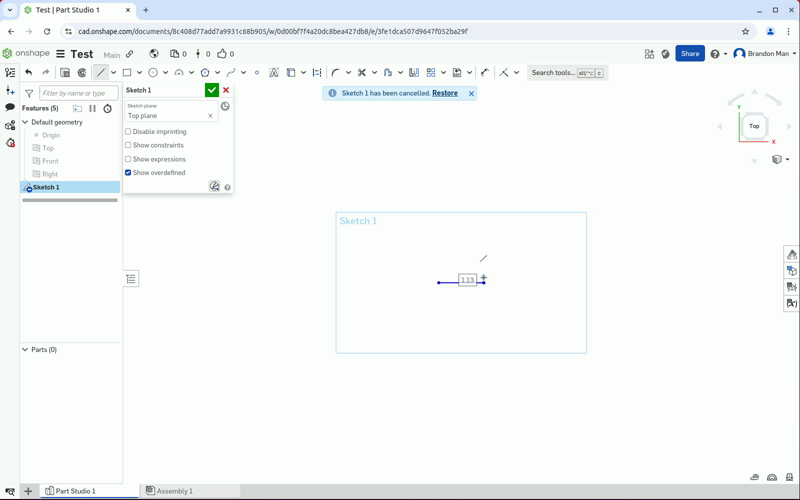
mouse_move(513, 277)
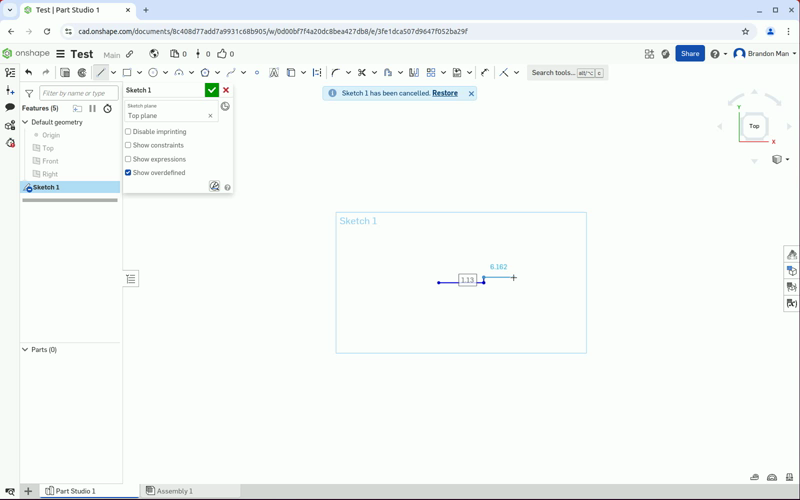
mouse_move(463, 277)
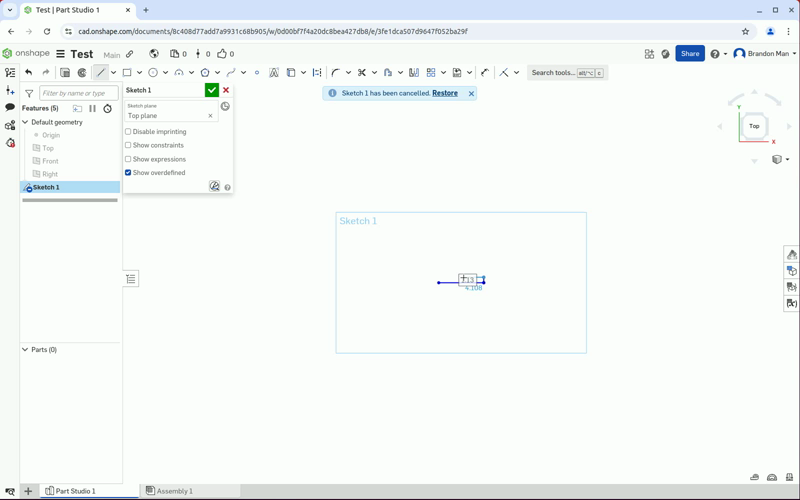
click(463, 277)
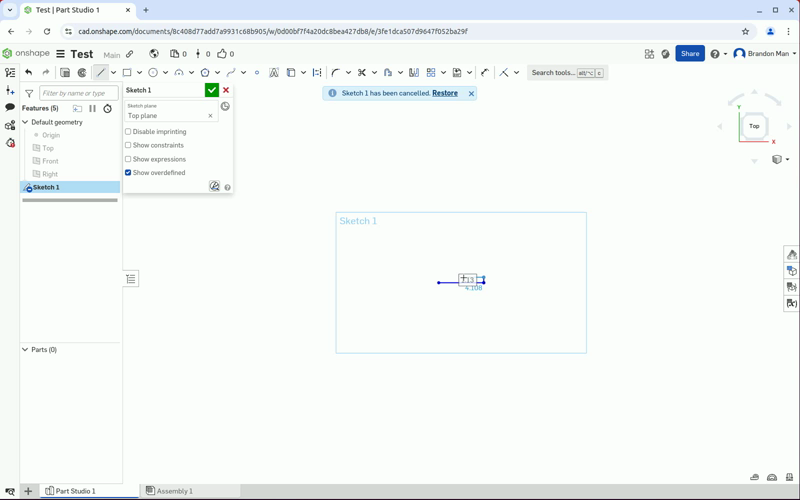
key_up(shift)
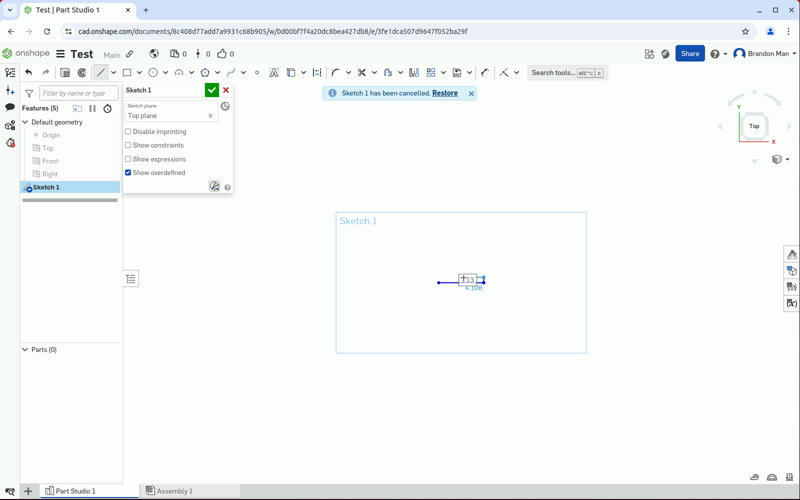
key_down(shift)
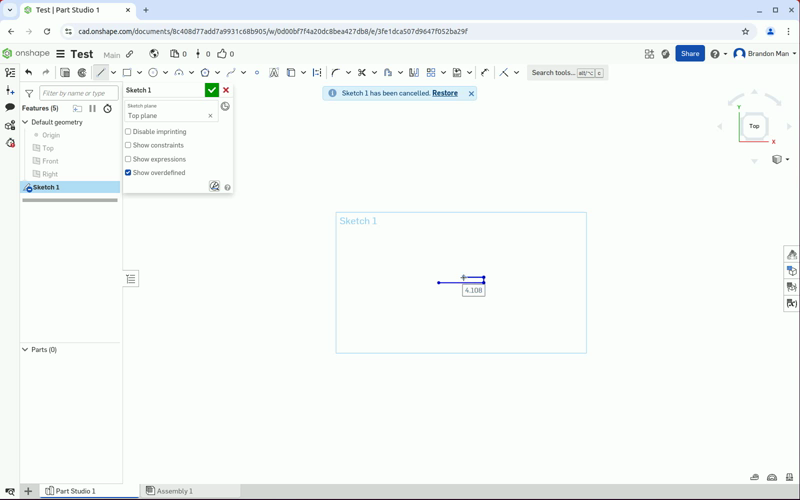
mouse_move(493, 277)
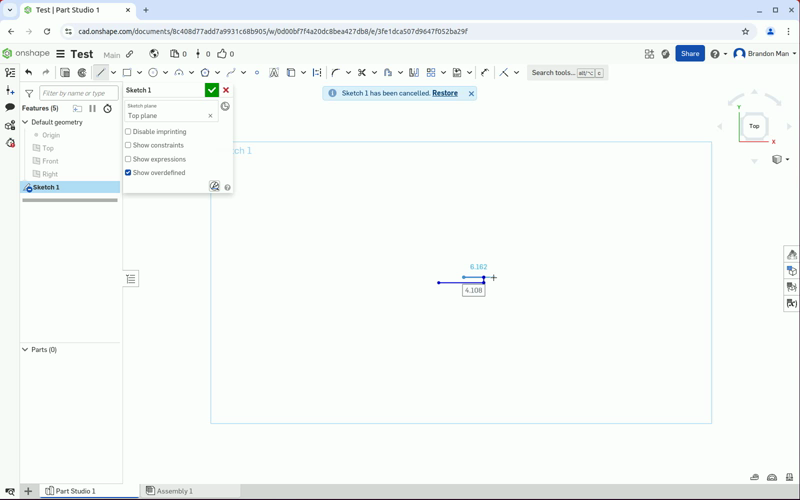
mouse_move(458, 277)
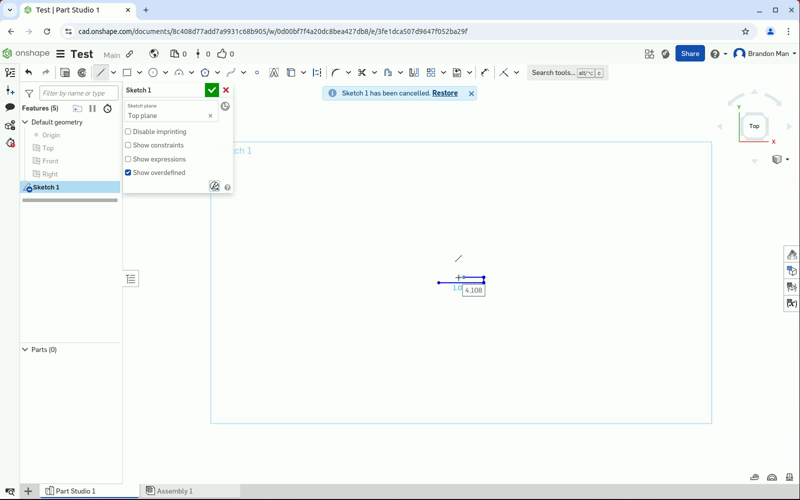
scroll(6)
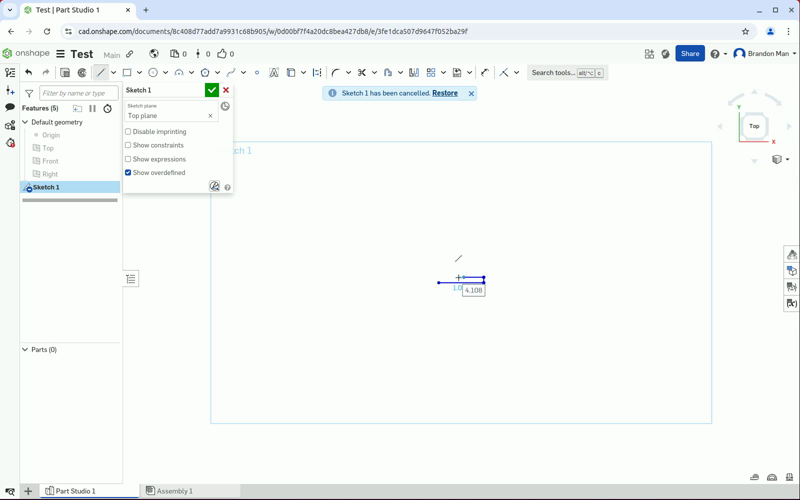
scroll(6)
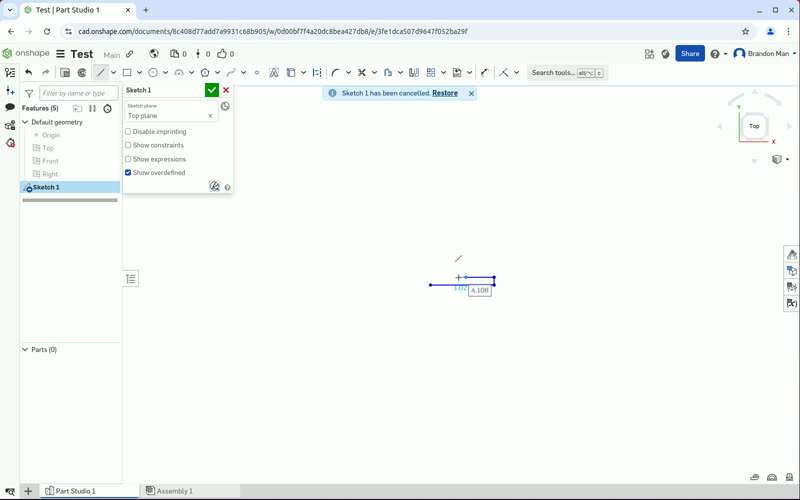
scroll(6)
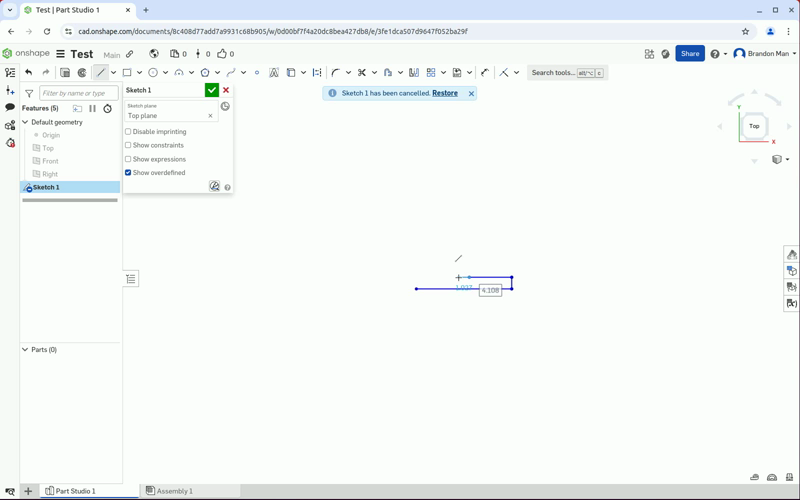
scroll(6)
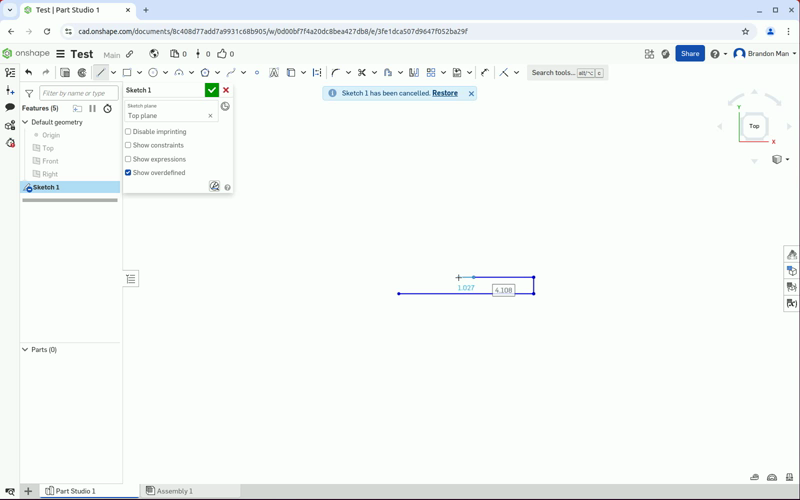
scroll(6)
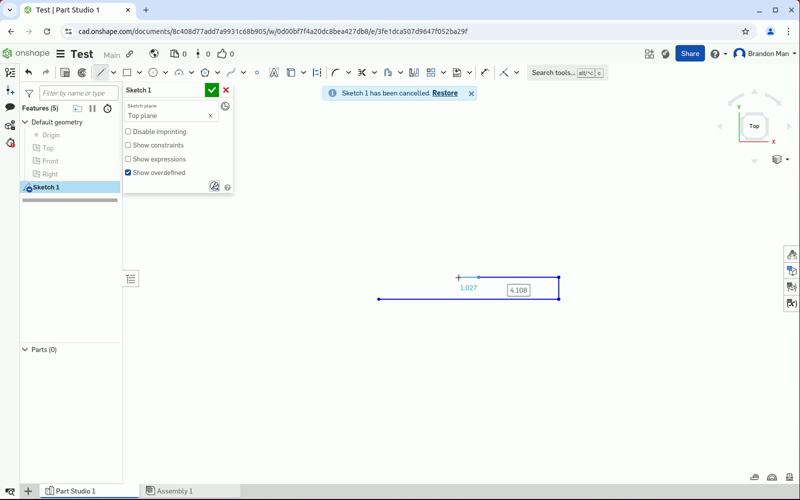
scroll(6)
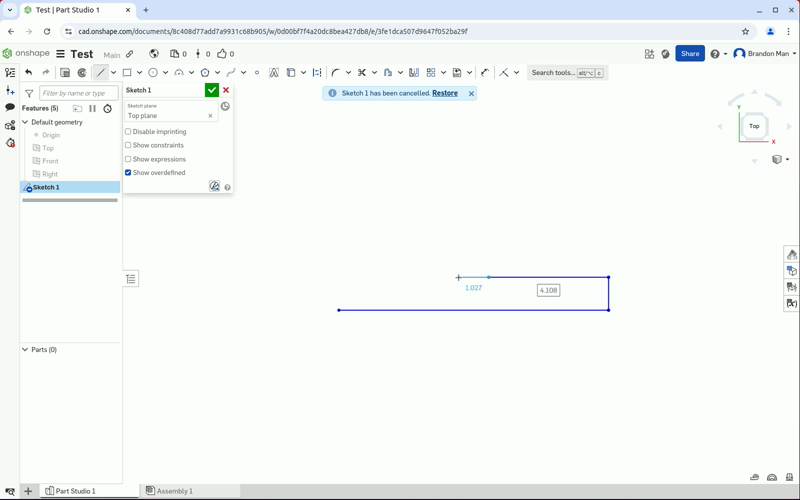
scroll(6)
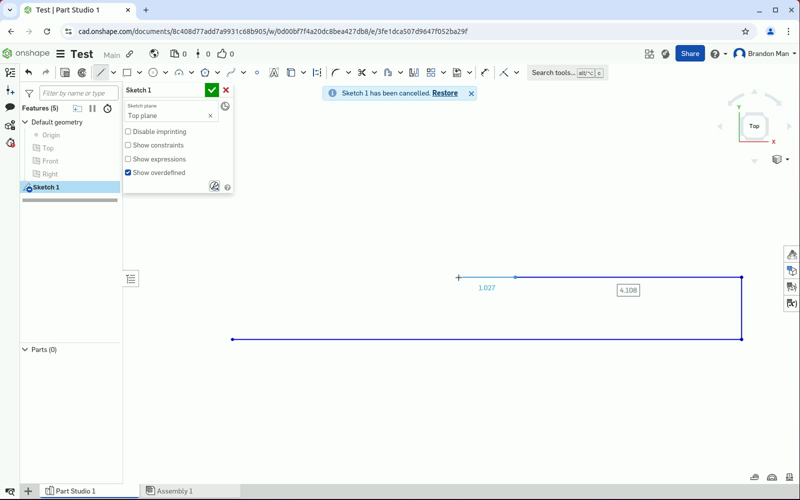
click(458, 277)
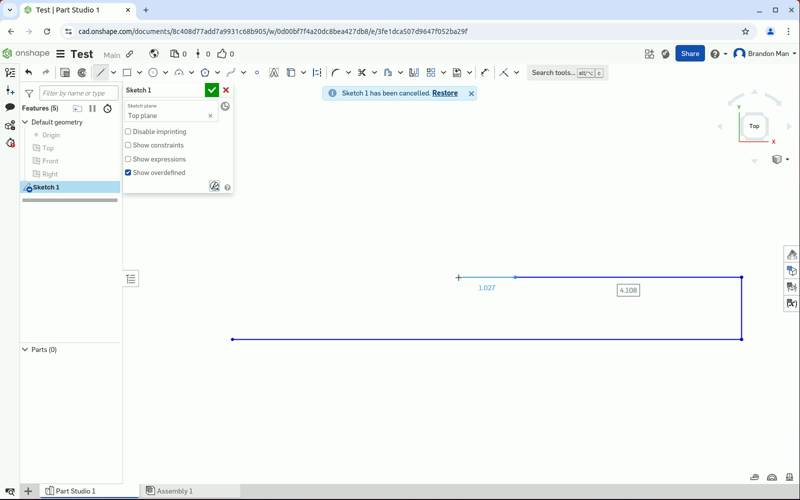
scroll(-6)
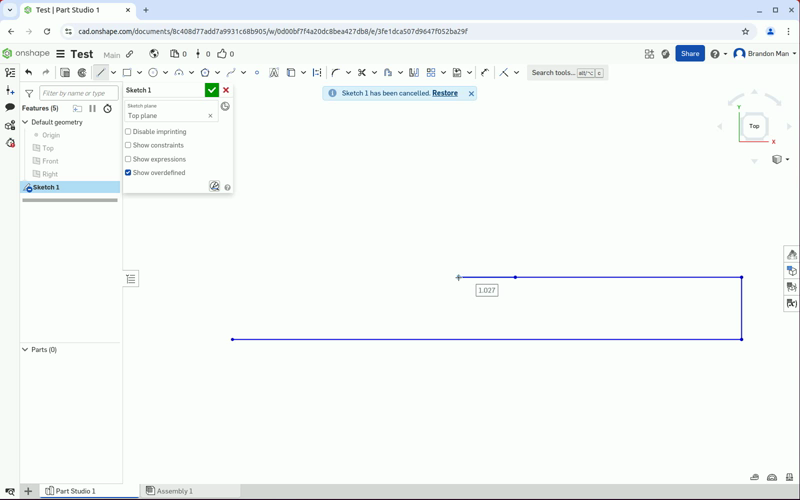
scroll(-6)
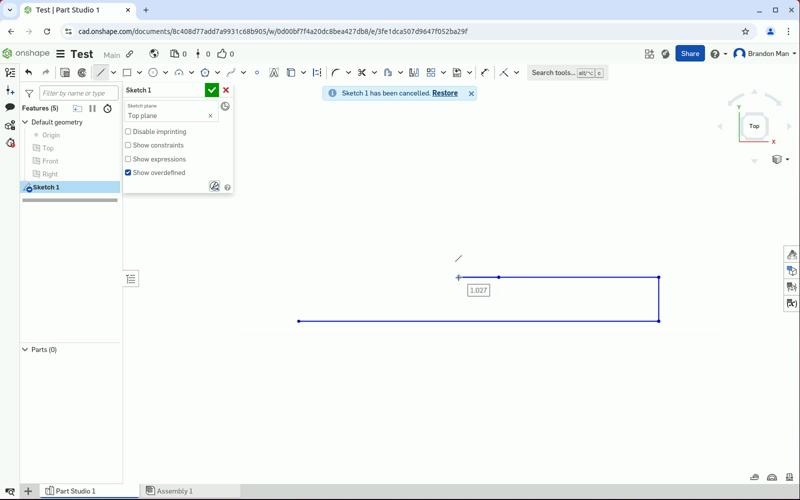
scroll(-6)
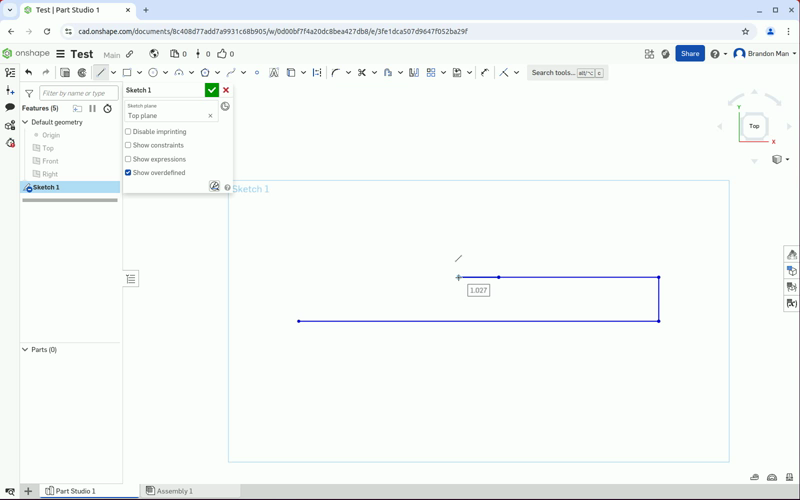
scroll(-6)
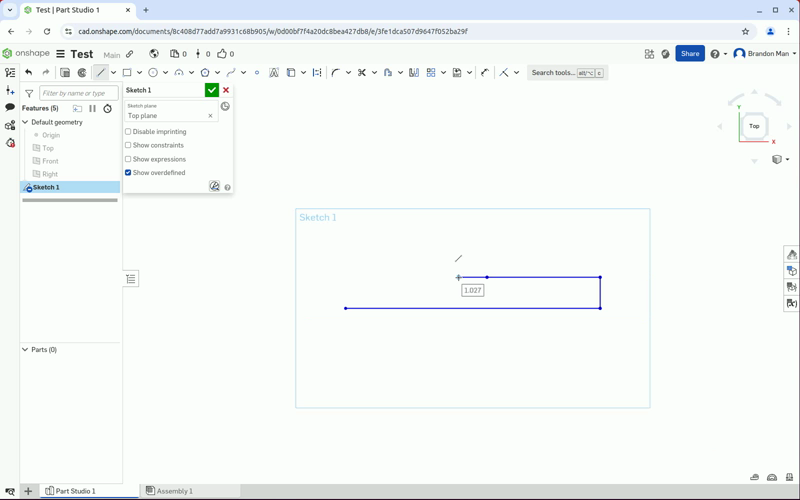
scroll(-6)
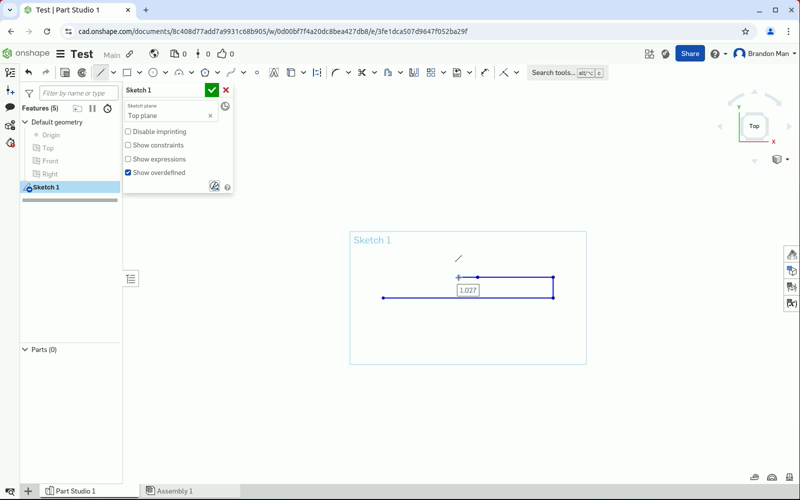
scroll(-6)
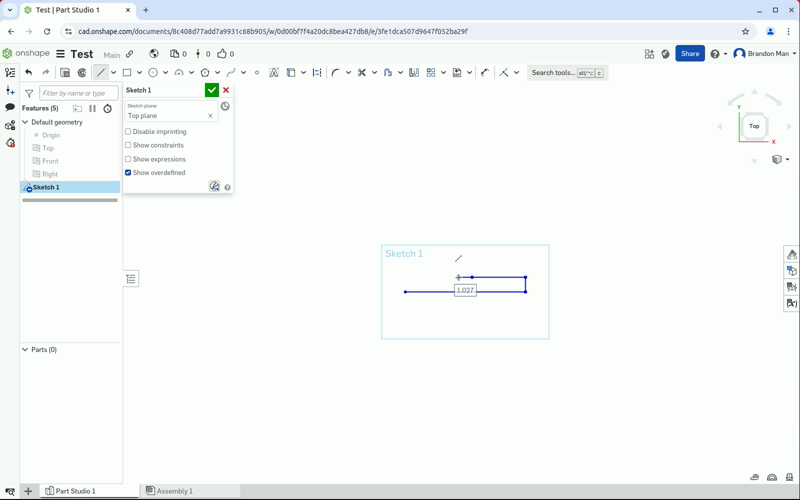
scroll(-6)
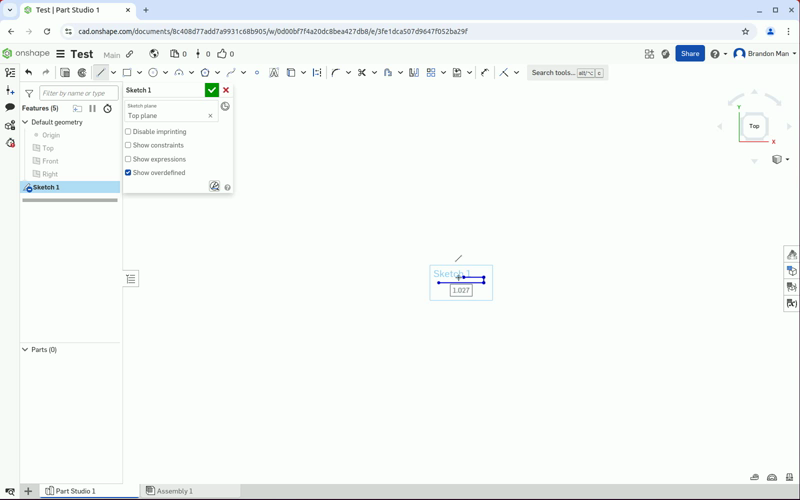
key_up(shift)
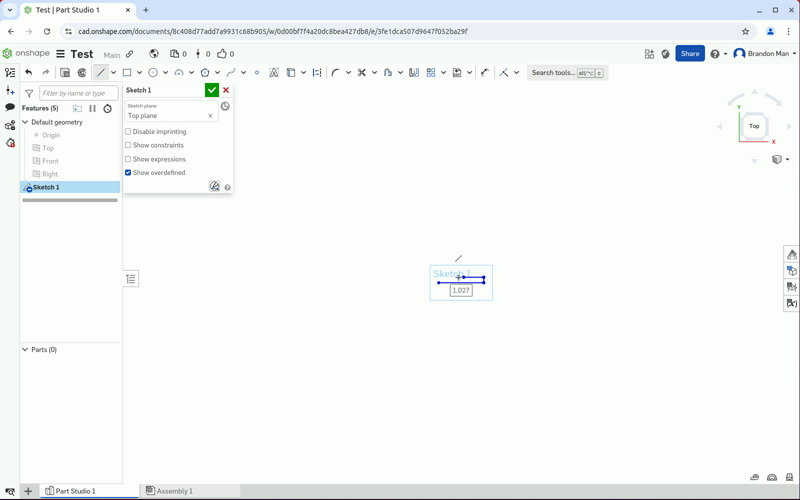
key_down(shift)
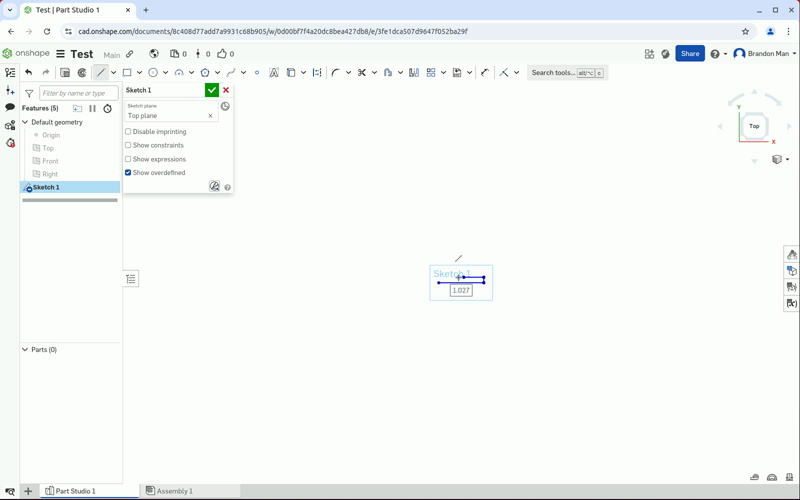
mouse_move(488, 277)
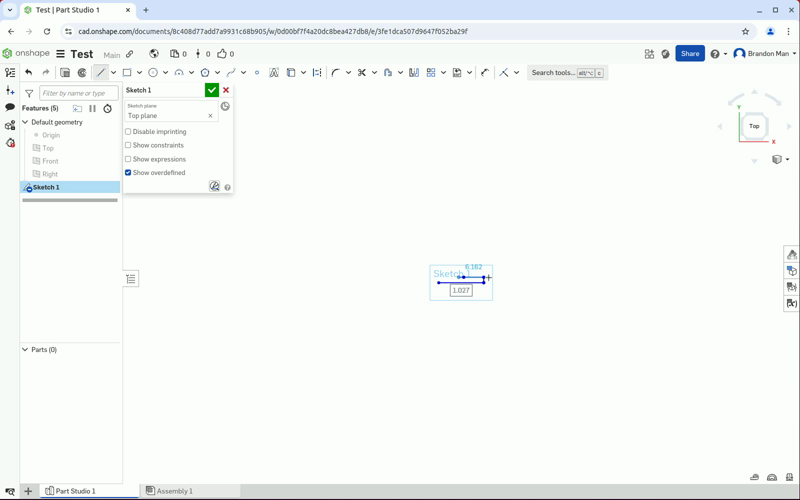
mouse_move(438, 277)
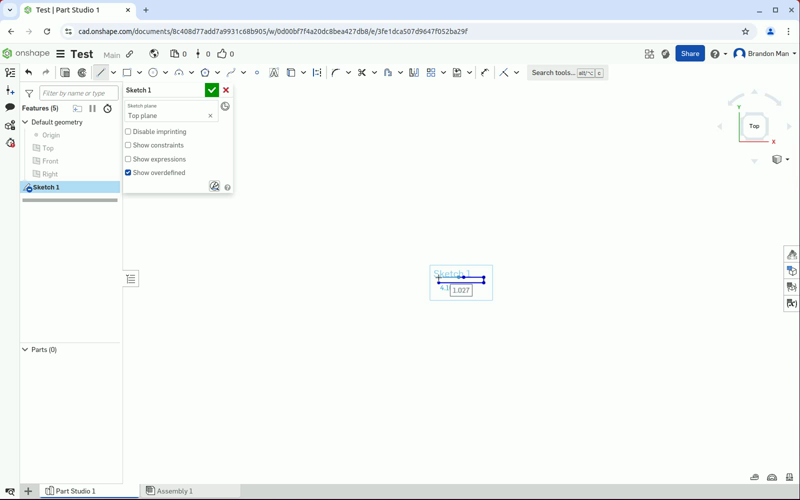
click(438, 277)
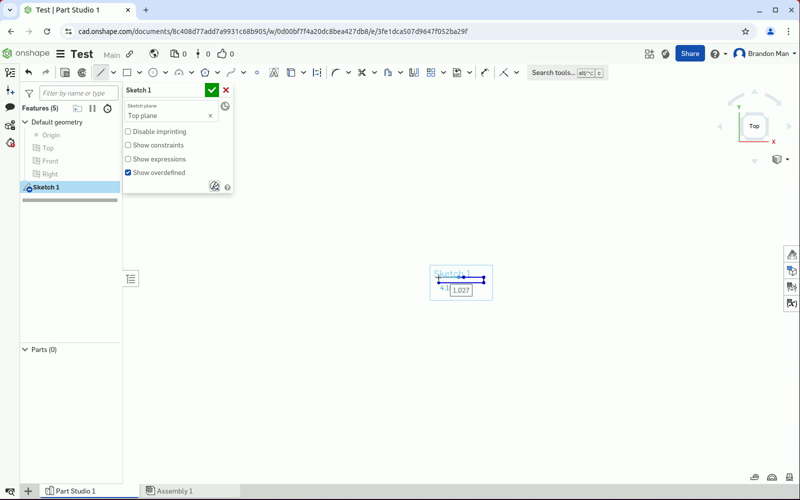
key_up(shift)
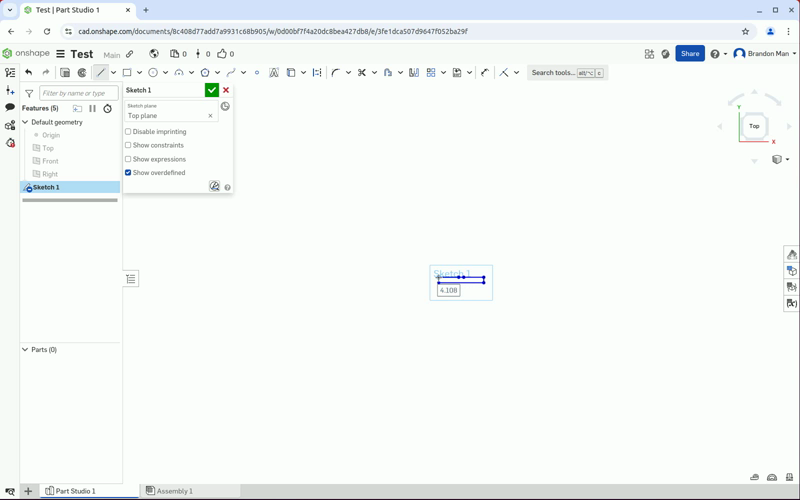
mouse_move(468, 277)
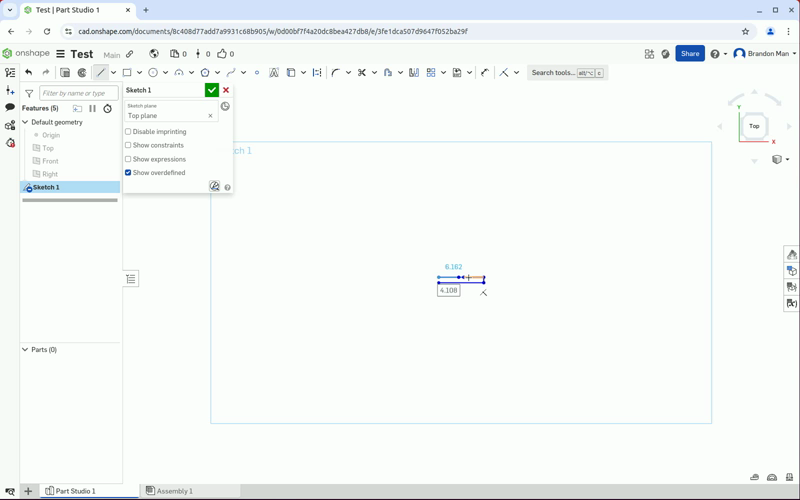
key_down(shift)
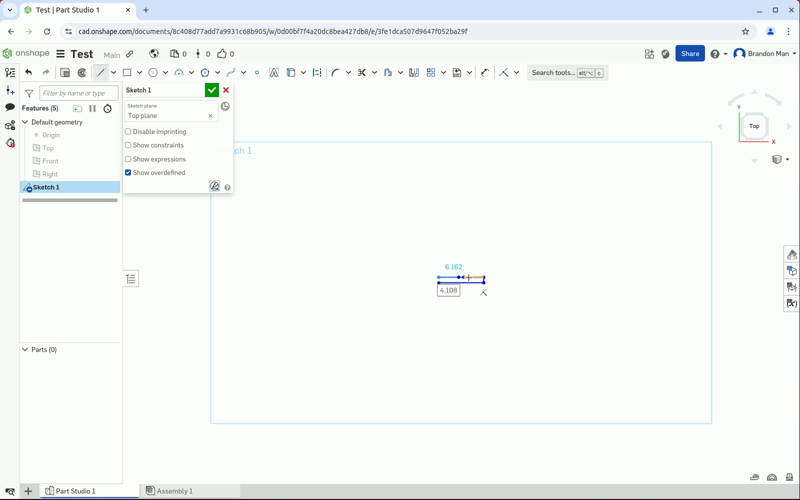
mouse_move(438, 282)
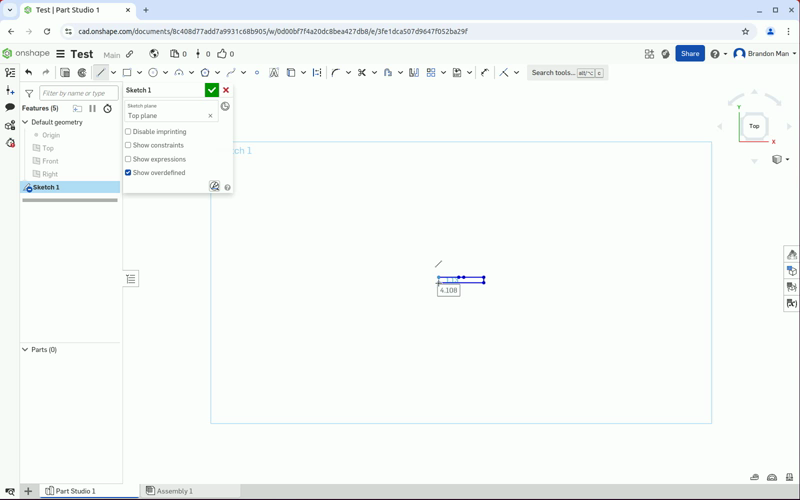
scroll(6)
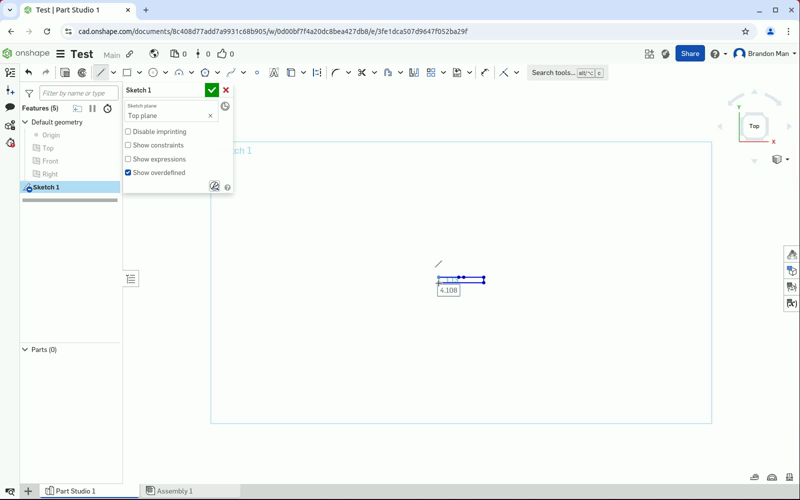
scroll(6)
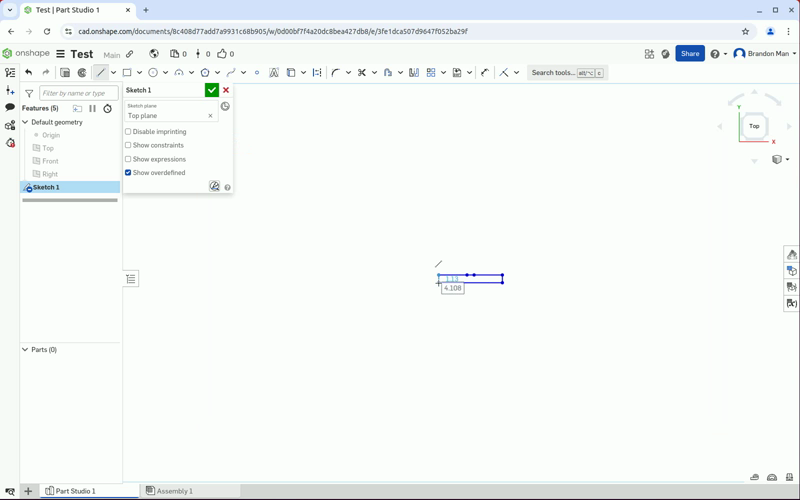
scroll(6)
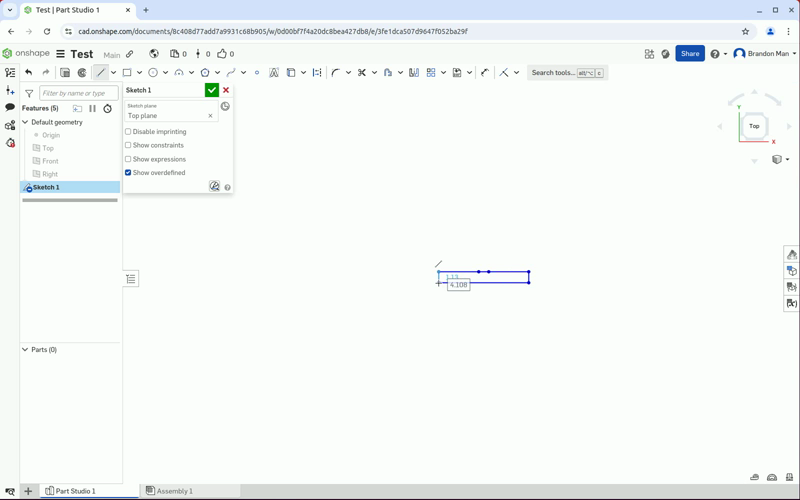
scroll(6)
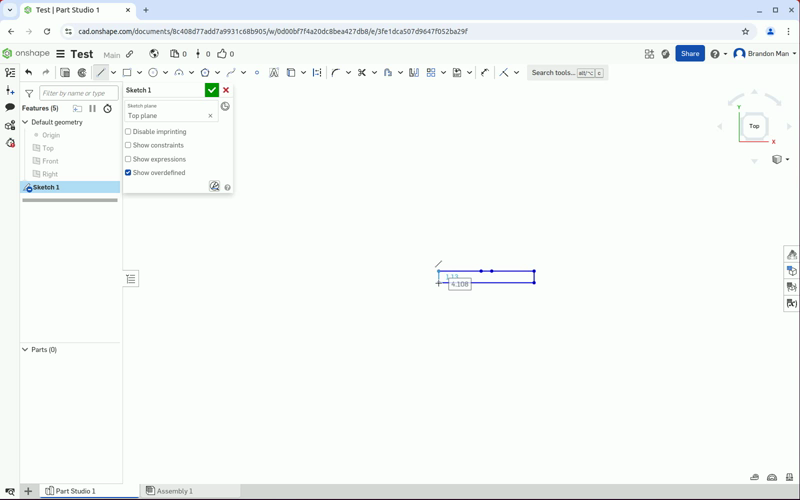
scroll(6)
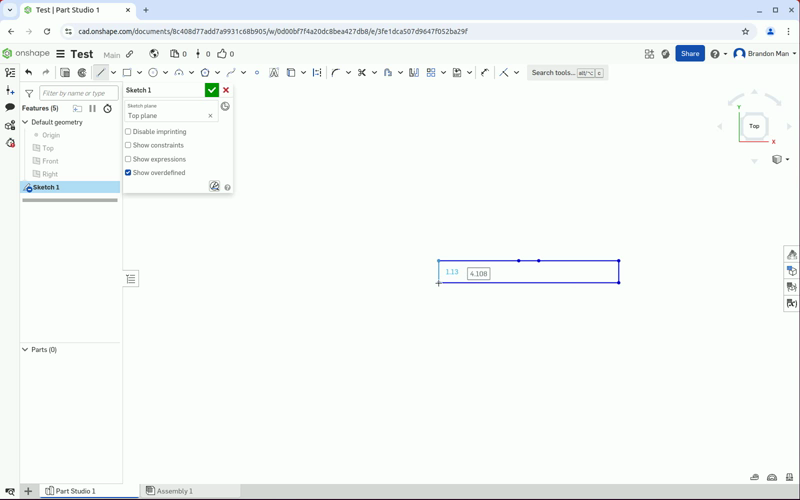
scroll(6)
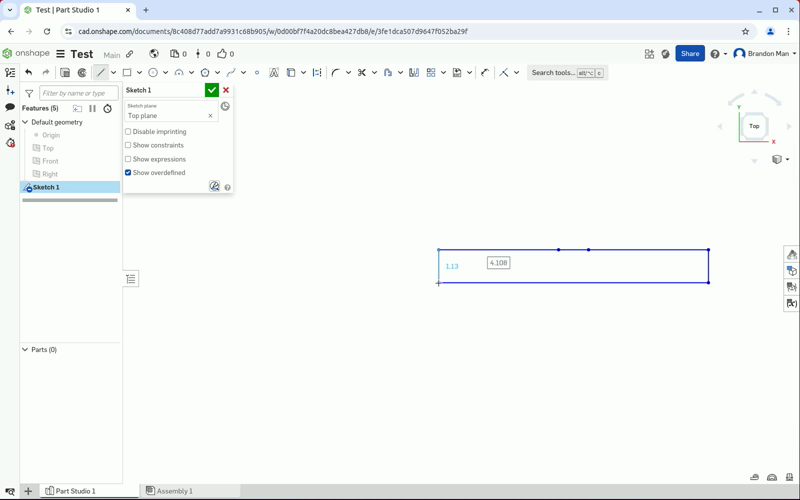
scroll(6)
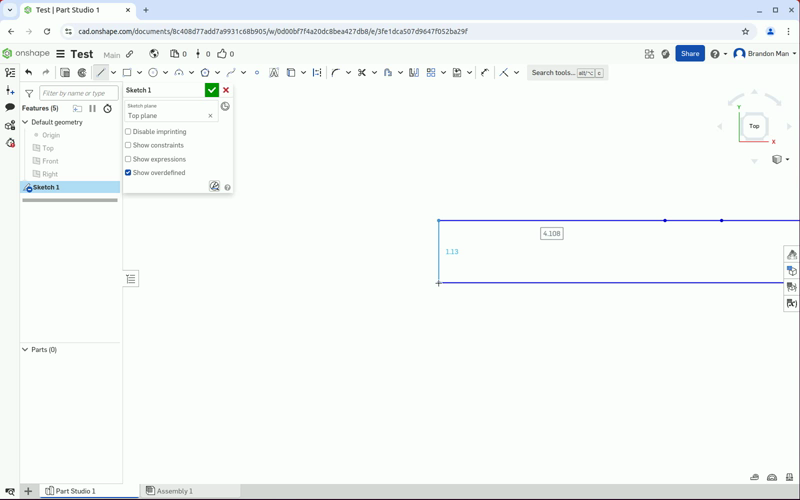
key_up(shift)
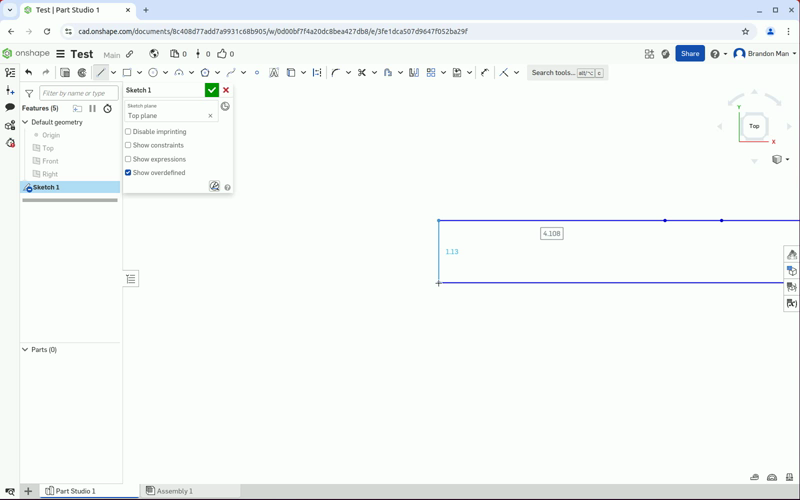
click(438, 282)
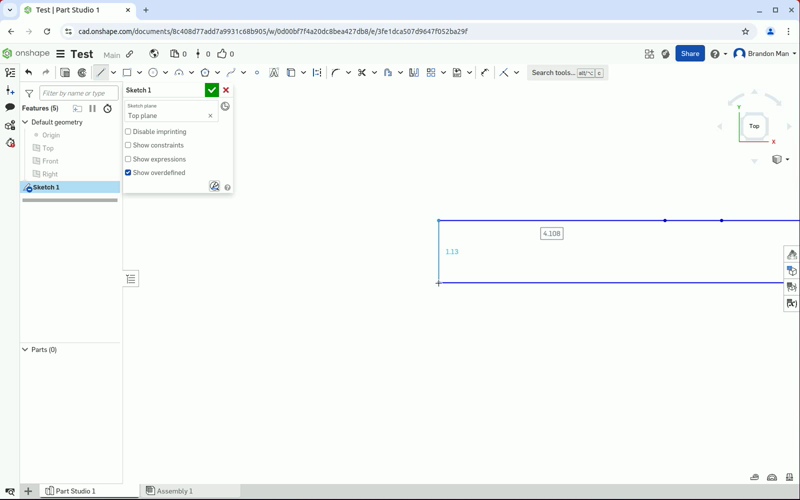
scroll(-6)
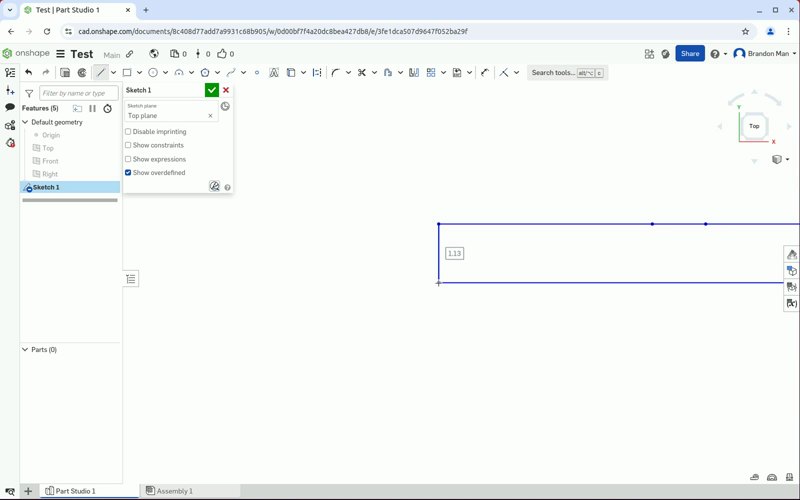
scroll(-6)
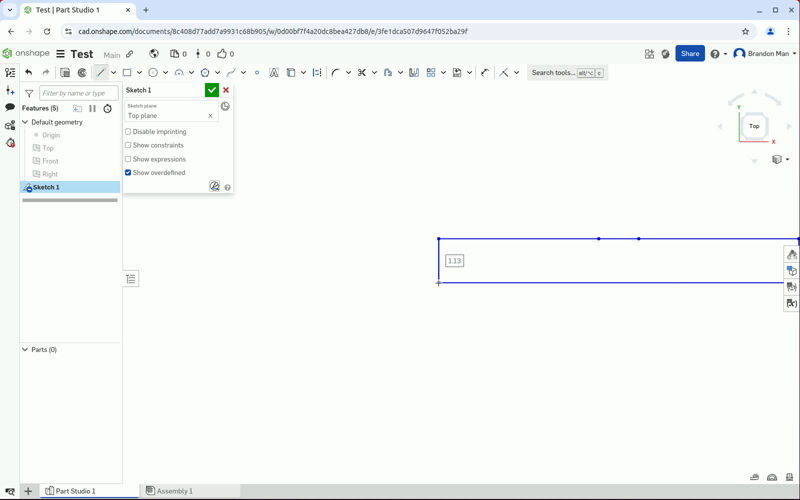
scroll(-6)
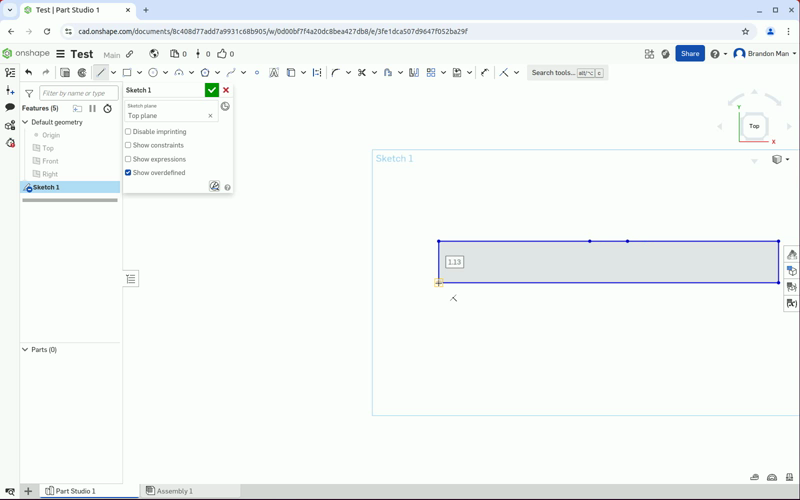
scroll(-6)
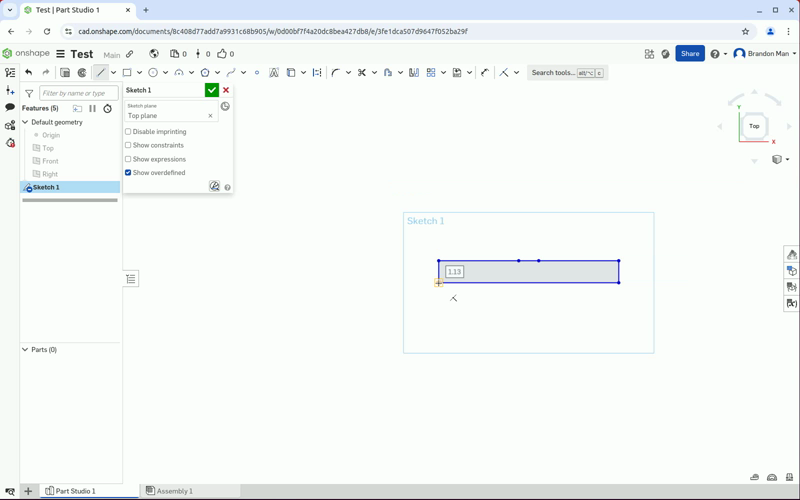
scroll(-6)
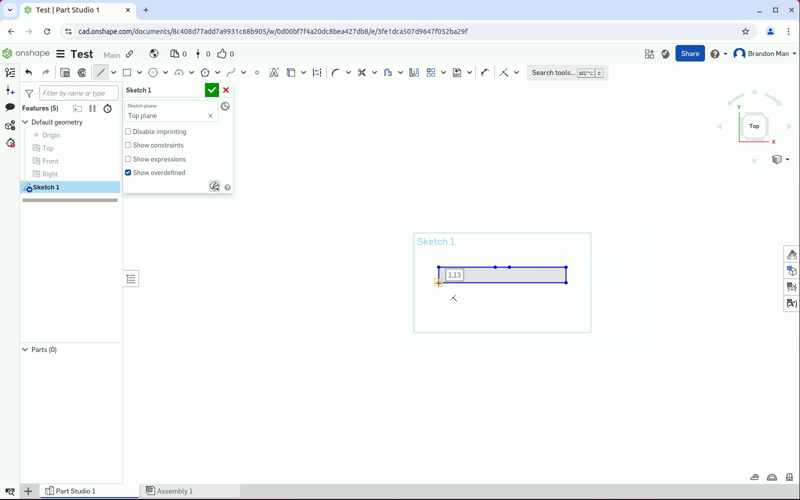
scroll(-6)
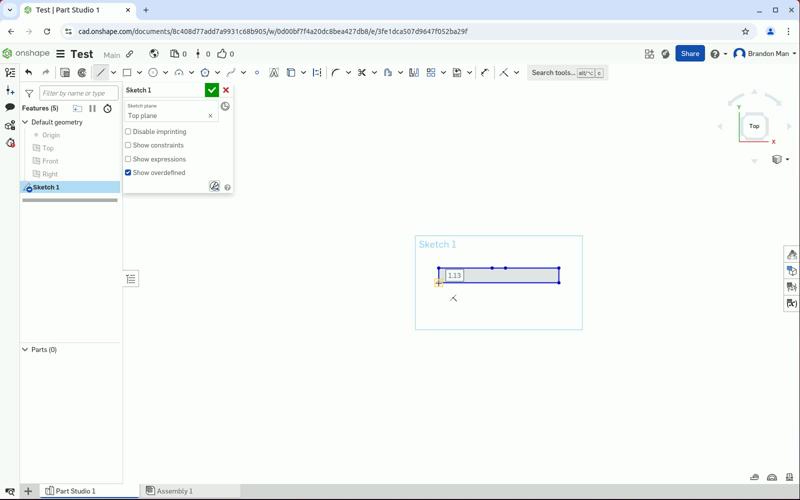
scroll(-6)
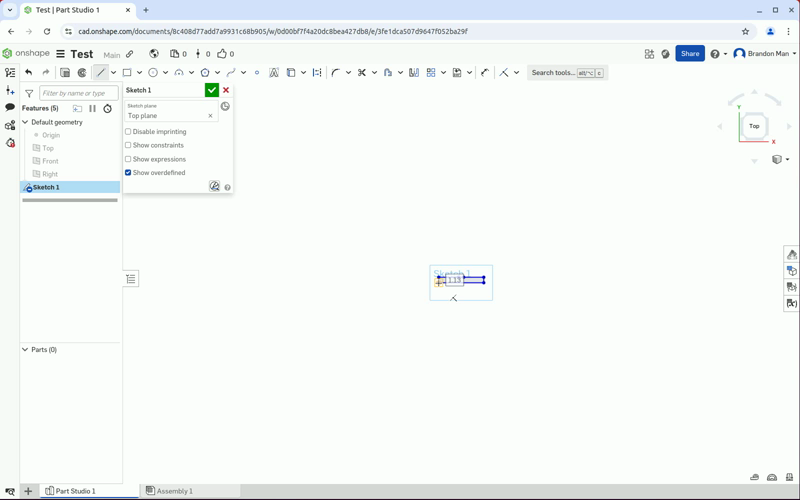
key(esc)
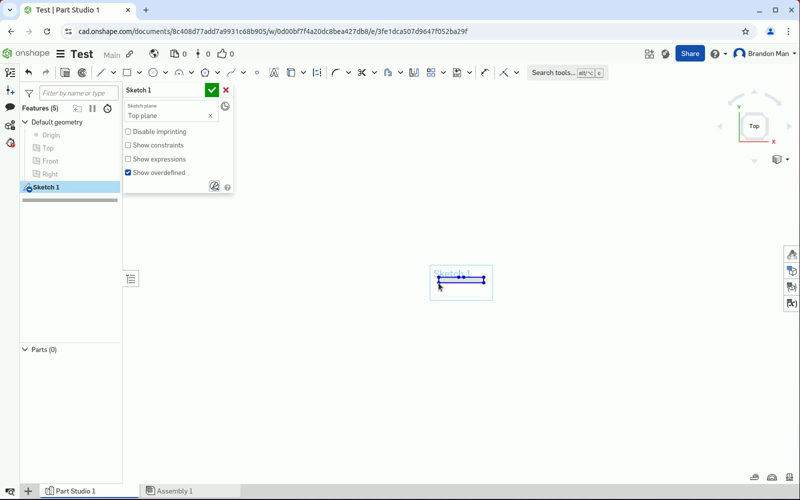
mouse_move(454, 280)
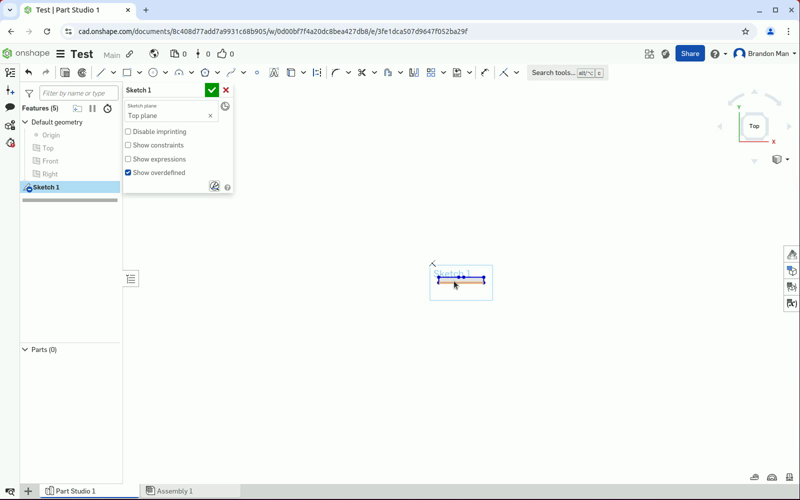
scroll(6)
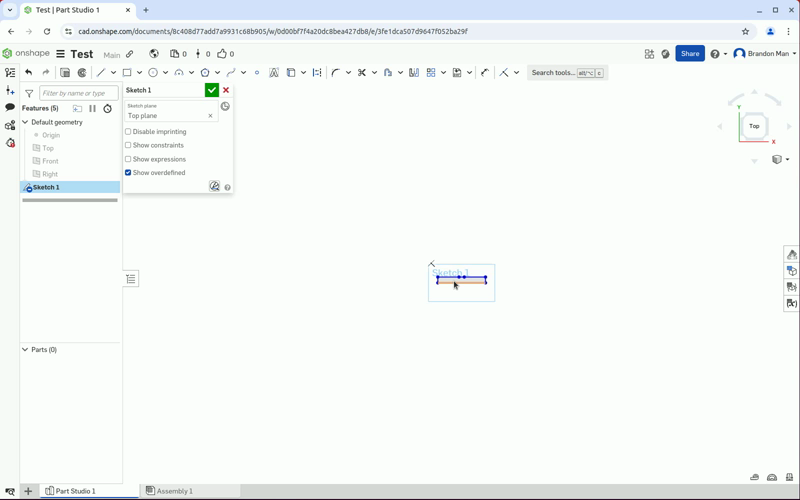
scroll(6)
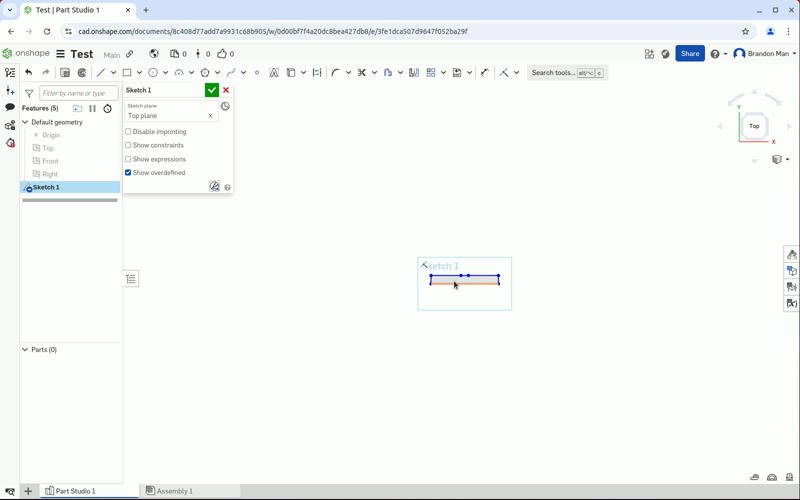
scroll(6)
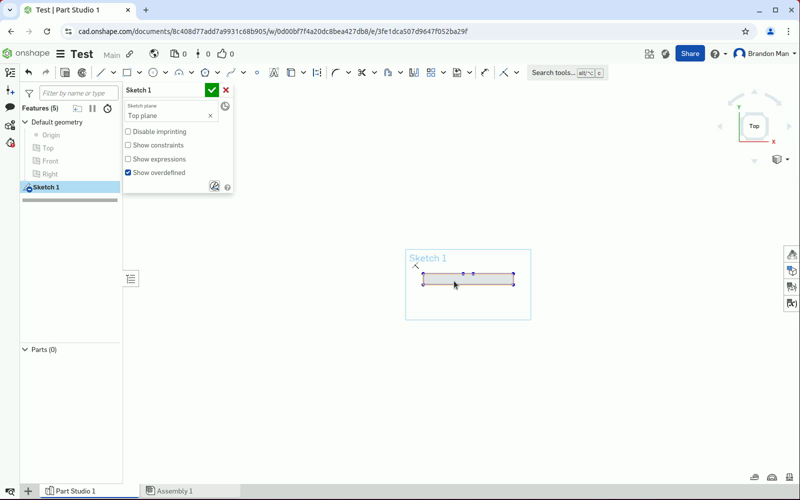
scroll(6)
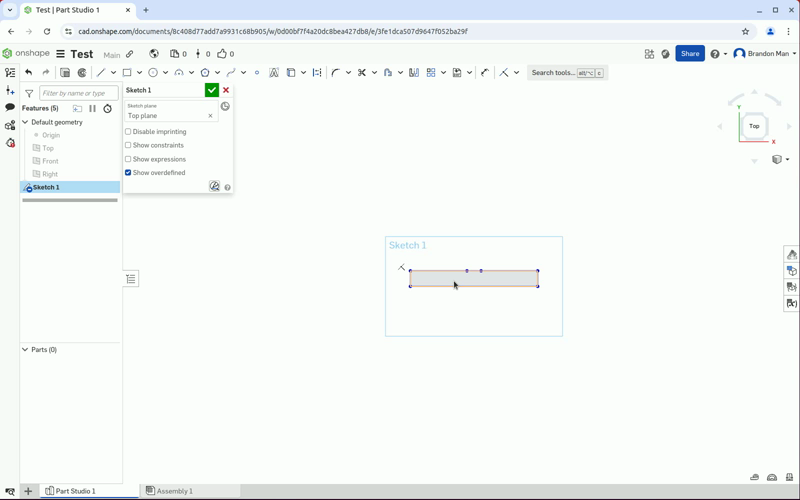
scroll(6)
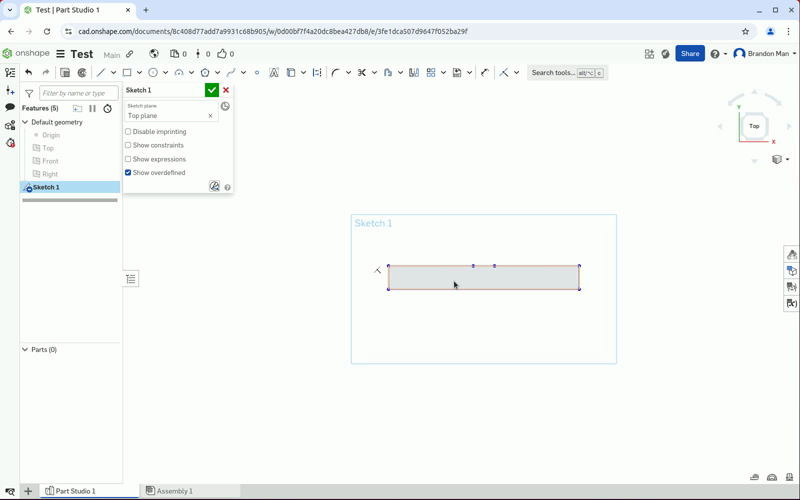
scroll(6)
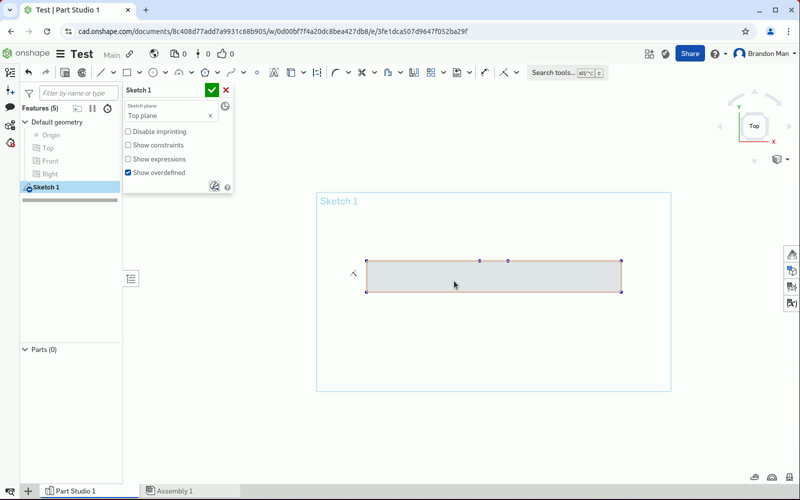
scroll(6)
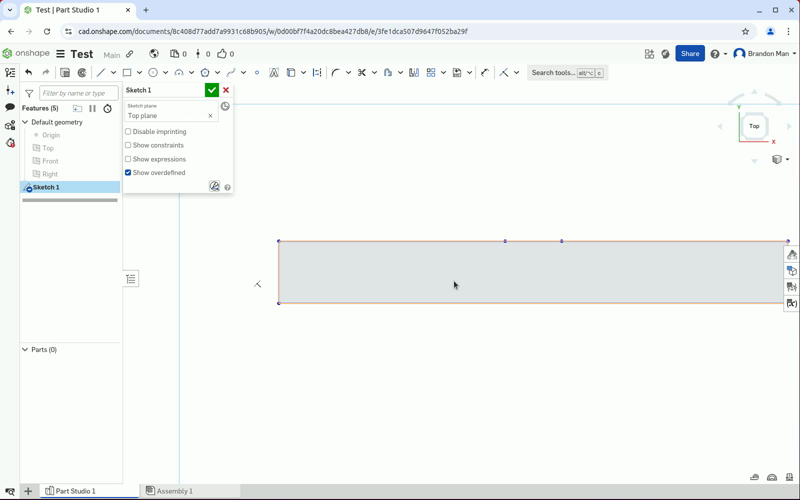
click(454, 280)
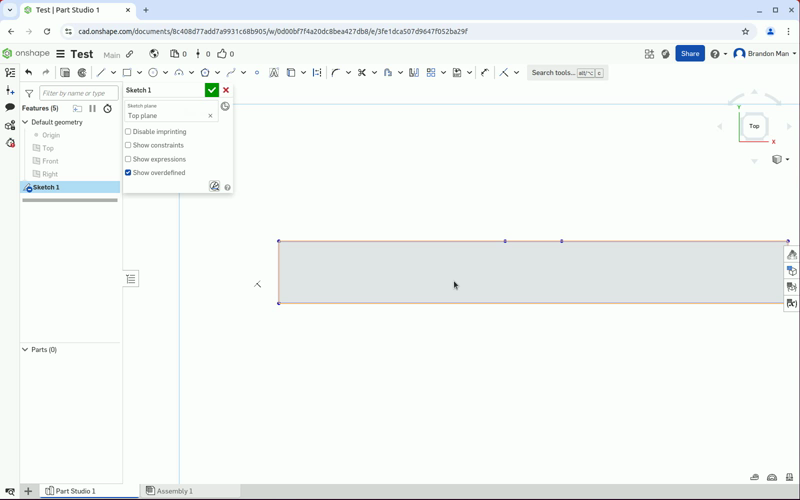
scroll(-6)
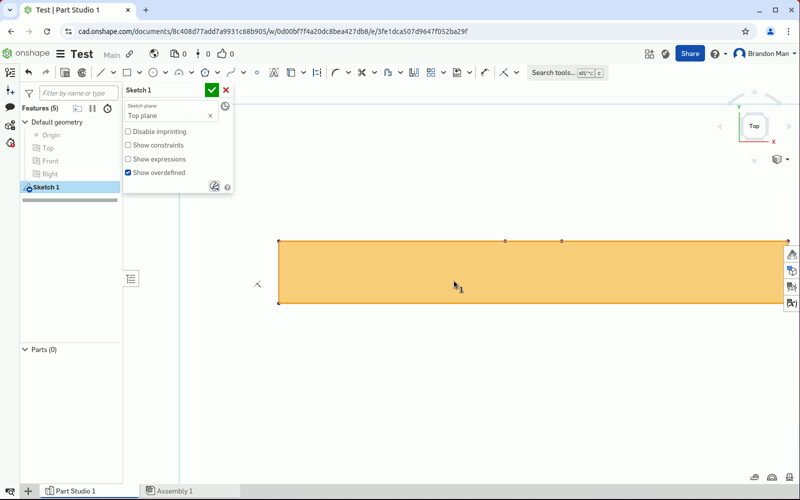
scroll(-6)
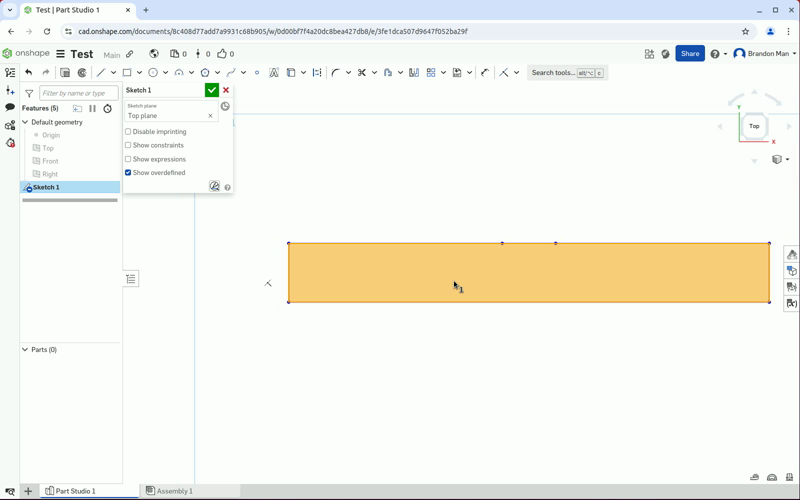
scroll(-6)
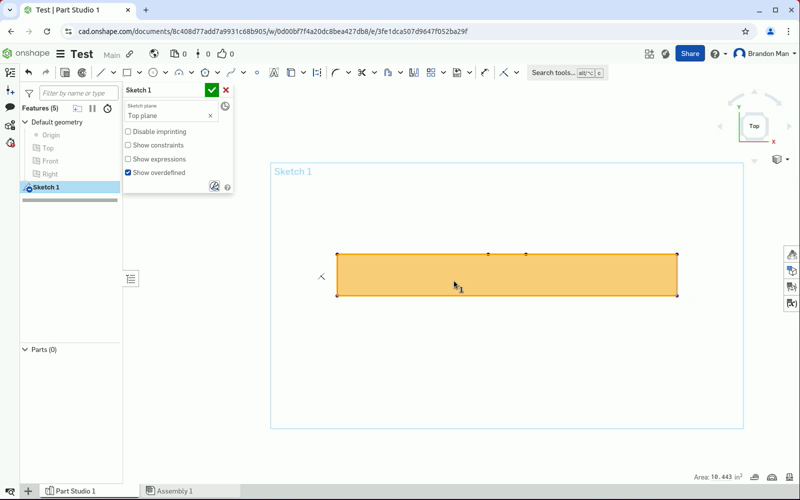
scroll(-6)
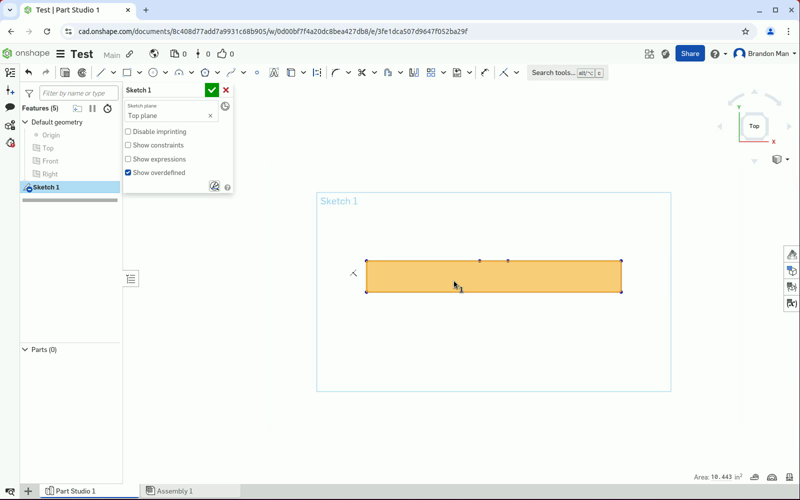
scroll(-6)
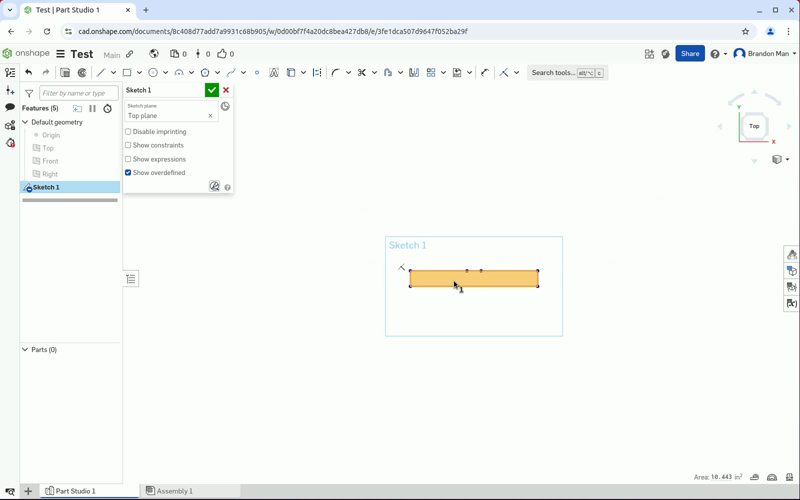
scroll(-6)
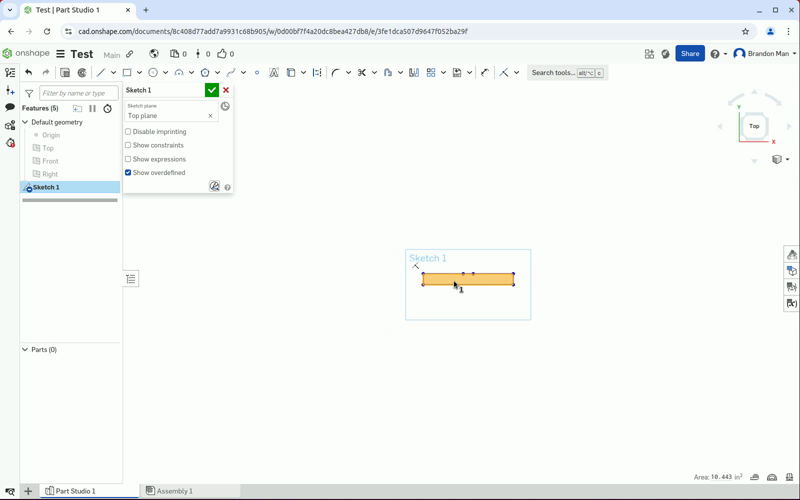
scroll(-6)
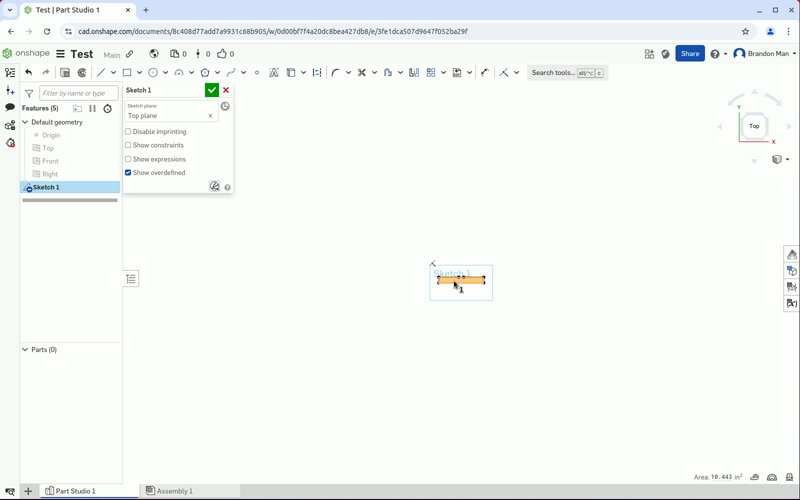
mouse_move(73, 352)
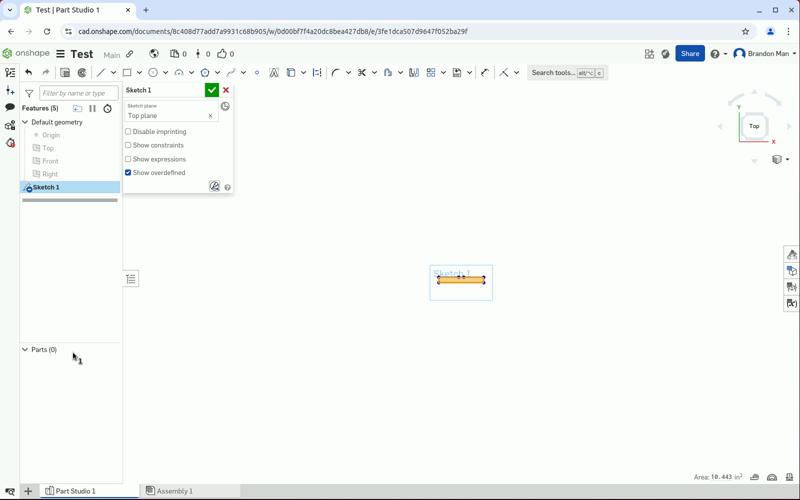
key(shift+y)
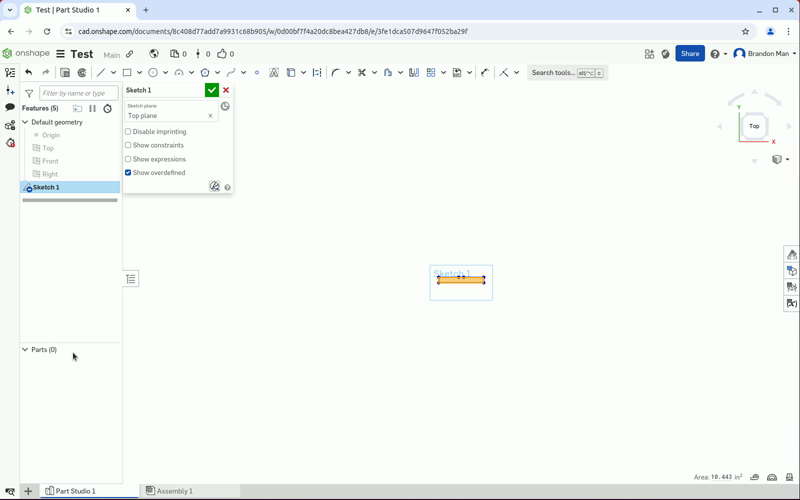
key(shift+e)
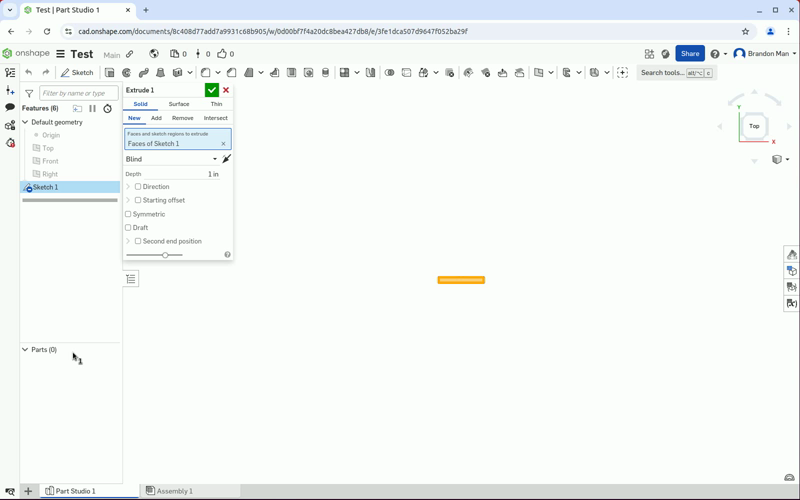
mouse_move(143, 106)
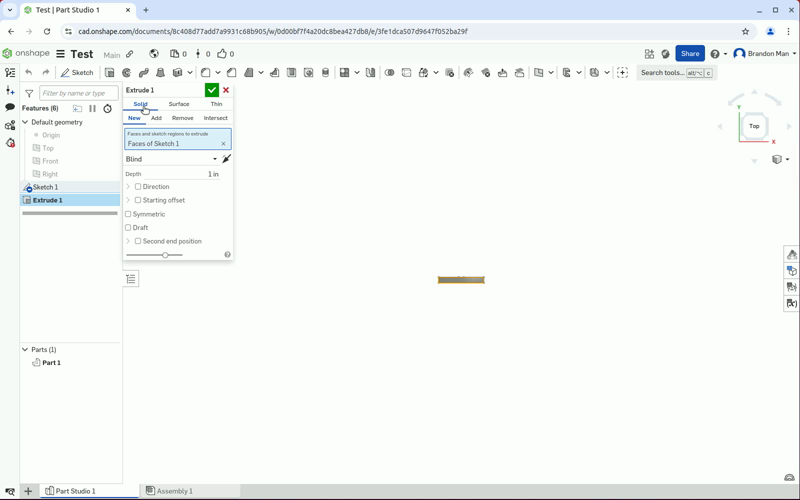
click(143, 106)
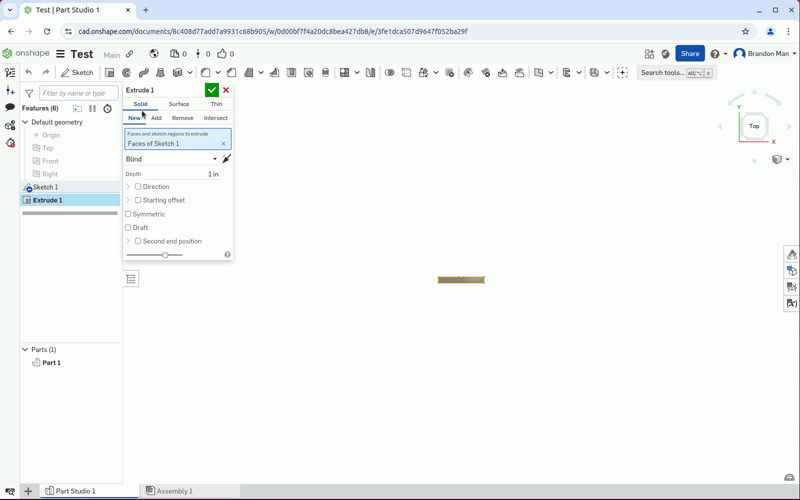
mouse_move(137, 120)
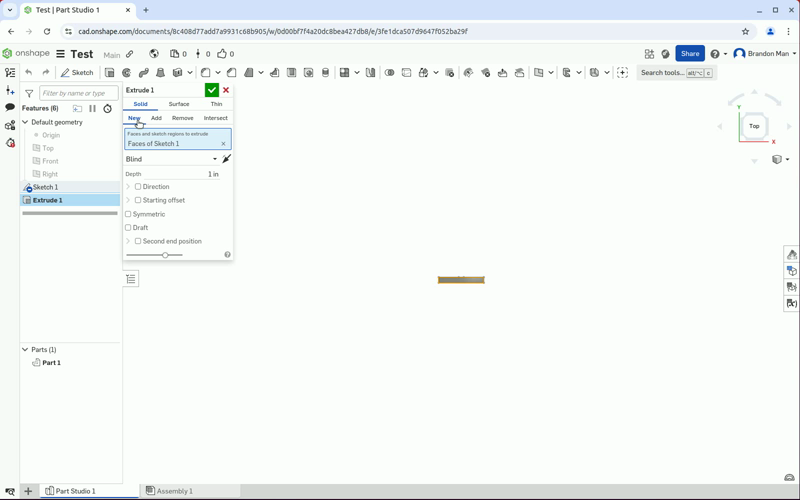
click(137, 120)
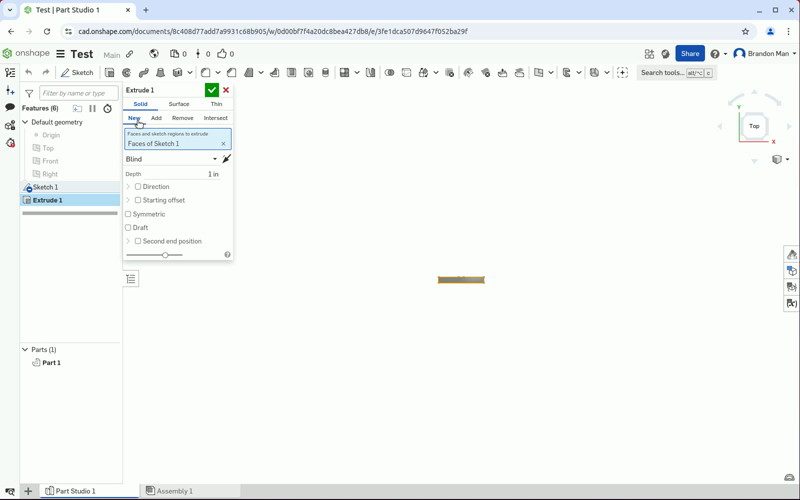
key(tab, 4)
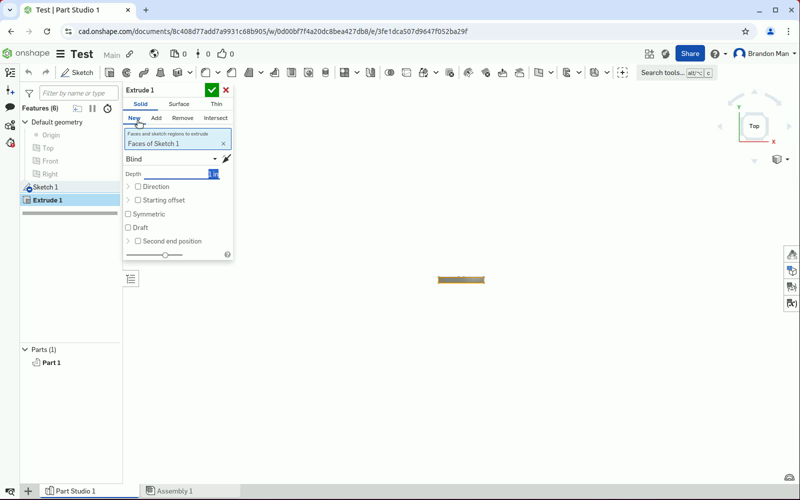
text(11.554)
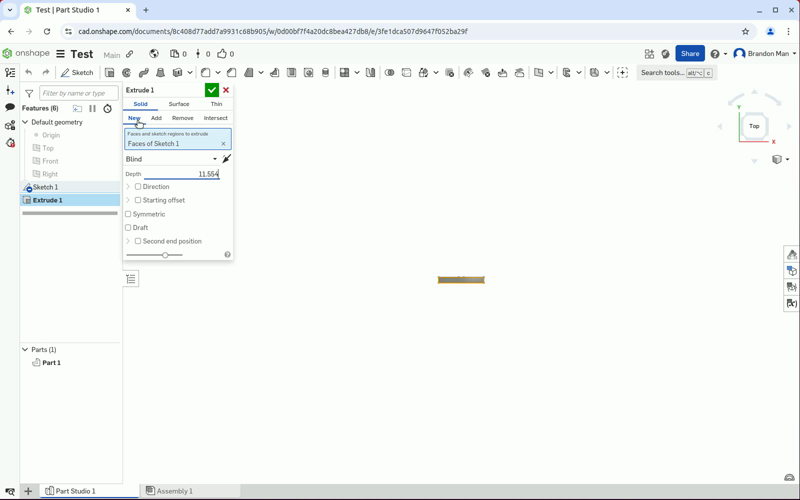
key(enter)
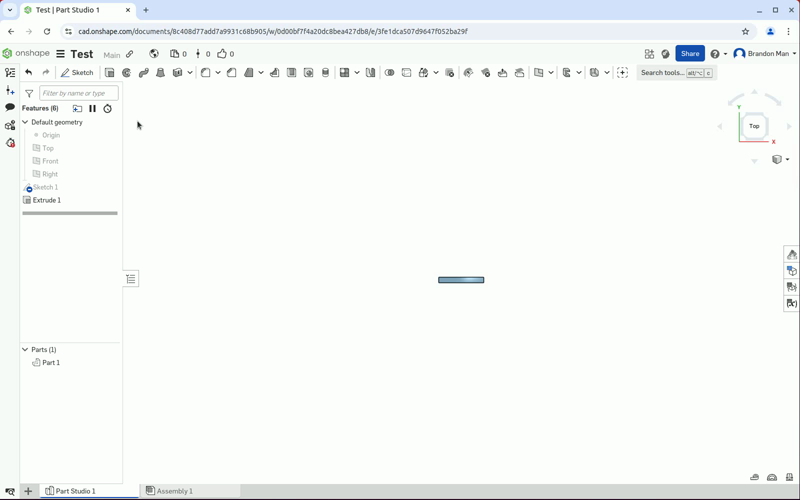
key(shift+h)
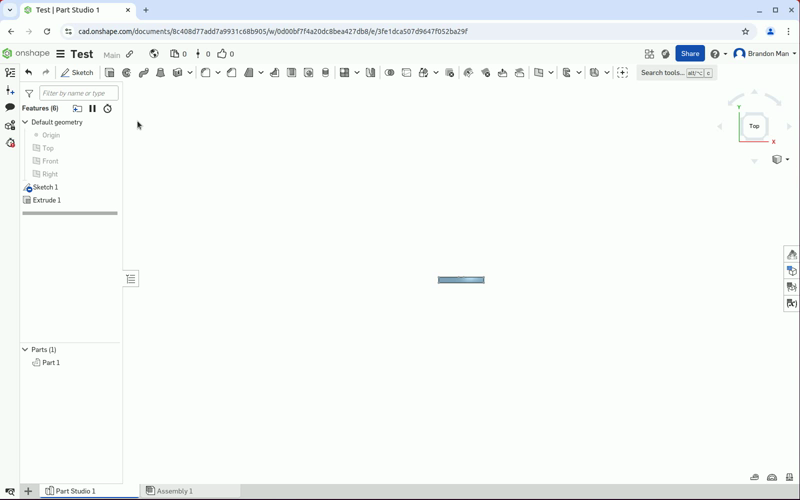
key(shift+h)
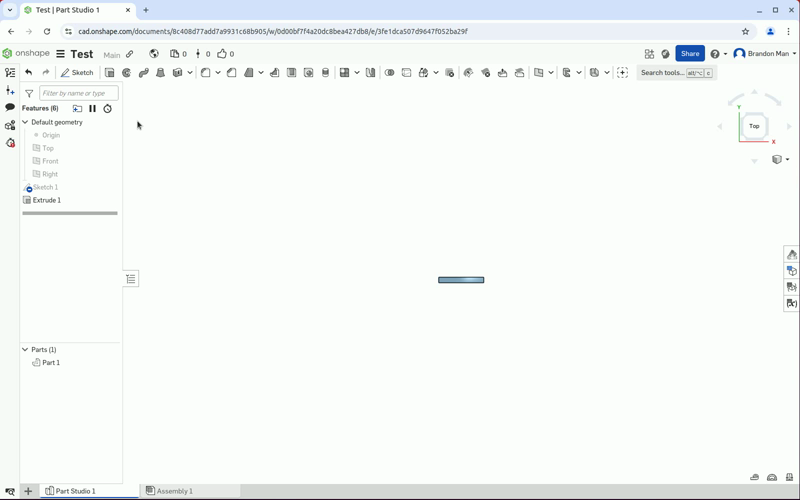
mouse_move(73, 189)
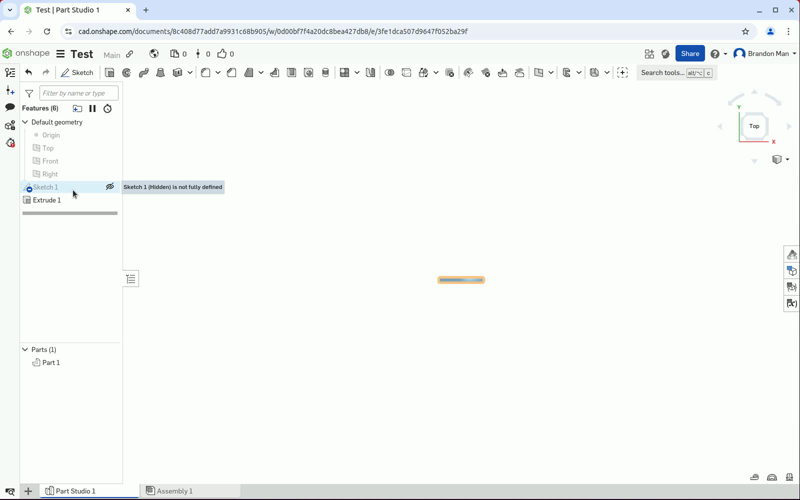
click(73, 189)
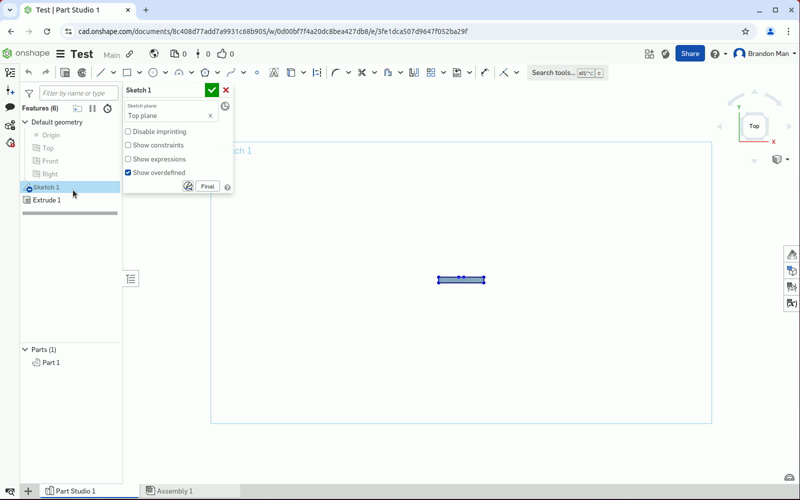
mouse_move(229, 92)
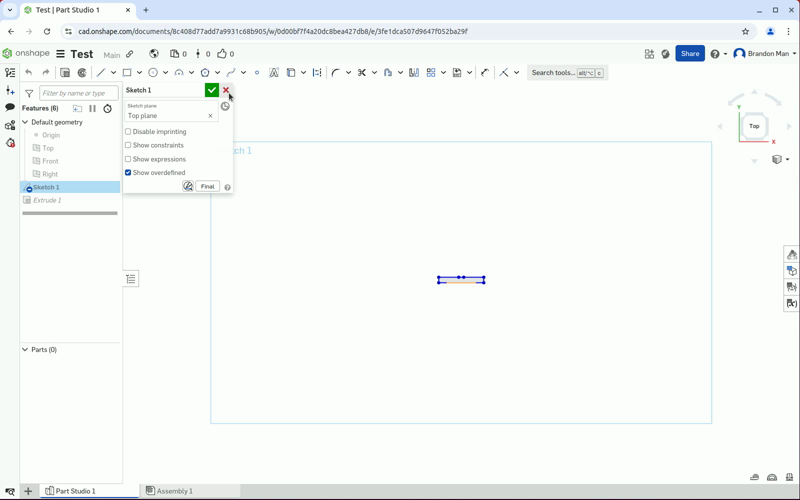
click(229, 92)
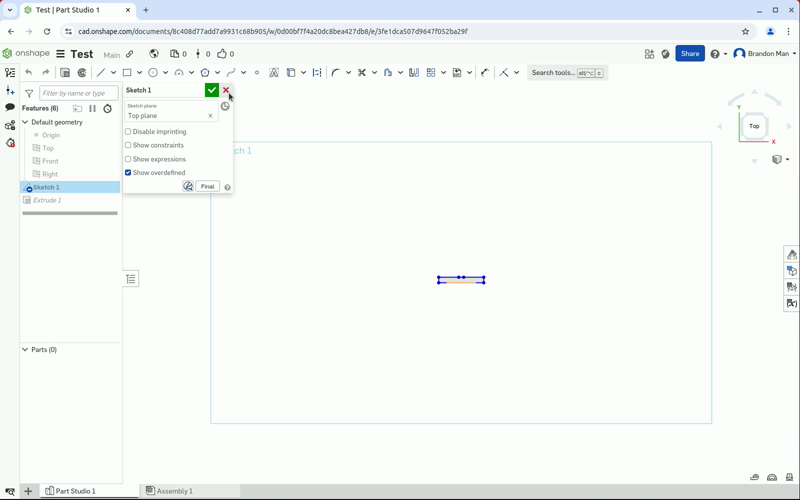
key(shift+s)
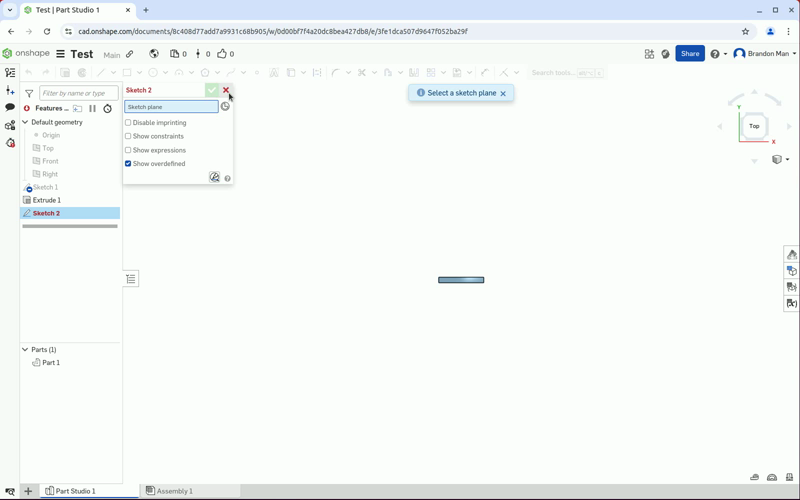
mouse_move(73, 150)
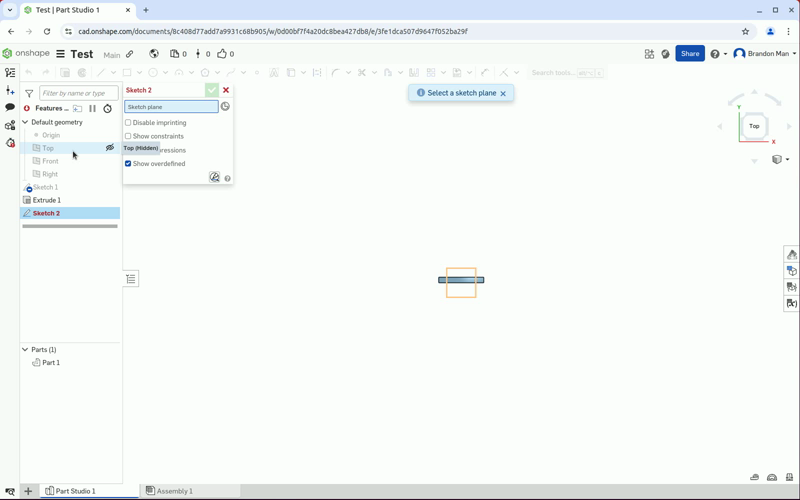
click(73, 150)
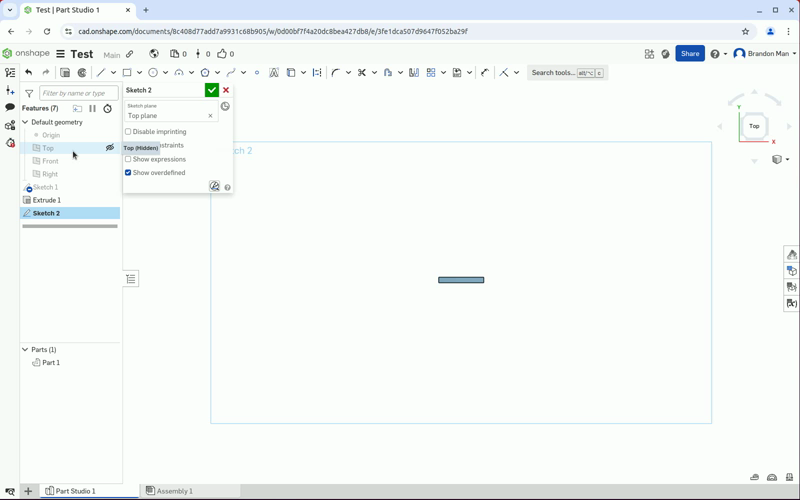
mouse_move(73, 352)
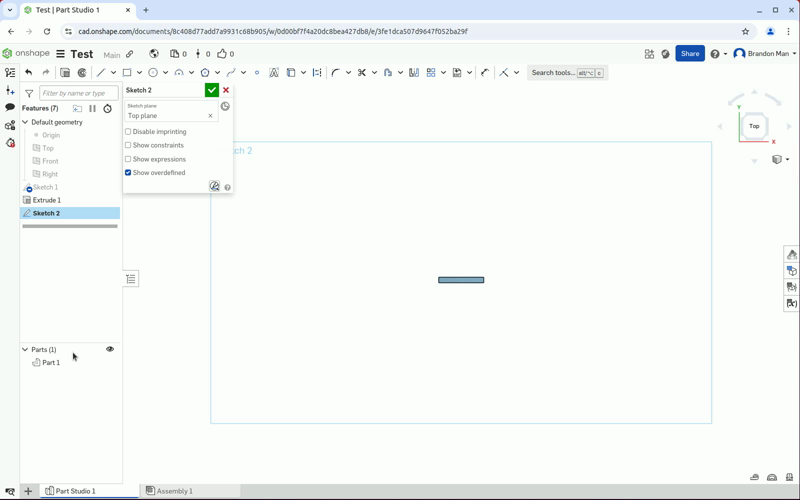
key(y)
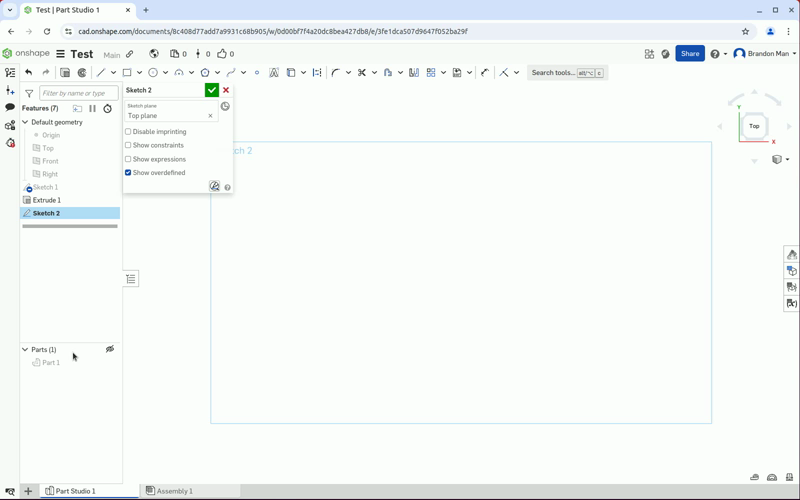
key(l)
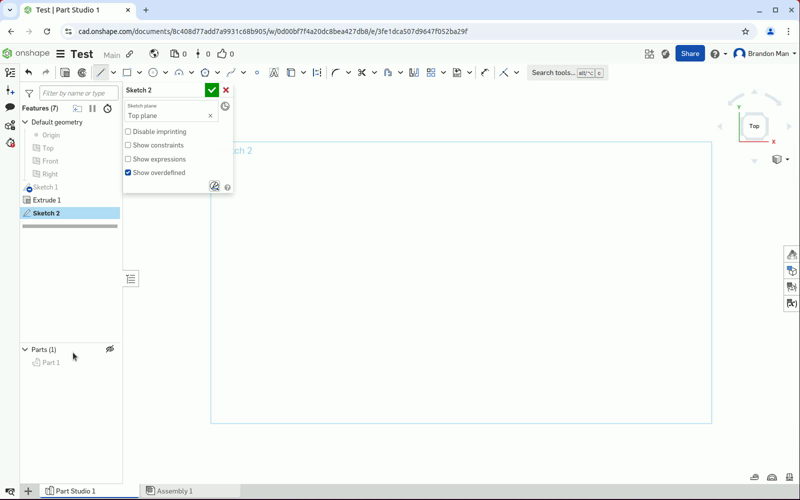
key_down(shift)
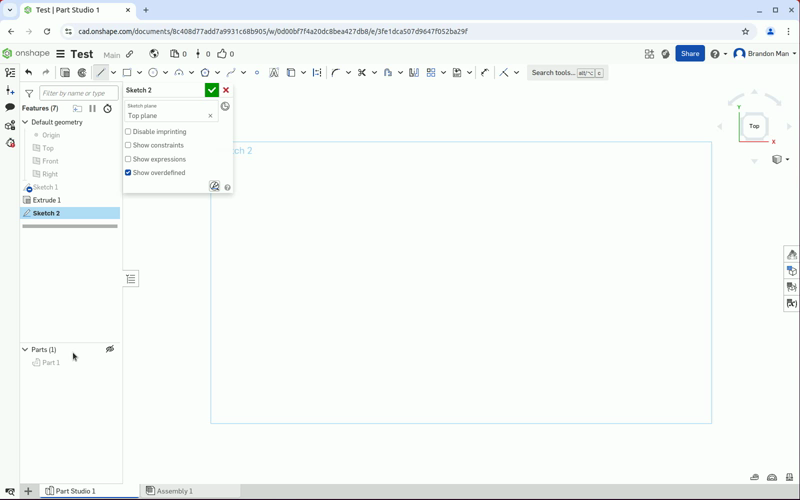
mouse_move(458, 276)
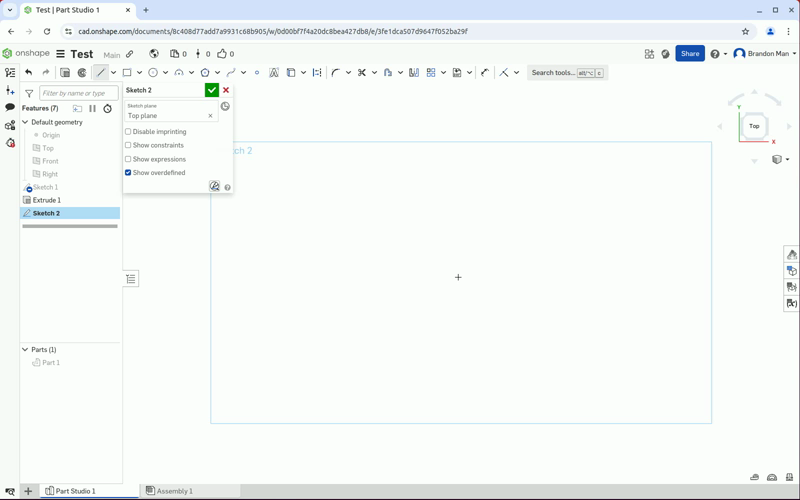
click(458, 276)
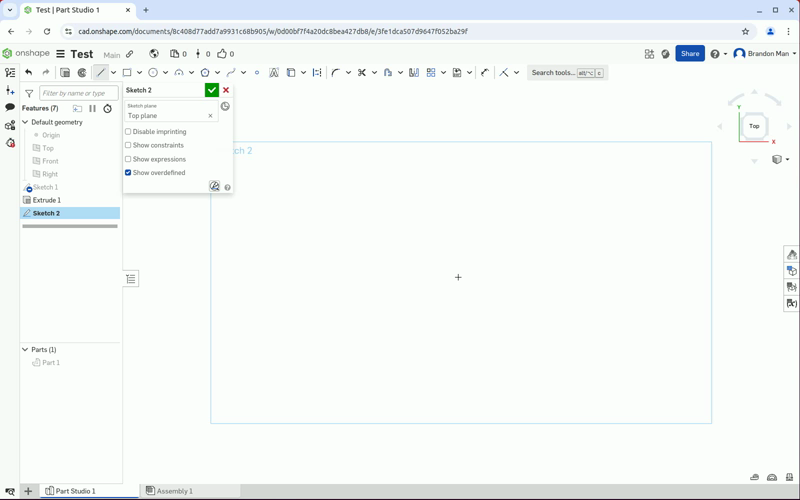
key_up(shift)
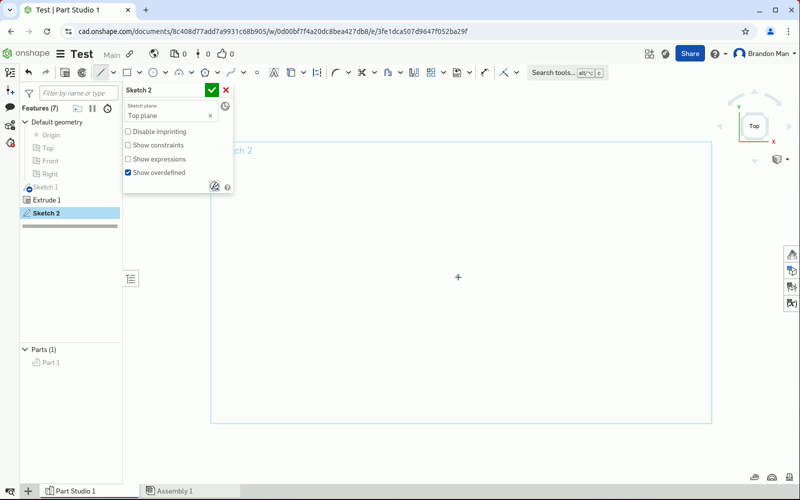
key_down(shift)
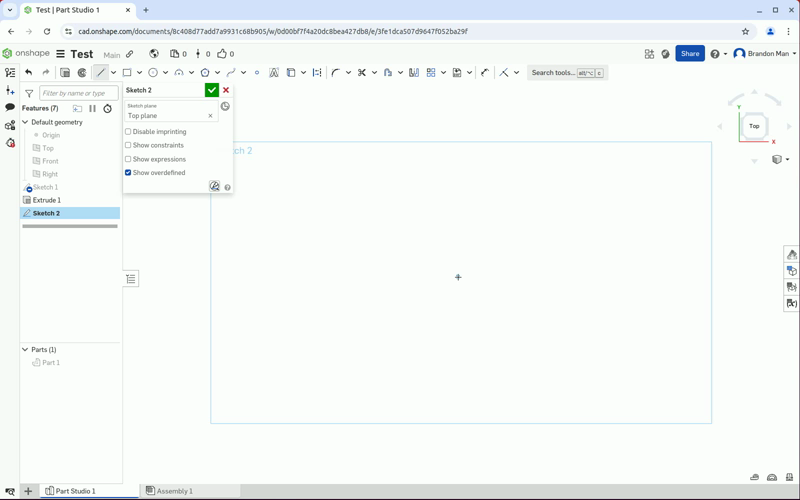
mouse_move(488, 276)
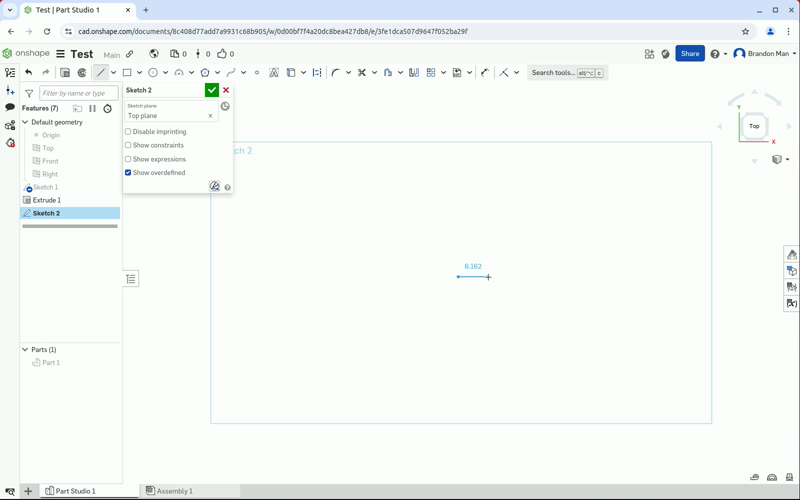
mouse_move(464, 276)
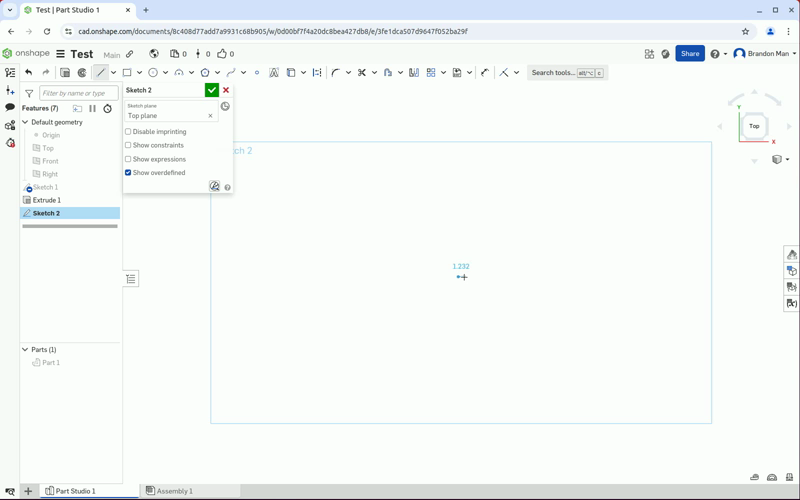
scroll(6)
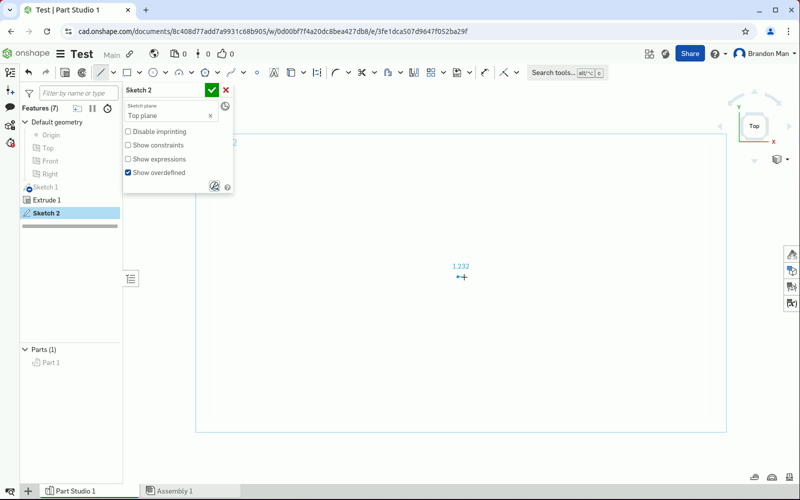
scroll(6)
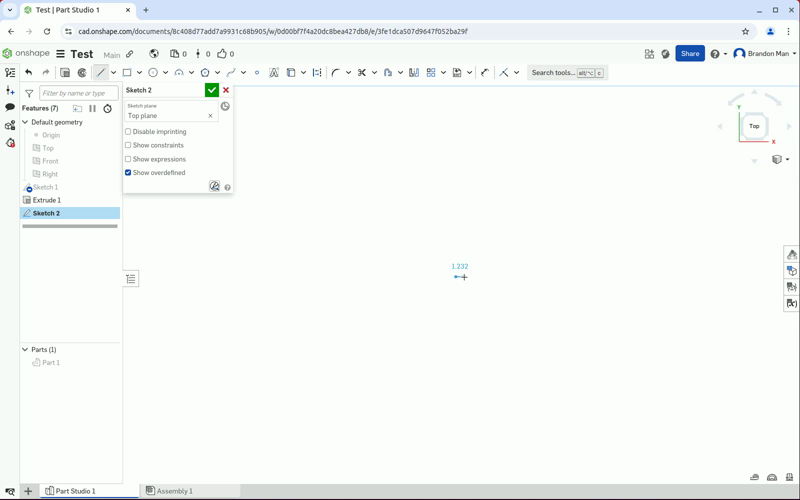
scroll(6)
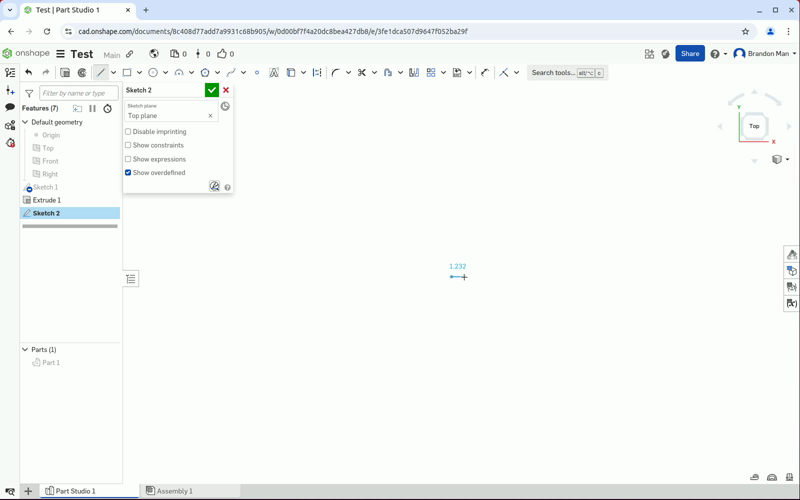
scroll(6)
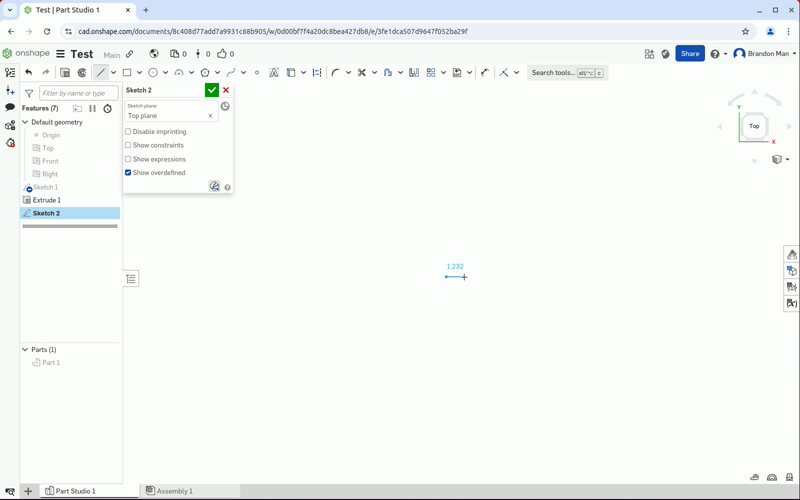
scroll(6)
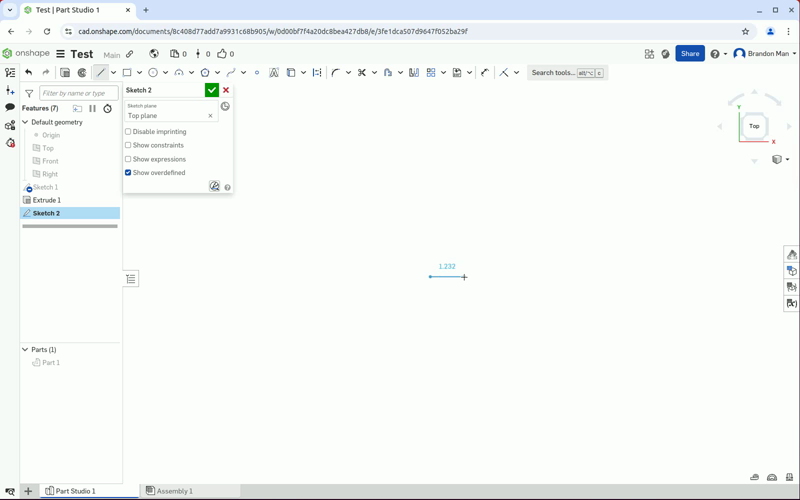
scroll(6)
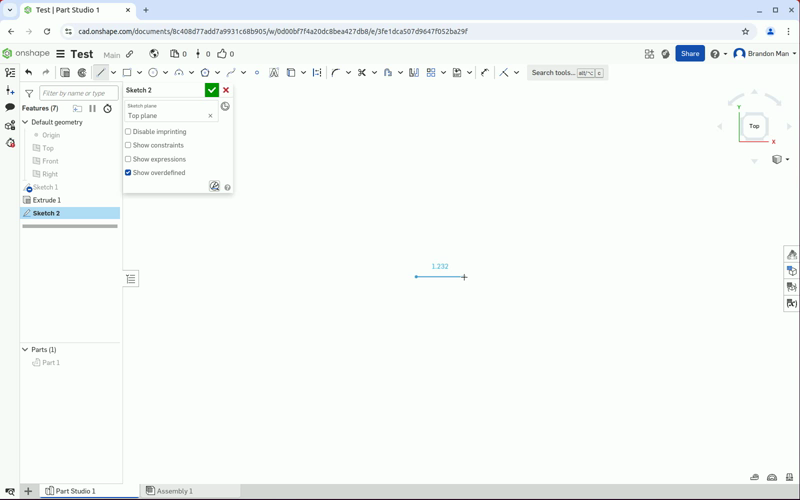
scroll(6)
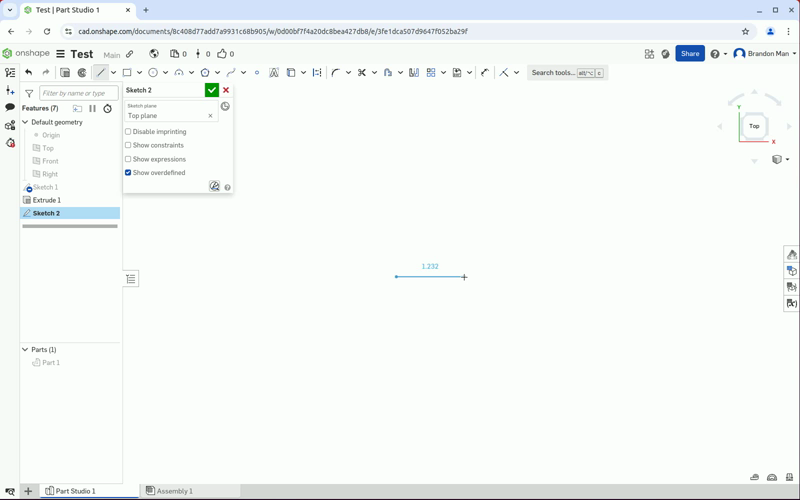
click(464, 276)
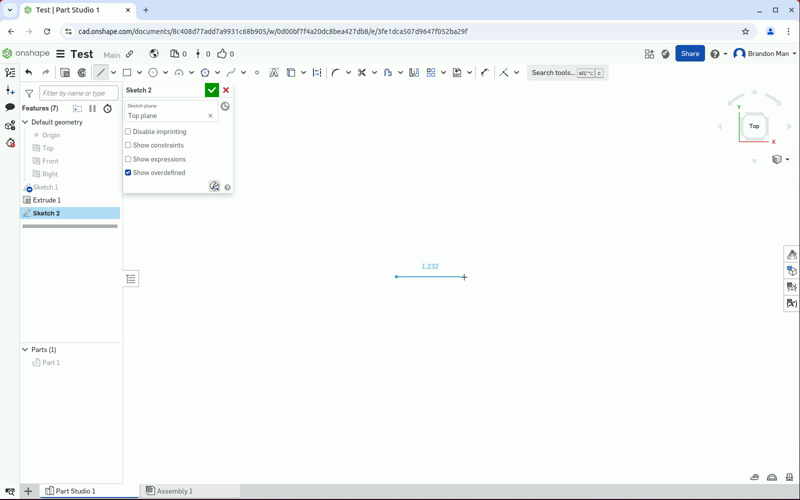
scroll(-6)
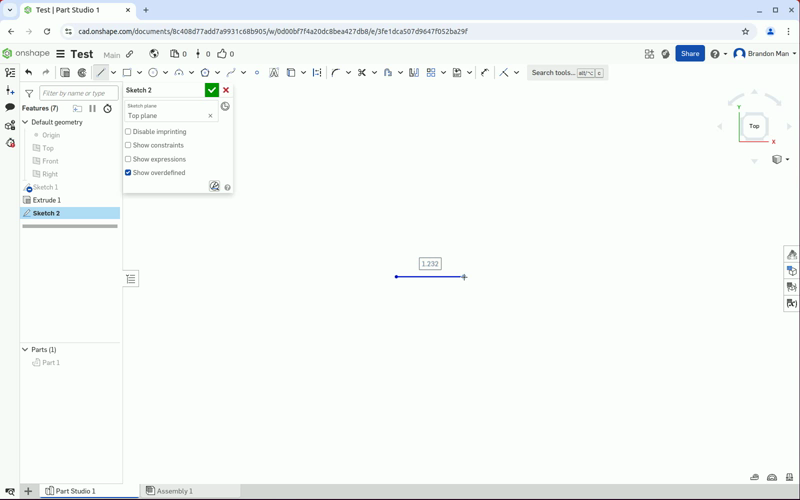
scroll(-6)
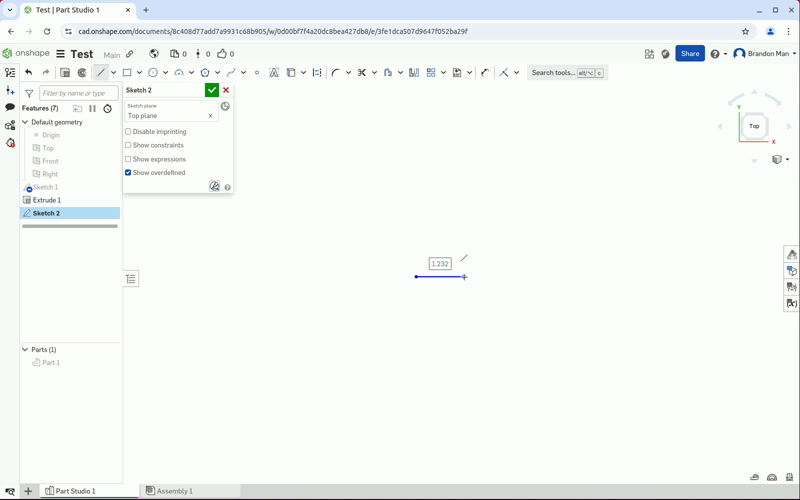
scroll(-6)
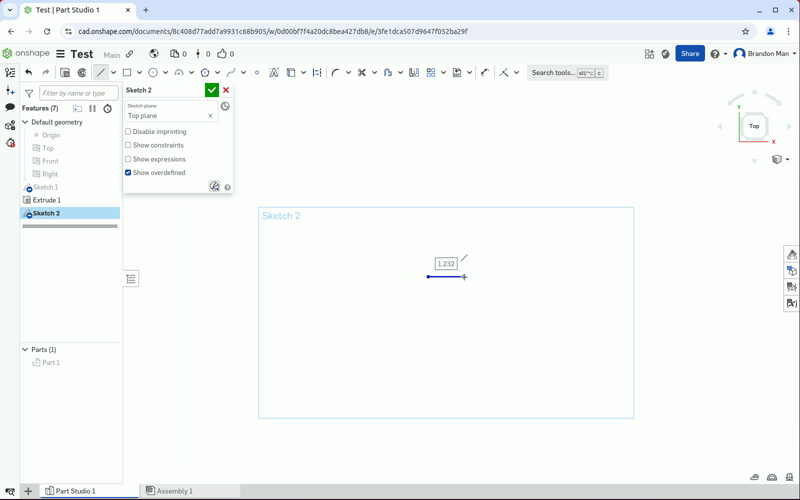
scroll(-6)
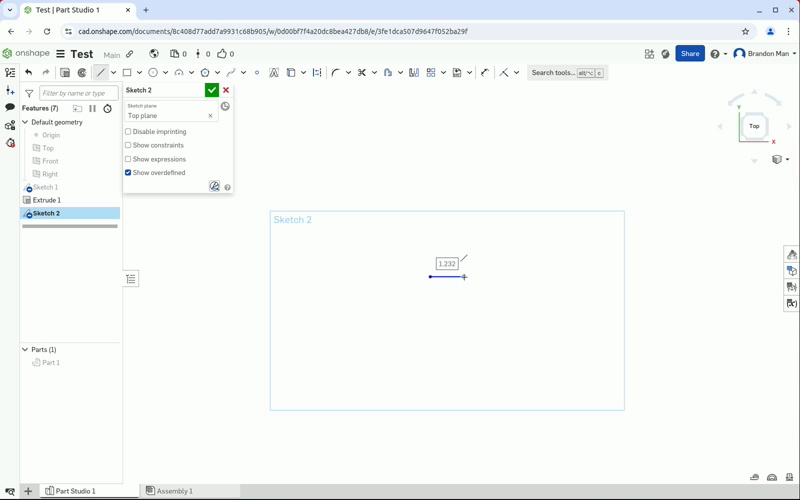
scroll(-6)
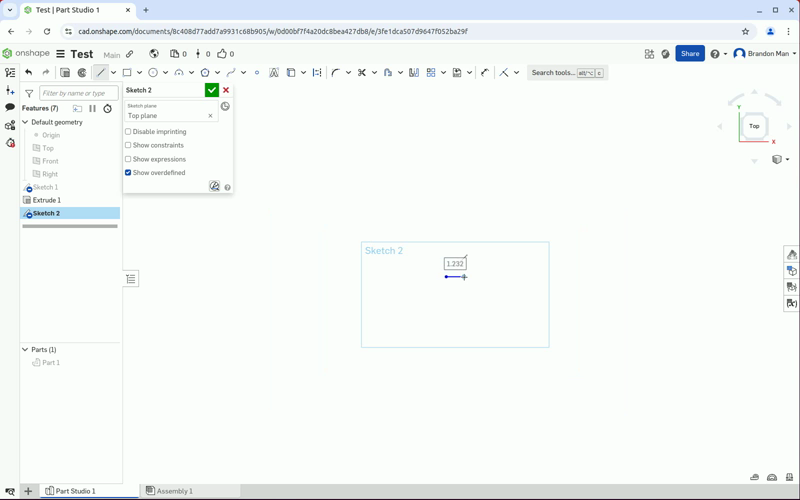
scroll(-6)
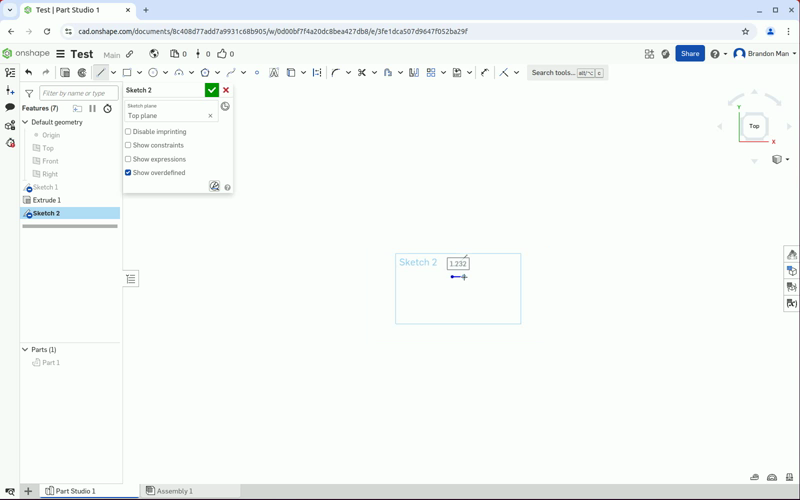
scroll(-6)
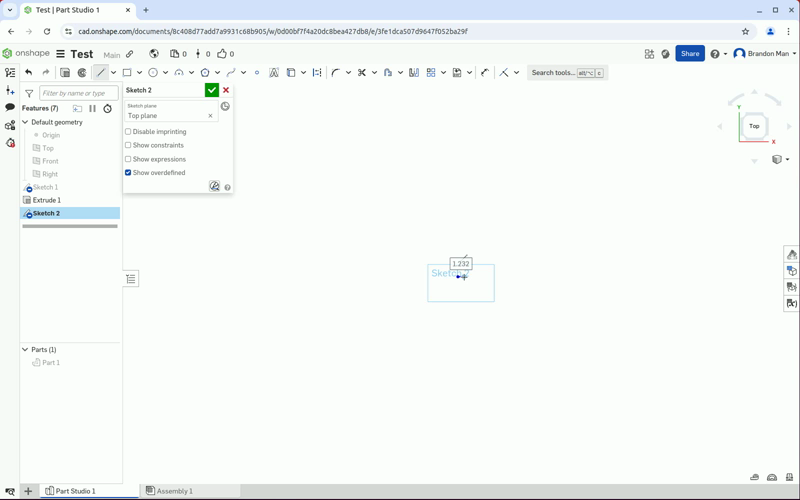
key_up(shift)
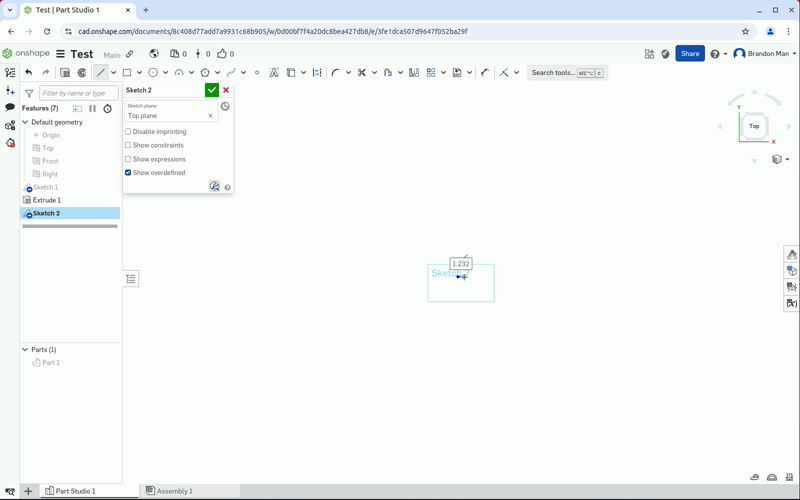
key_down(shift)
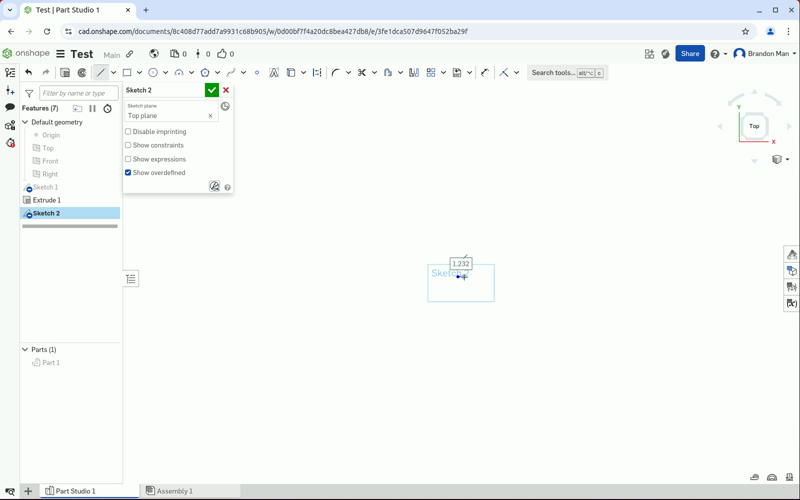
mouse_move(494, 276)
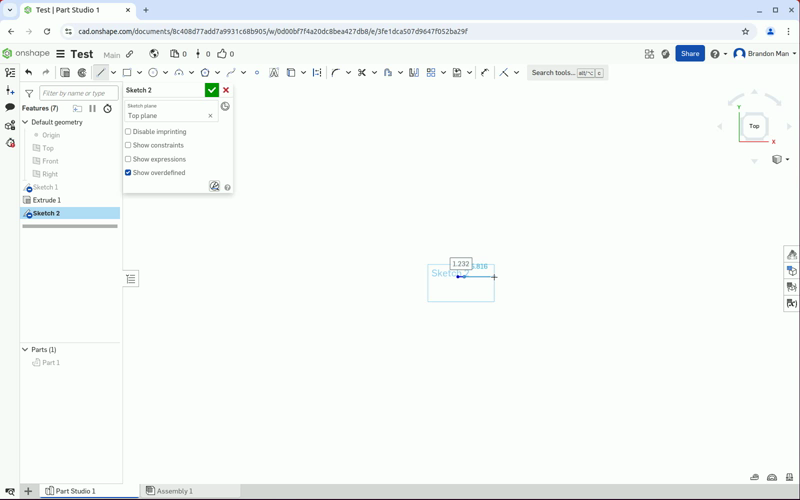
mouse_move(464, 259)
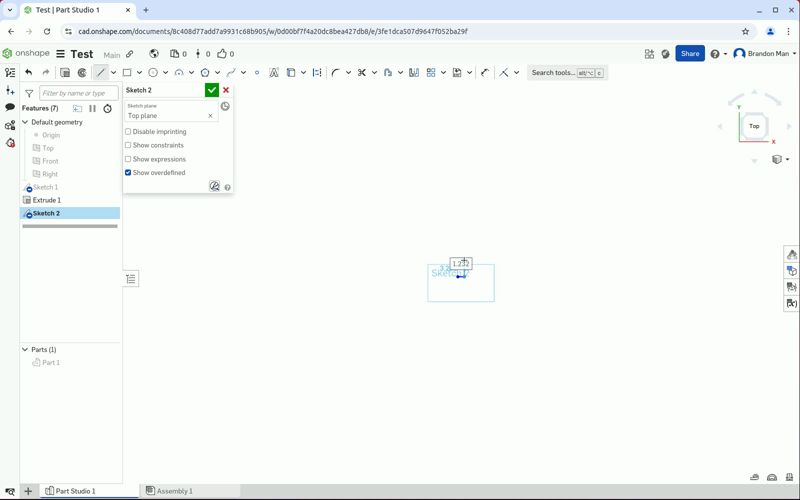
click(464, 259)
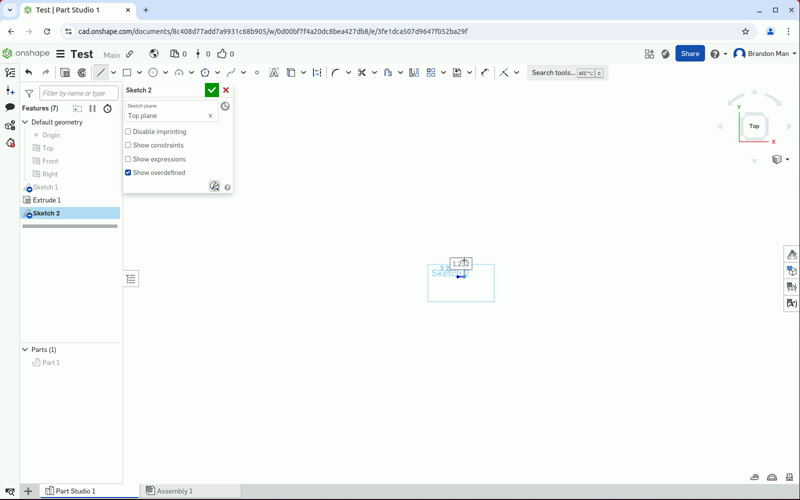
key_up(shift)
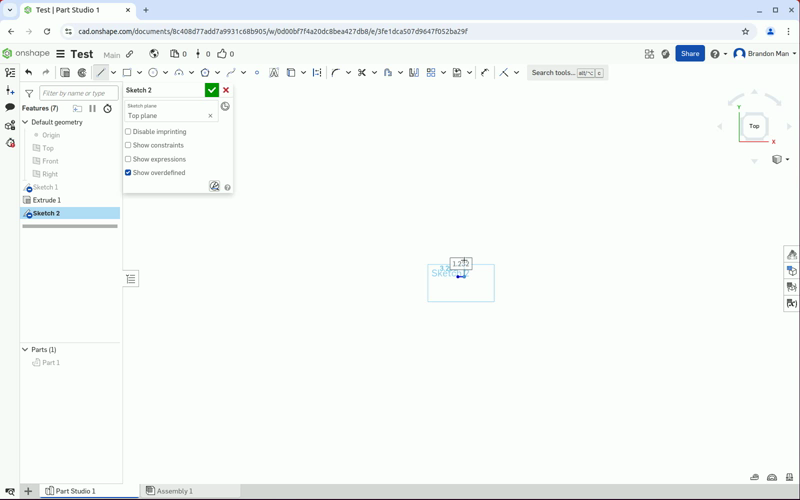
key(esc)
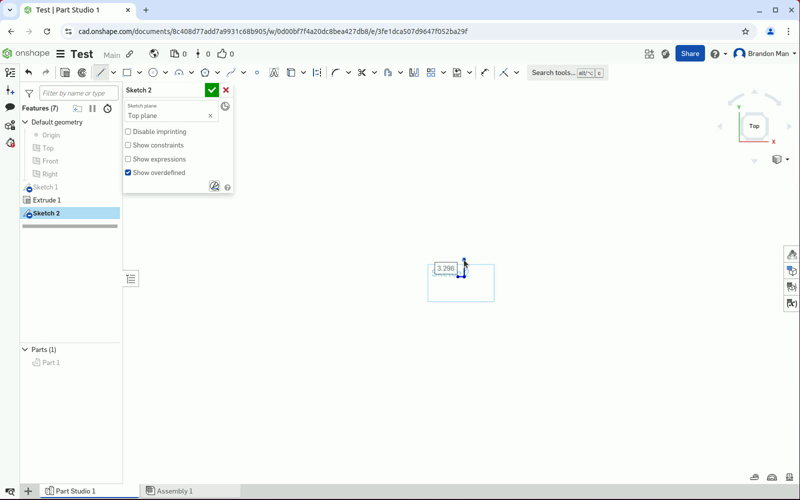
key(a)
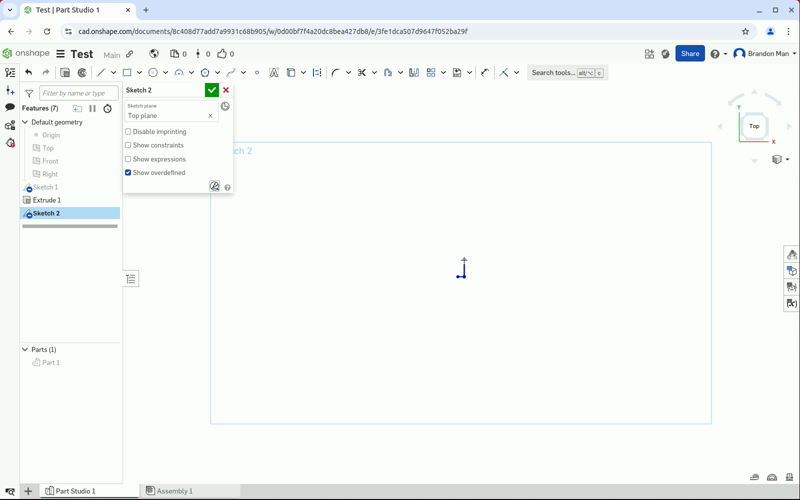
mouse_move(464, 259)
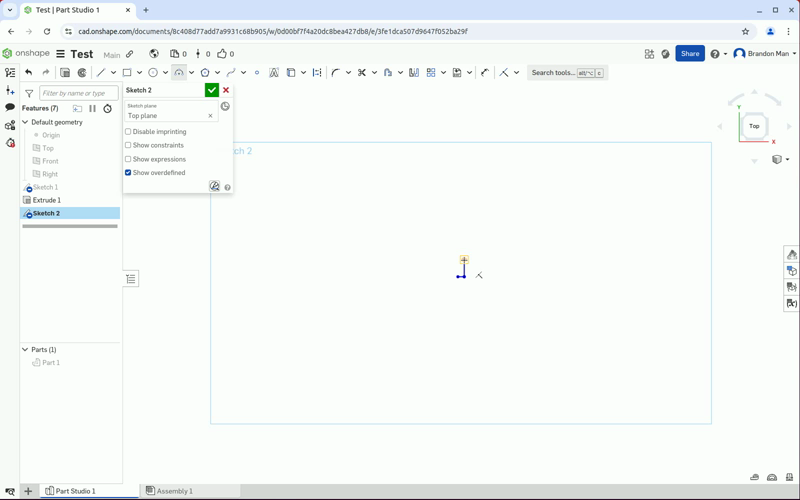
click(464, 259)
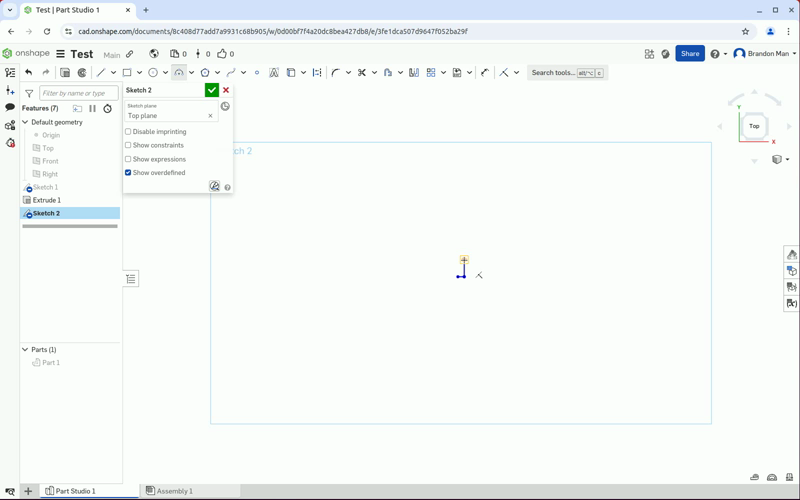
key_down(shift)
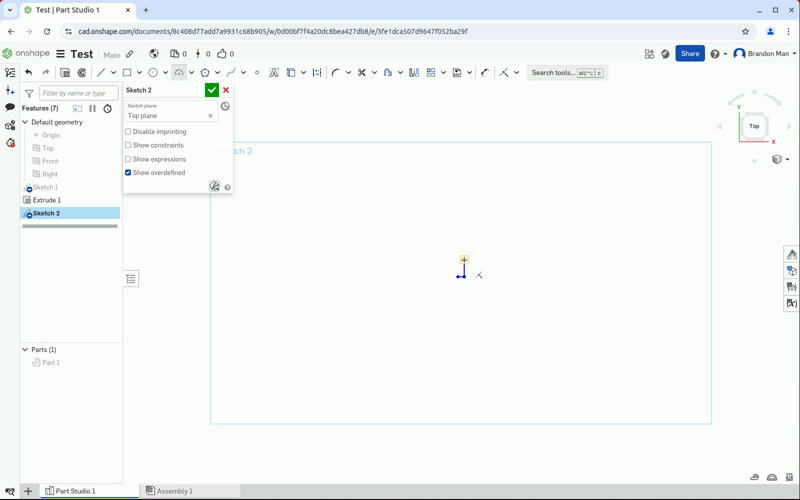
mouse_move(458, 259)
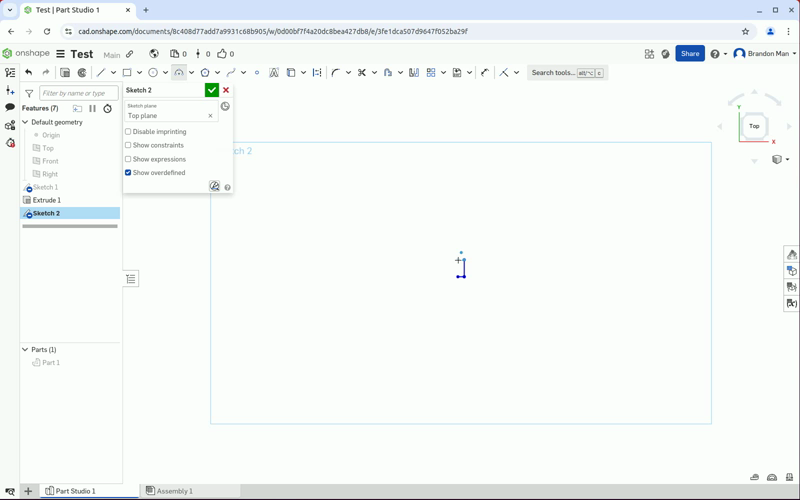
scroll(6)
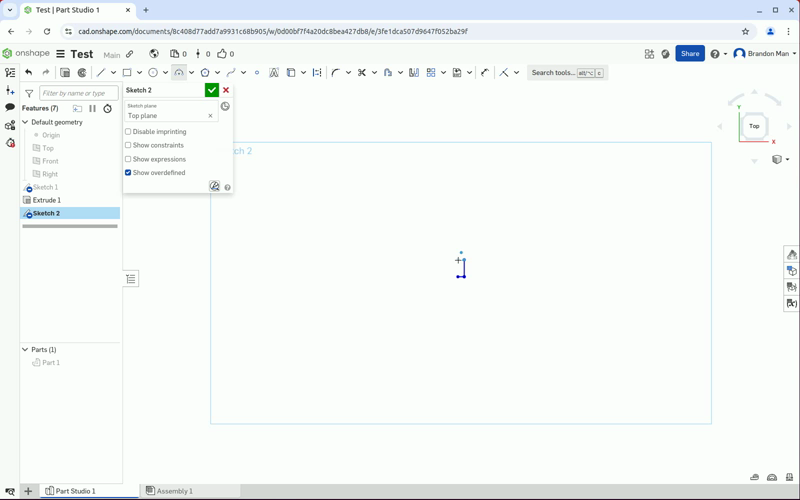
scroll(6)
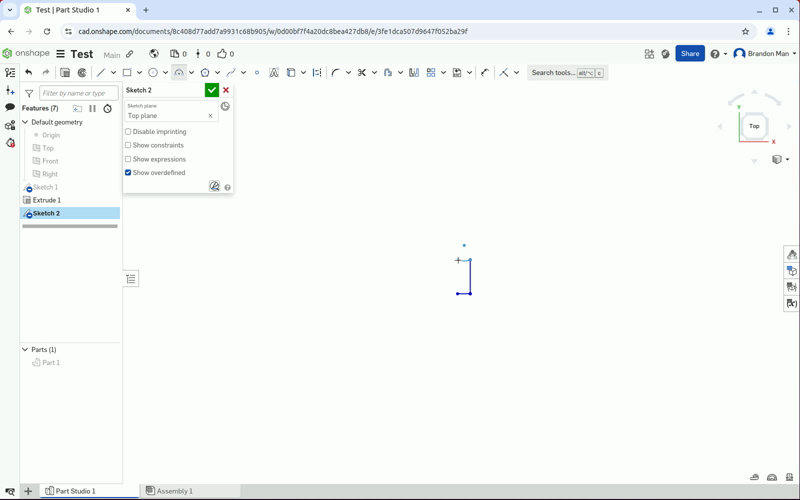
scroll(6)
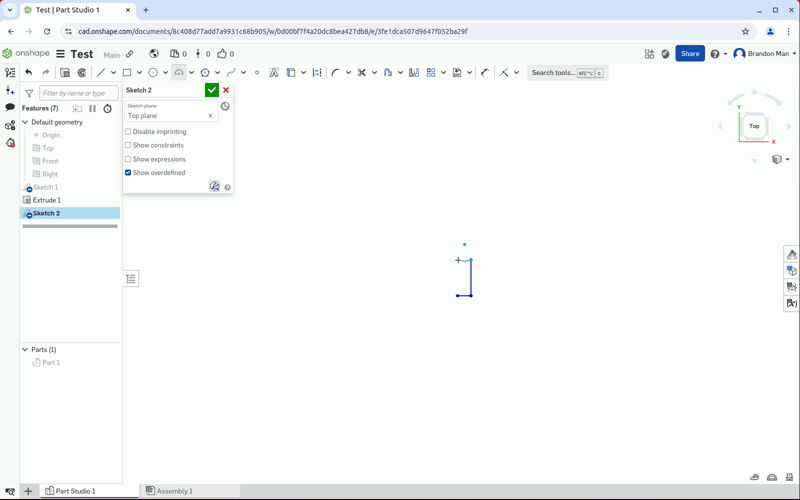
scroll(6)
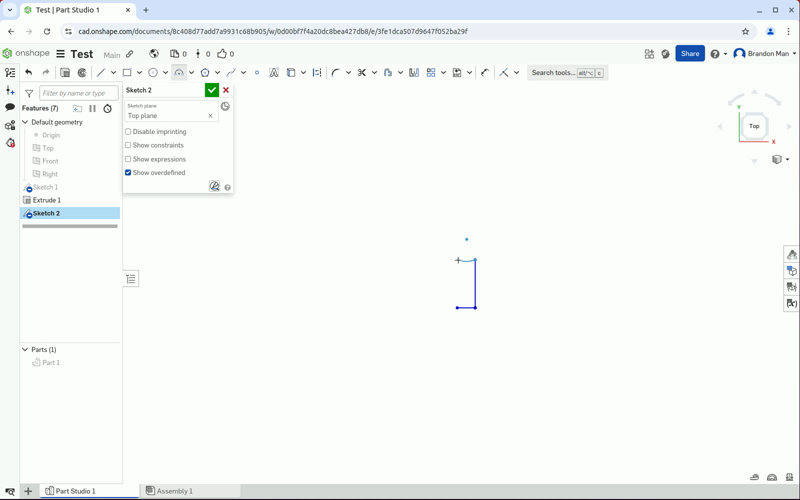
scroll(6)
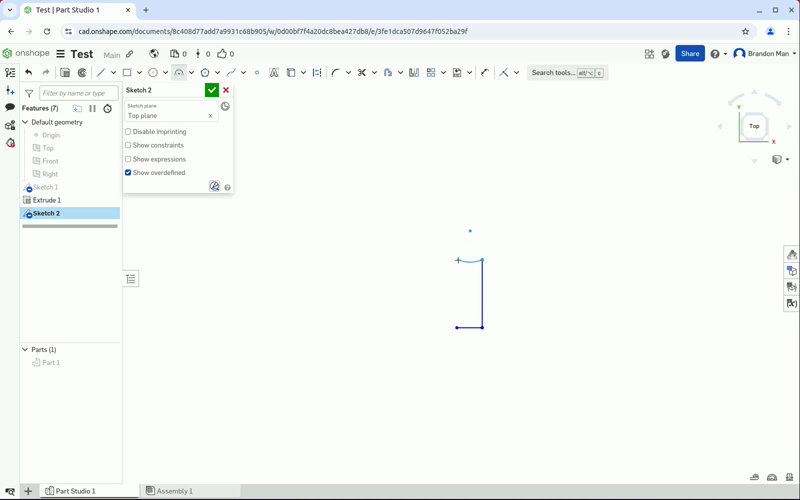
scroll(6)
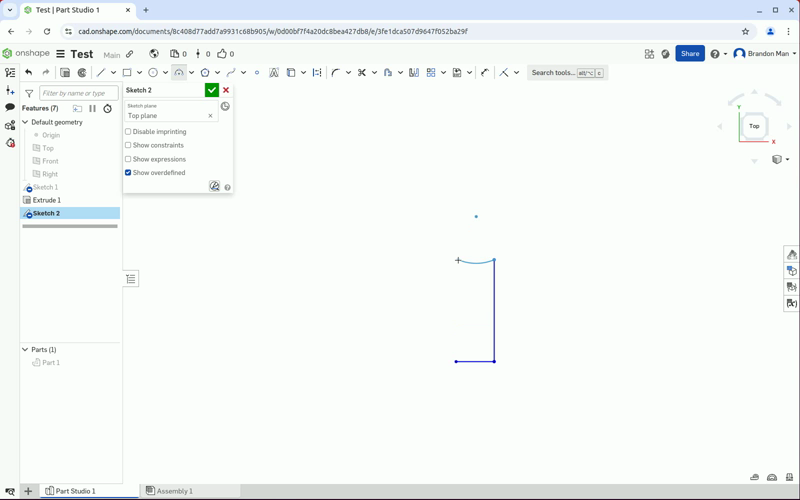
scroll(6)
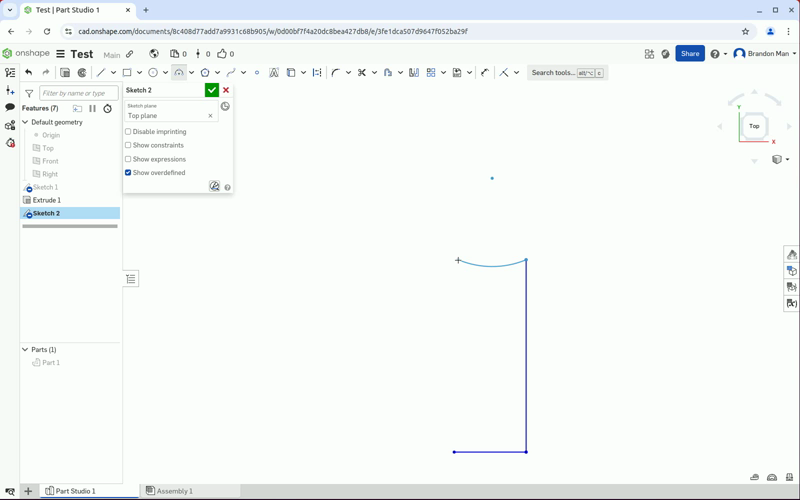
click(458, 259)
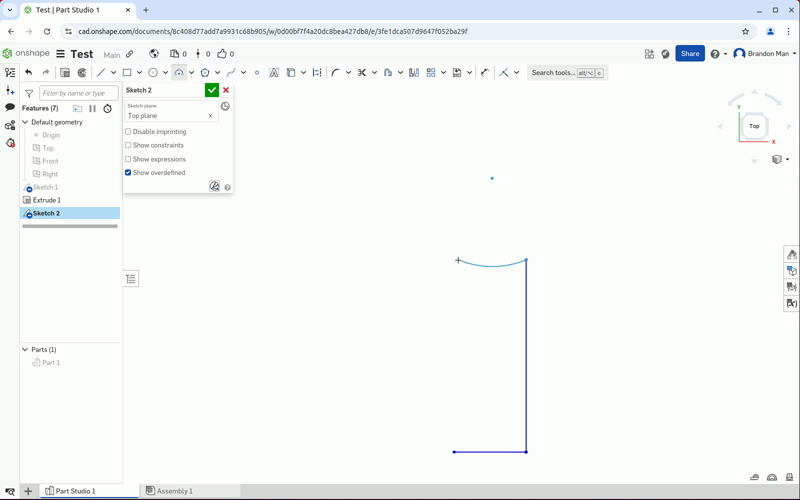
scroll(-6)
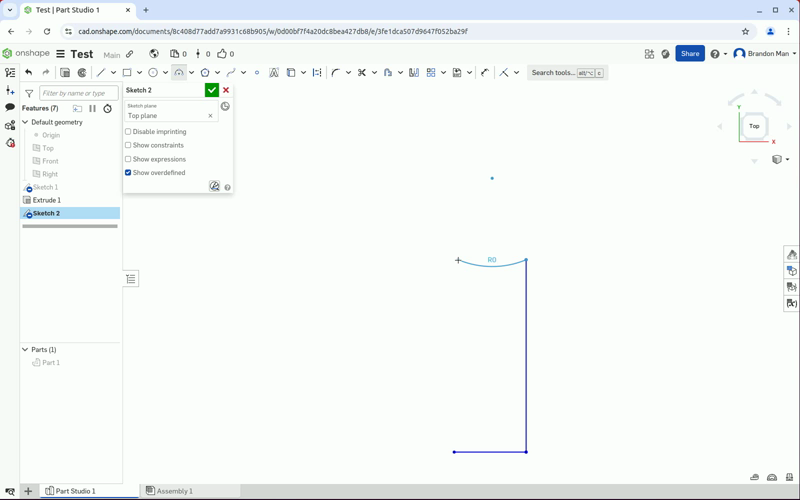
scroll(-6)
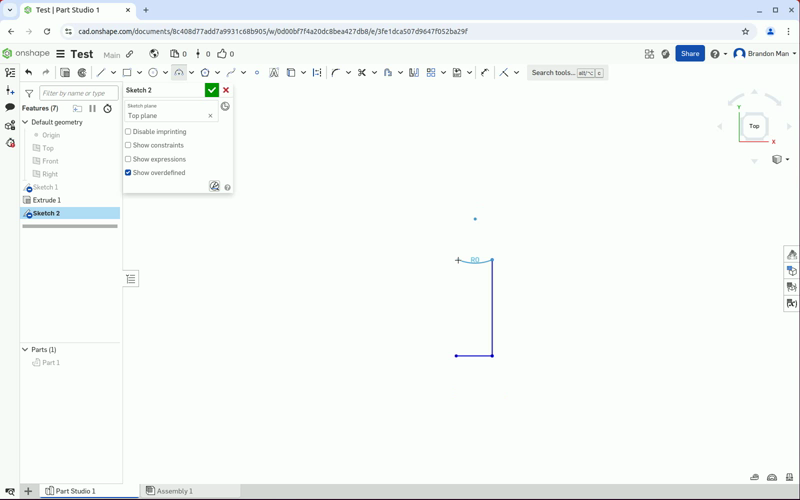
scroll(-6)
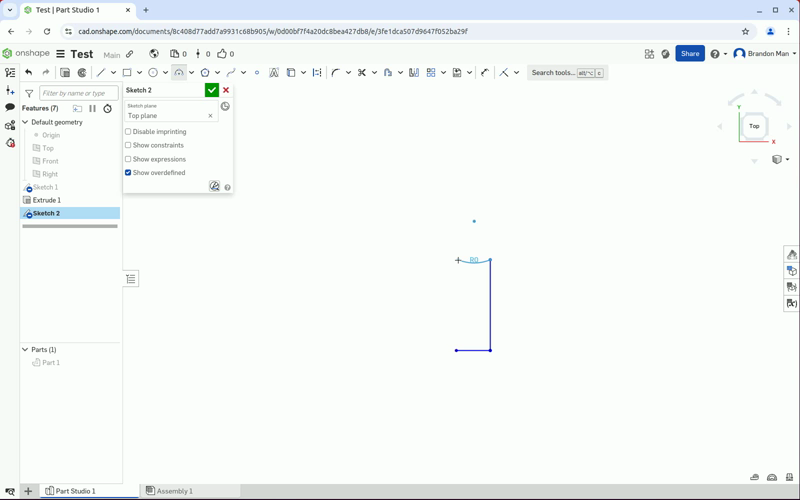
scroll(-6)
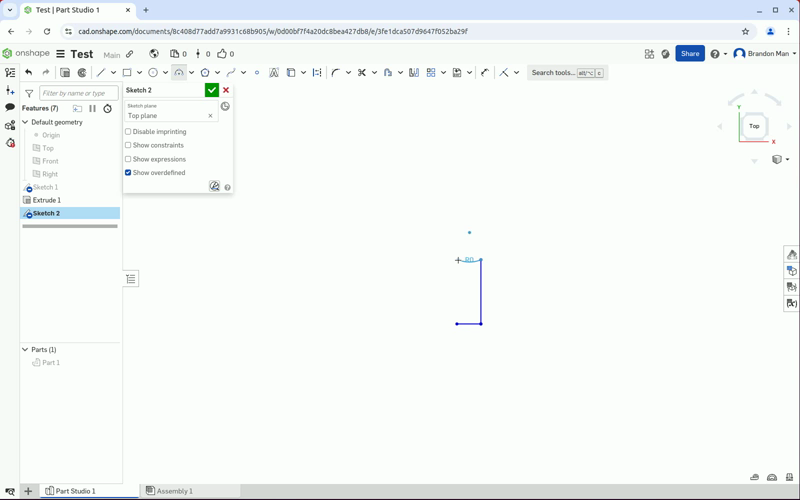
scroll(-6)
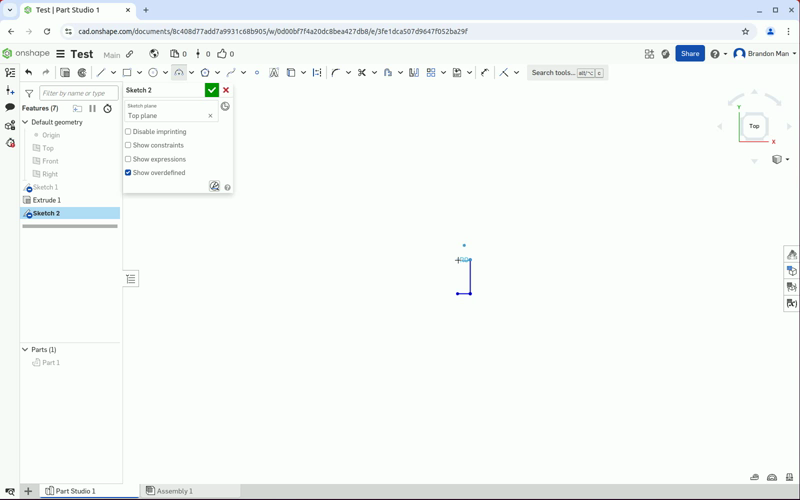
scroll(-6)
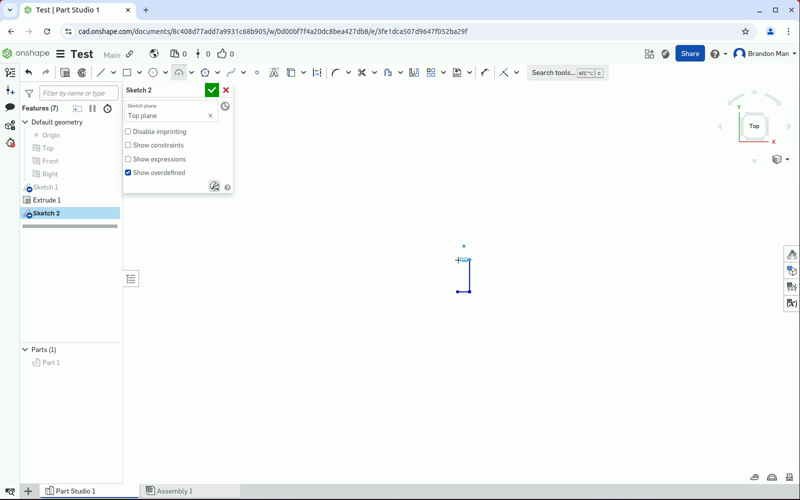
scroll(-6)
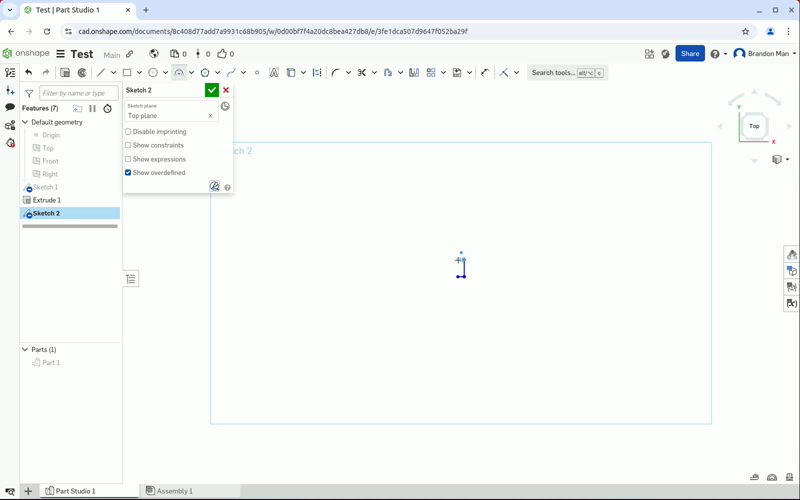
mouse_move(461, 260)
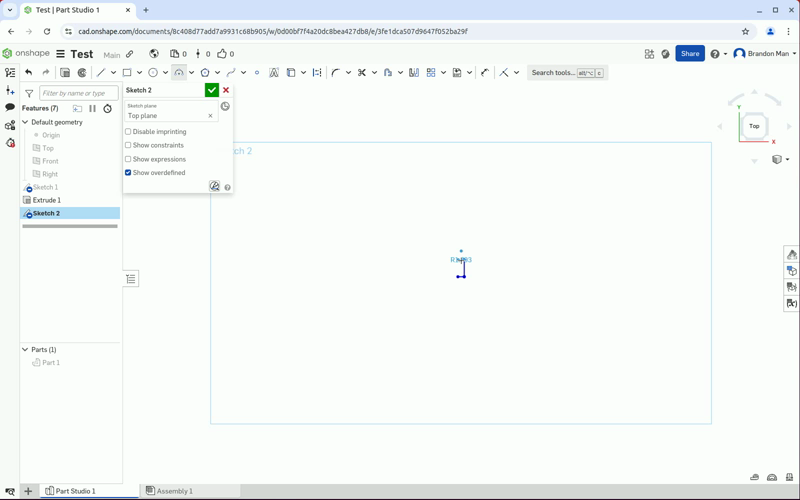
scroll(6)
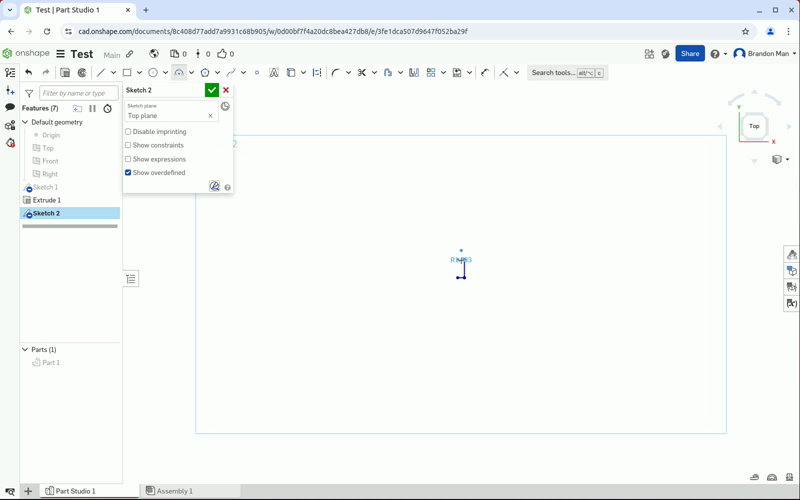
scroll(6)
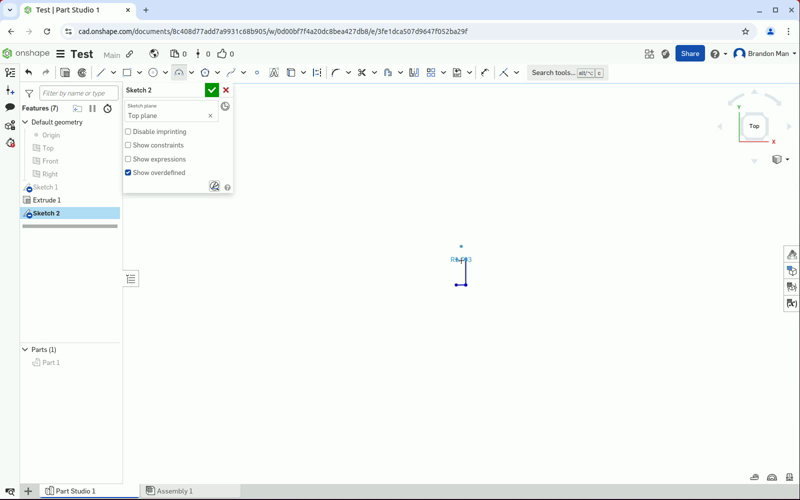
scroll(6)
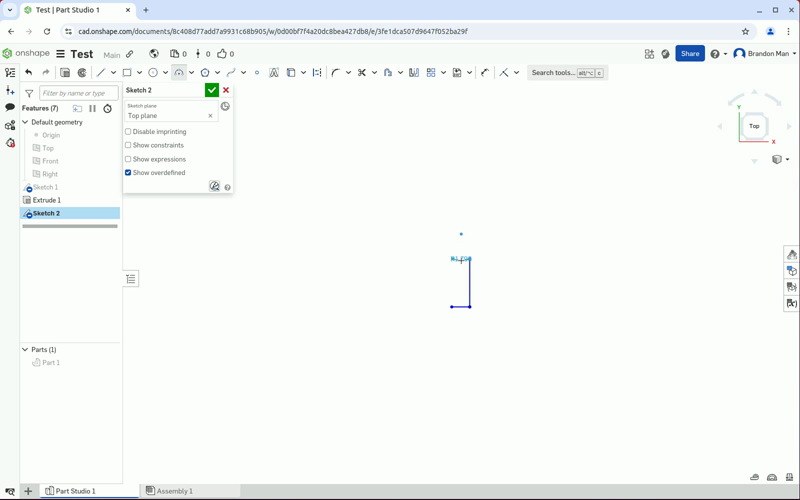
scroll(6)
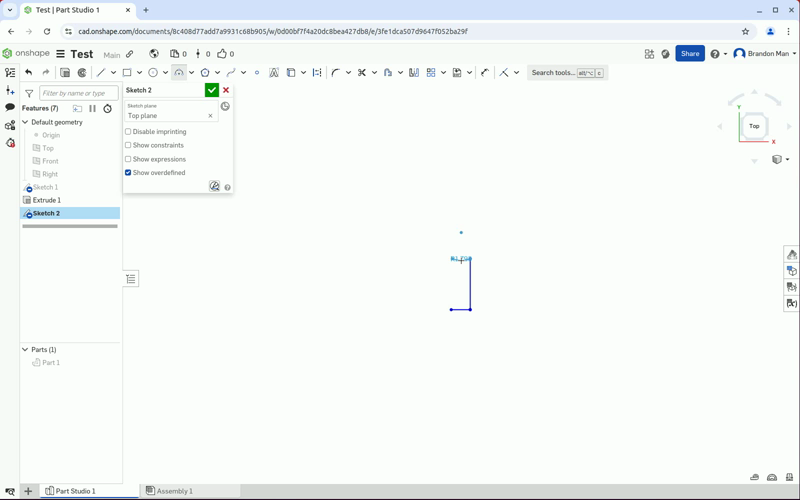
scroll(6)
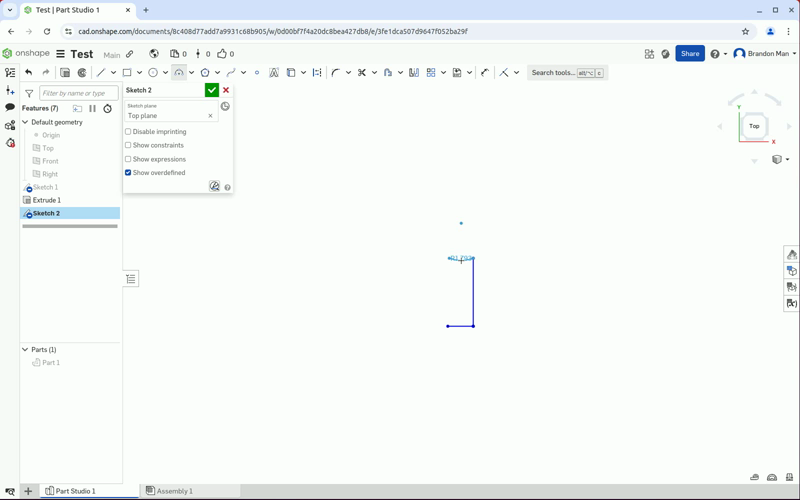
scroll(6)
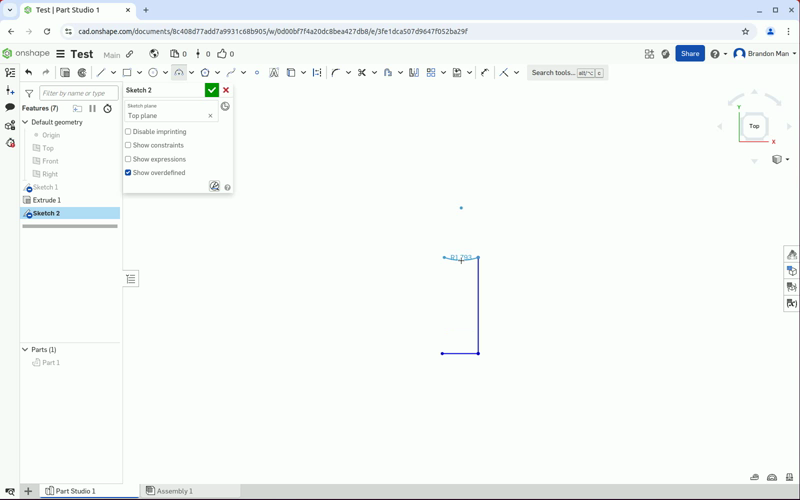
scroll(6)
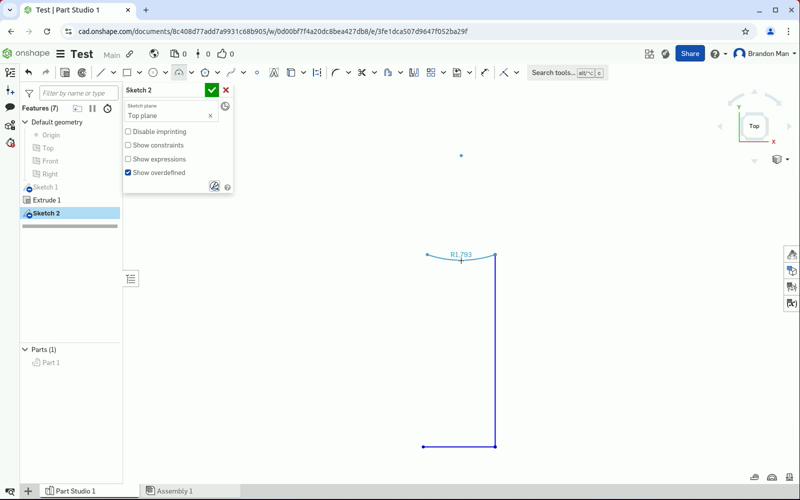
click(461, 260)
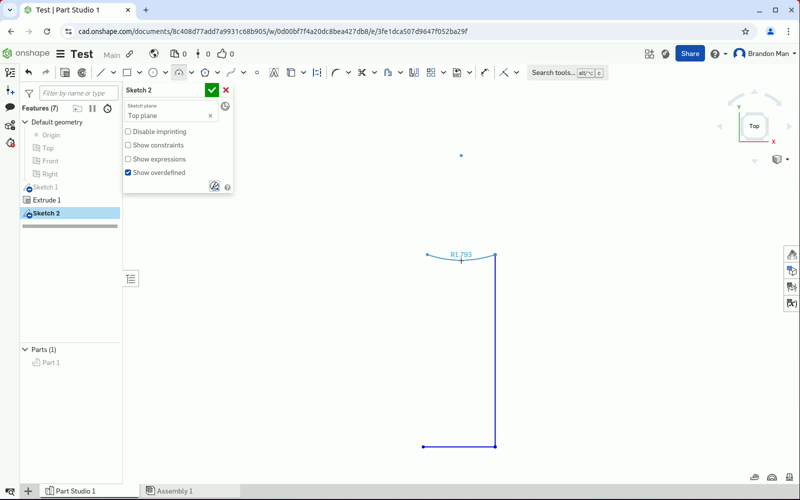
scroll(-6)
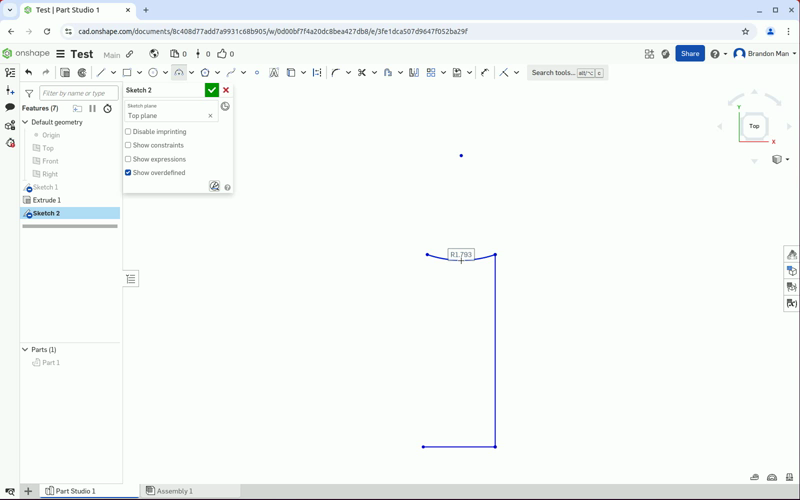
scroll(-6)
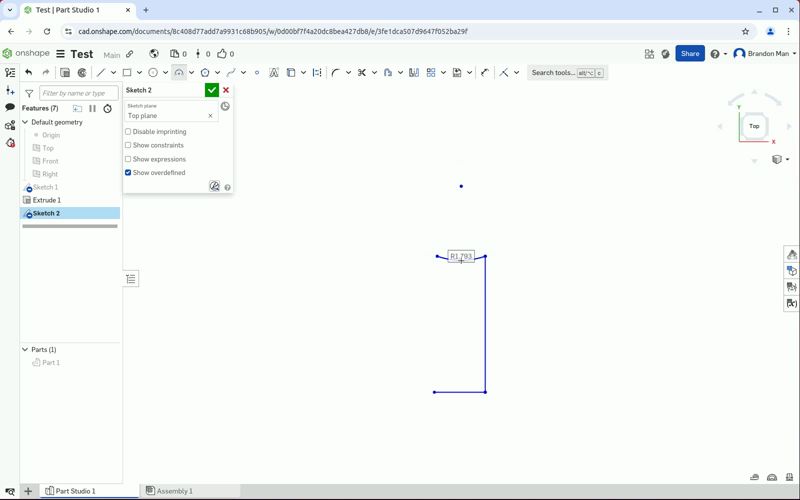
scroll(-6)
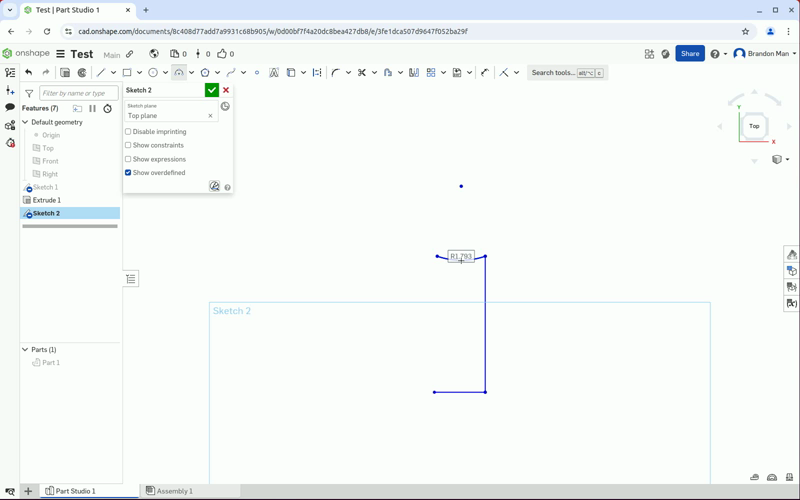
scroll(-6)
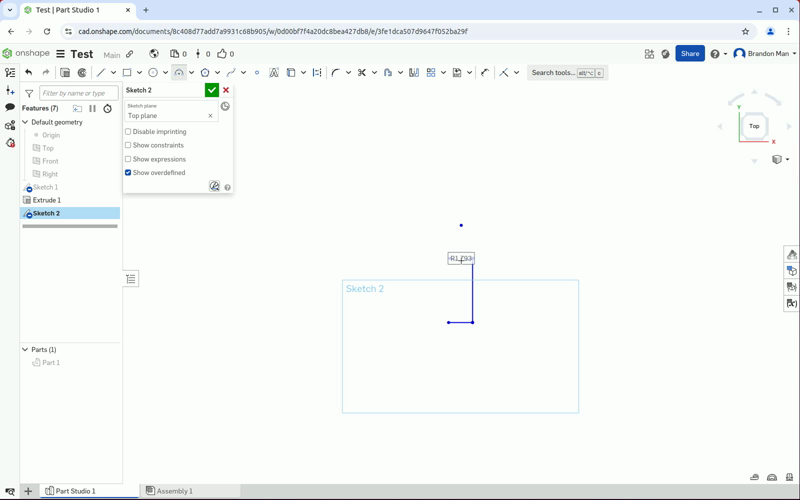
scroll(-6)
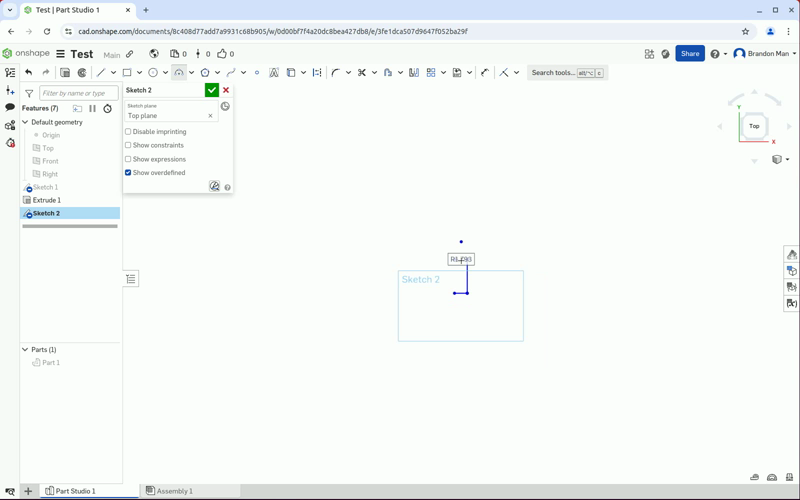
scroll(-6)
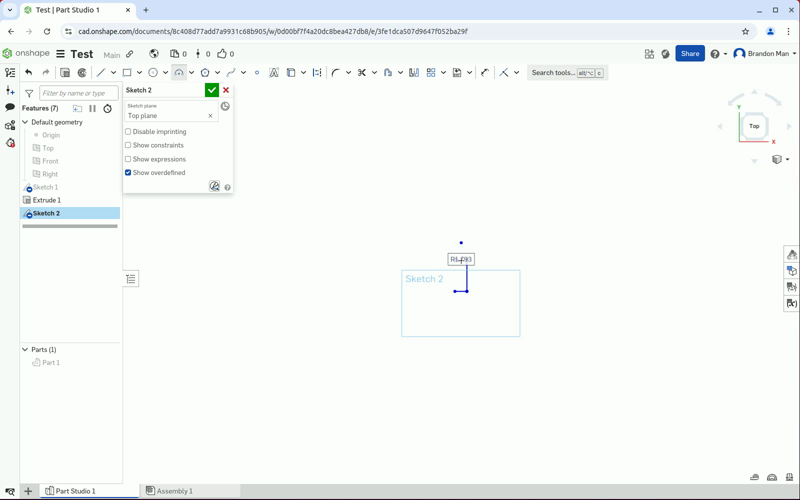
scroll(-6)
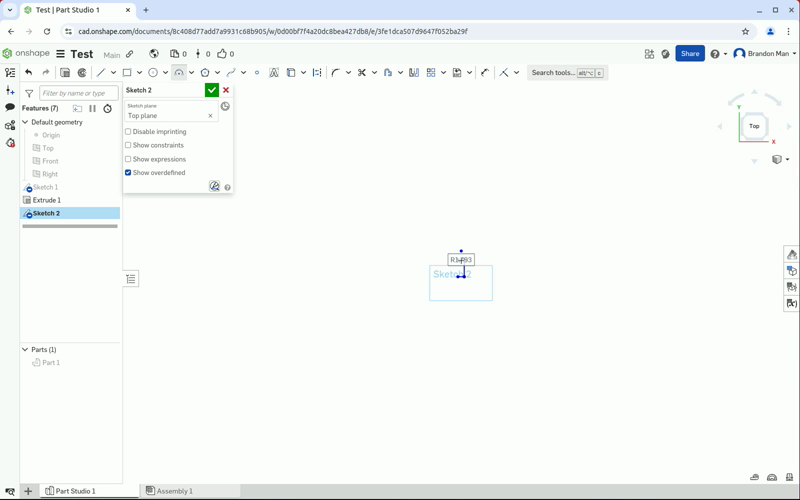
key_up(shift)
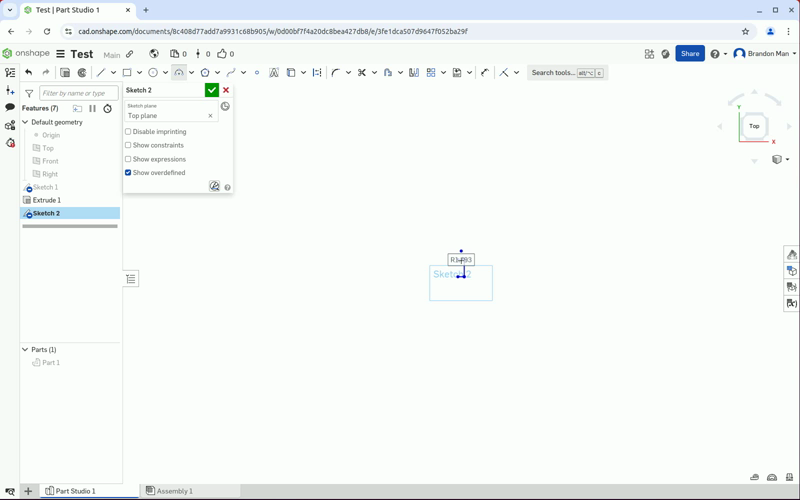
key(esc)
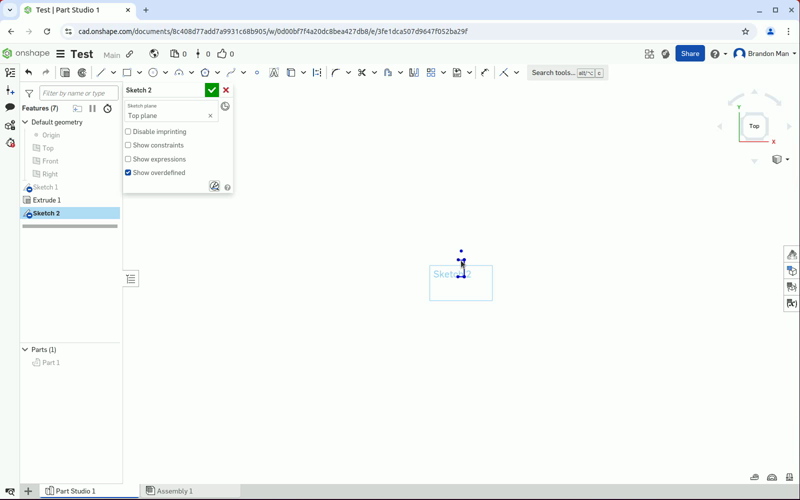
key(l)
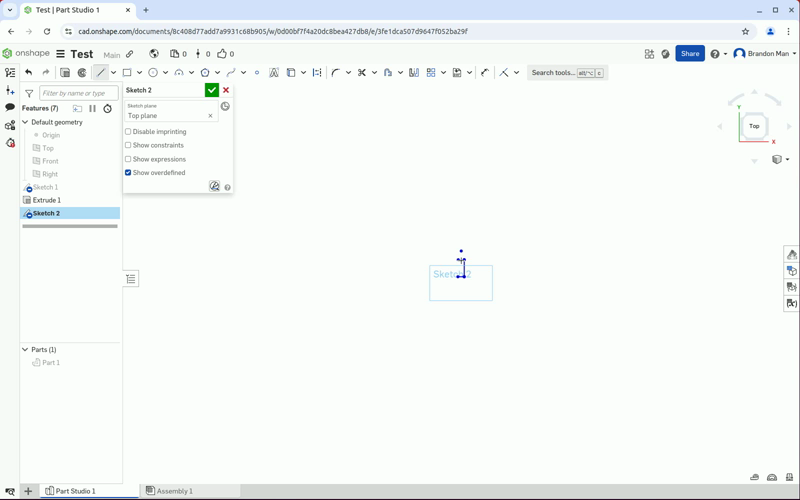
mouse_move(458, 259)
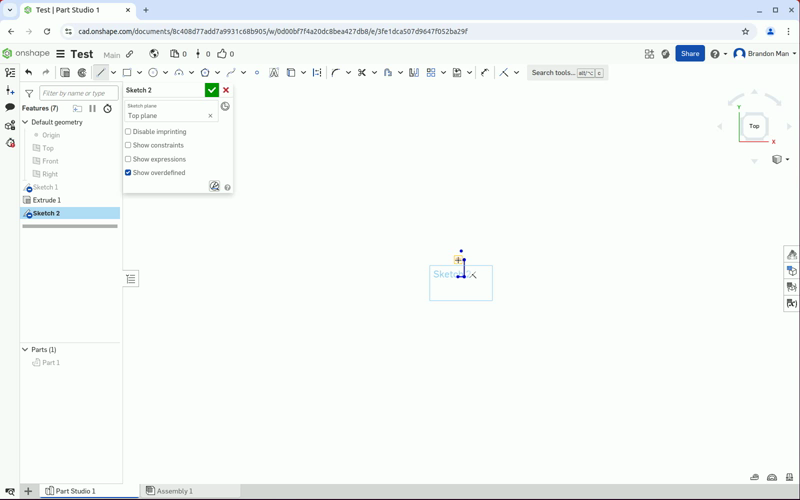
scroll(6)
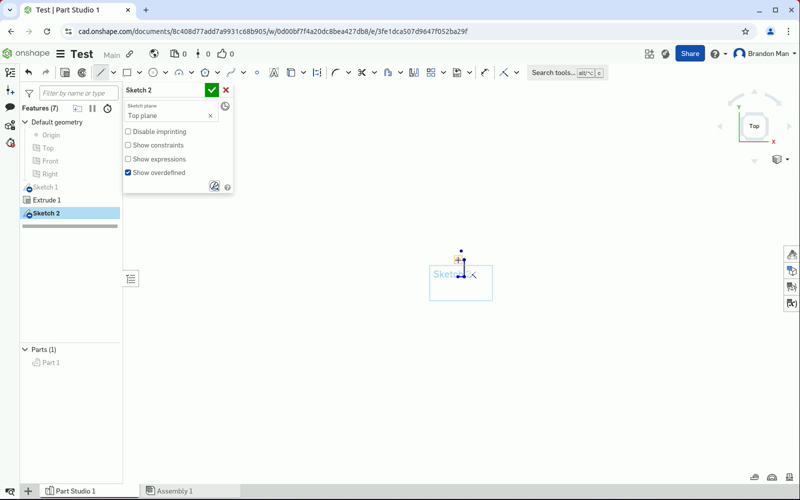
scroll(6)
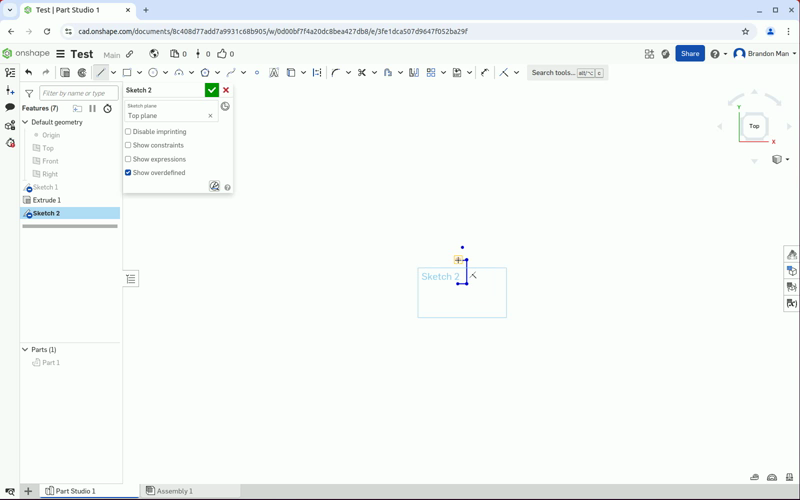
scroll(6)
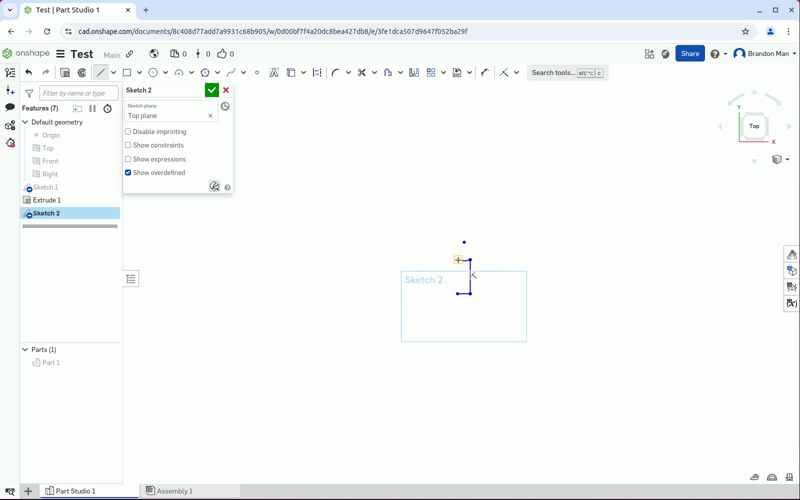
scroll(6)
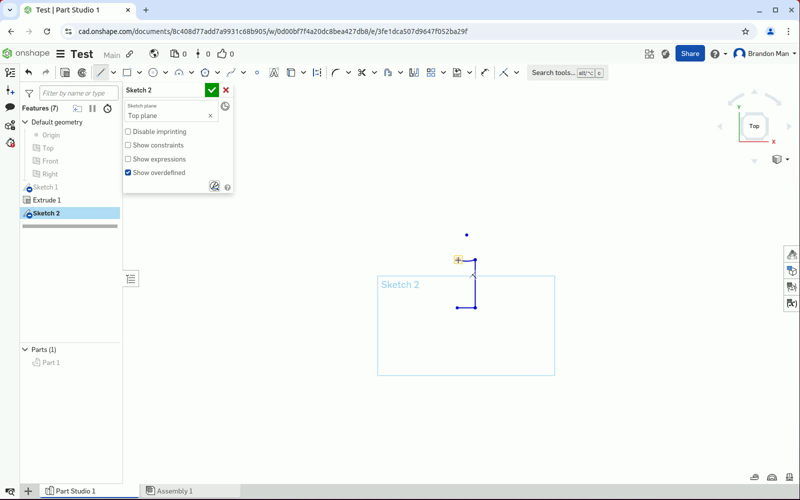
scroll(6)
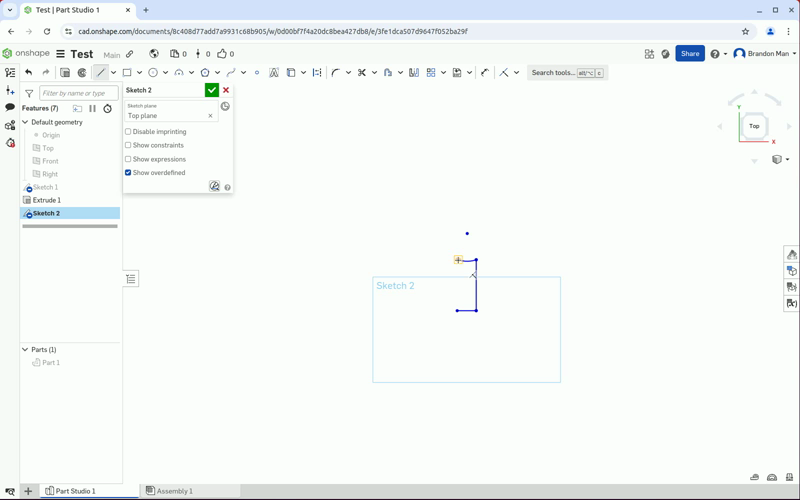
scroll(6)
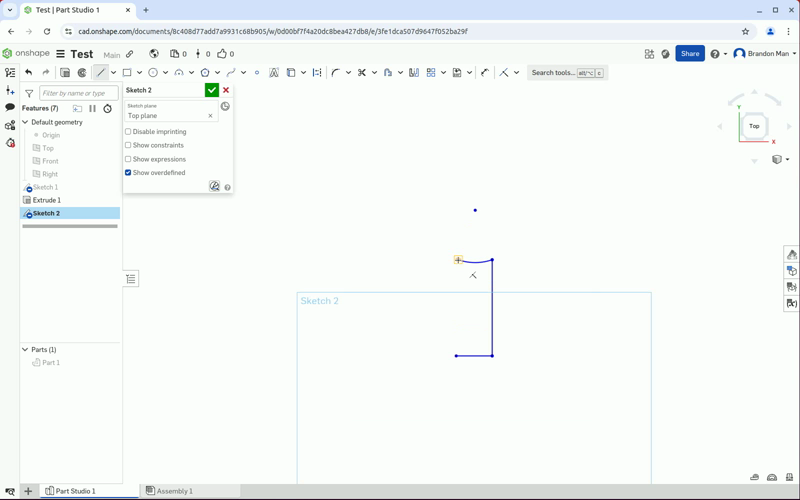
scroll(6)
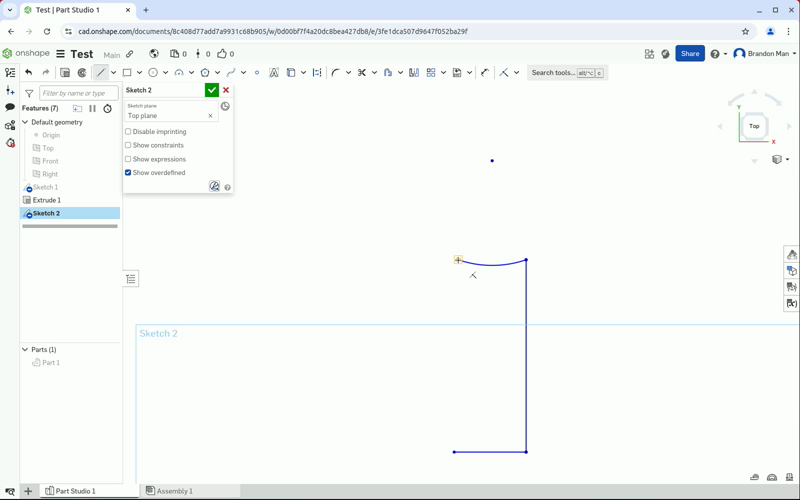
click(458, 259)
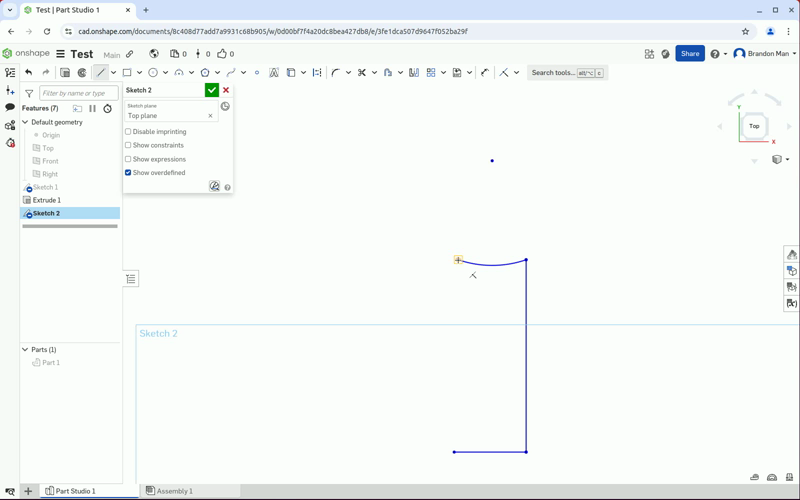
scroll(-6)
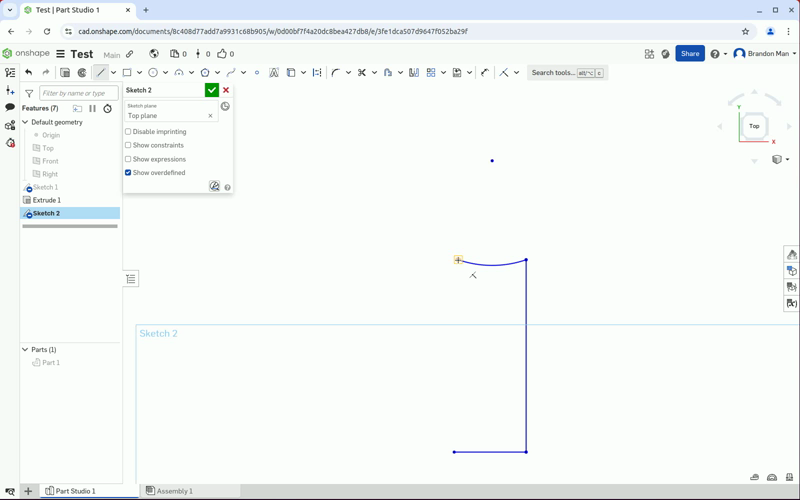
scroll(-6)
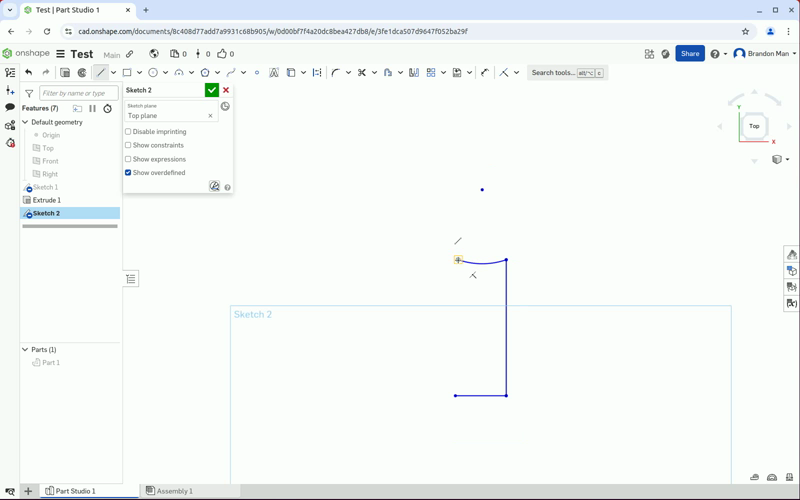
scroll(-6)
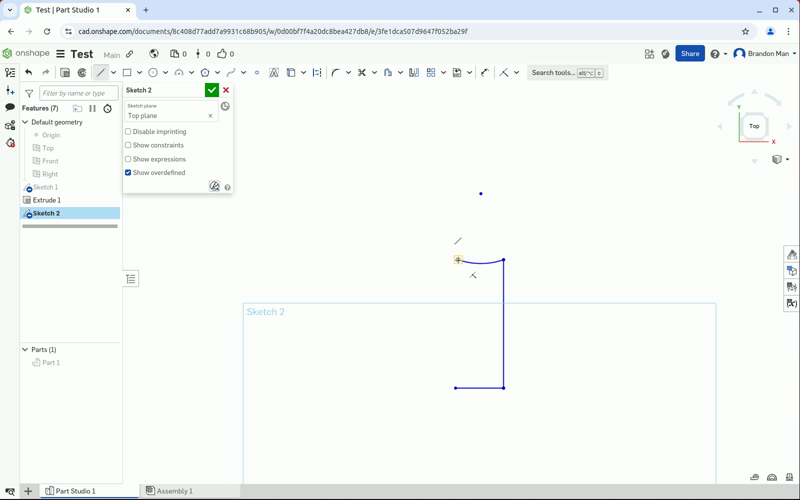
scroll(-6)
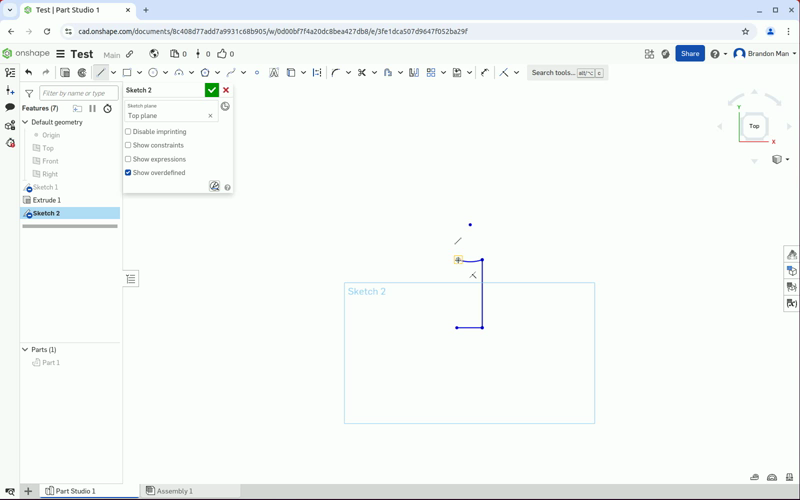
scroll(-6)
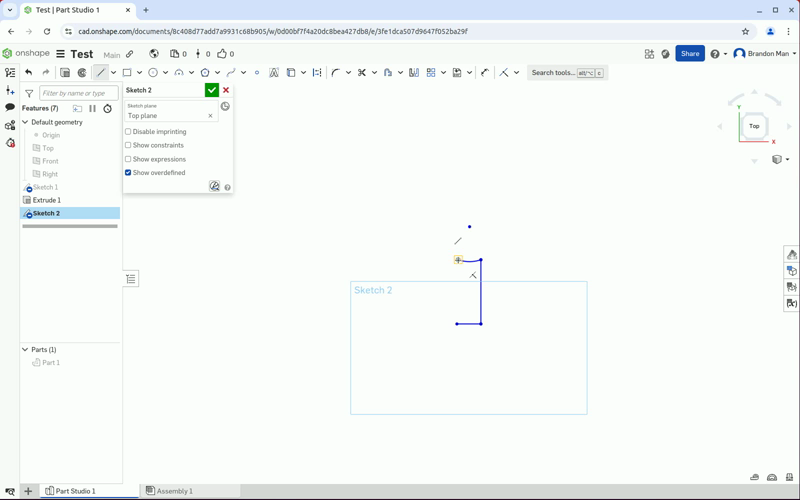
scroll(-6)
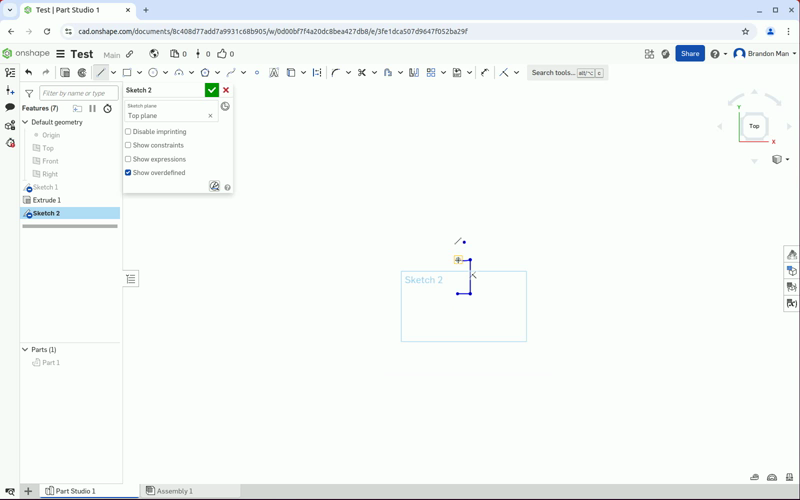
scroll(-6)
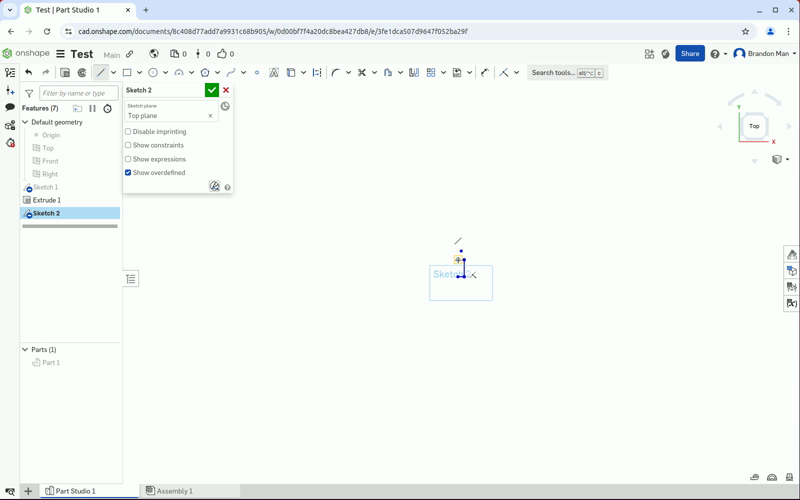
mouse_move(488, 259)
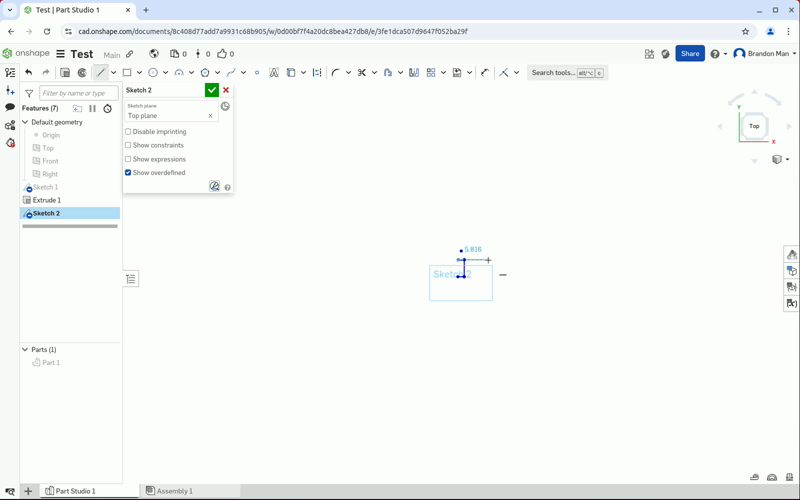
key_down(shift)
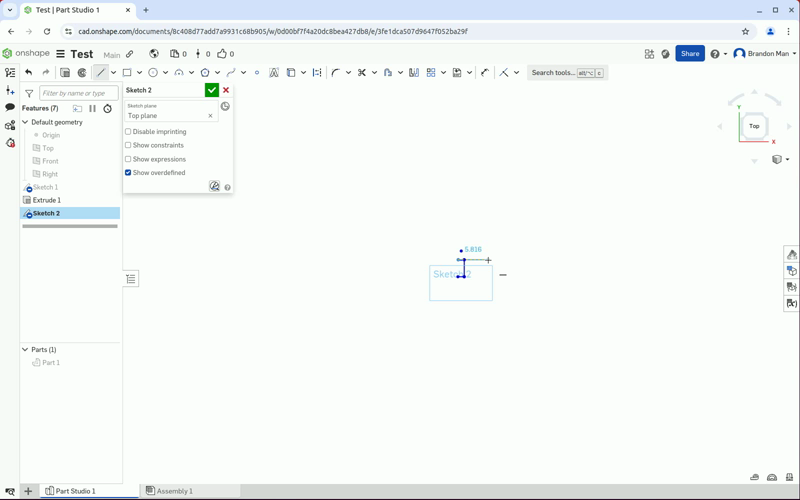
mouse_move(458, 276)
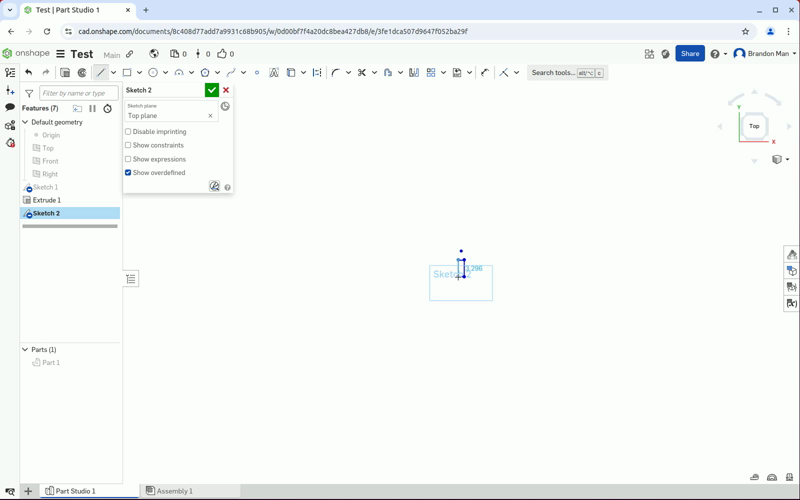
key_up(shift)
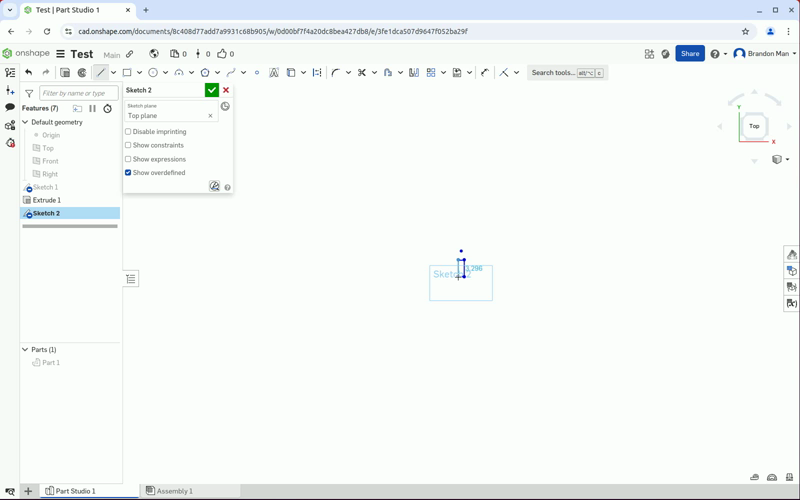
click(458, 276)
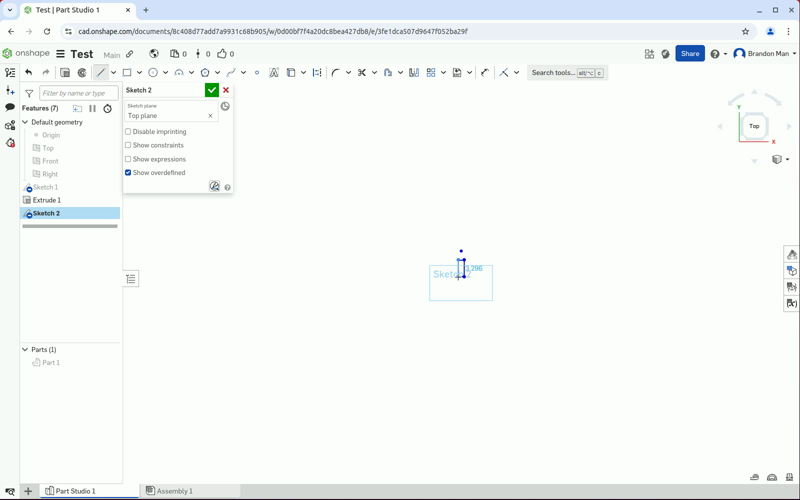
key(esc)
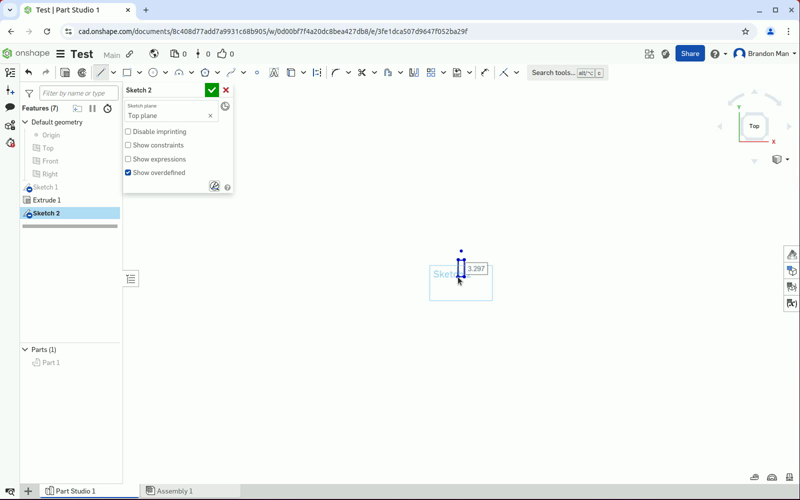
mouse_move(462, 274)
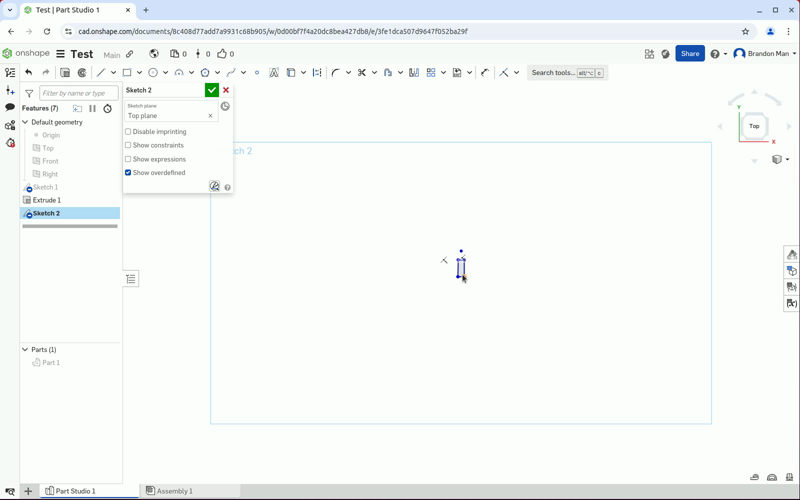
scroll(6)
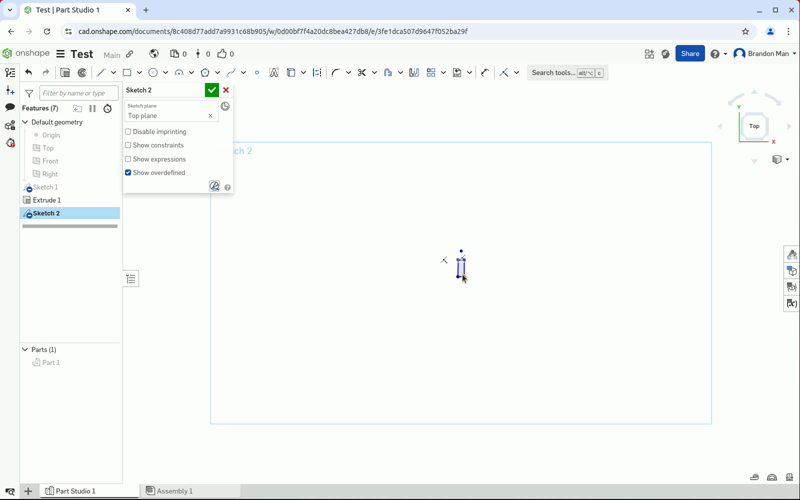
scroll(6)
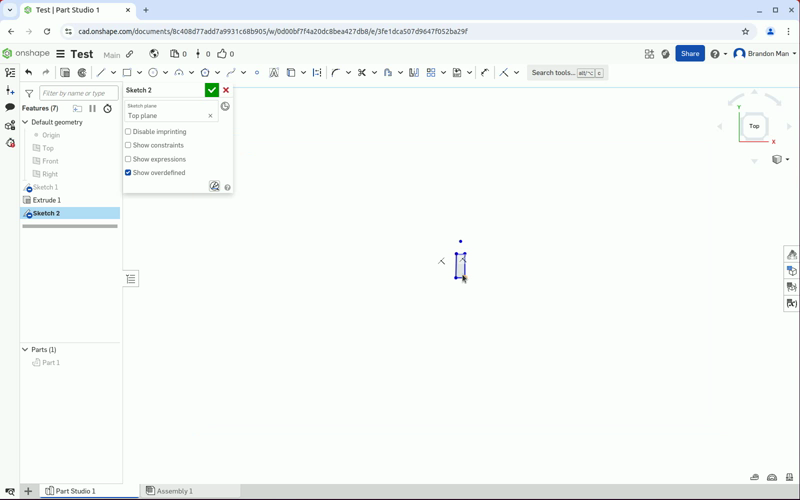
scroll(6)
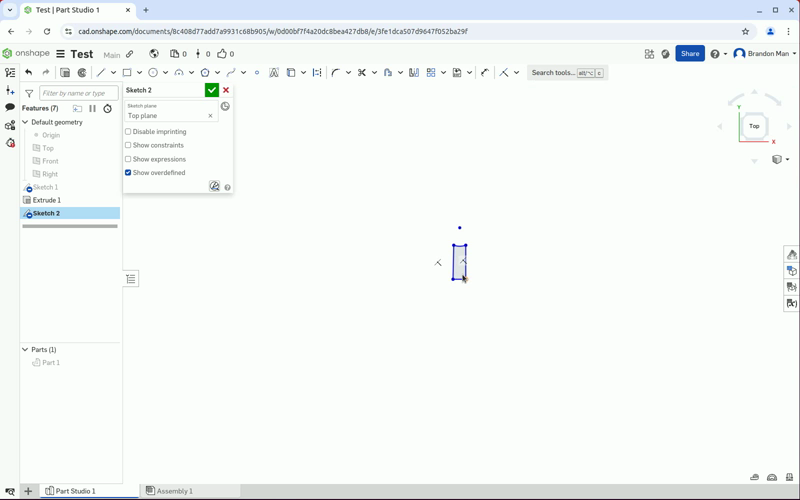
scroll(6)
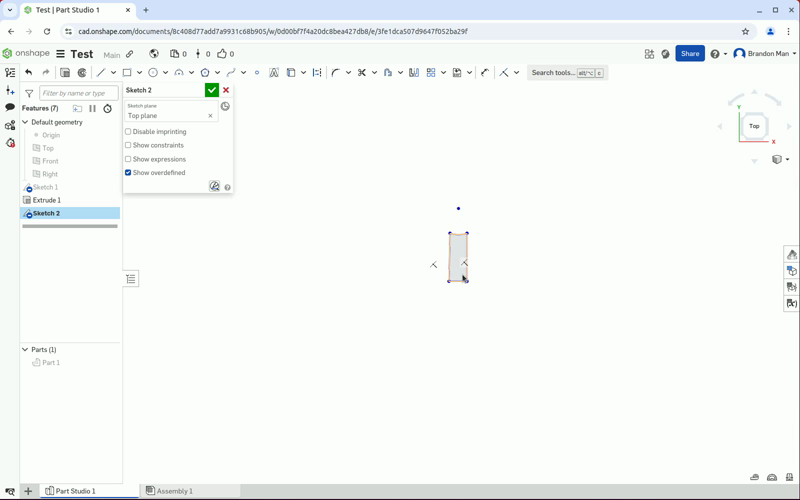
scroll(6)
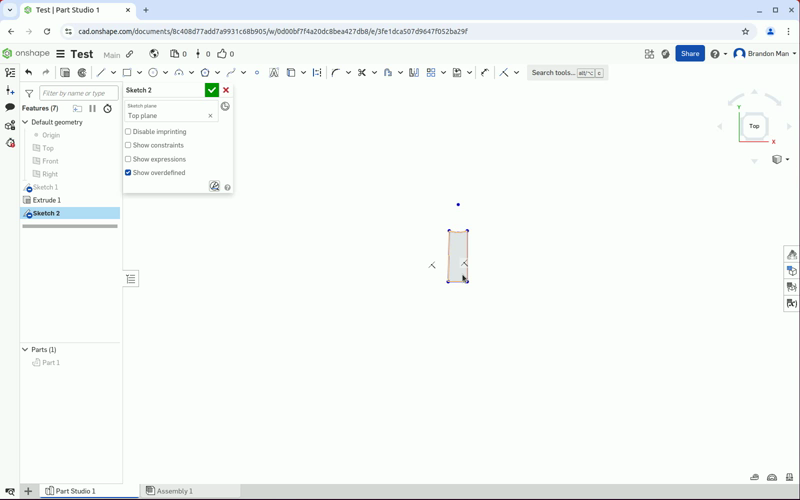
scroll(6)
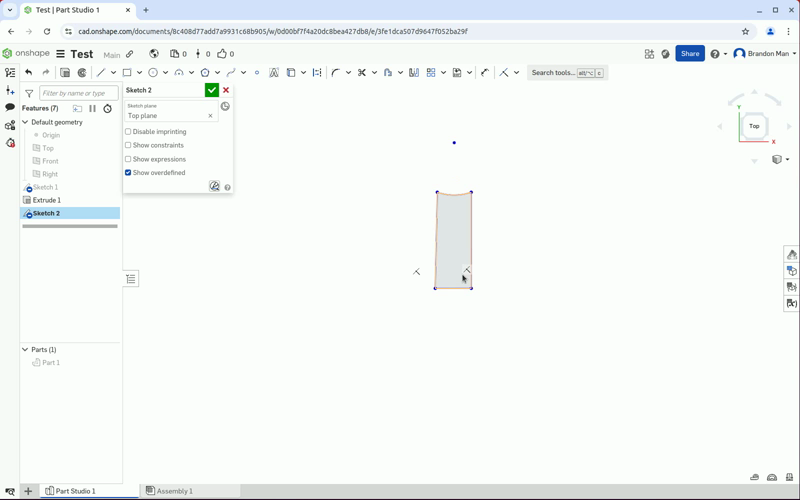
scroll(6)
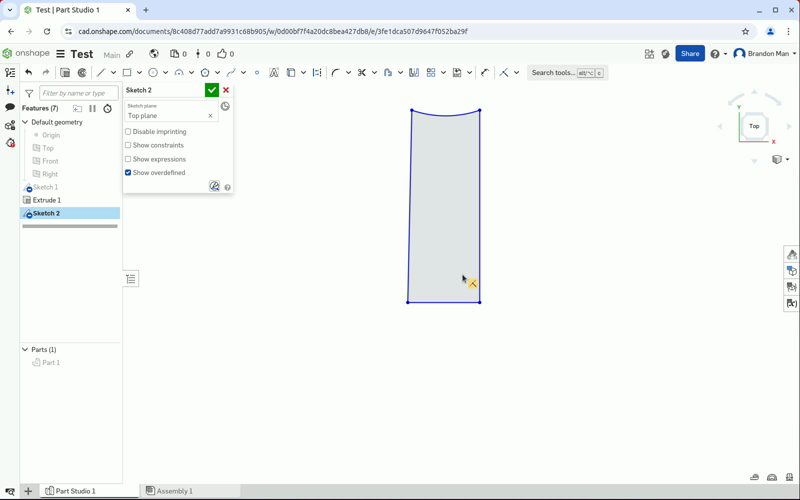
click(462, 274)
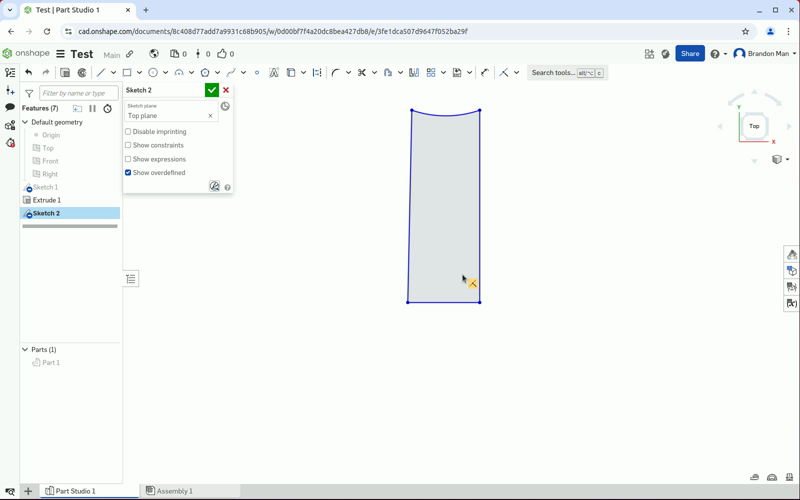
scroll(-6)
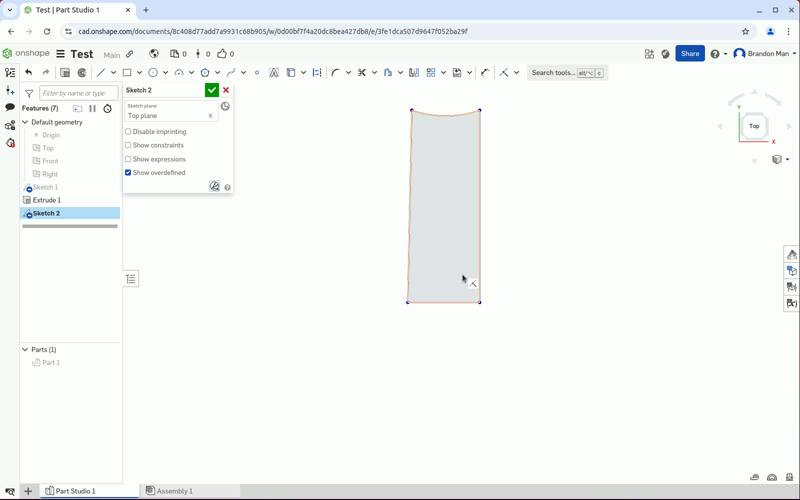
scroll(-6)
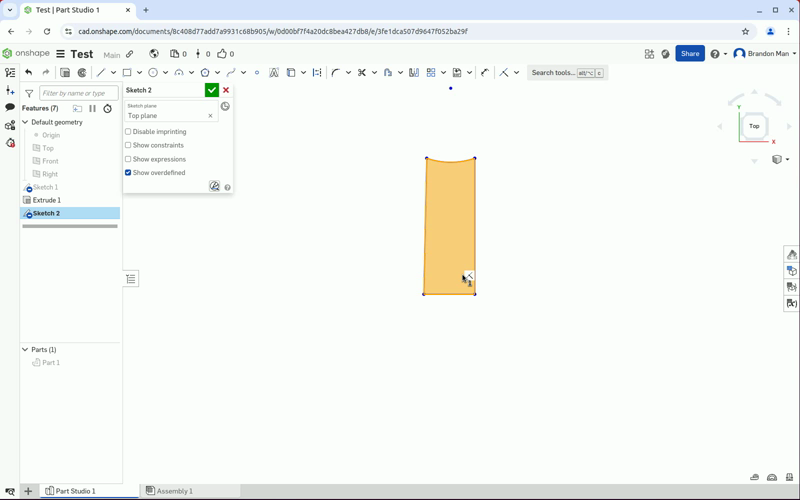
scroll(-6)
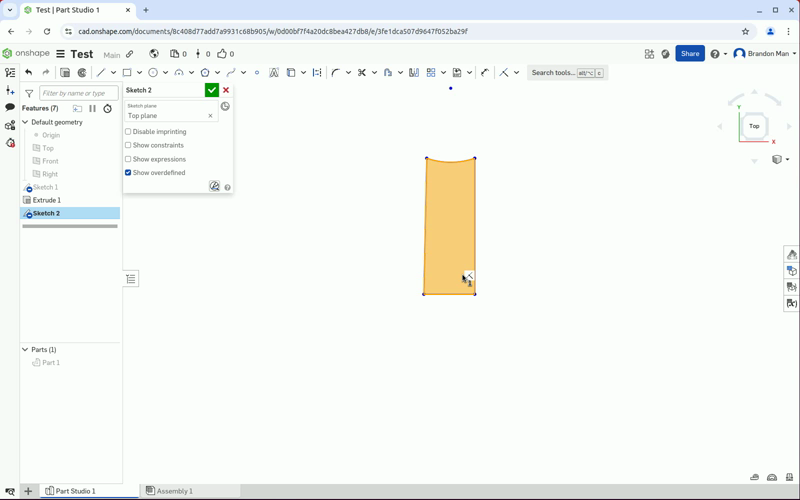
scroll(-6)
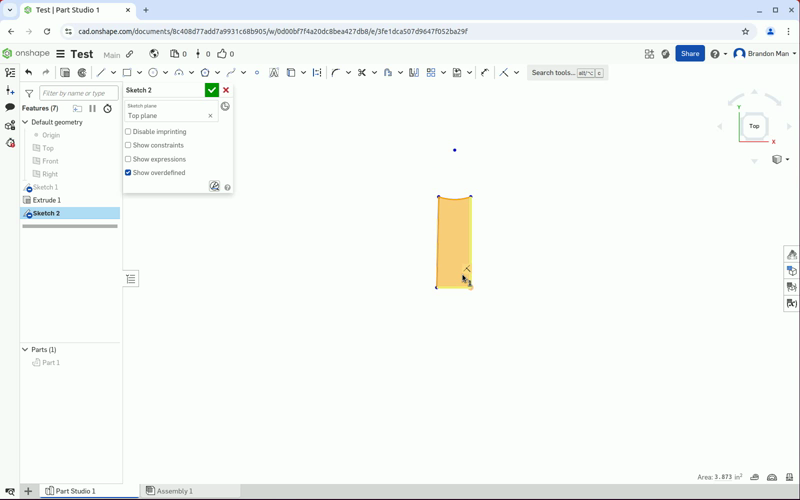
scroll(-6)
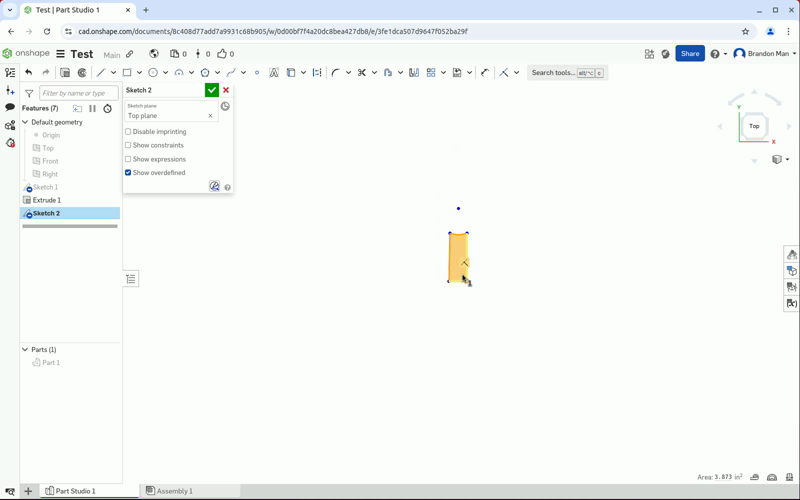
scroll(-6)
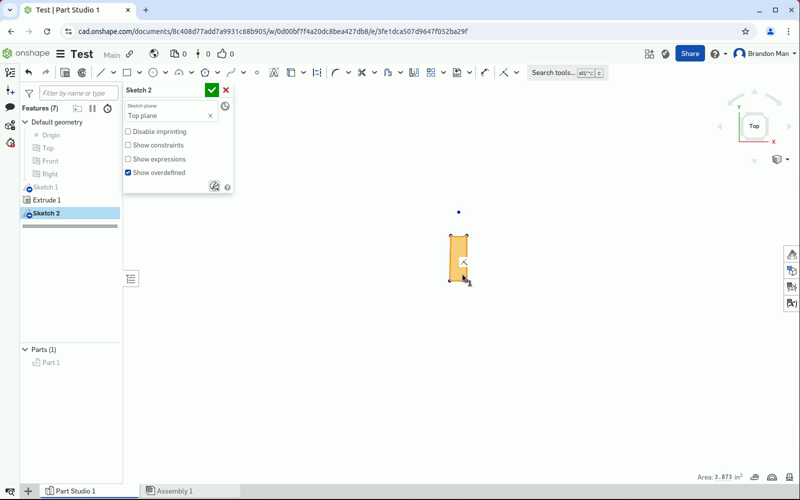
scroll(-6)
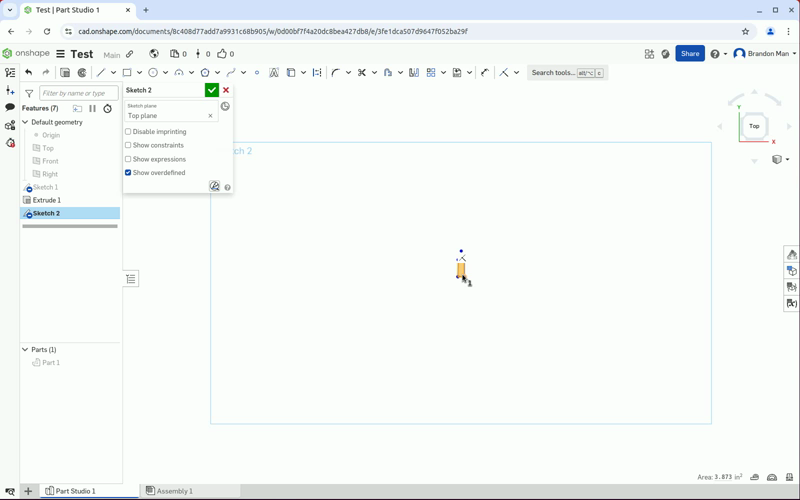
mouse_move(73, 352)
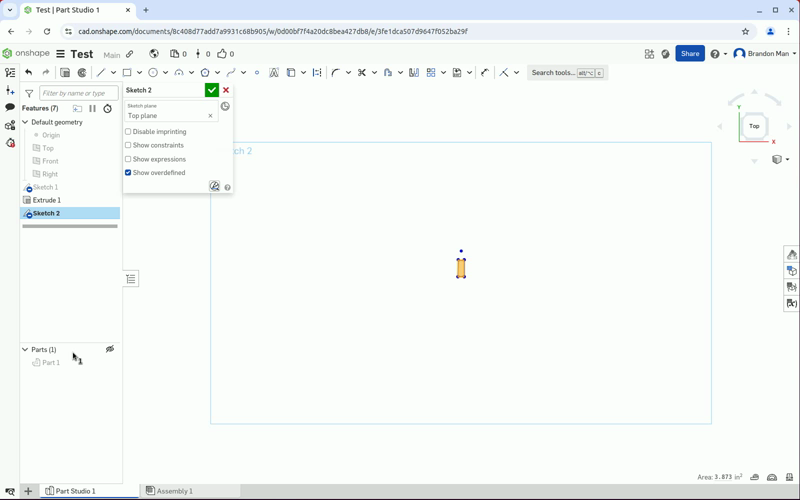
key(shift+y)
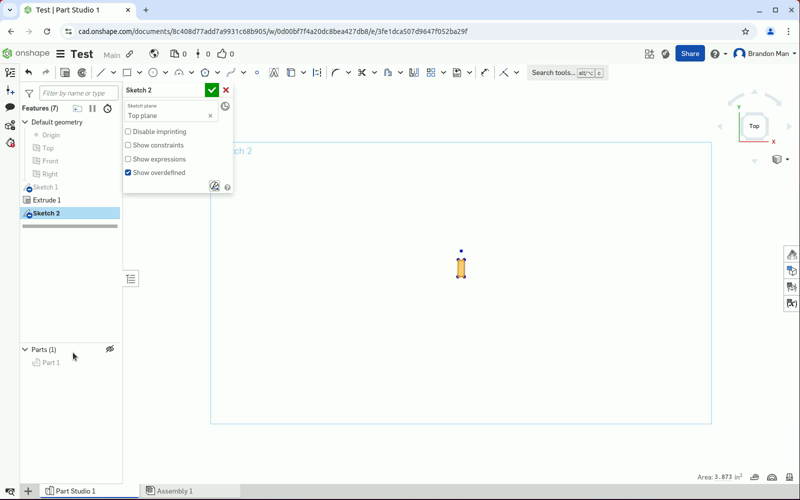
key(shift+e)
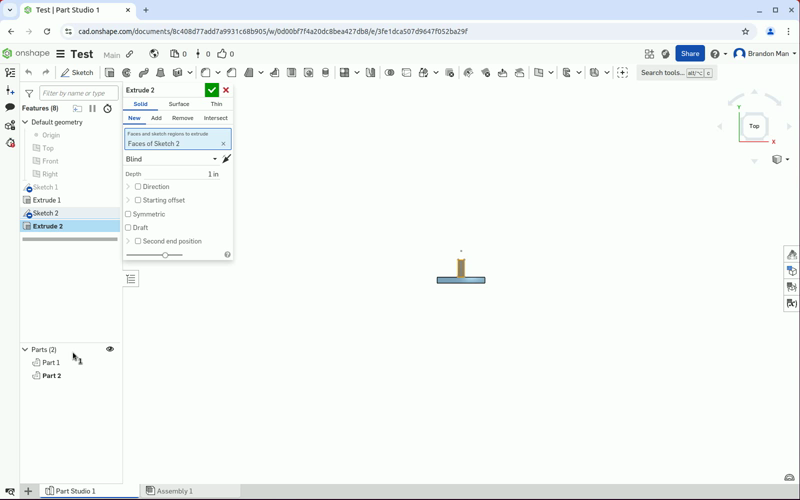
mouse_move(143, 106)
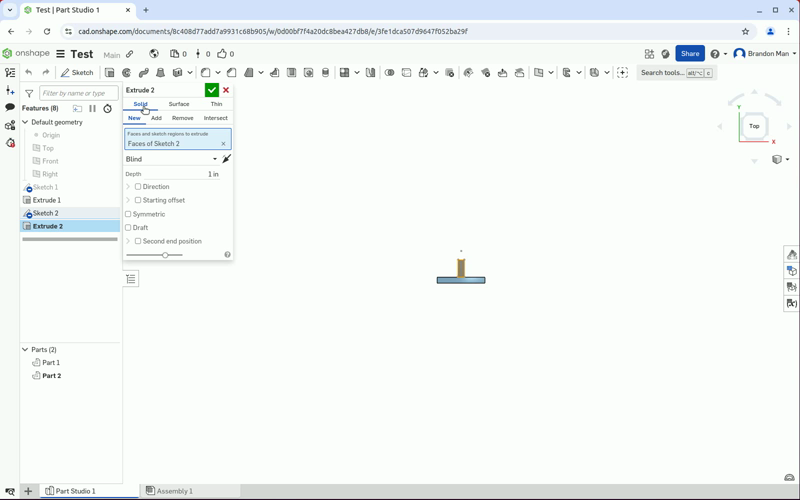
click(143, 106)
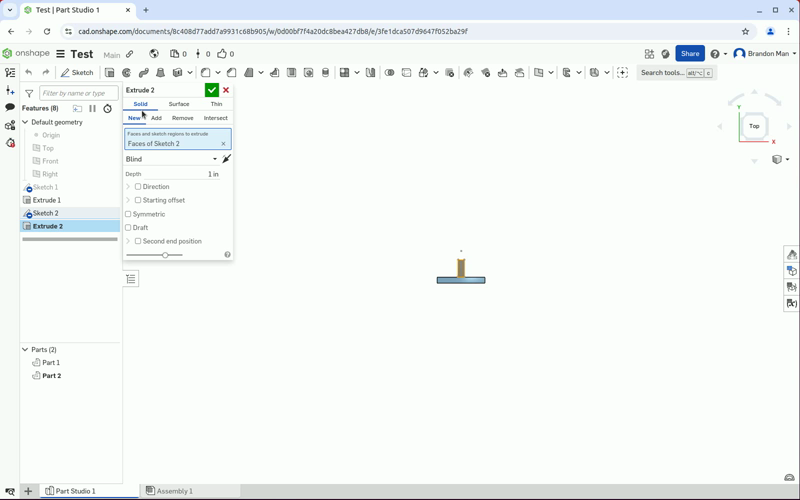
mouse_move(137, 120)
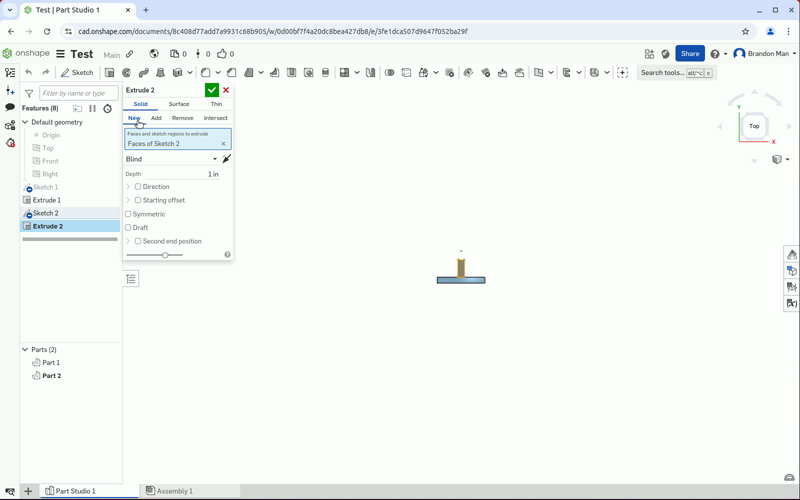
click(137, 120)
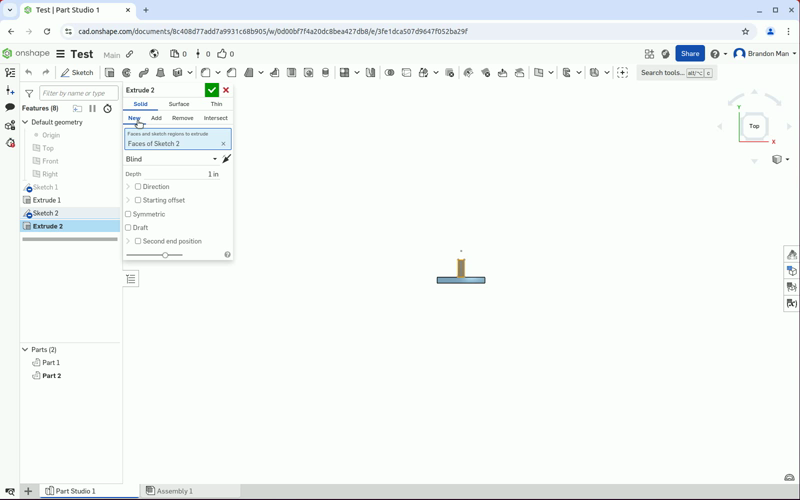
key(tab, 4)
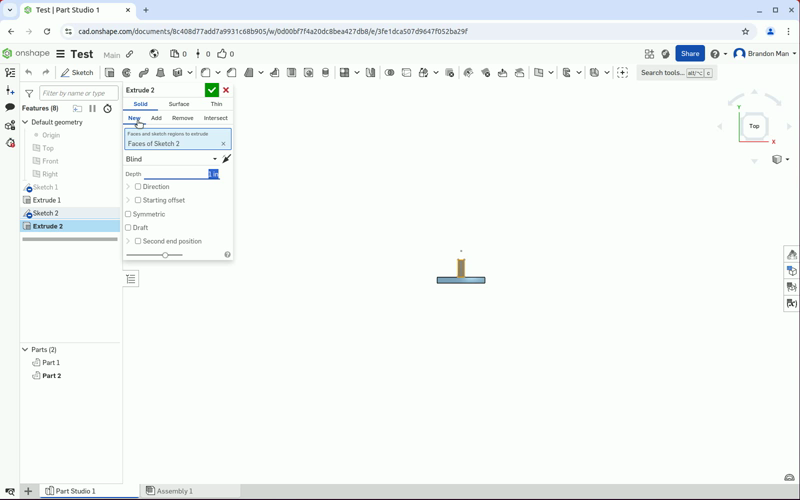
text(11.554)
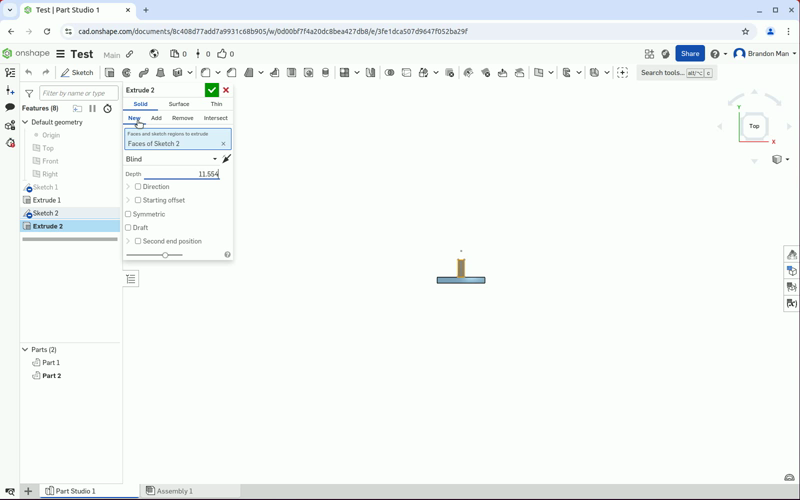
key(enter)
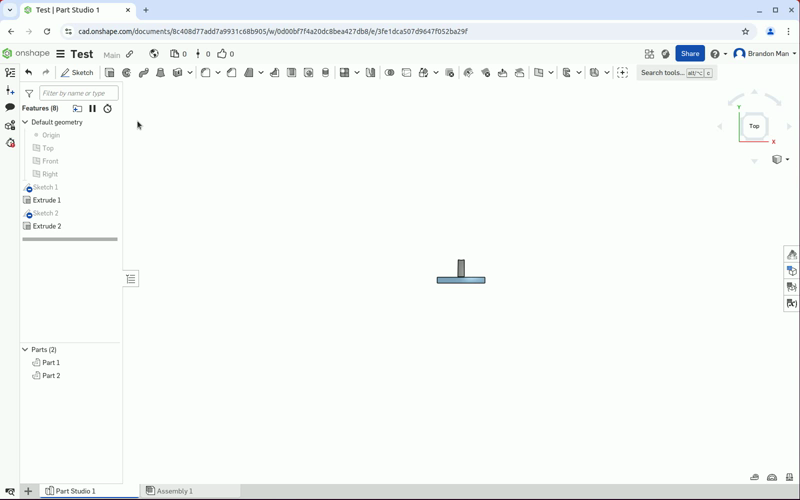
key(shift+h)
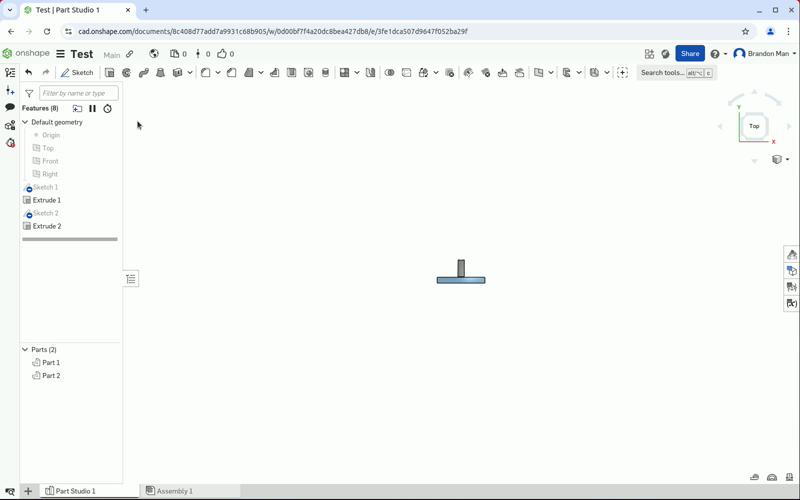
key(shift+h)
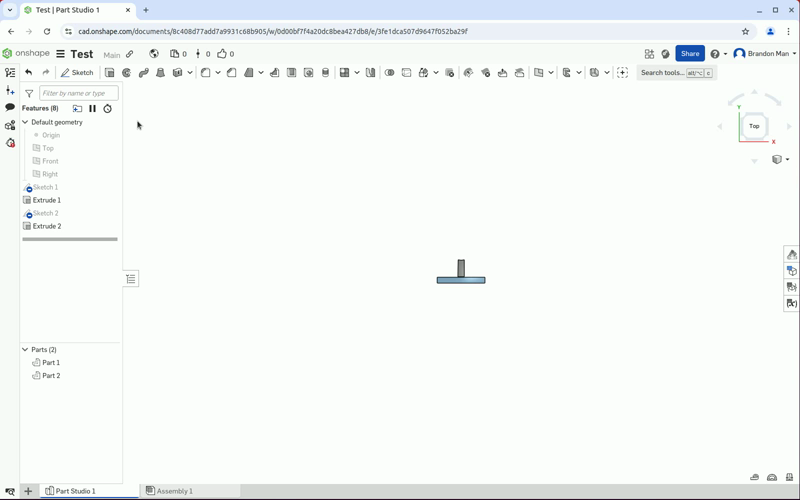
mouse_move(73, 189)
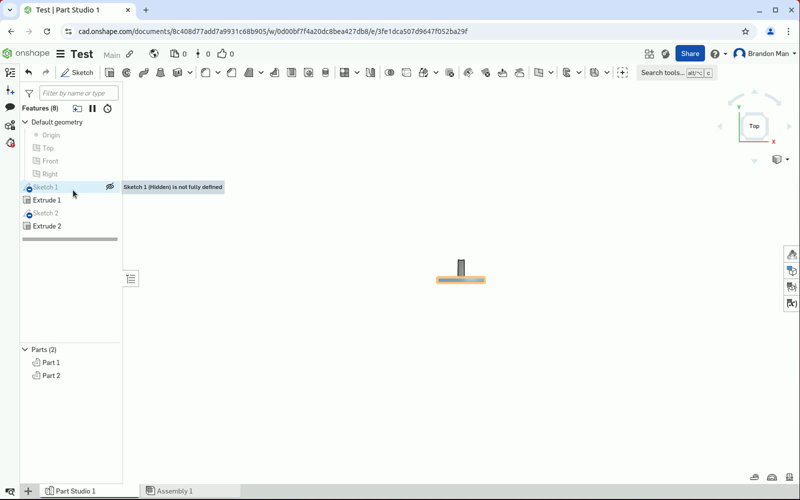
click(73, 189)
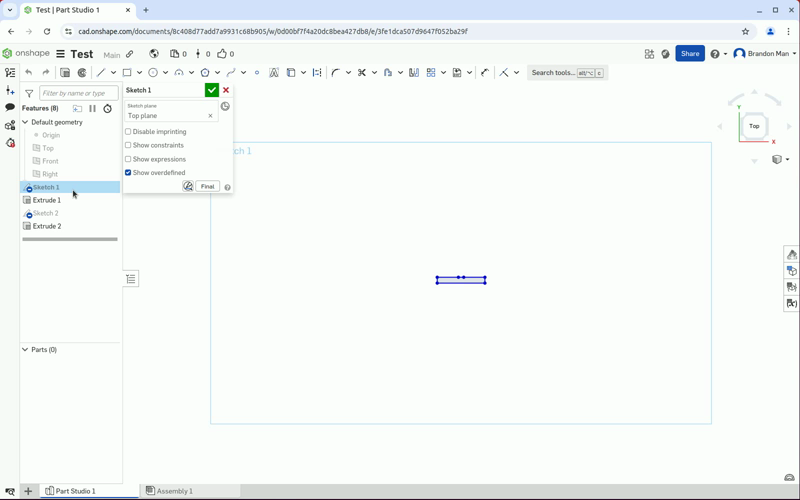
mouse_move(229, 92)
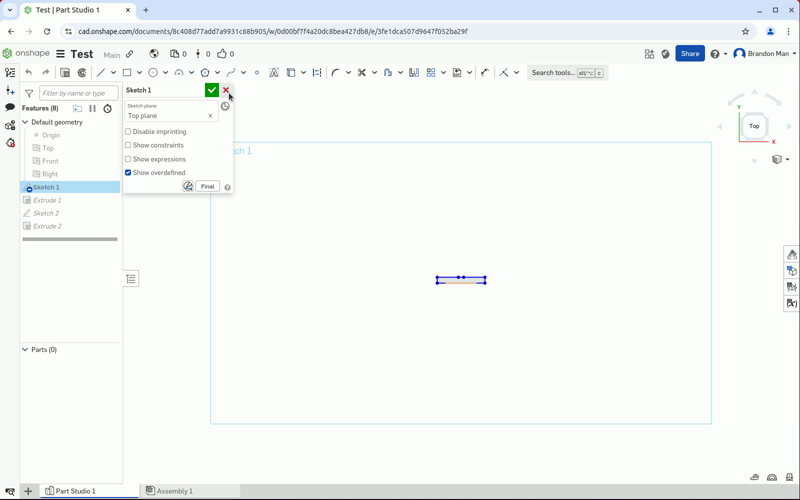
click(229, 92)
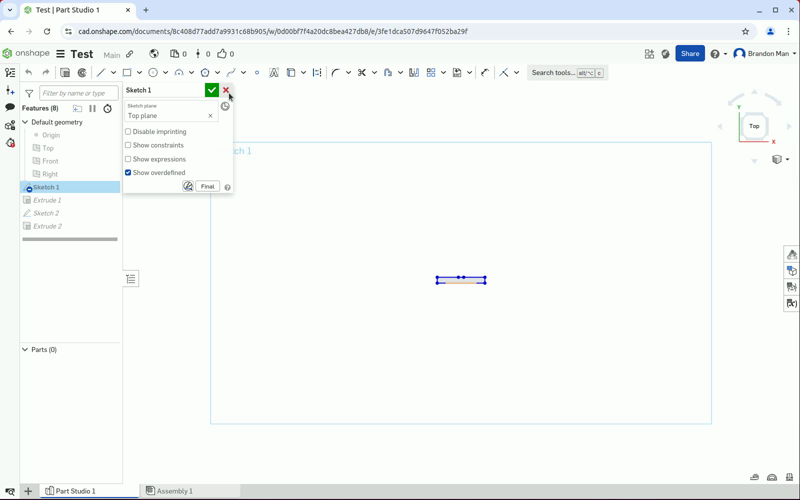
key(shift+s)
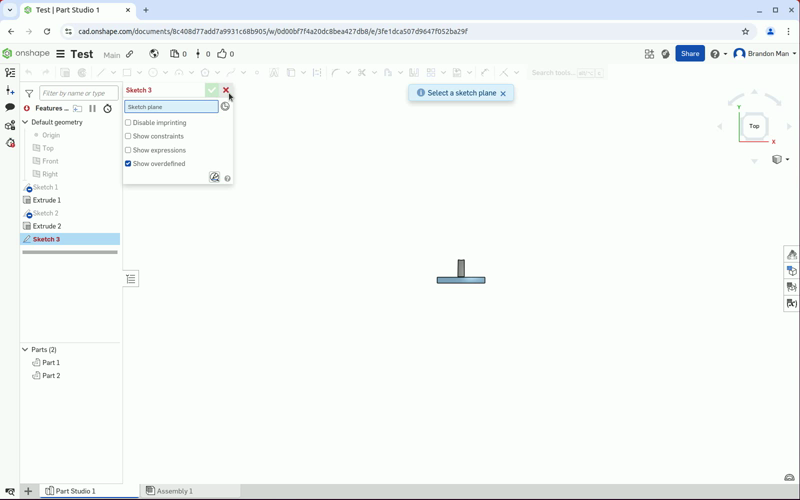
mouse_move(73, 150)
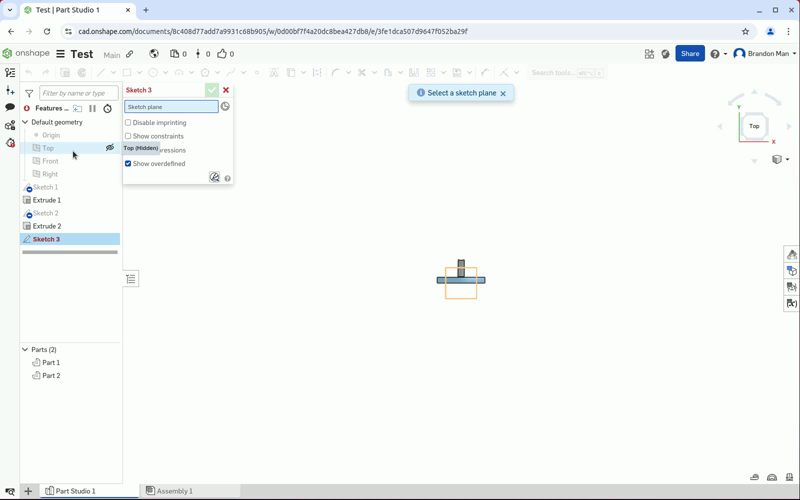
click(73, 150)
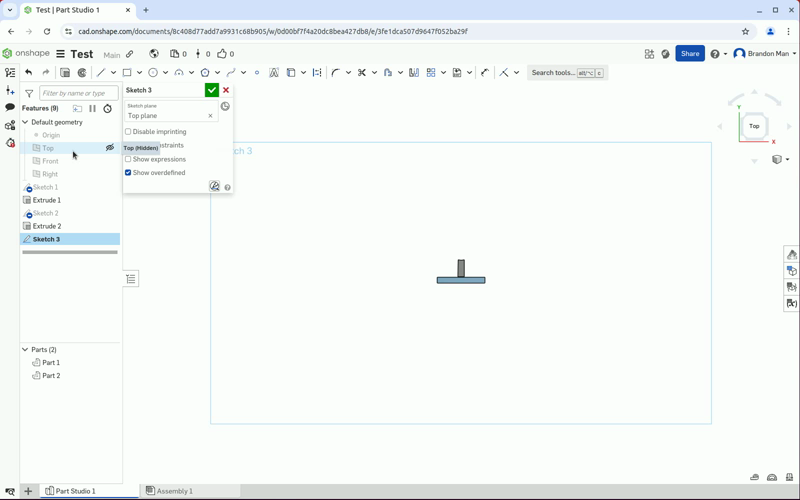
mouse_move(73, 352)
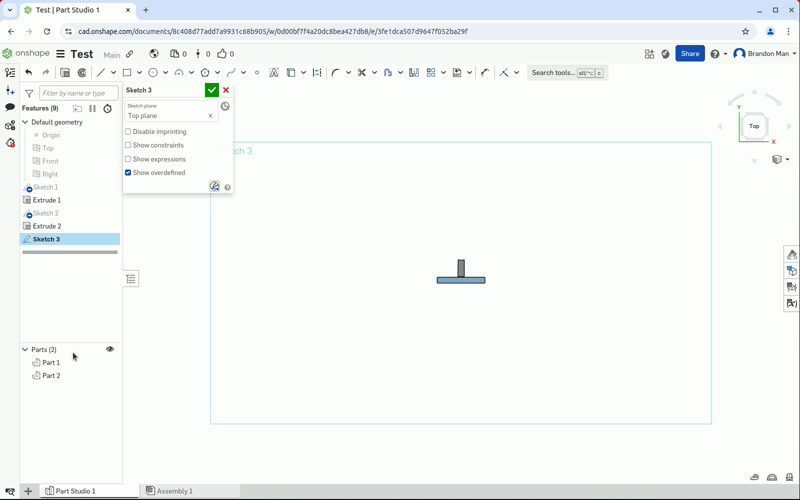
key(y)
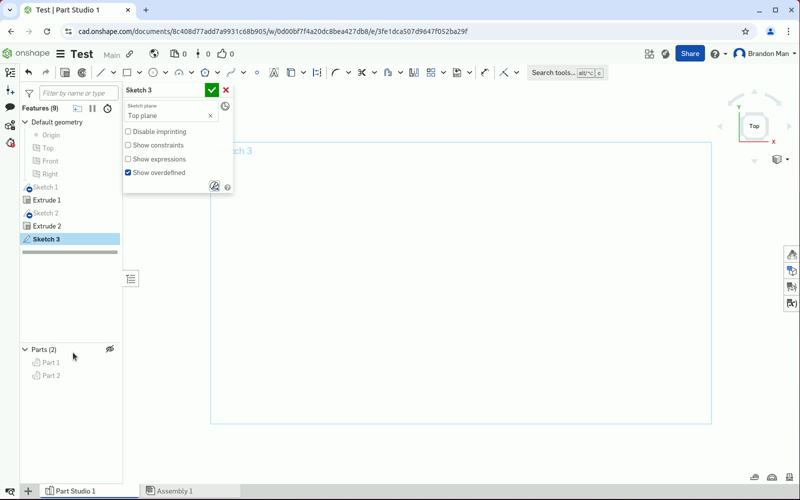
key(l)
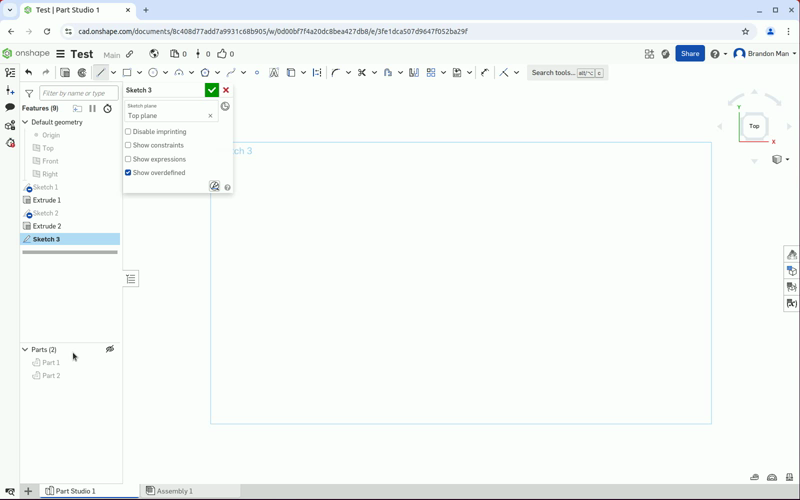
key_down(shift)
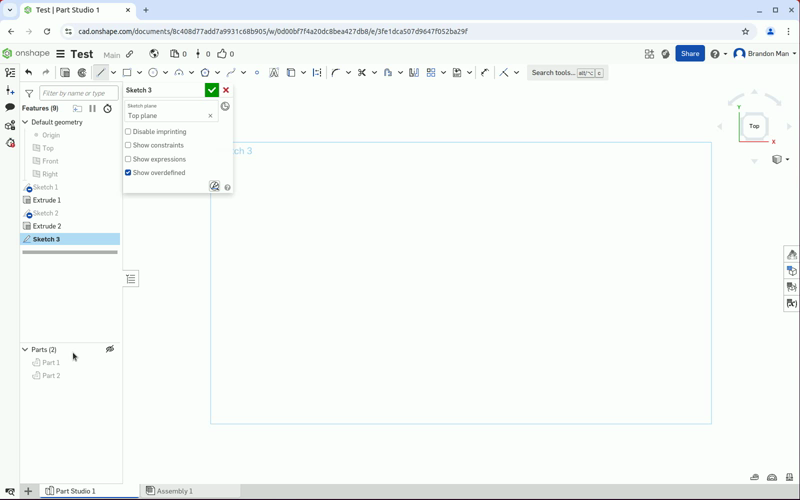
mouse_move(458, 260)
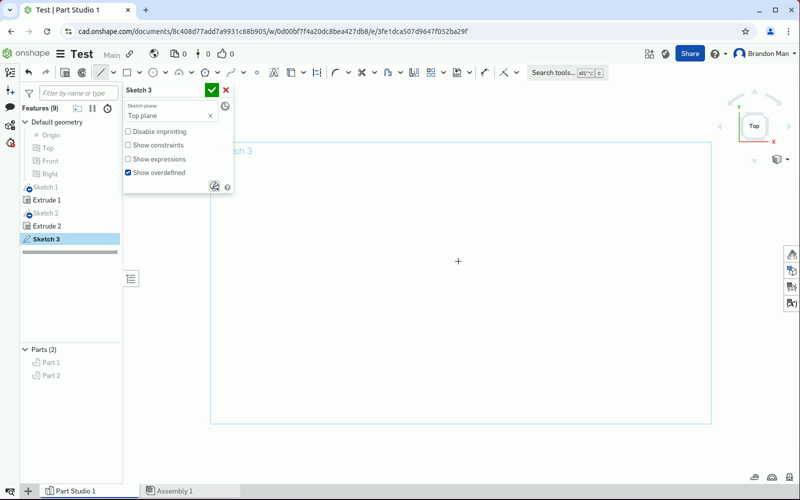
click(458, 260)
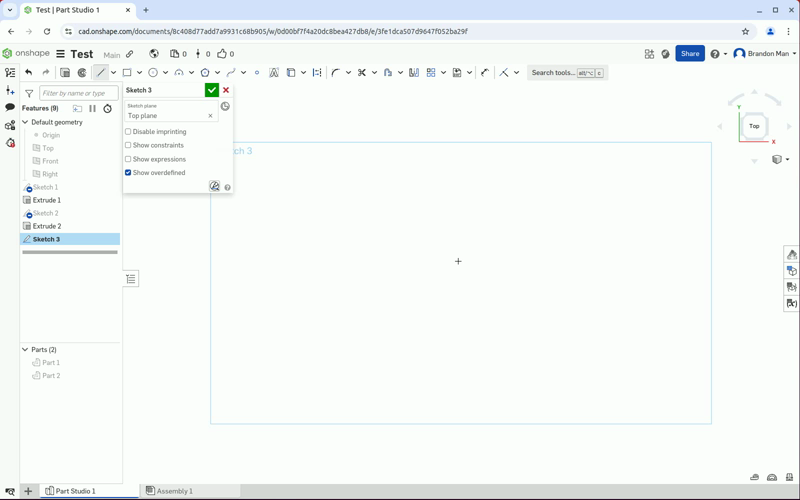
key_up(shift)
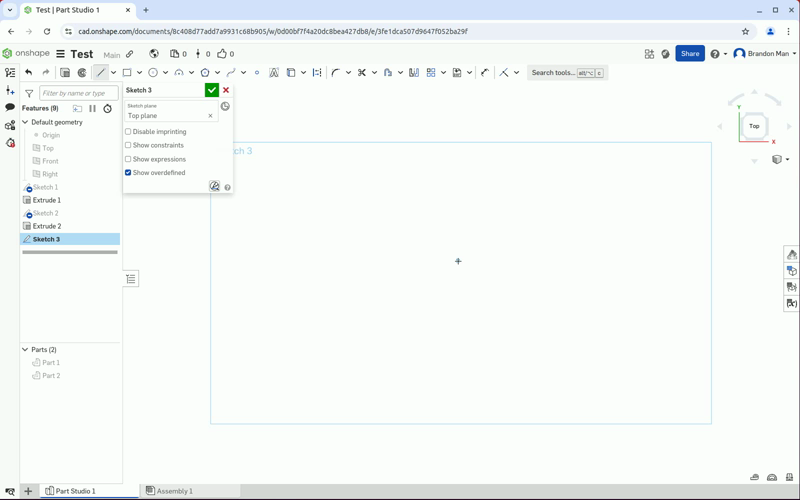
key_down(shift)
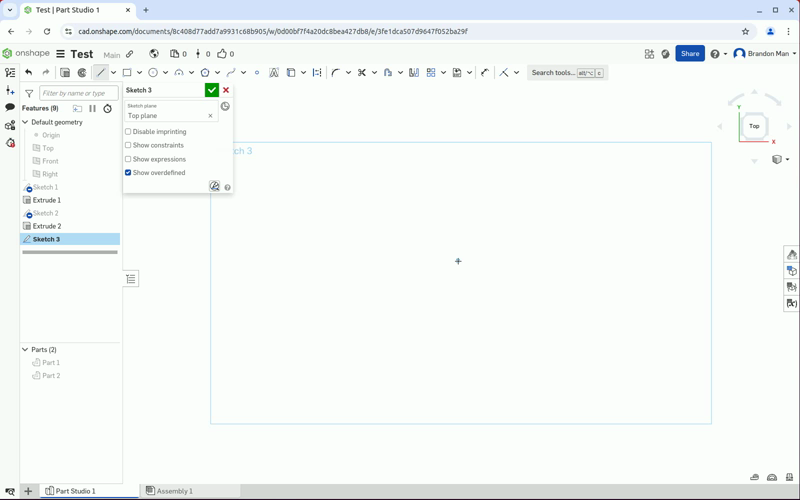
mouse_move(488, 260)
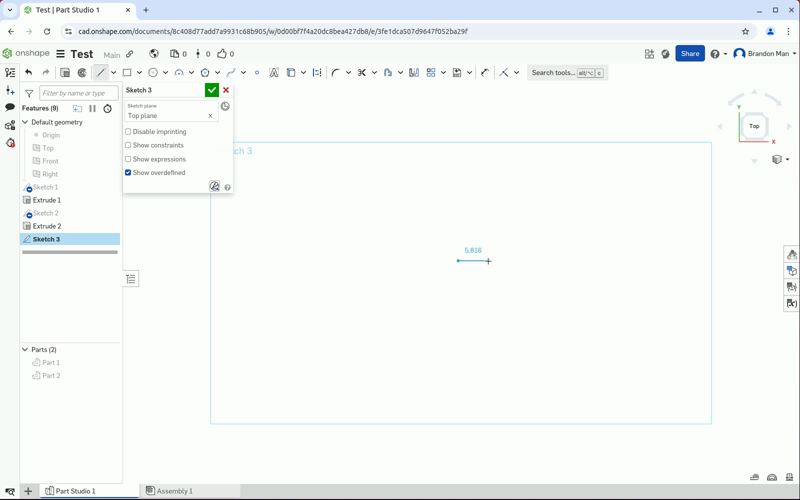
mouse_move(464, 260)
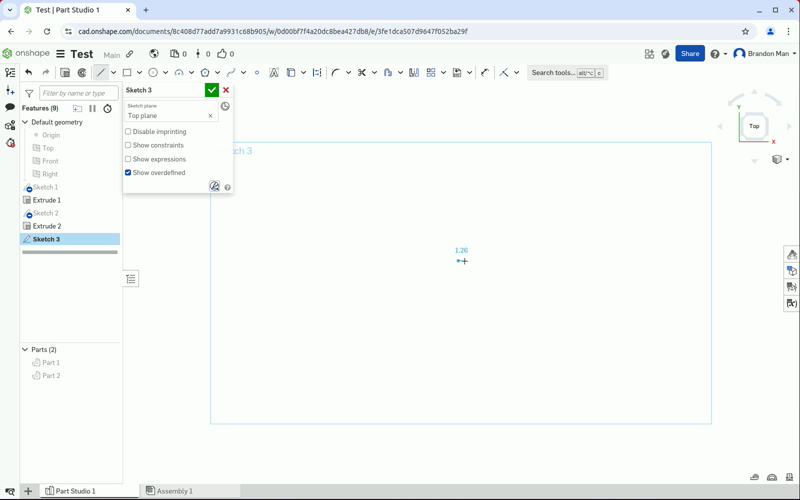
scroll(6)
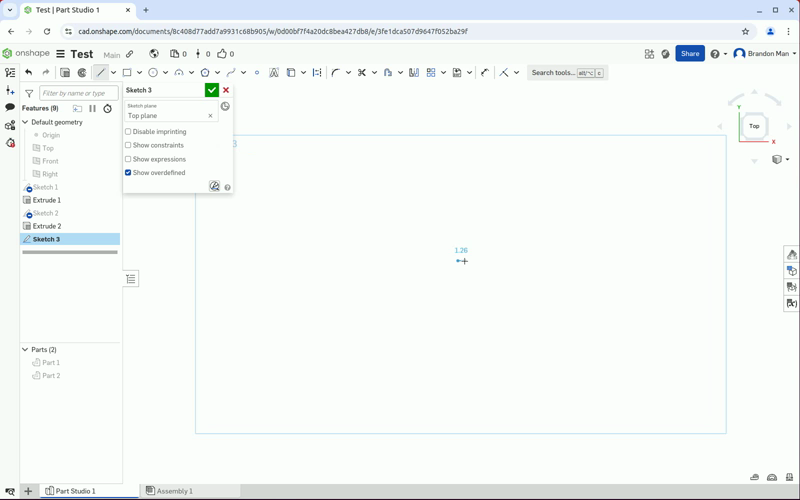
scroll(6)
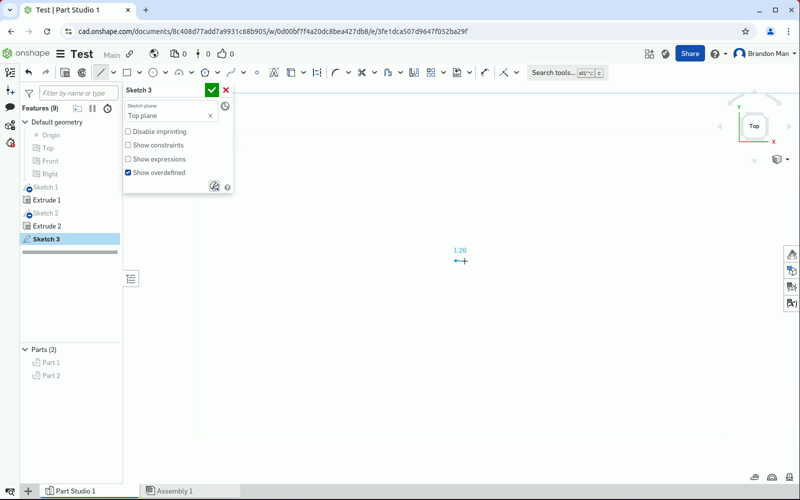
scroll(6)
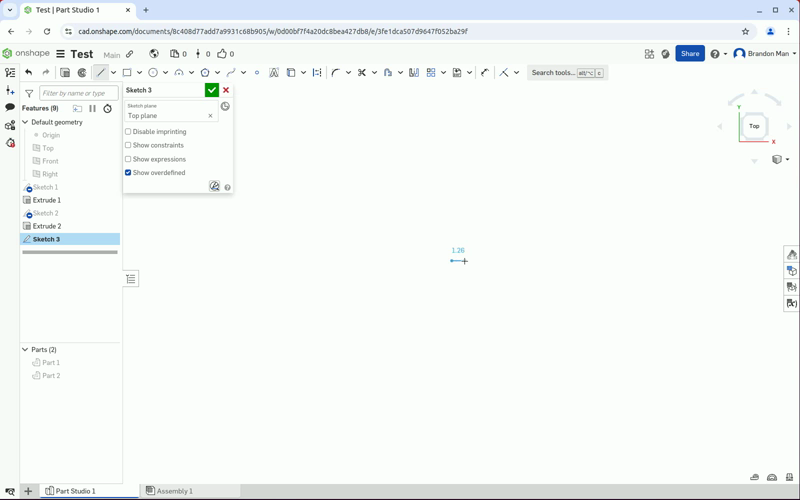
scroll(6)
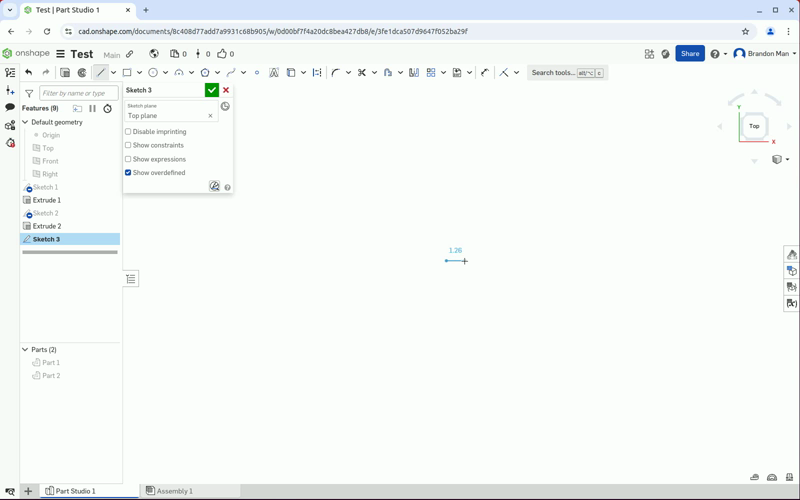
scroll(6)
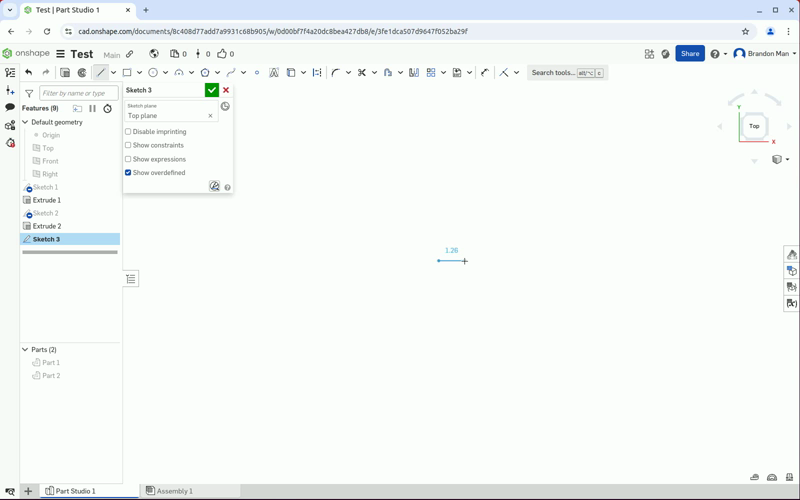
scroll(6)
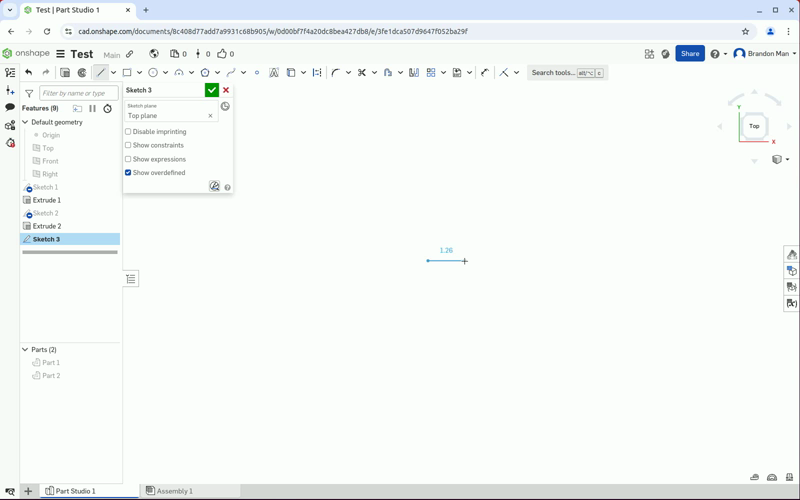
scroll(6)
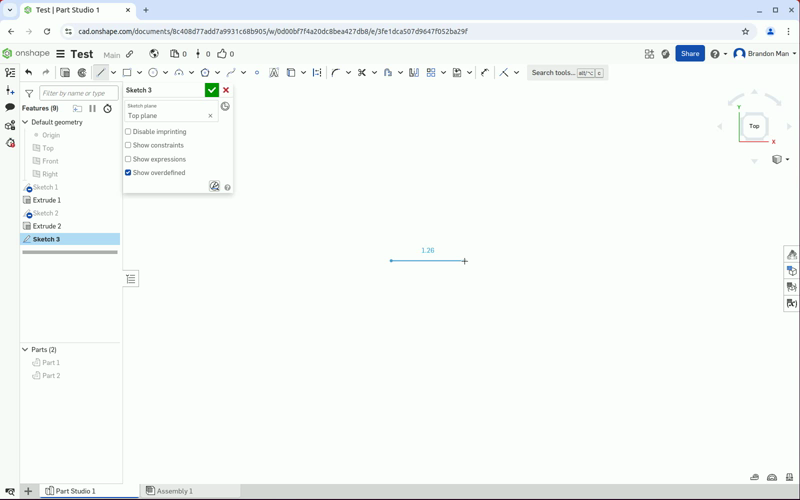
click(464, 260)
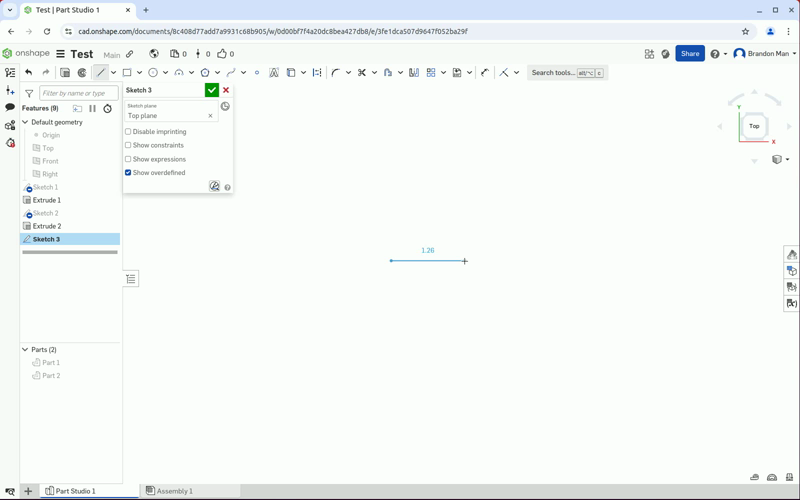
scroll(-6)
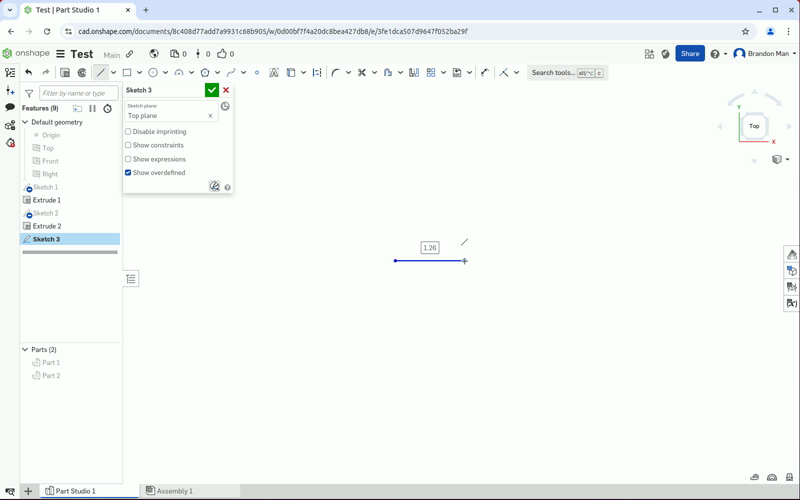
scroll(-6)
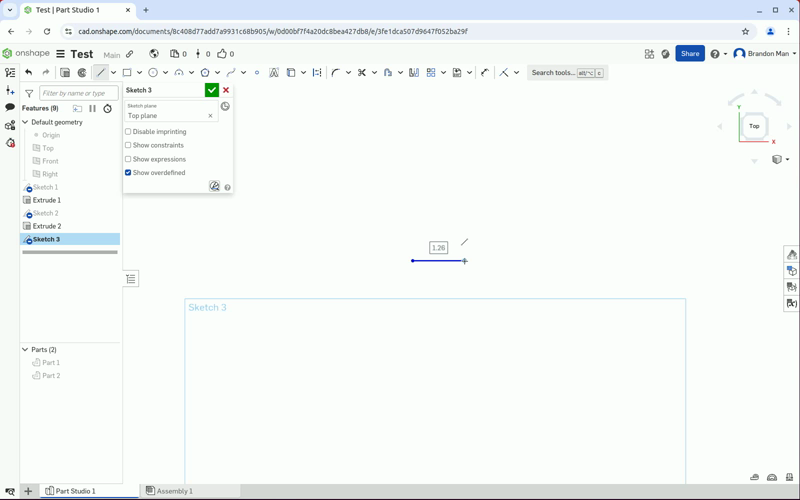
scroll(-6)
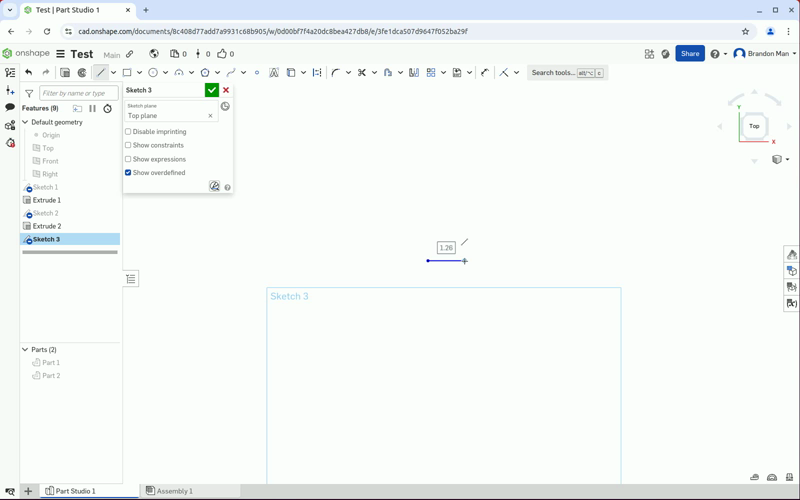
scroll(-6)
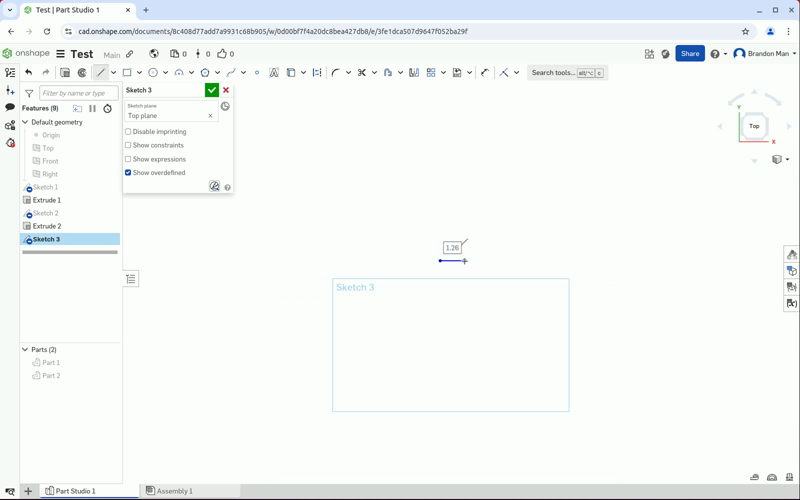
scroll(-6)
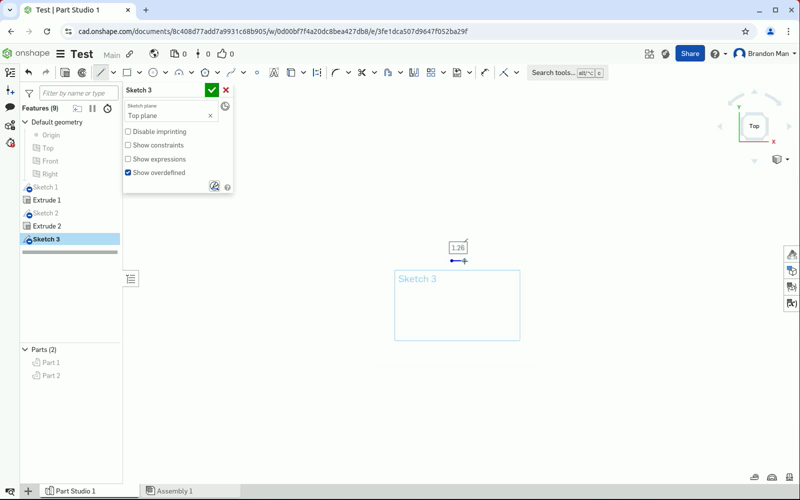
scroll(-6)
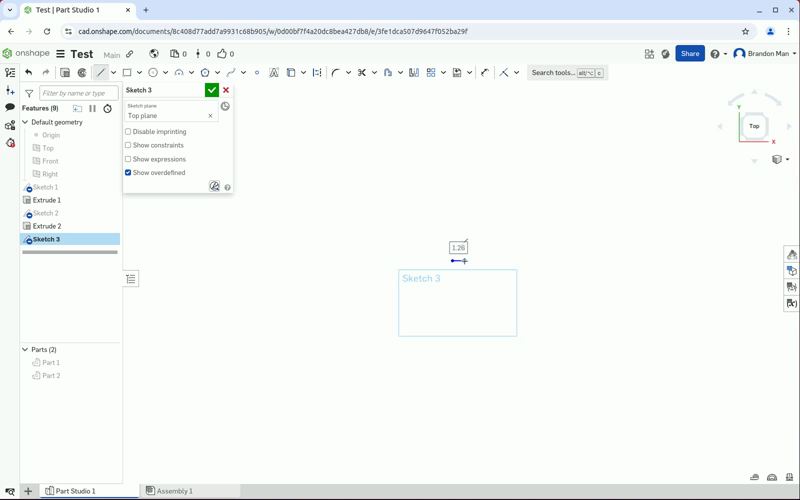
scroll(-6)
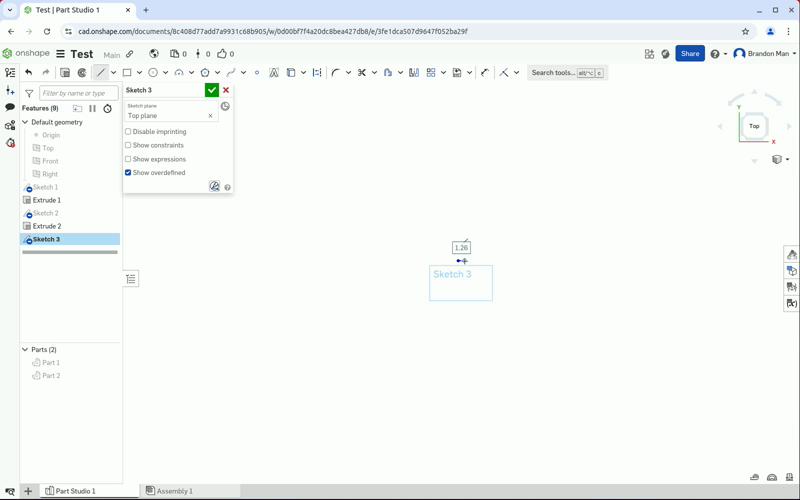
key_up(shift)
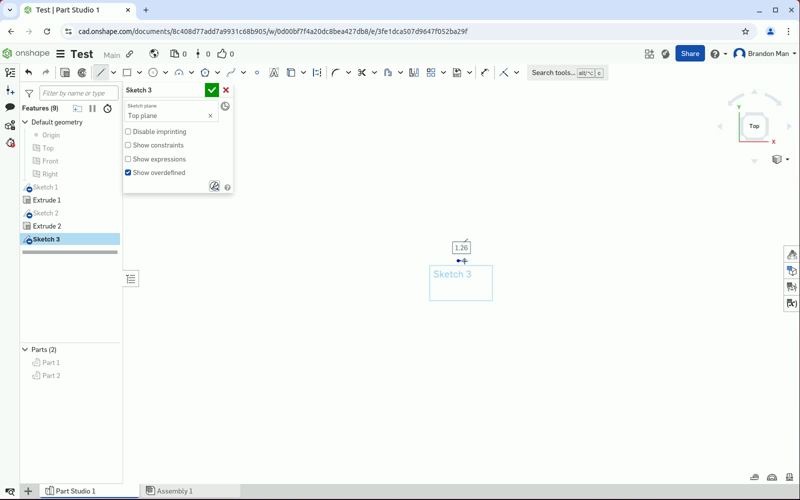
key(esc)
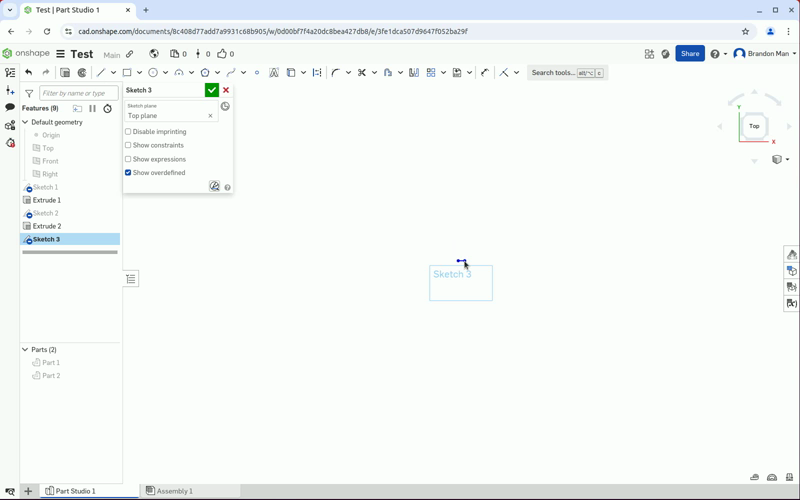
key(a)
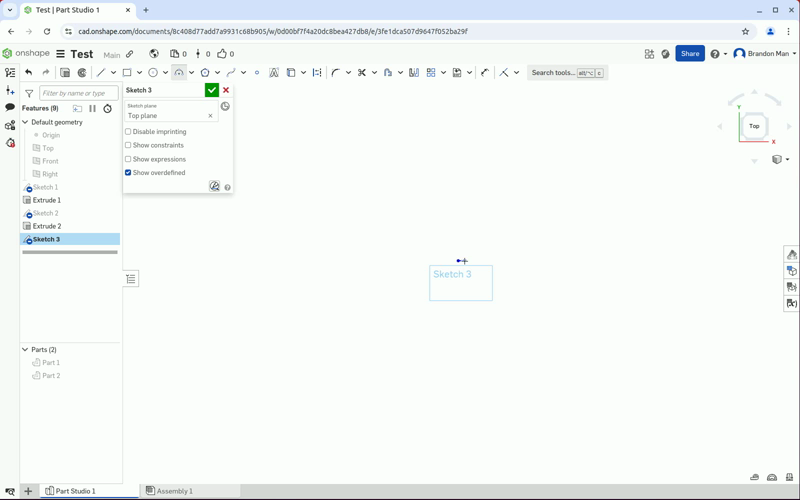
mouse_move(464, 260)
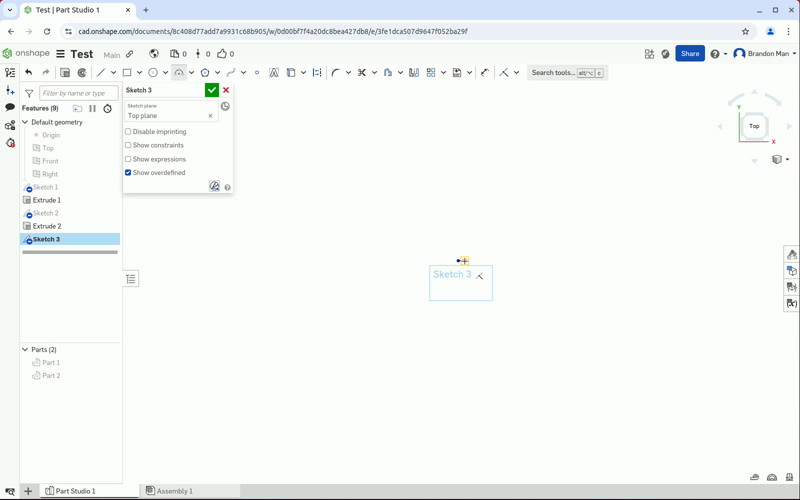
click(464, 260)
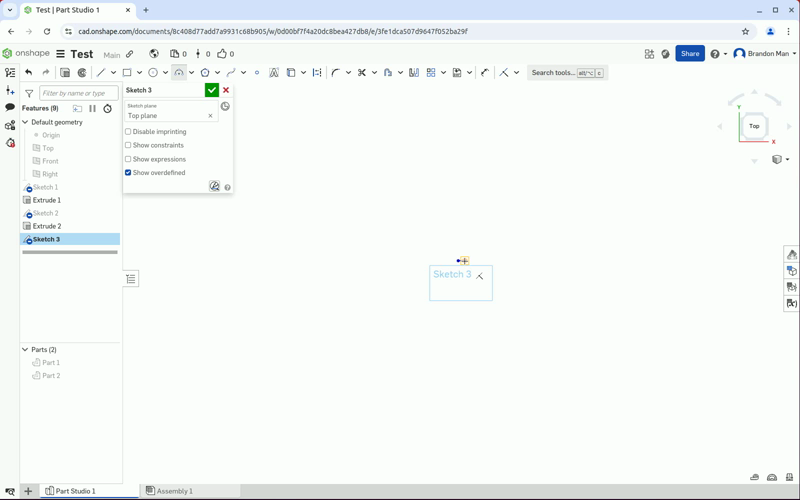
mouse_move(458, 260)
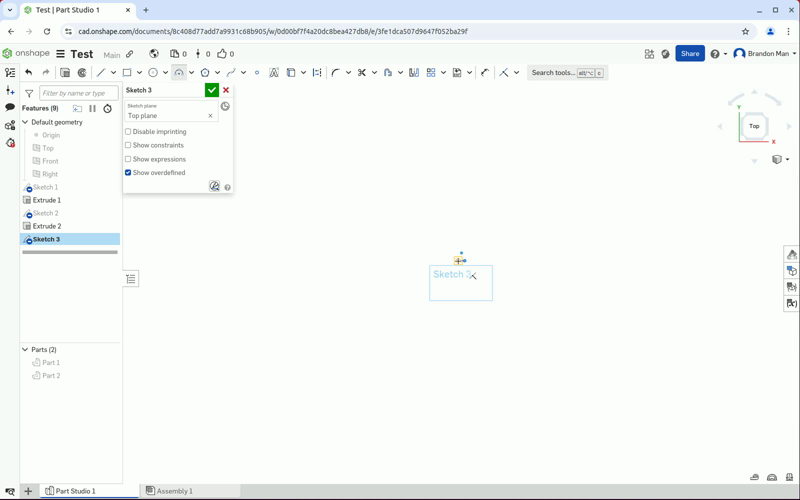
scroll(6)
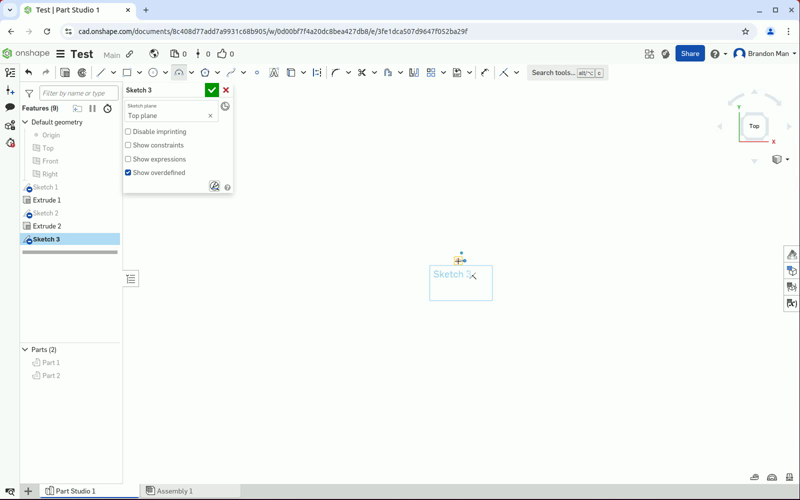
scroll(6)
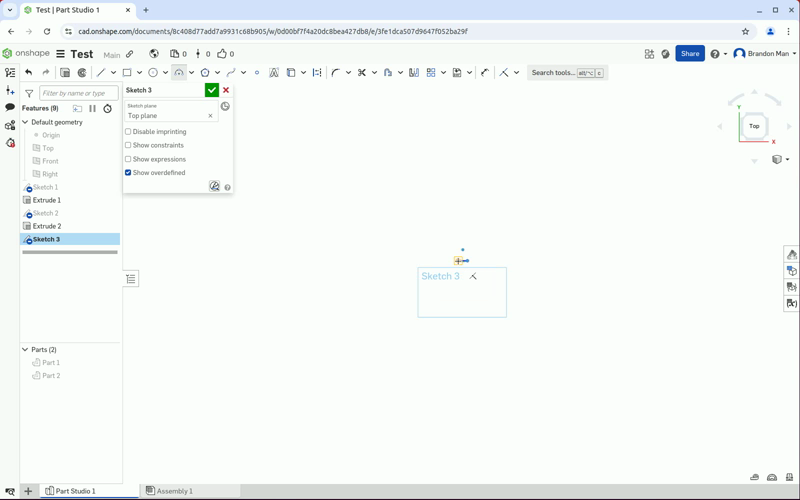
scroll(6)
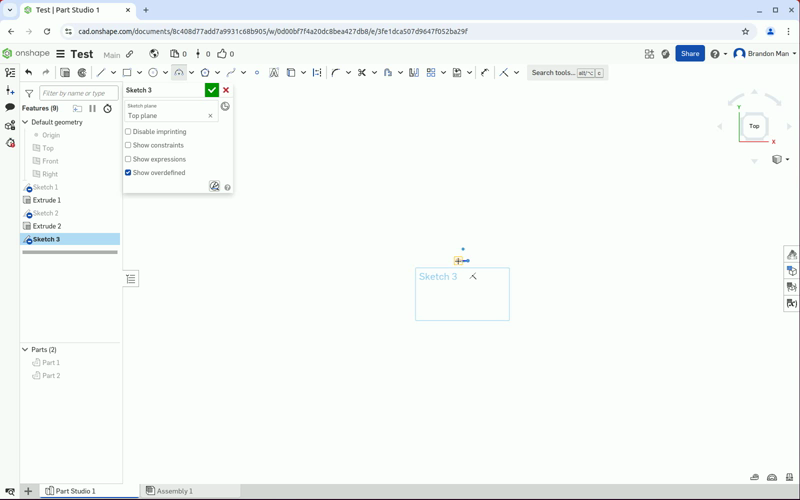
scroll(6)
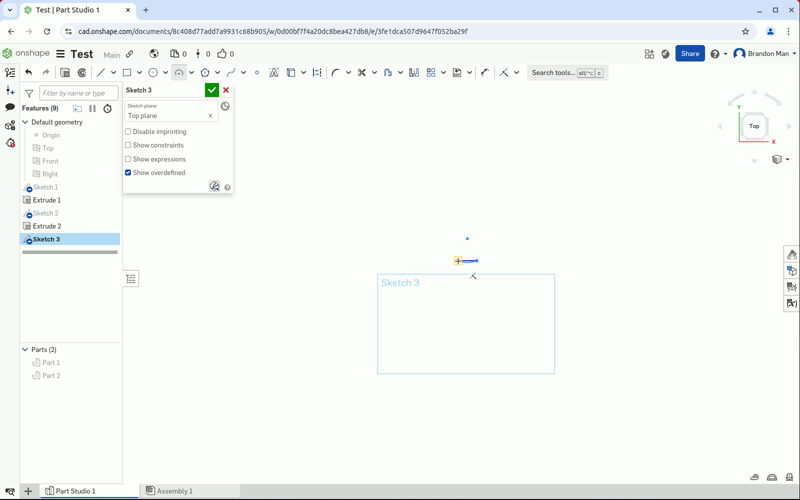
scroll(6)
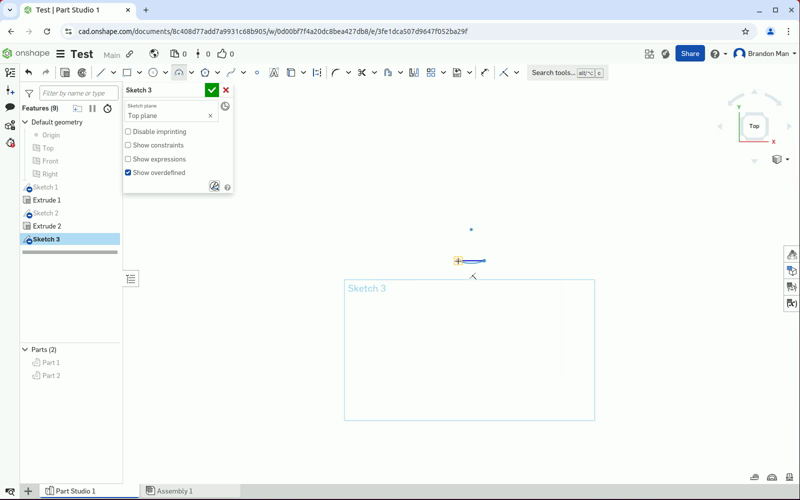
scroll(6)
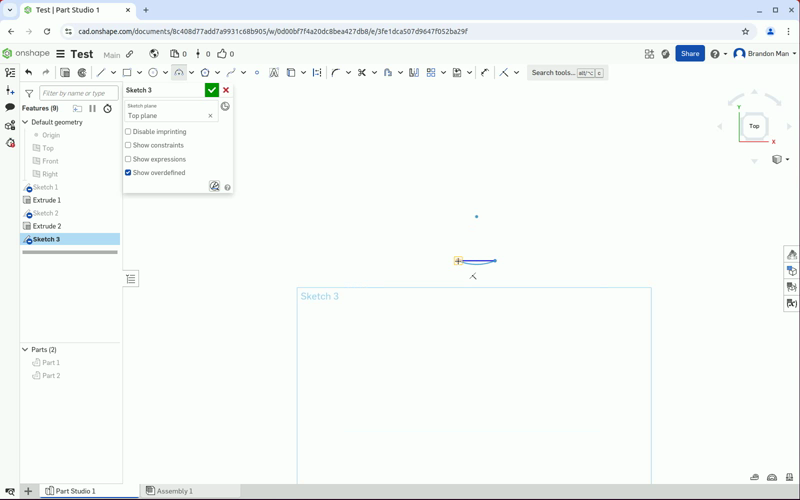
scroll(6)
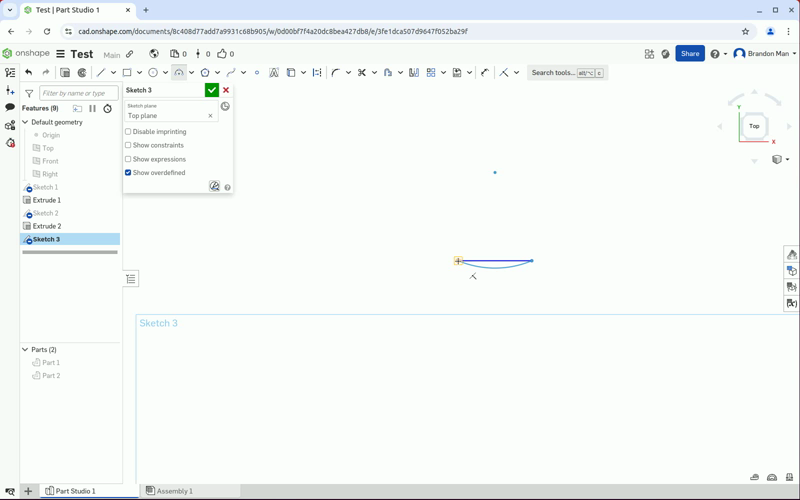
click(458, 260)
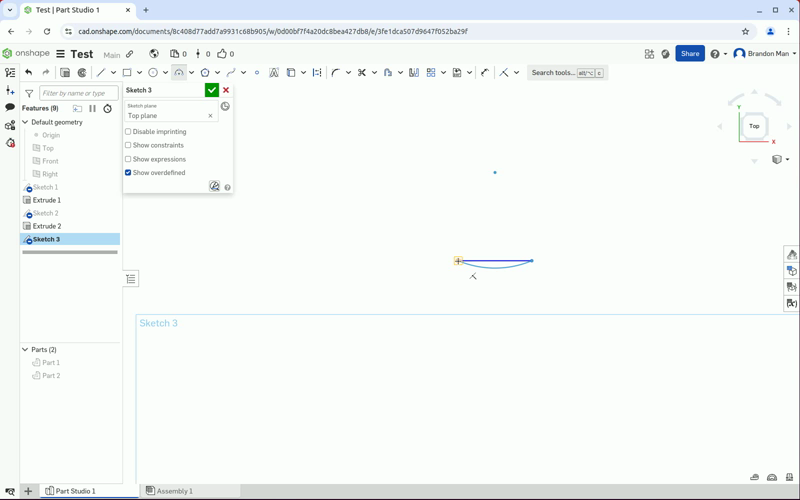
scroll(-6)
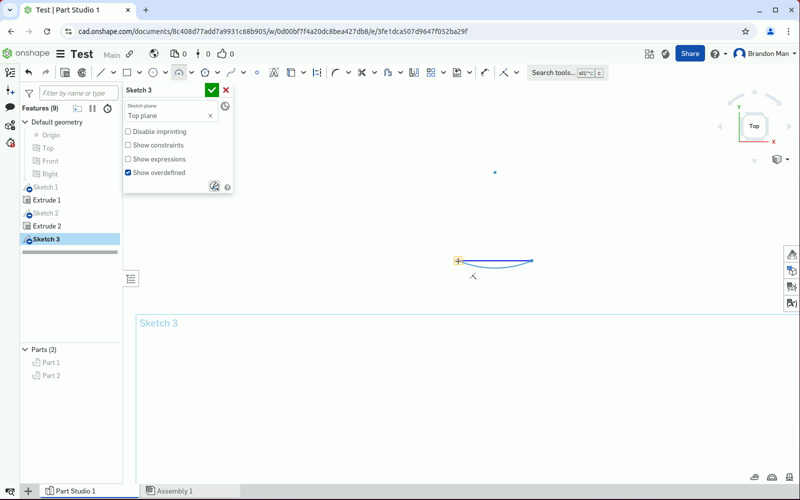
scroll(-6)
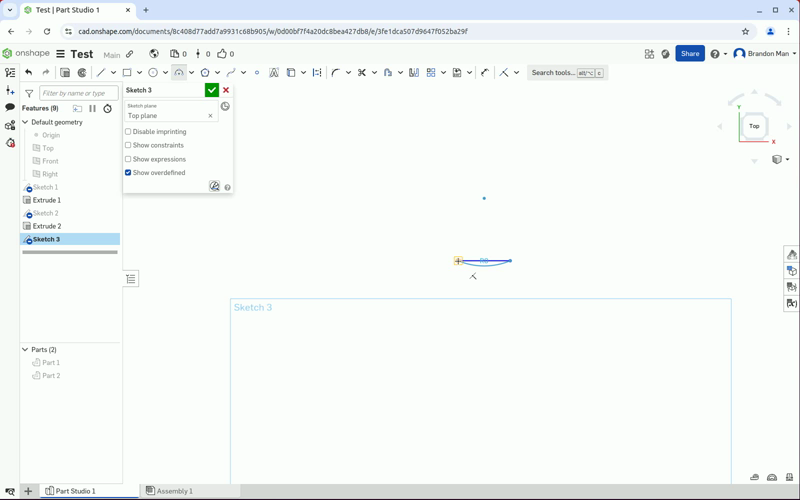
scroll(-6)
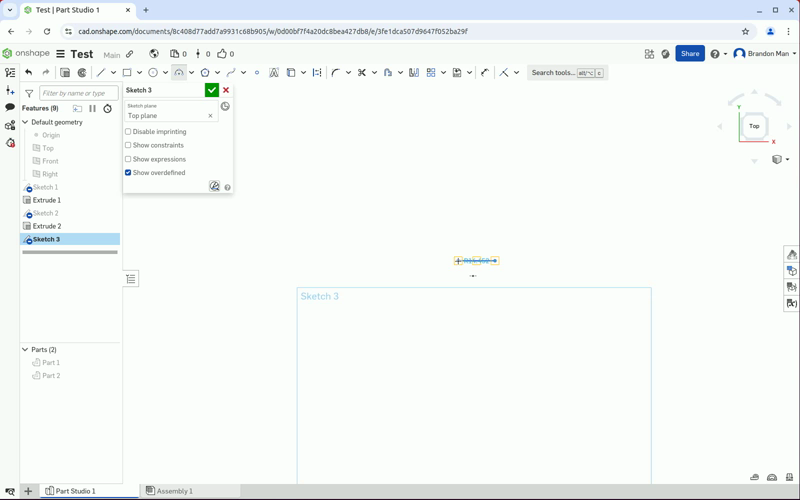
scroll(-6)
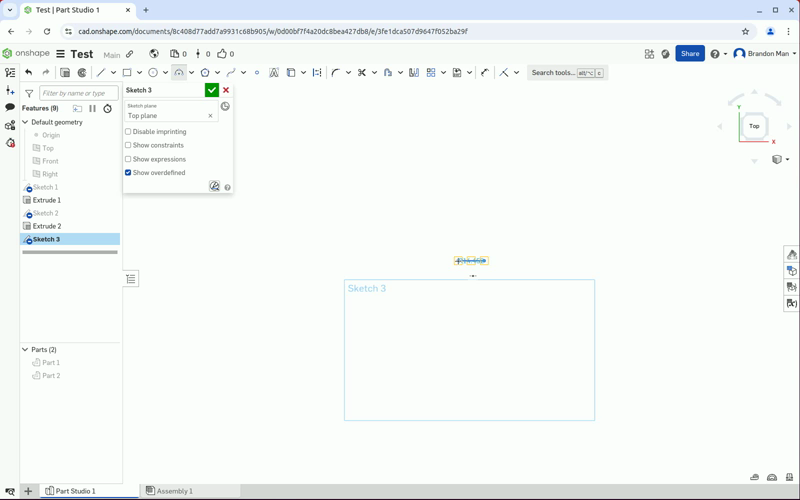
scroll(-6)
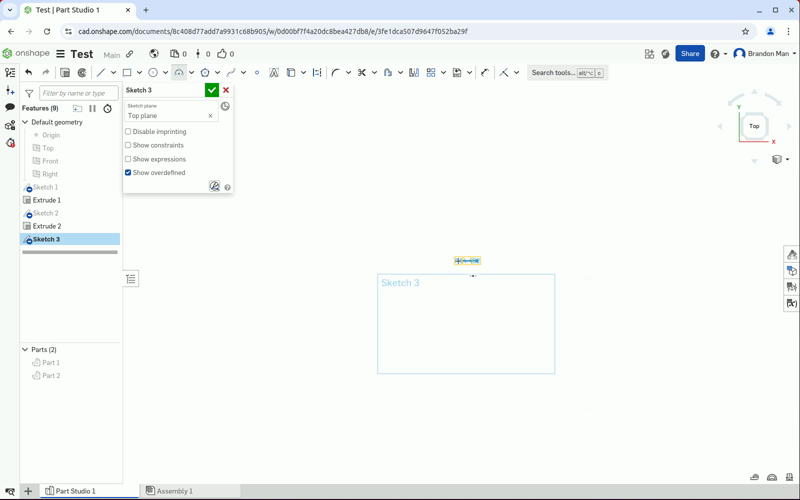
scroll(-6)
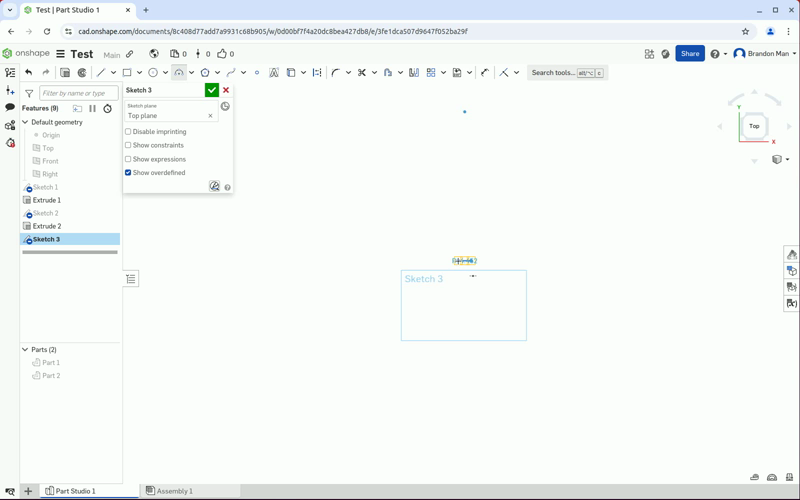
scroll(-6)
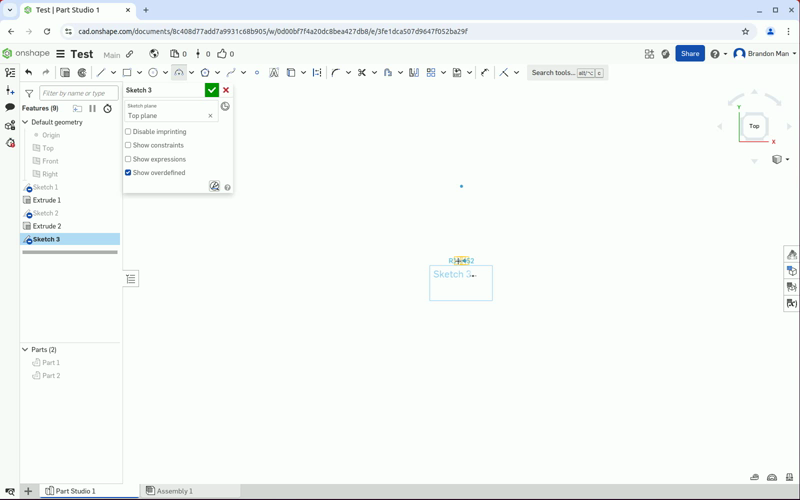
key_down(shift)
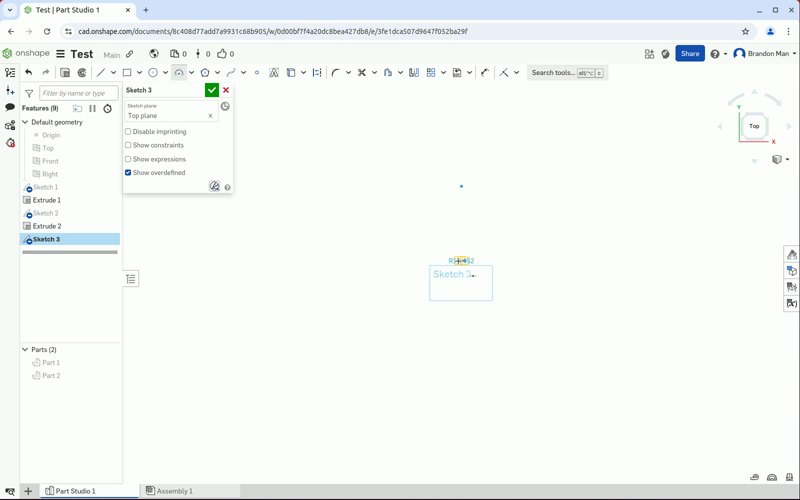
mouse_move(461, 249)
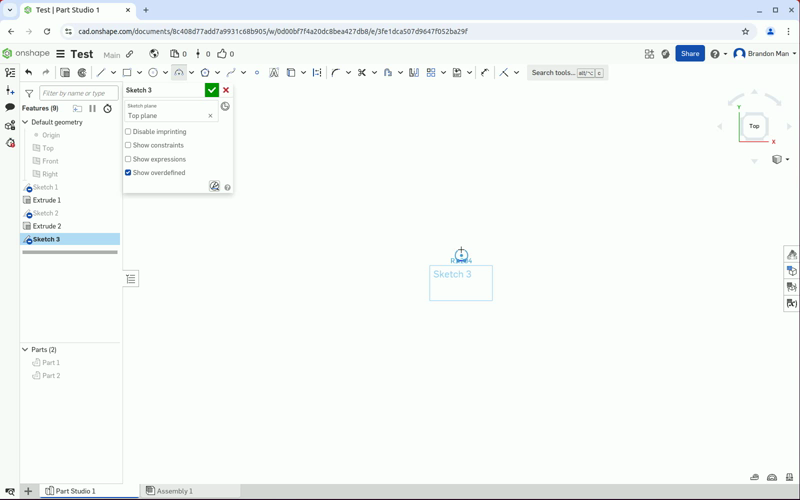
scroll(6)
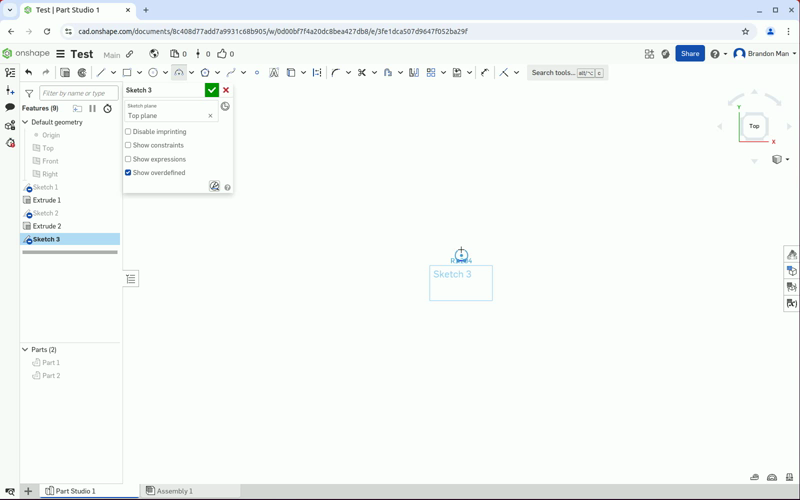
scroll(6)
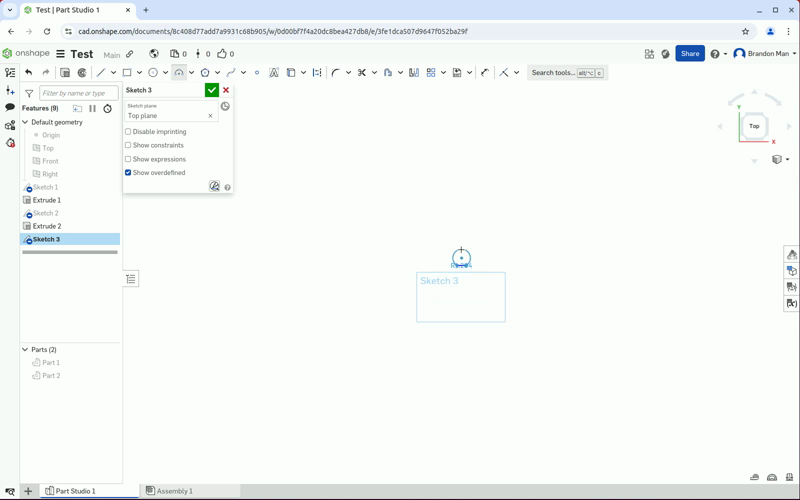
scroll(6)
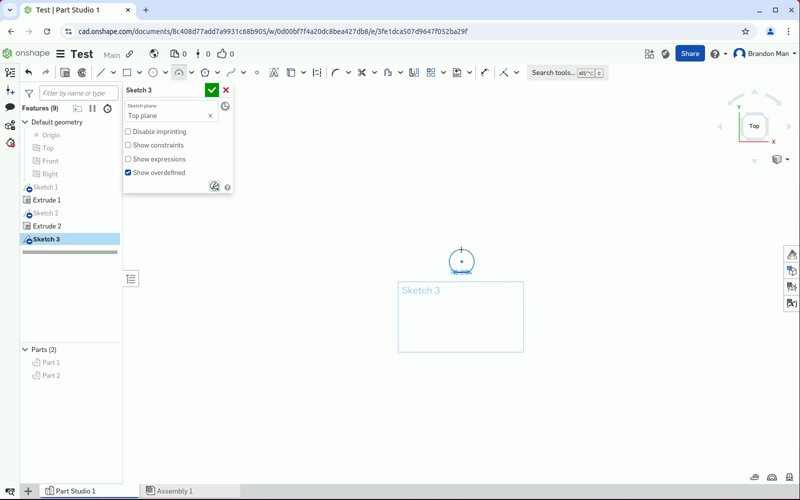
scroll(6)
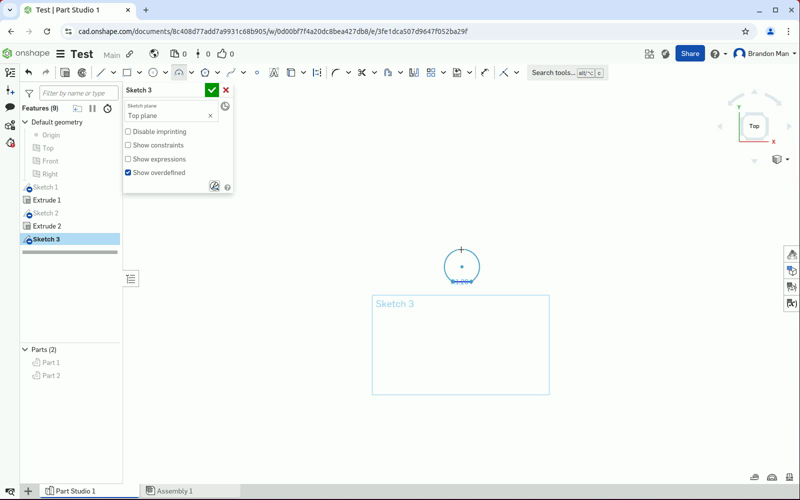
scroll(6)
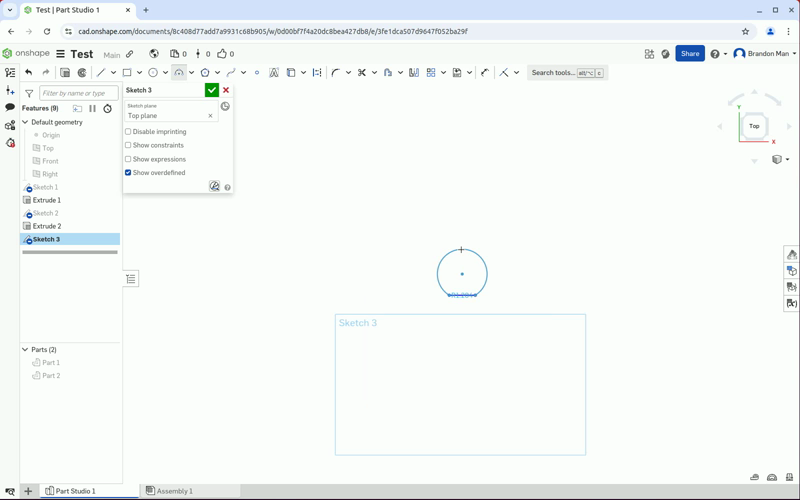
scroll(6)
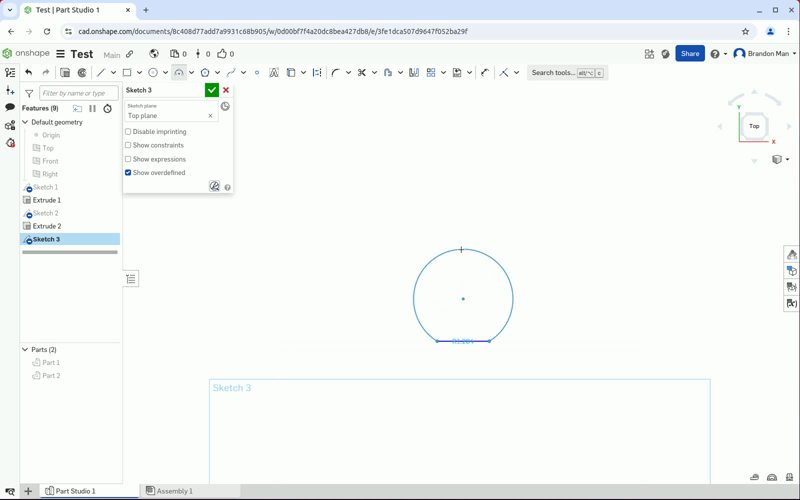
scroll(6)
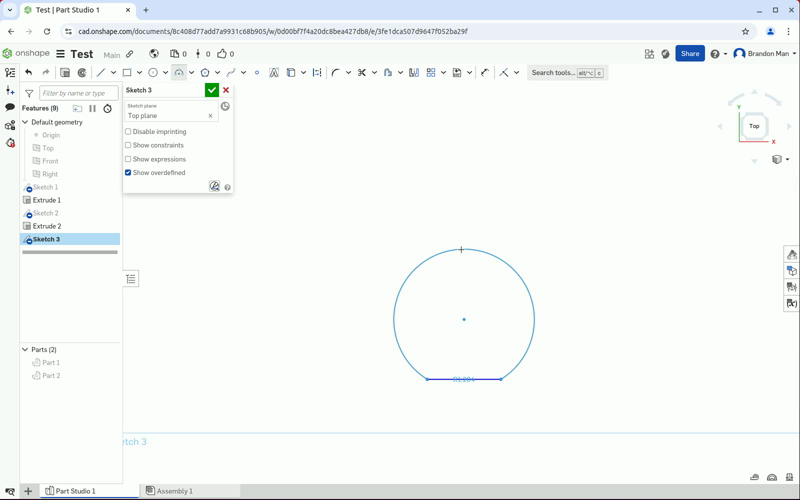
click(461, 249)
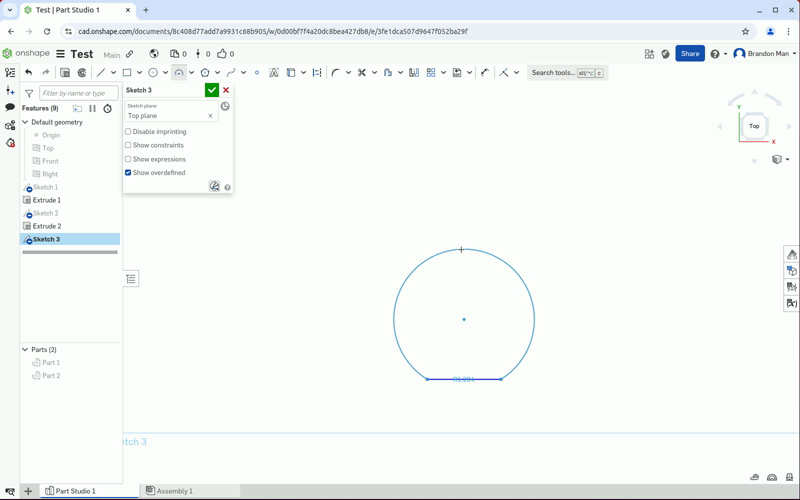
scroll(-6)
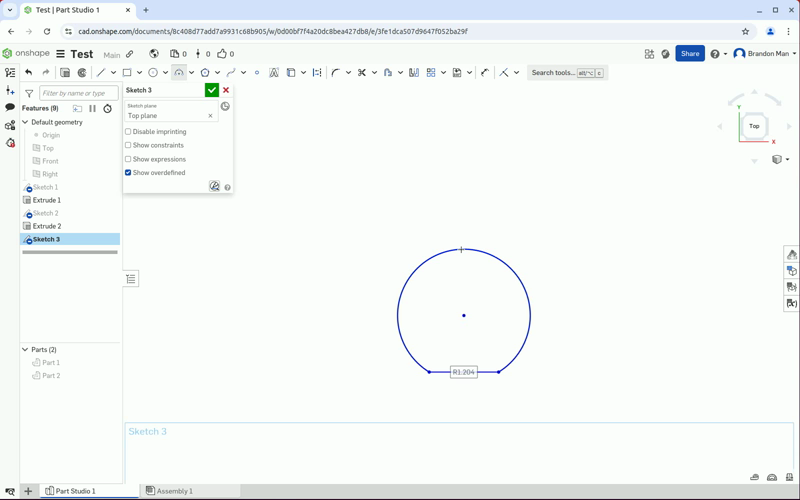
scroll(-6)
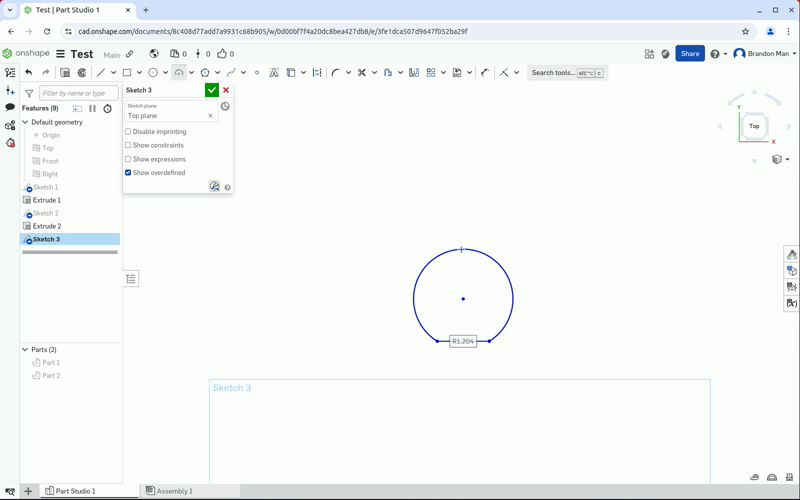
scroll(-6)
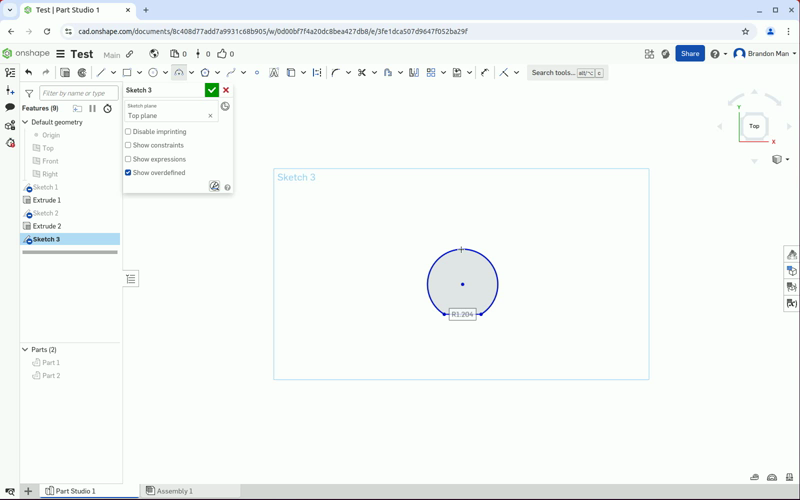
scroll(-6)
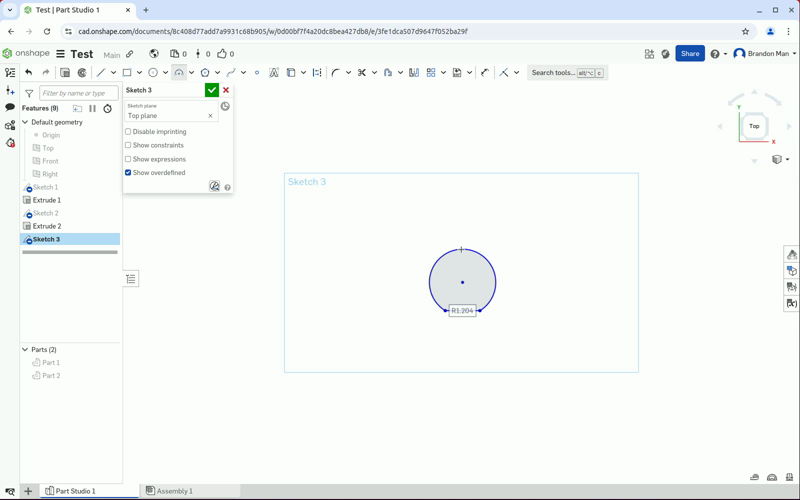
scroll(-6)
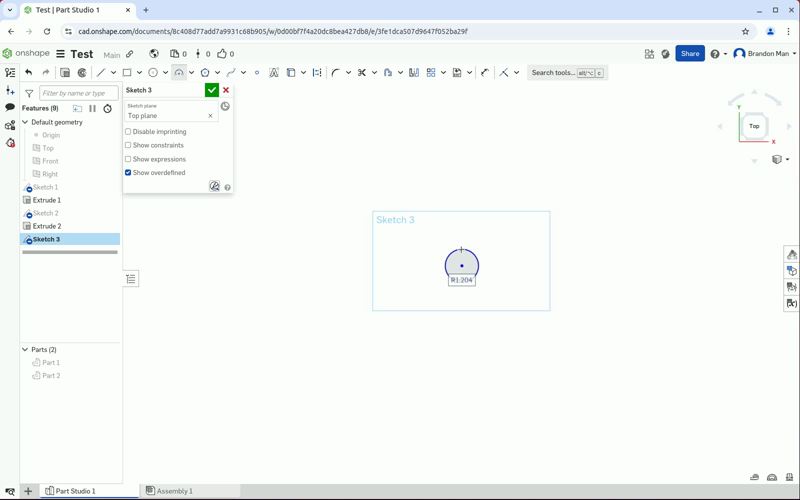
scroll(-6)
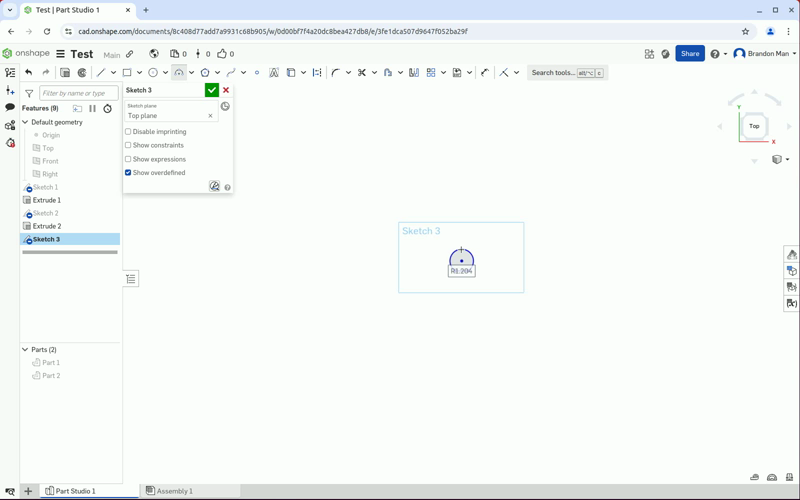
scroll(-6)
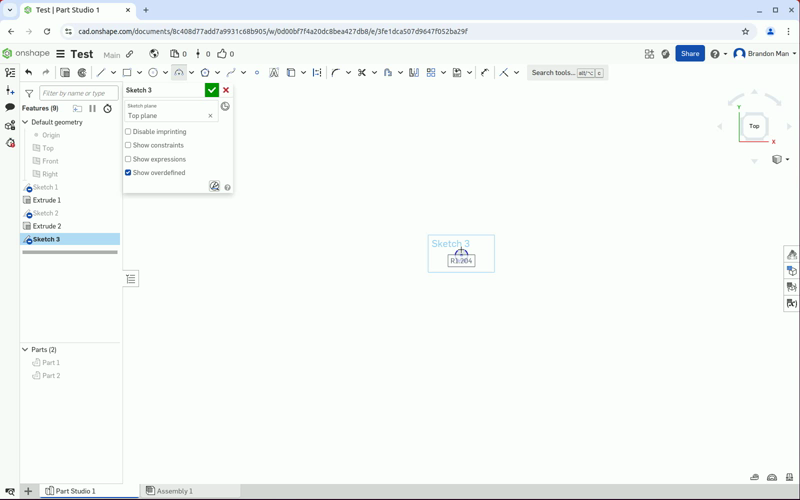
key_up(shift)
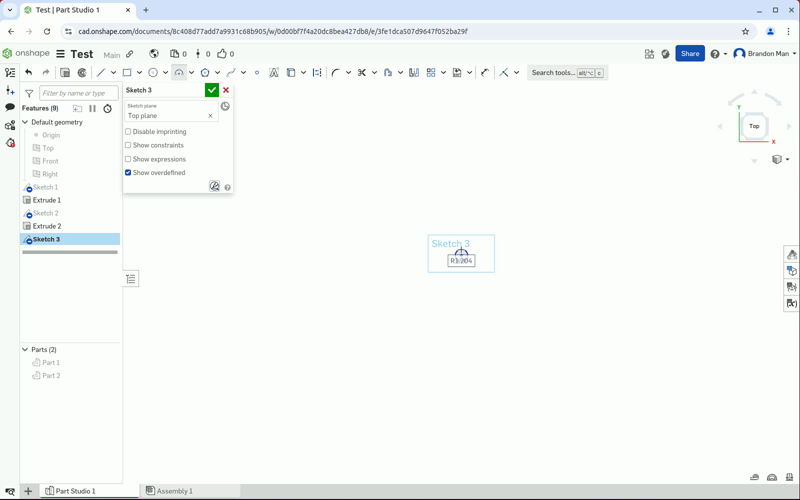
key(esc)
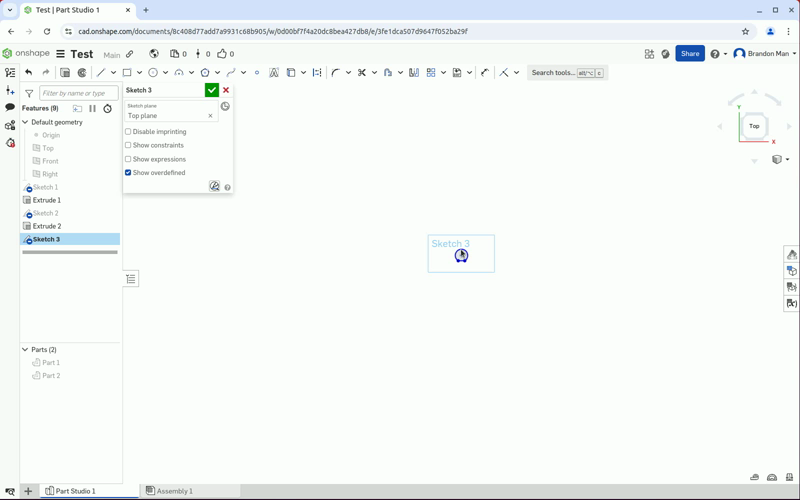
mouse_move(464, 254)
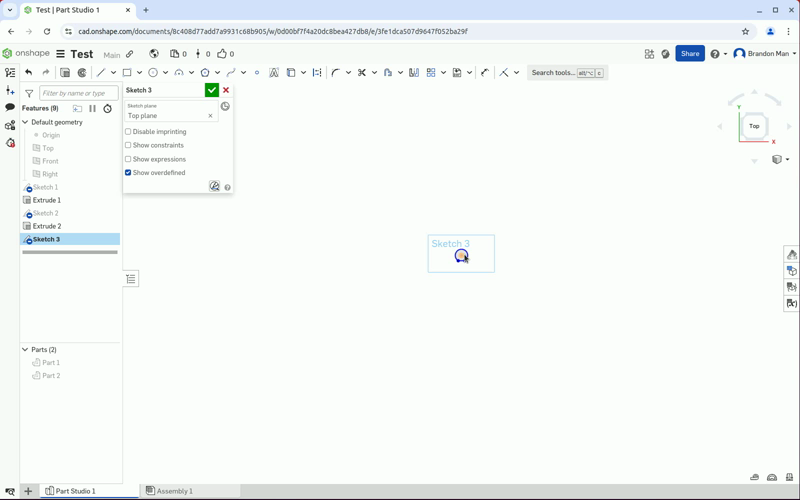
scroll(6)
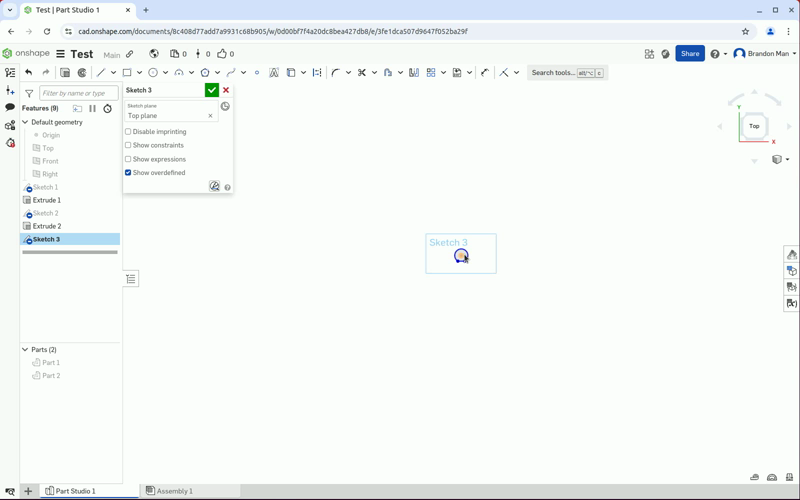
scroll(6)
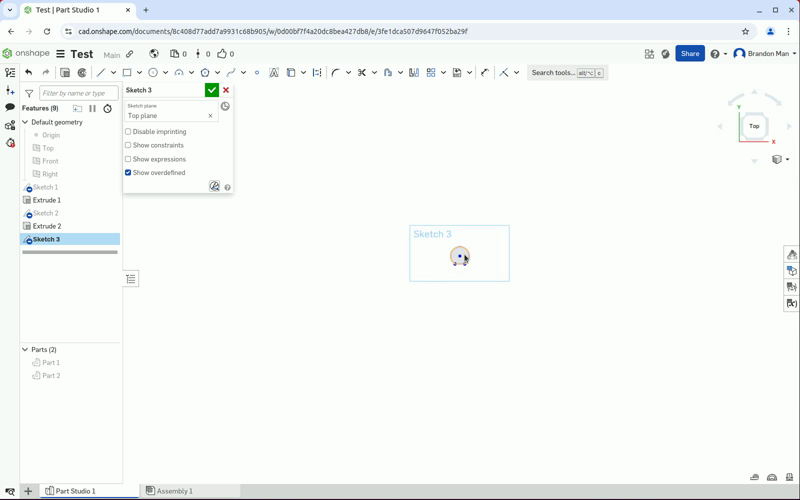
scroll(6)
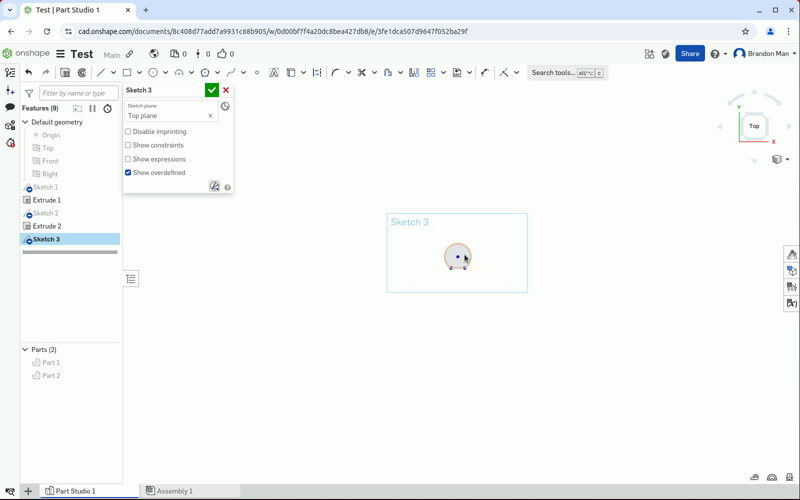
scroll(6)
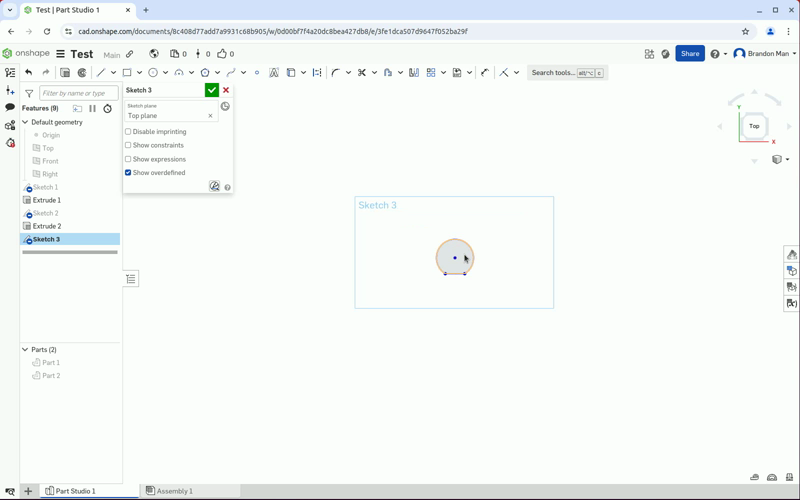
scroll(6)
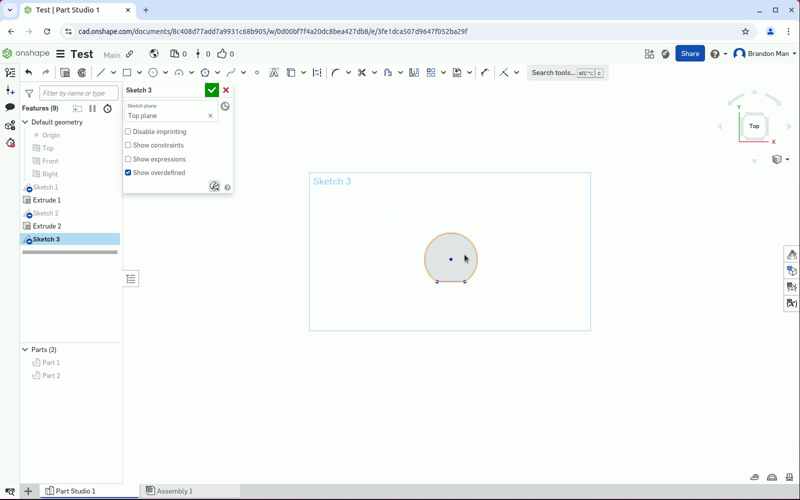
scroll(6)
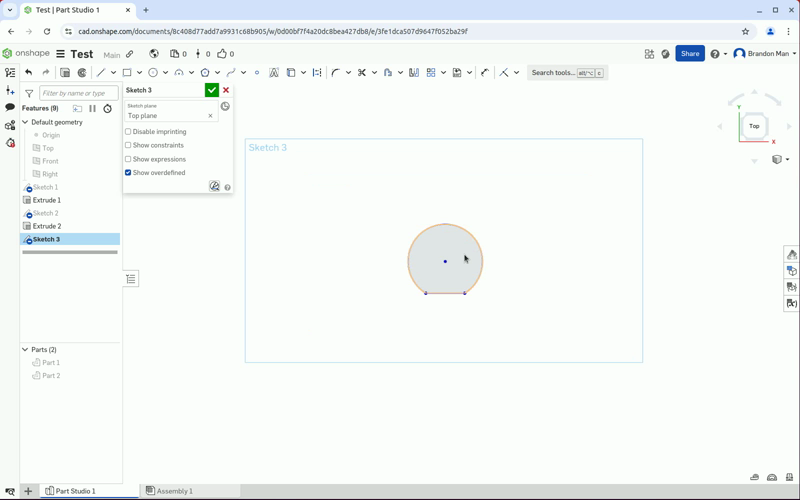
scroll(6)
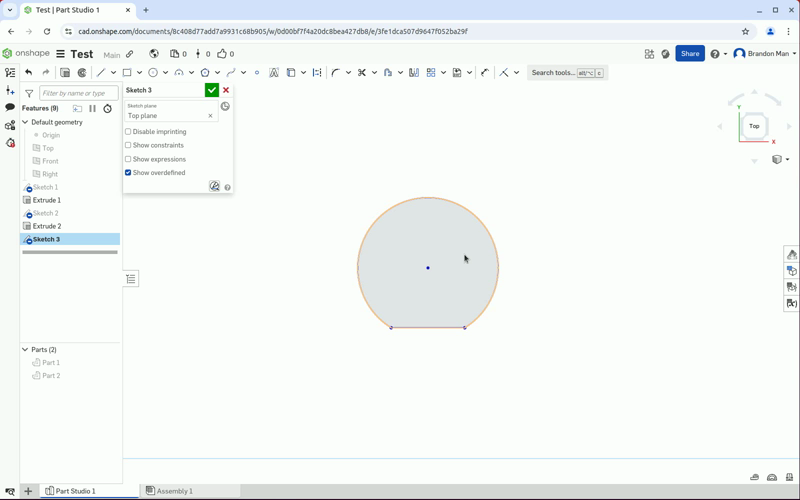
click(464, 254)
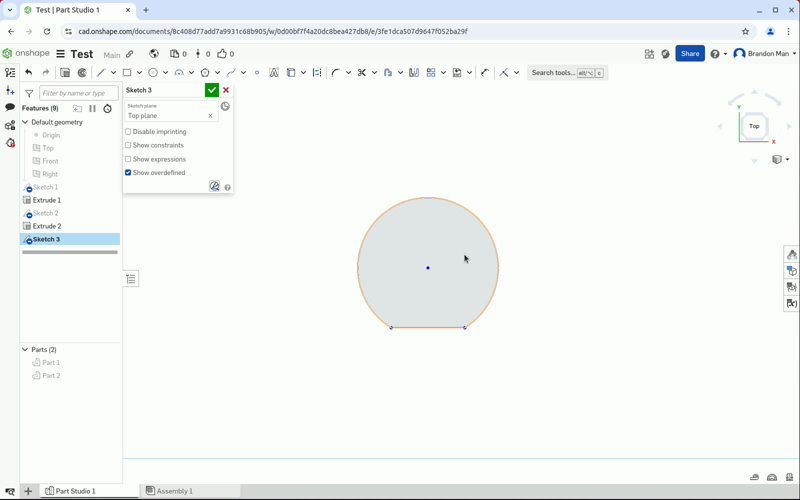
scroll(-6)
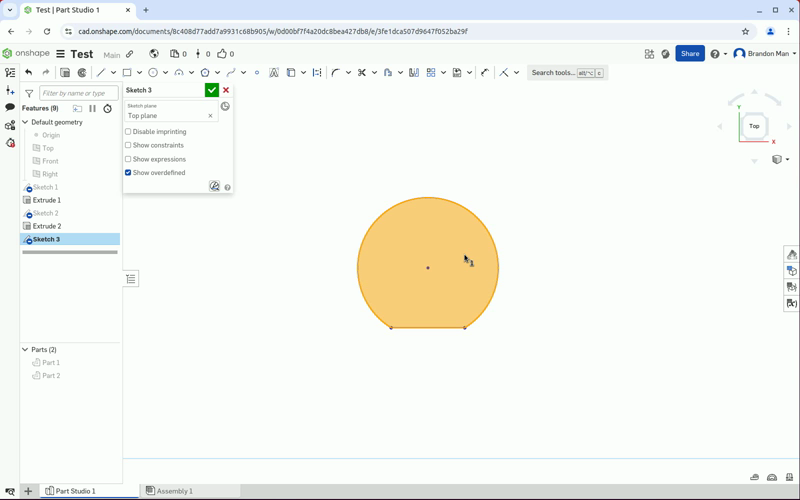
scroll(-6)
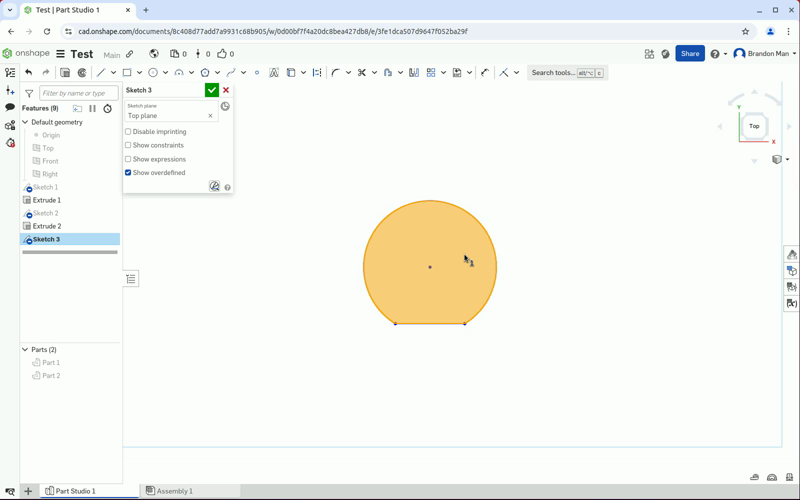
scroll(-6)
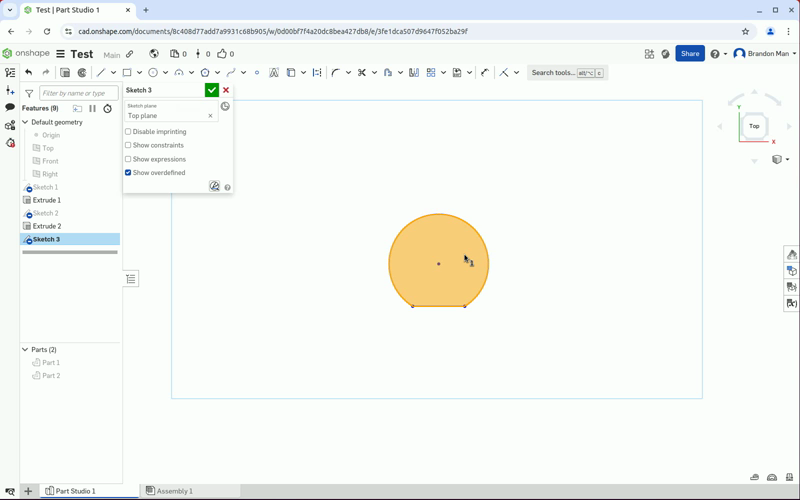
scroll(-6)
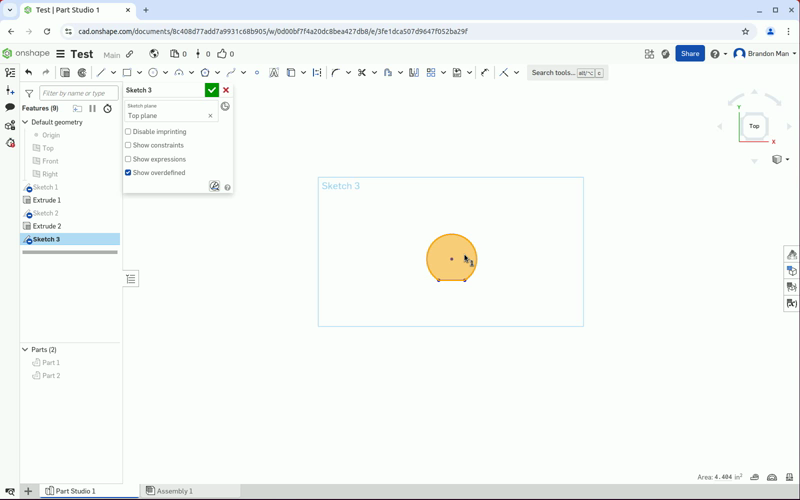
scroll(-6)
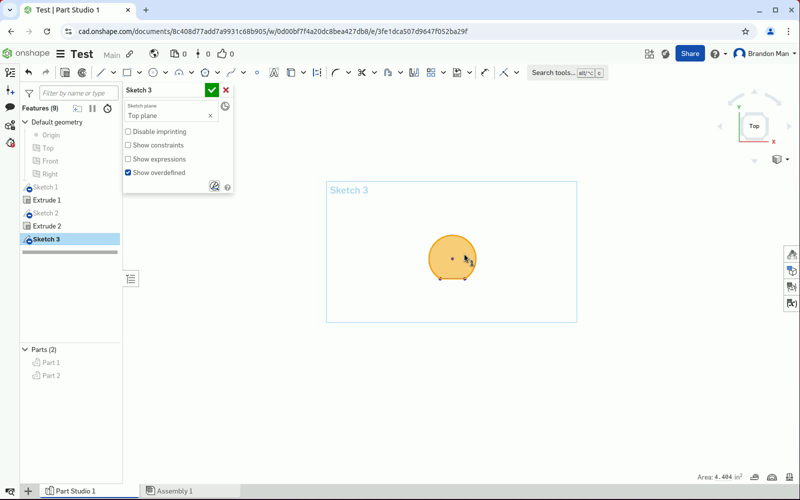
scroll(-6)
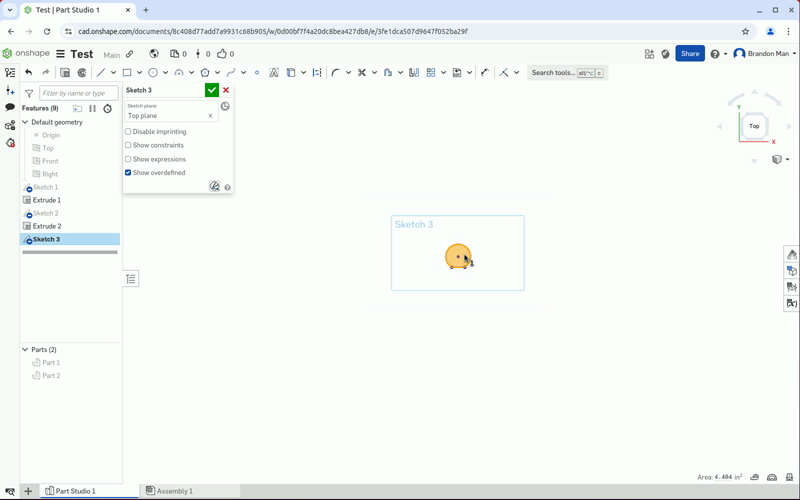
scroll(-6)
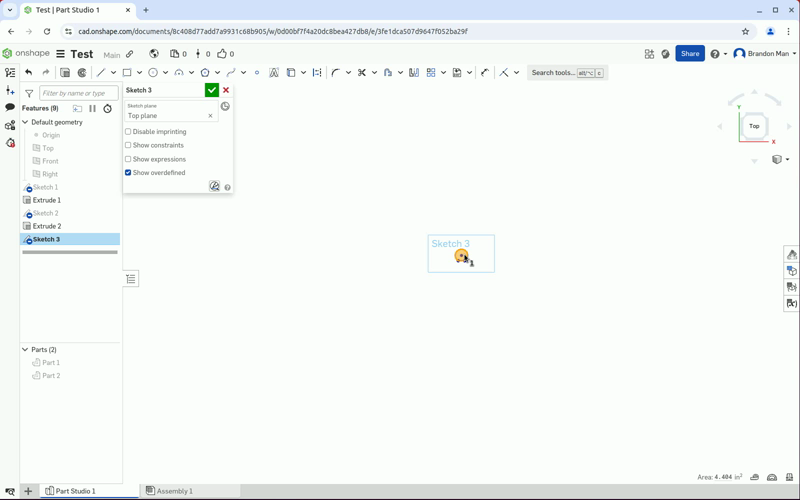
mouse_move(73, 352)
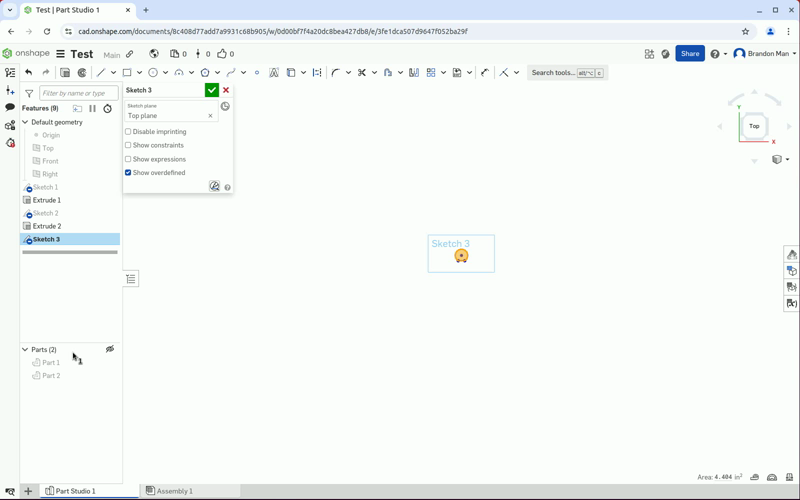
key(shift+y)
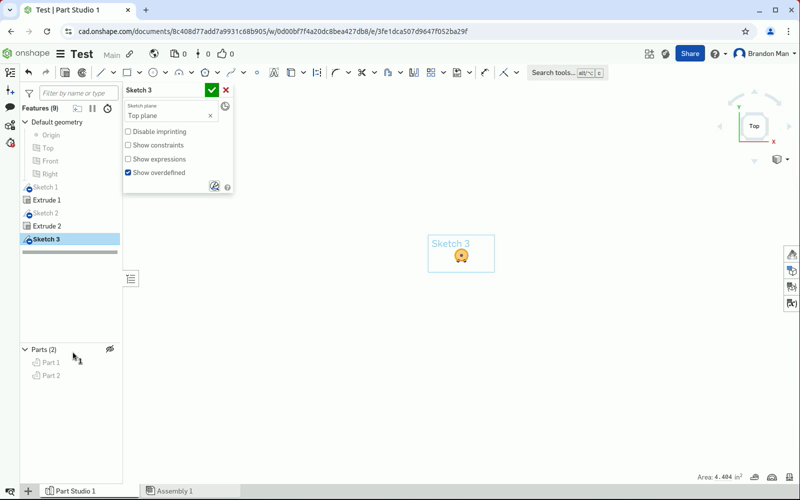
key(shift+e)
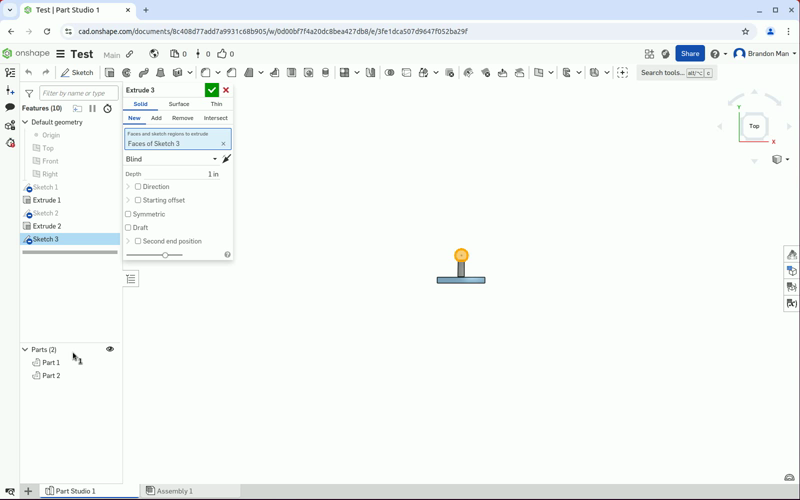
mouse_move(143, 106)
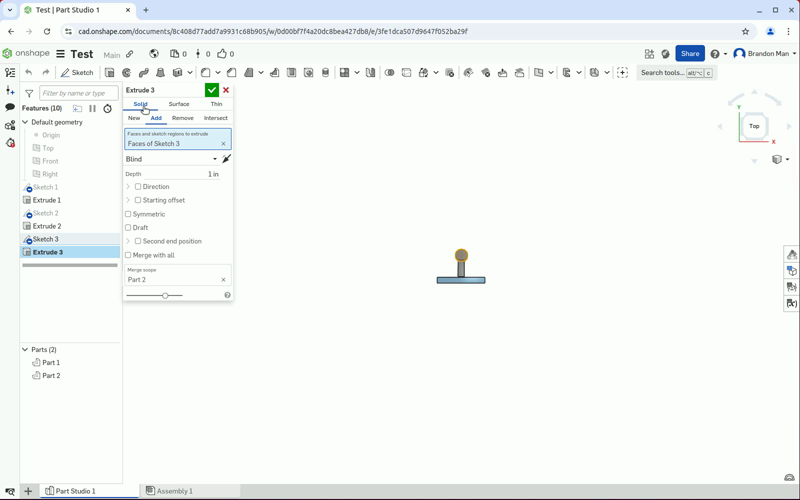
click(143, 106)
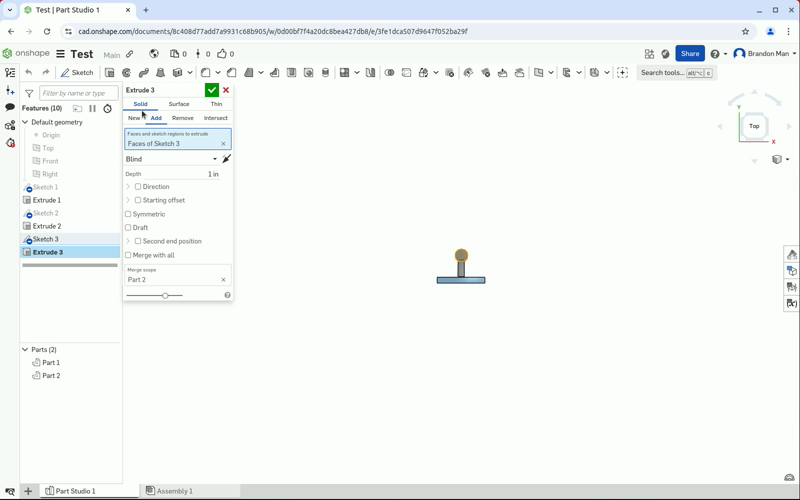
mouse_move(137, 120)
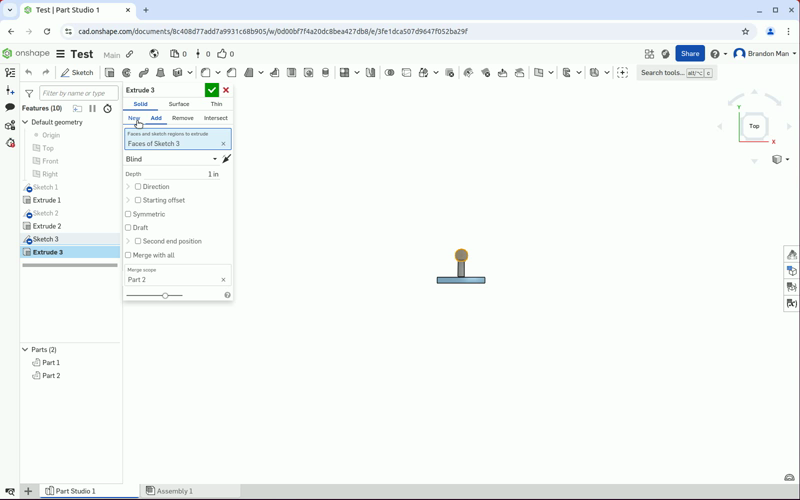
click(137, 120)
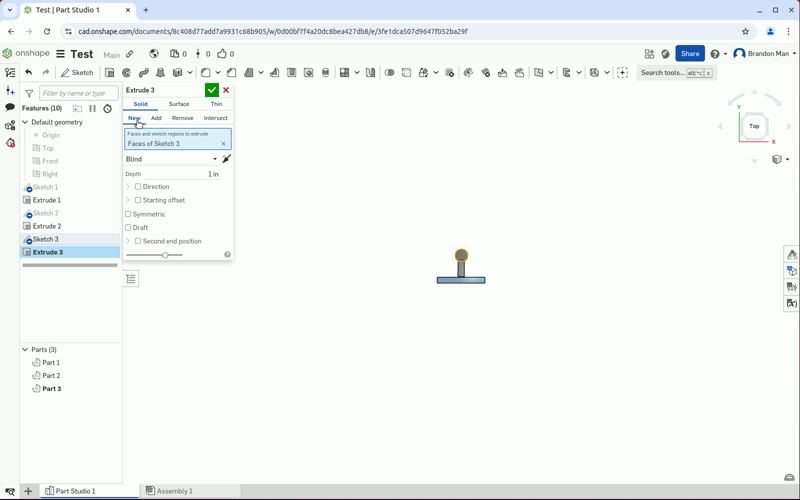
key(tab, 4)
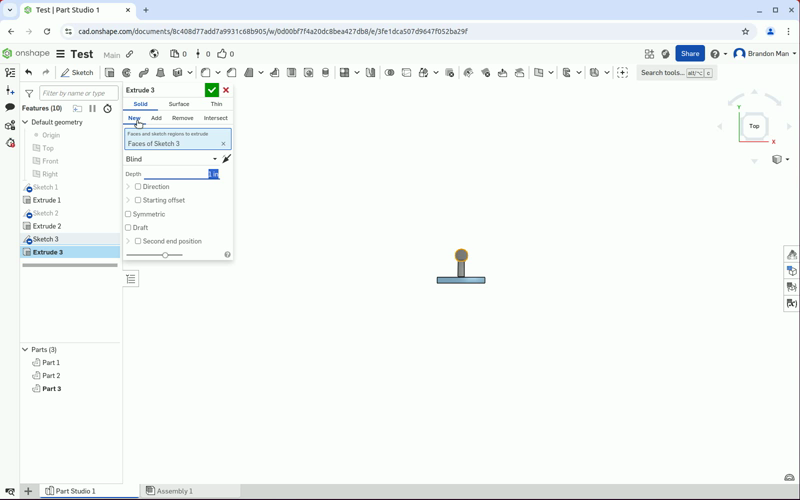
text(11.554)
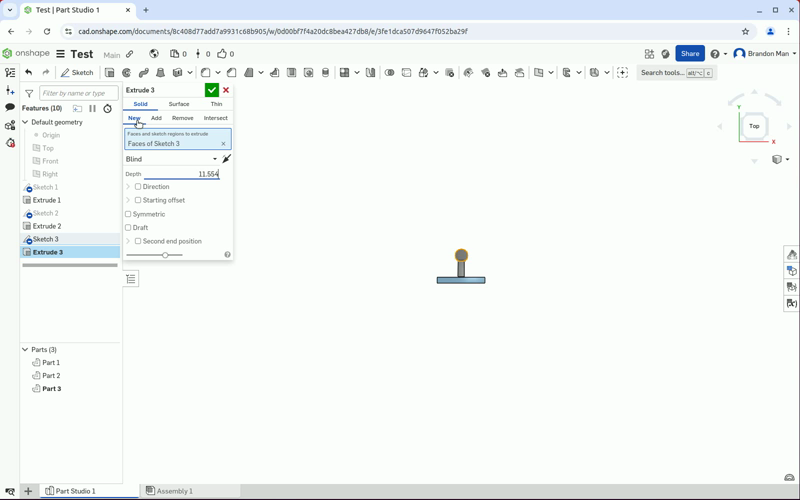
key(enter)
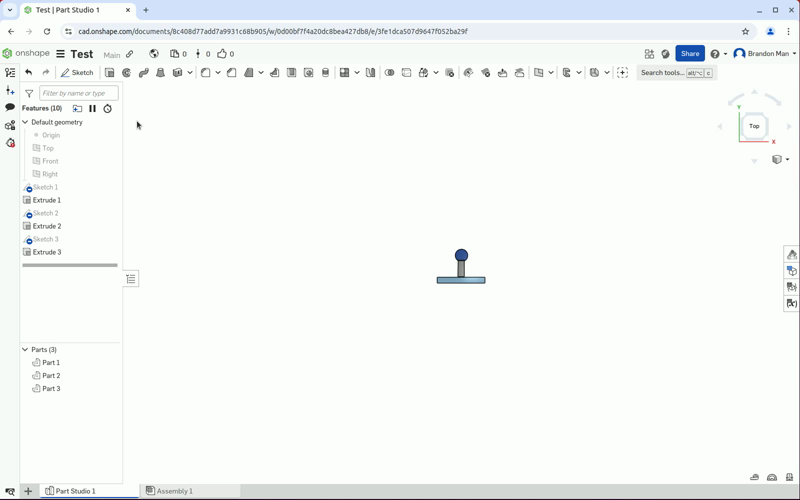
key(shift+h)
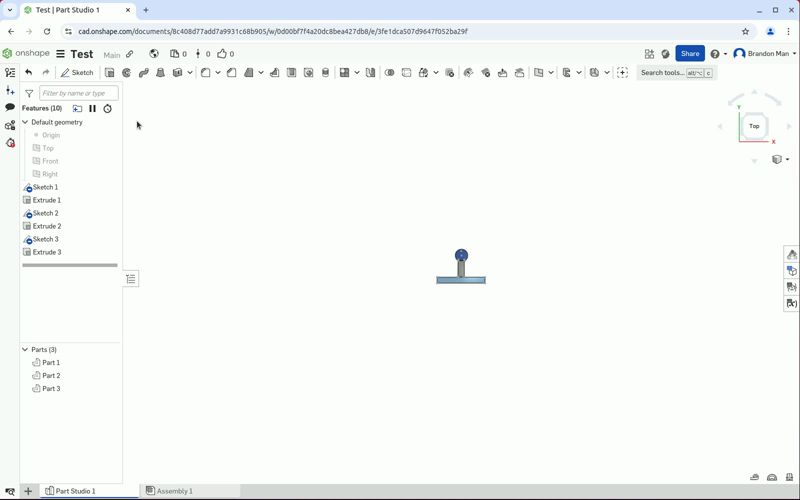
key(shift+h)
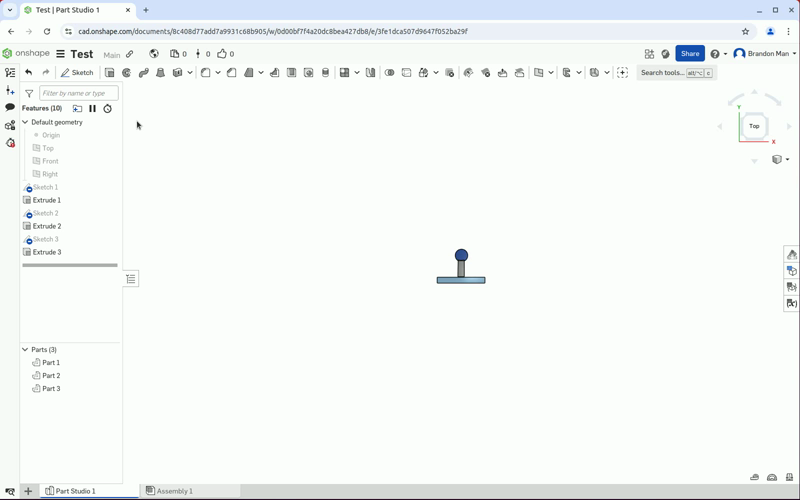
mouse_move(73, 189)
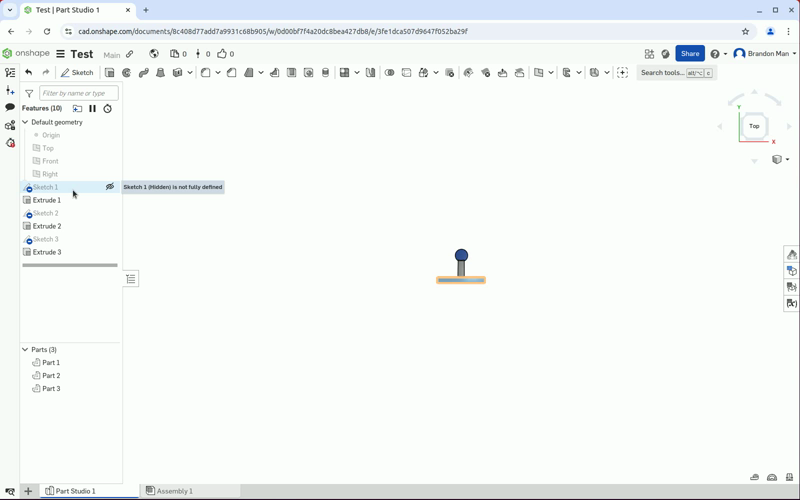
click(73, 189)
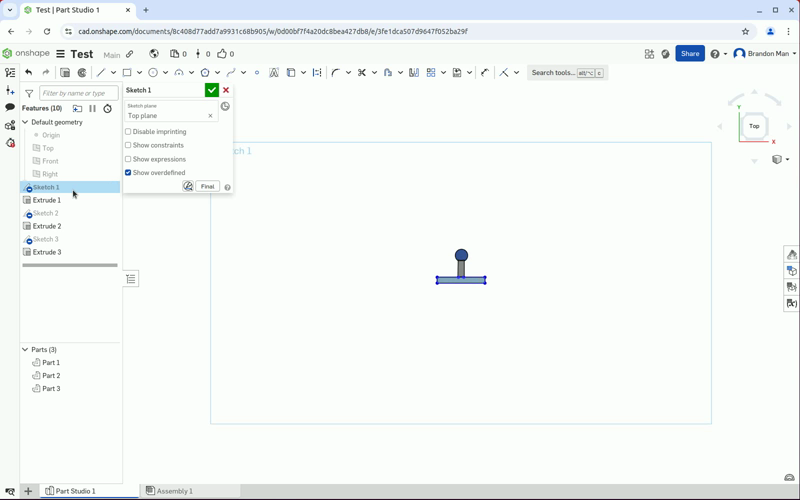
mouse_move(229, 92)
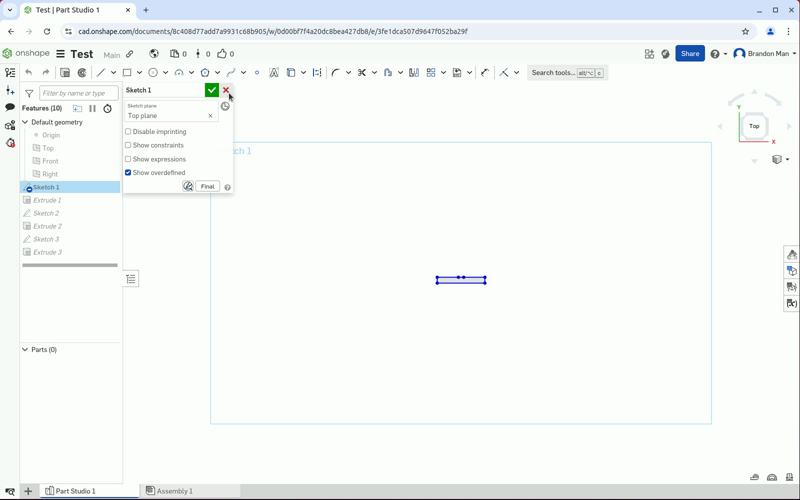
click(229, 92)
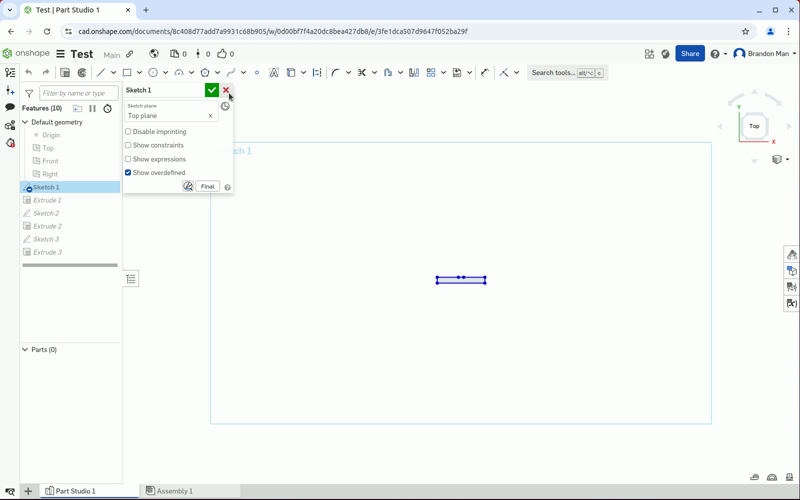
key(shift+s)
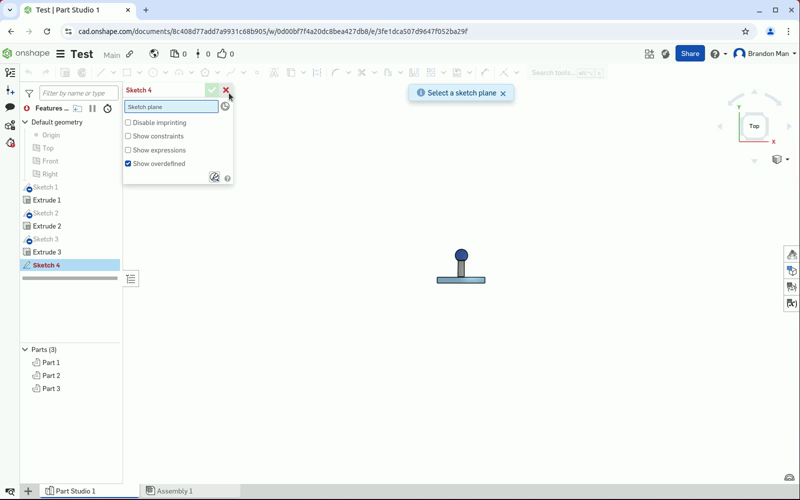
mouse_move(73, 150)
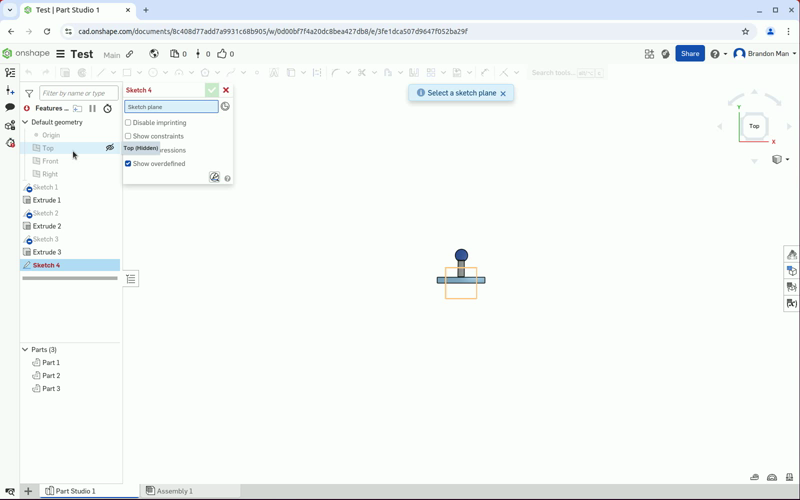
click(73, 150)
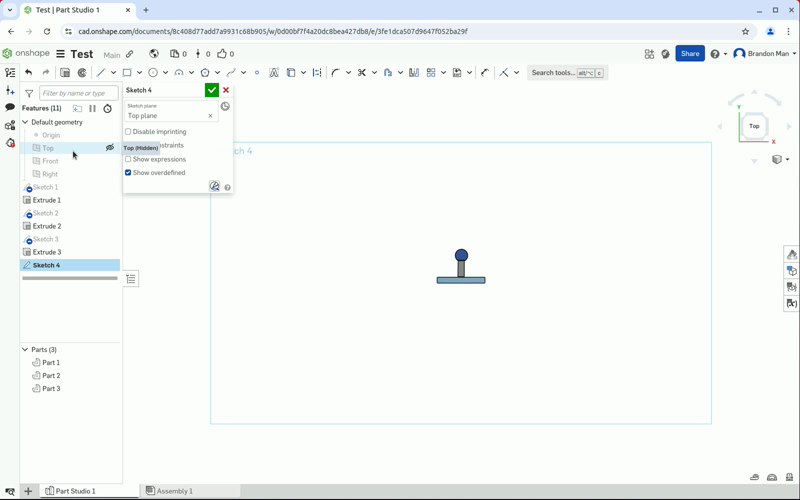
mouse_move(73, 352)
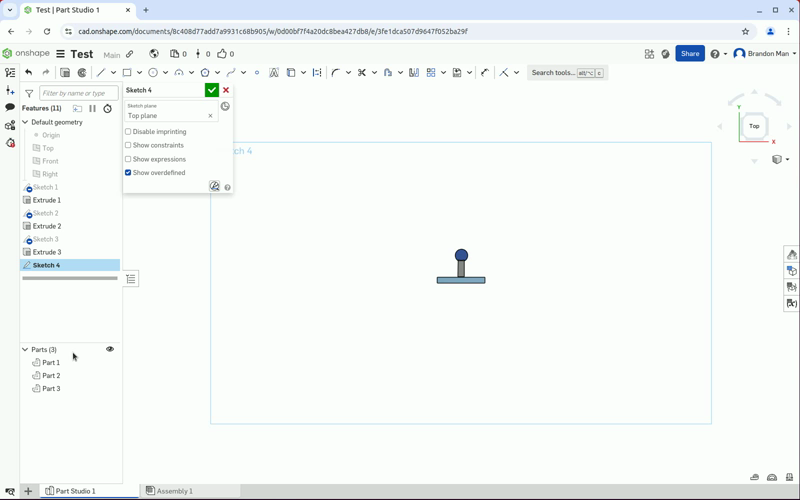
key(y)
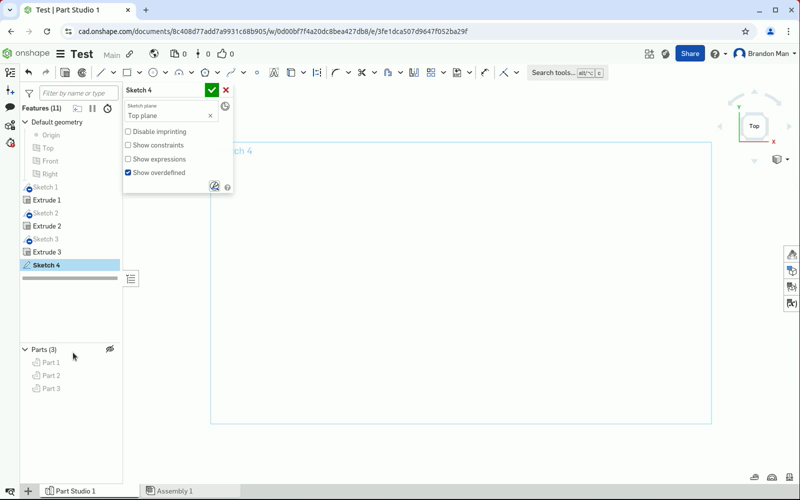
key(a)
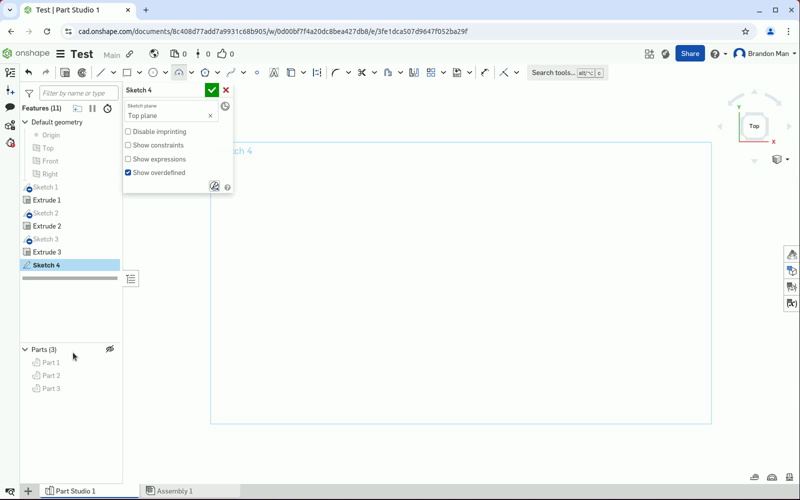
key_down(shift)
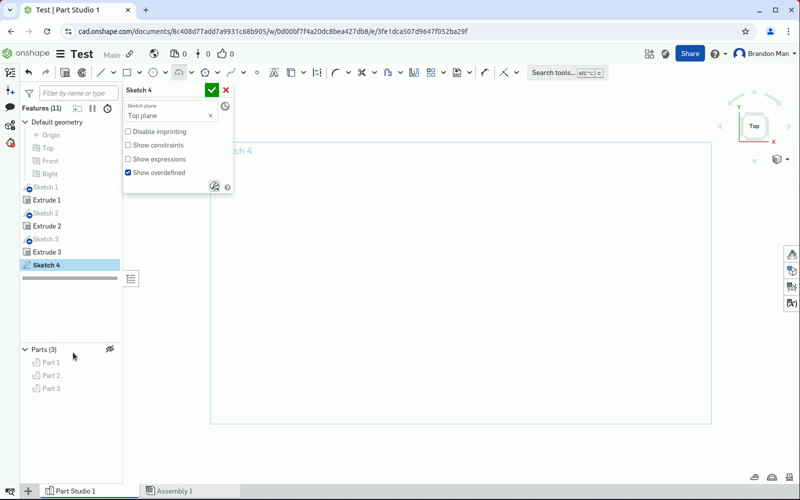
mouse_move(458, 260)
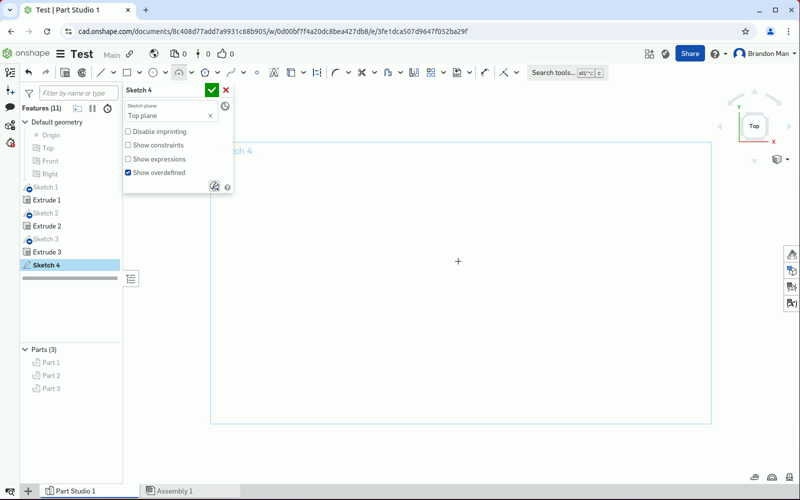
click(458, 260)
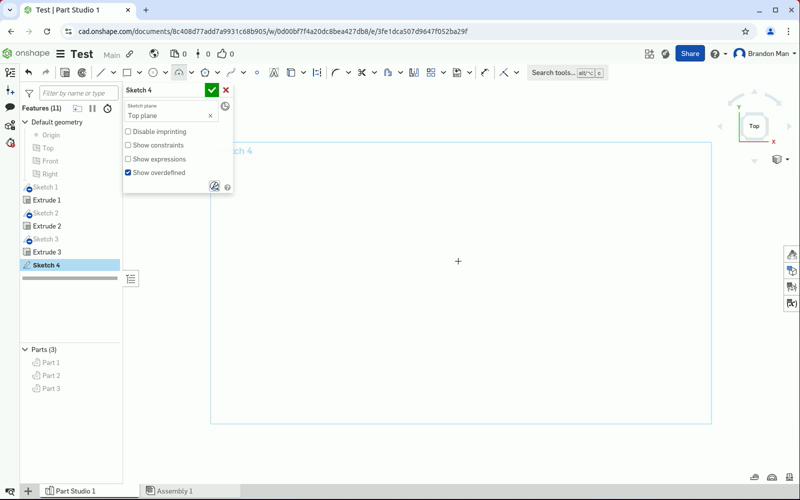
key_up(shift)
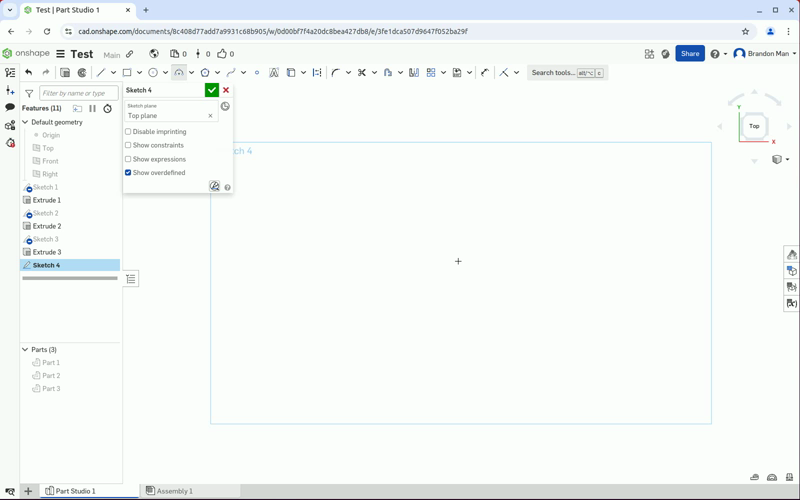
key_down(shift)
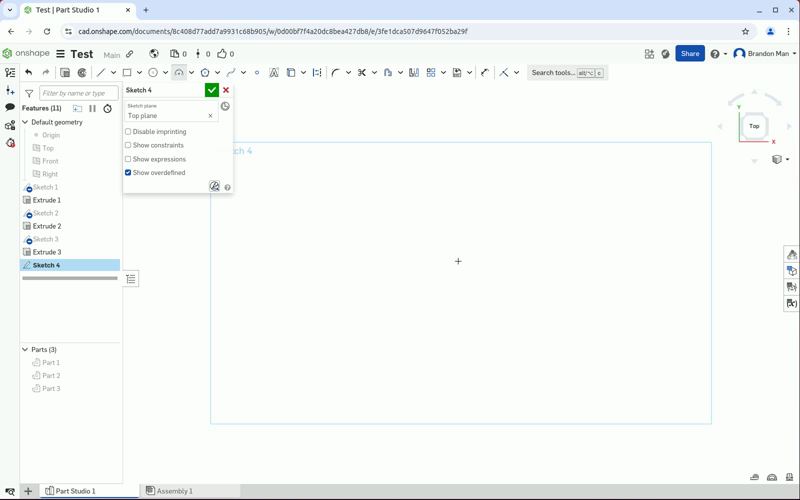
mouse_move(465, 260)
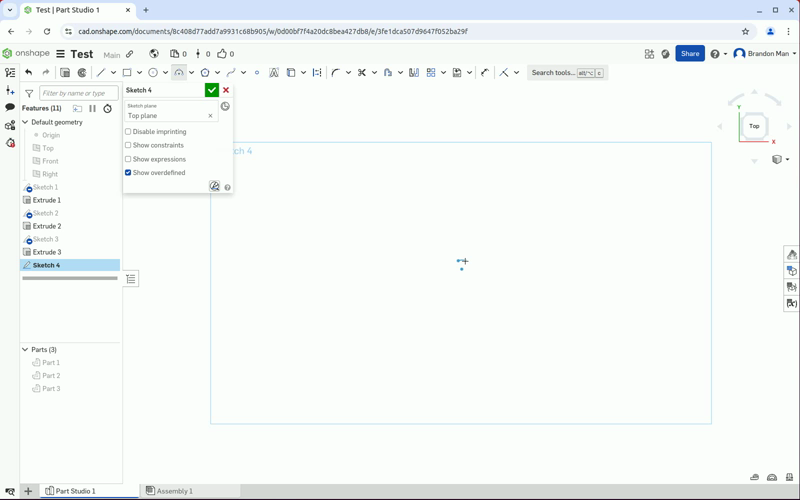
scroll(6)
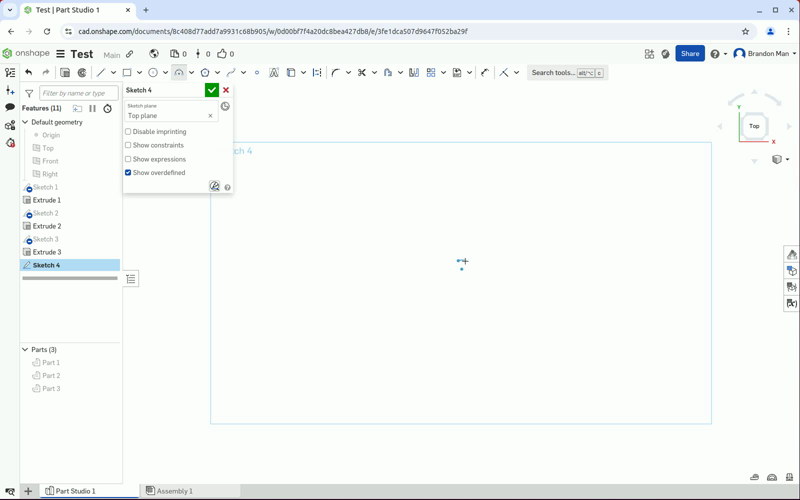
scroll(6)
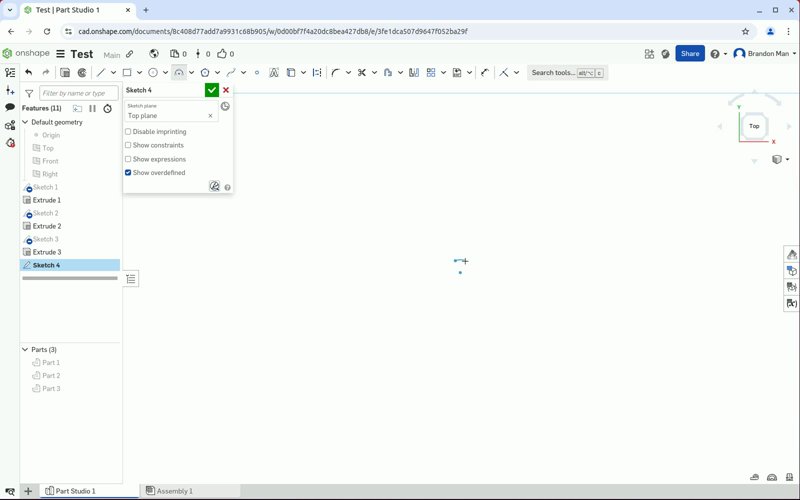
scroll(6)
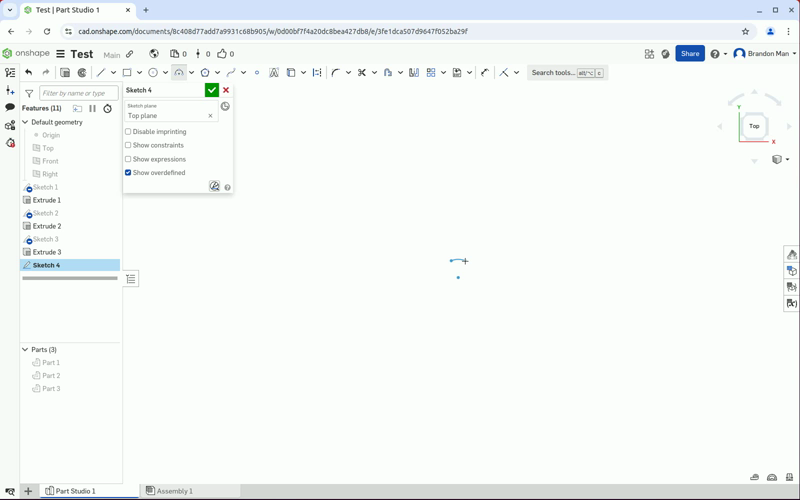
scroll(6)
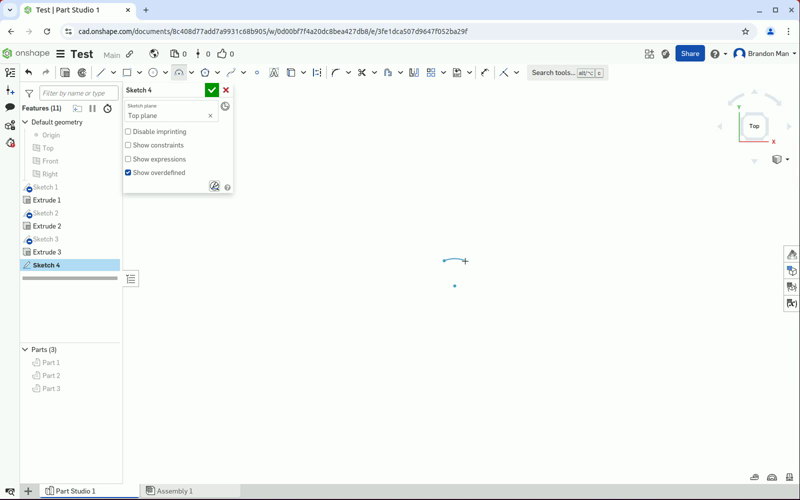
scroll(6)
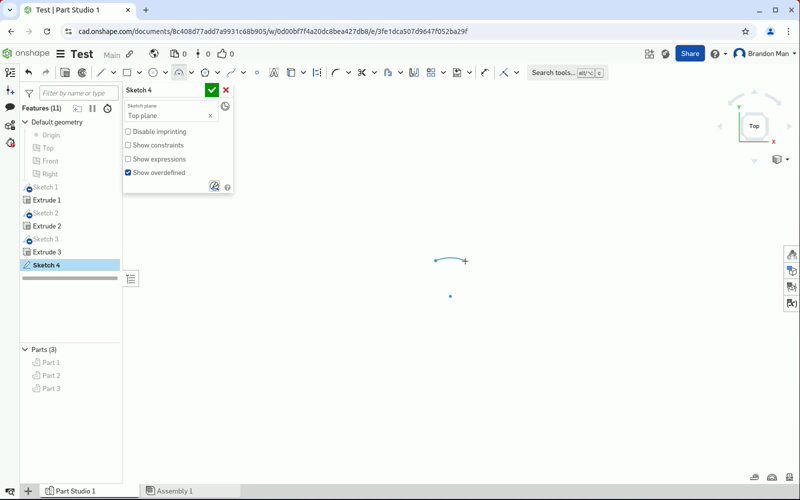
scroll(6)
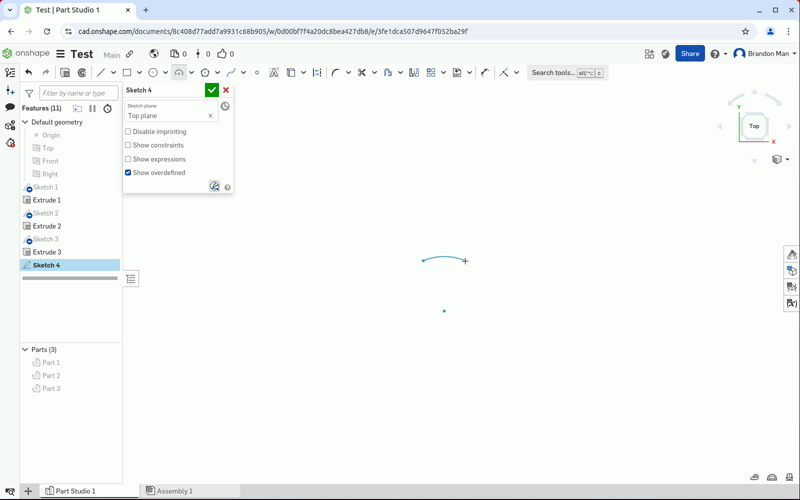
scroll(6)
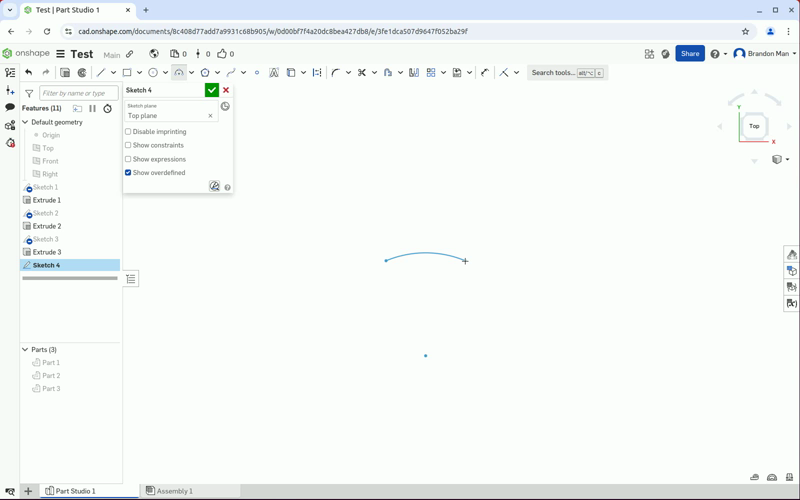
click(465, 260)
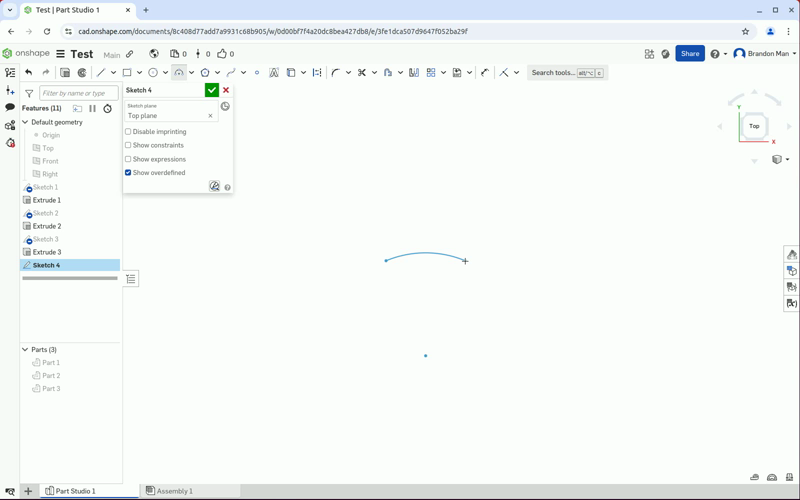
scroll(-6)
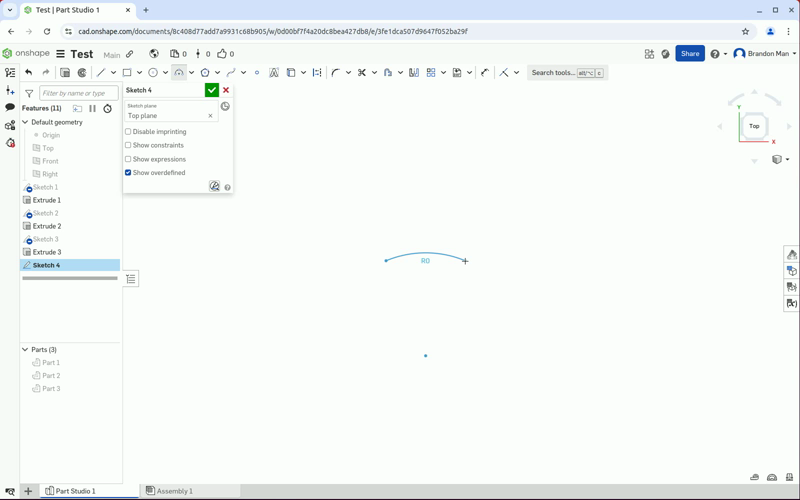
scroll(-6)
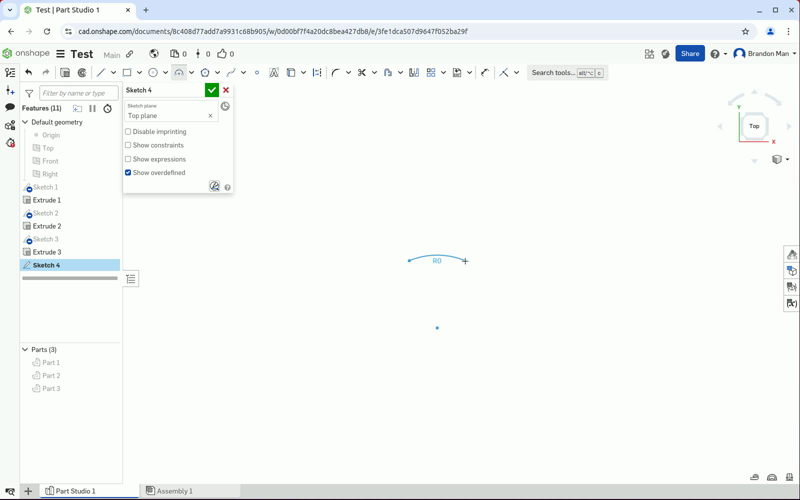
scroll(-6)
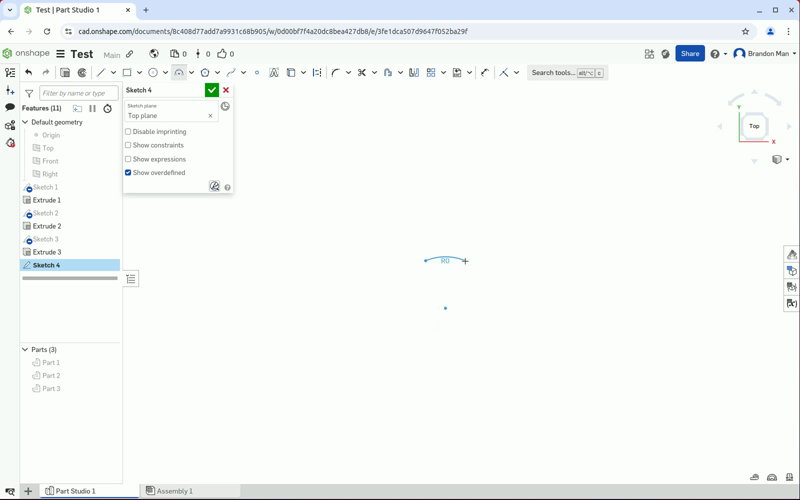
scroll(-6)
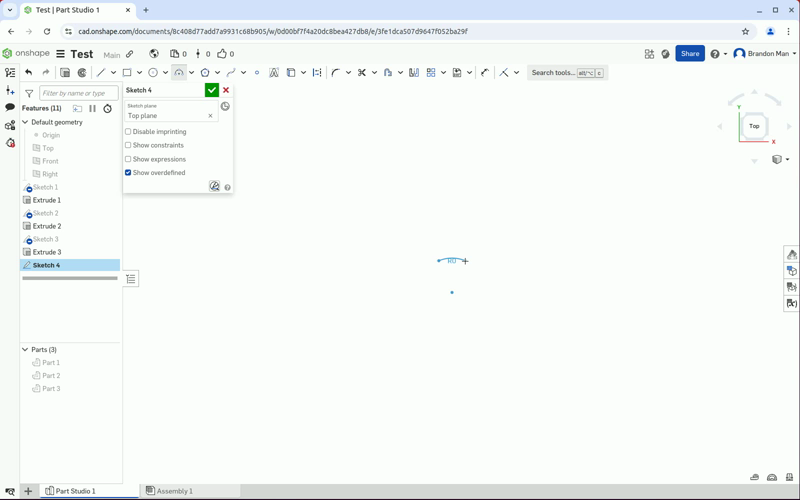
scroll(-6)
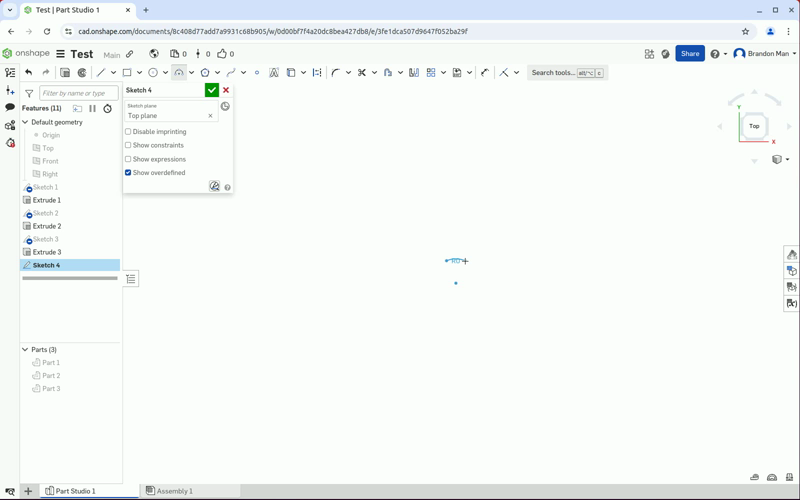
scroll(-6)
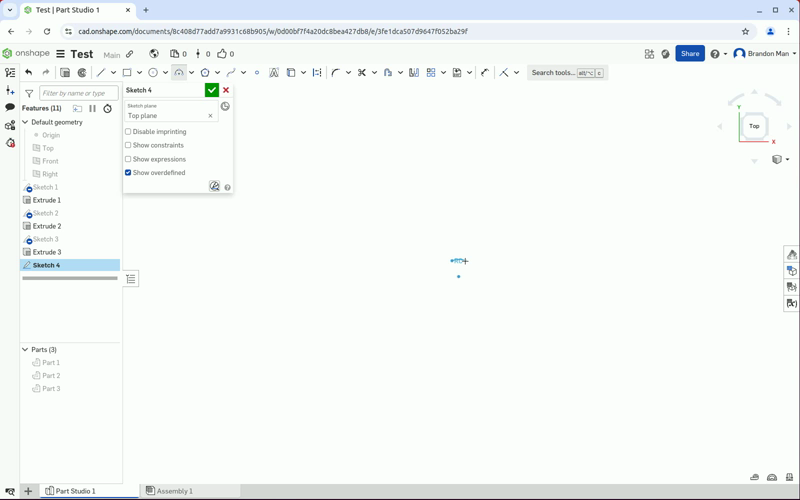
scroll(-6)
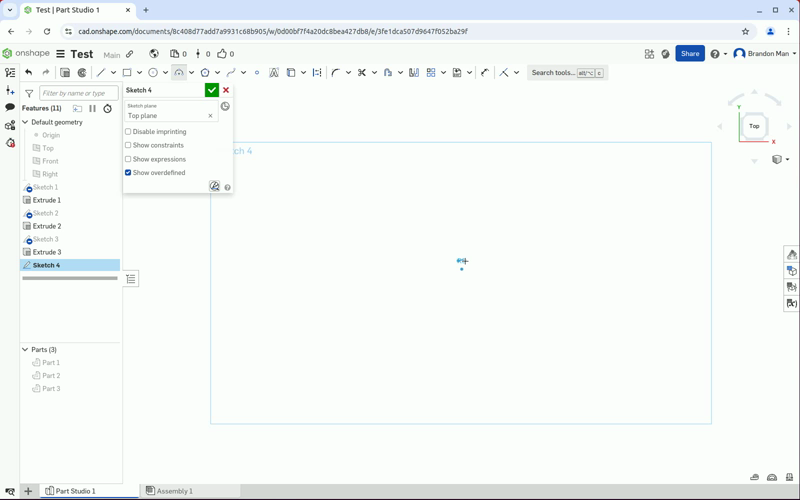
mouse_move(461, 261)
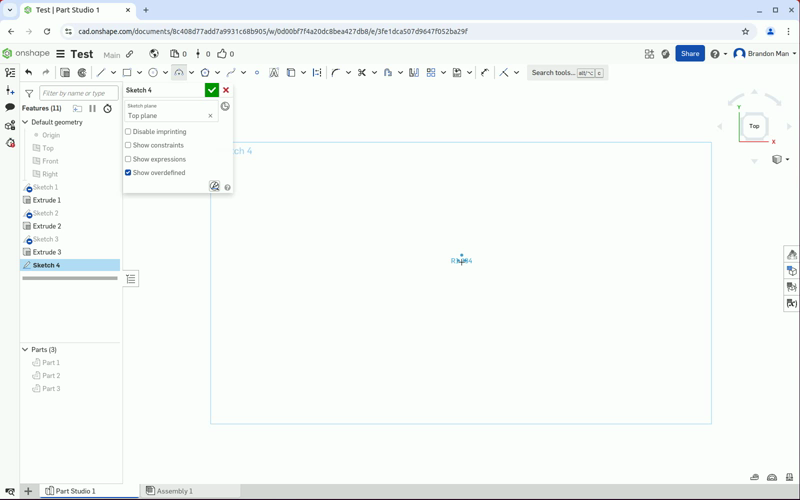
scroll(6)
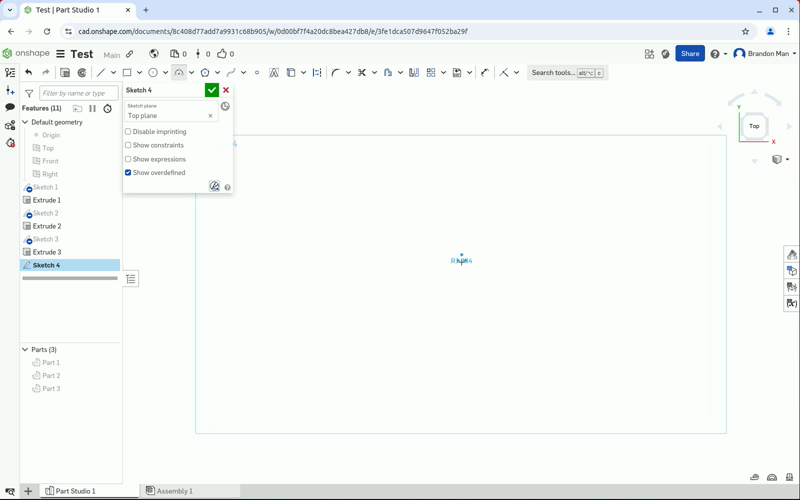
scroll(6)
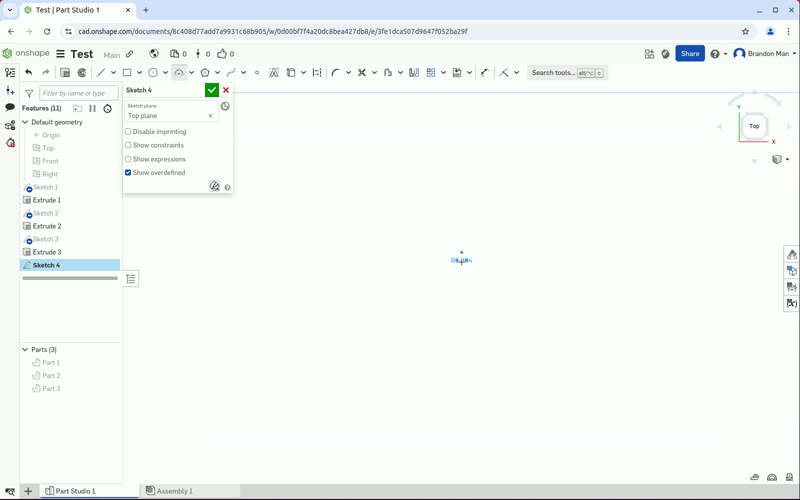
scroll(6)
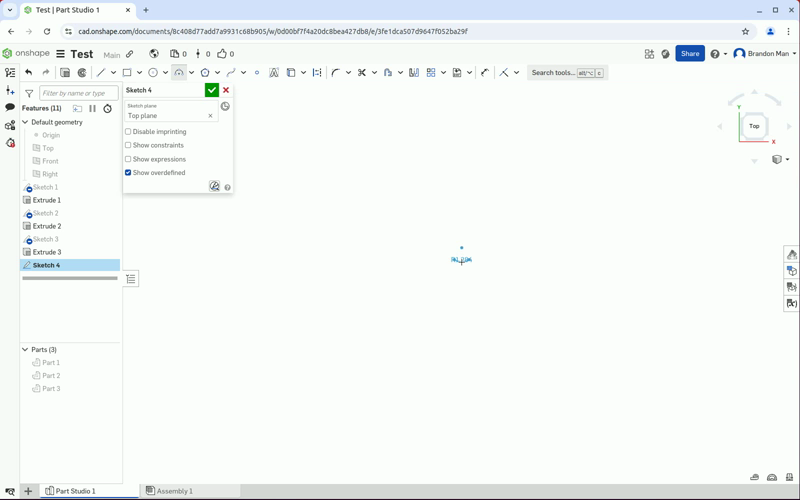
scroll(6)
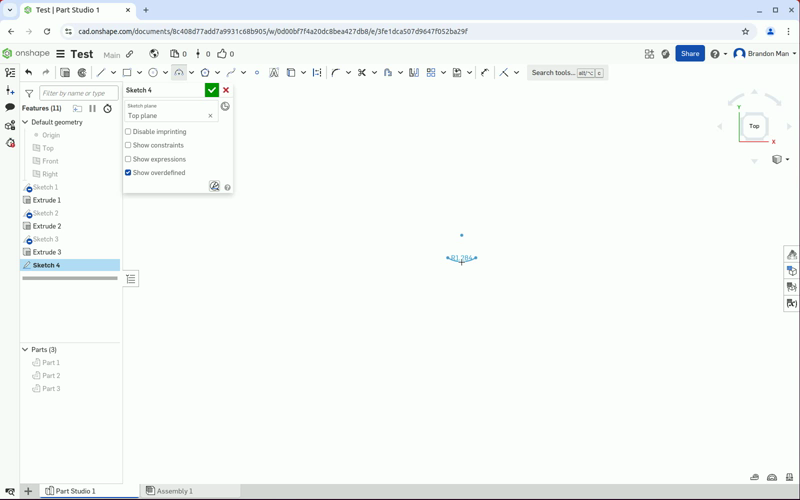
scroll(6)
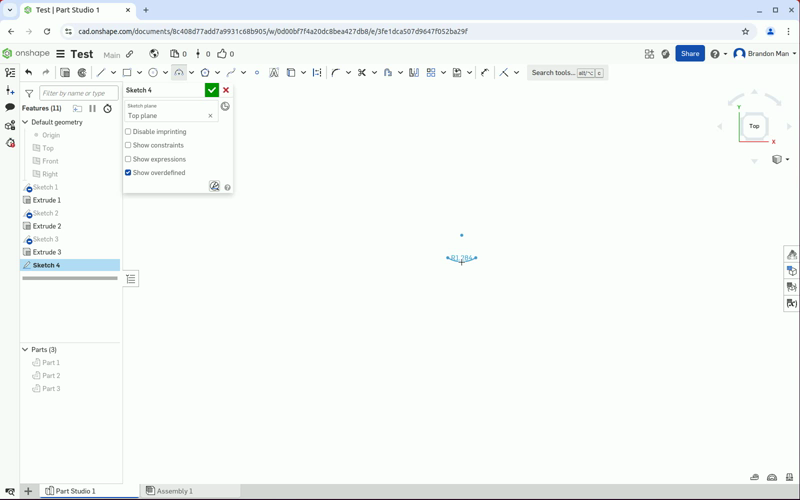
scroll(6)
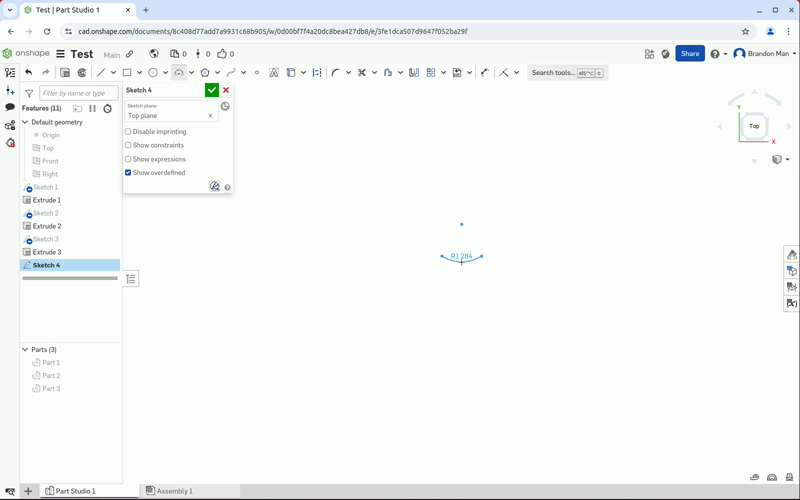
scroll(6)
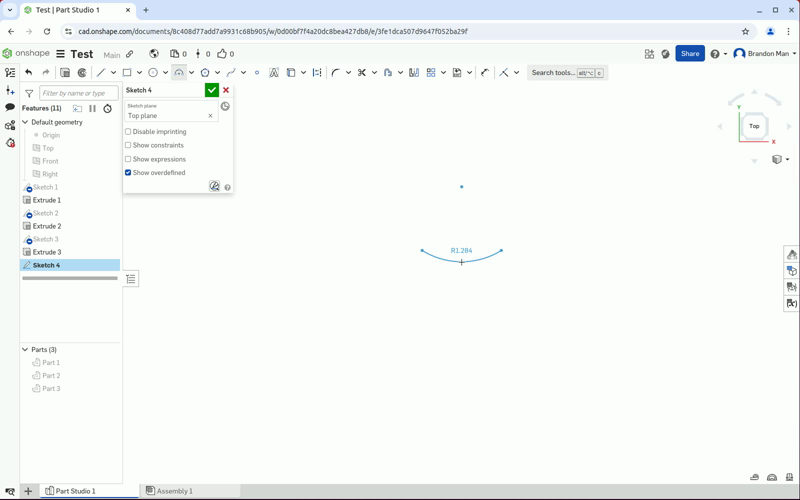
click(461, 261)
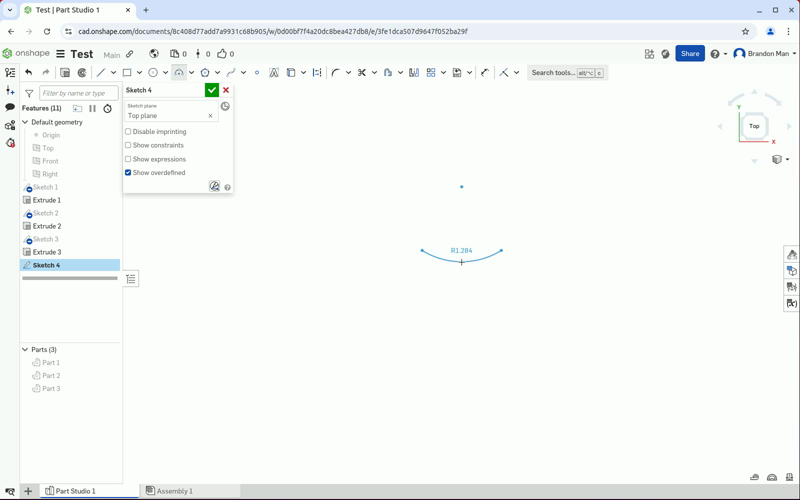
scroll(-6)
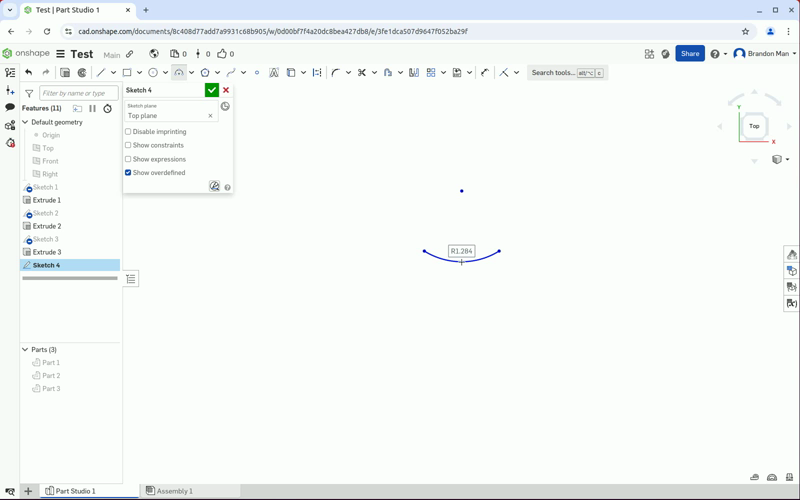
scroll(-6)
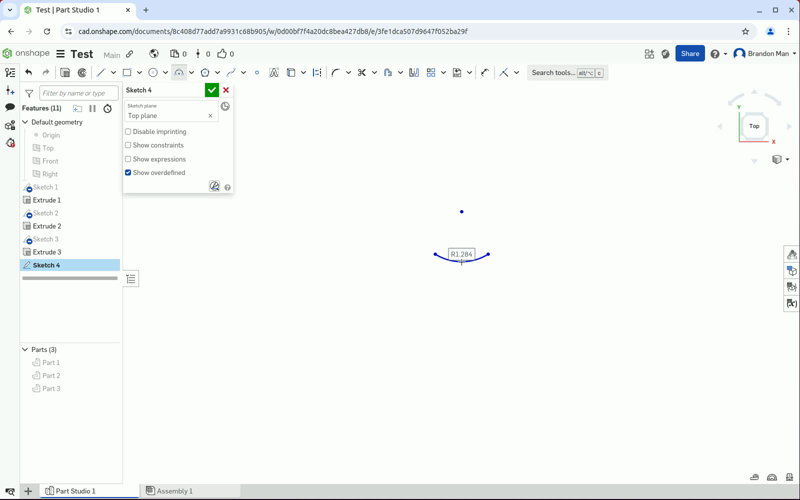
scroll(-6)
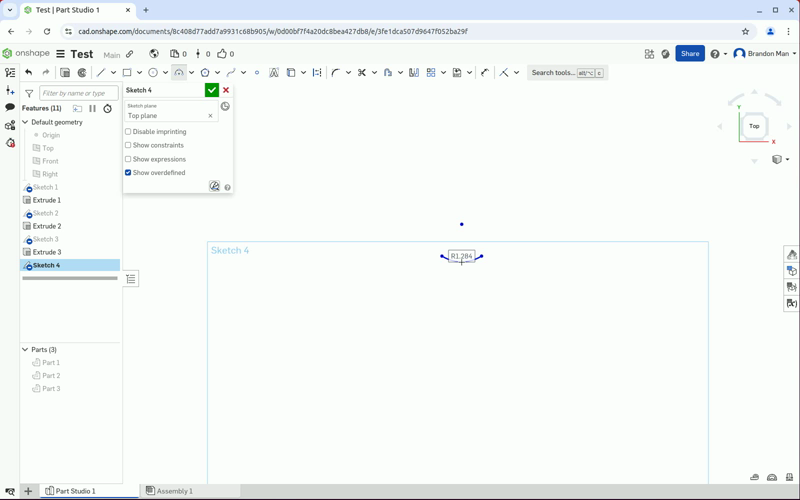
scroll(-6)
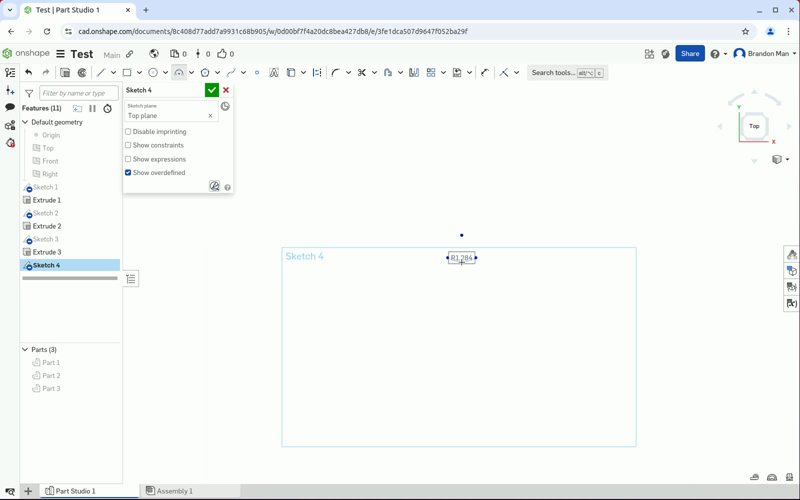
scroll(-6)
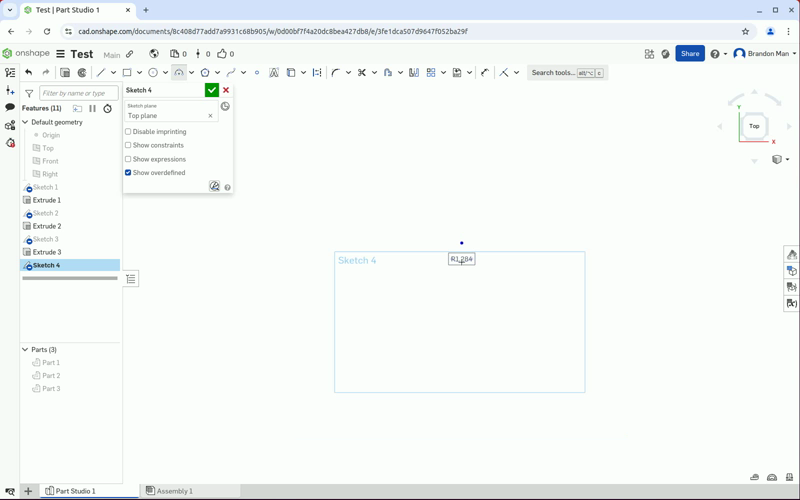
scroll(-6)
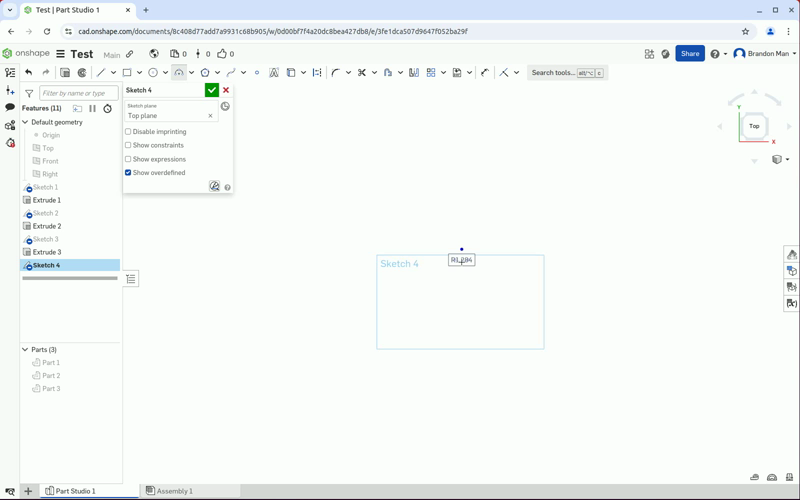
scroll(-6)
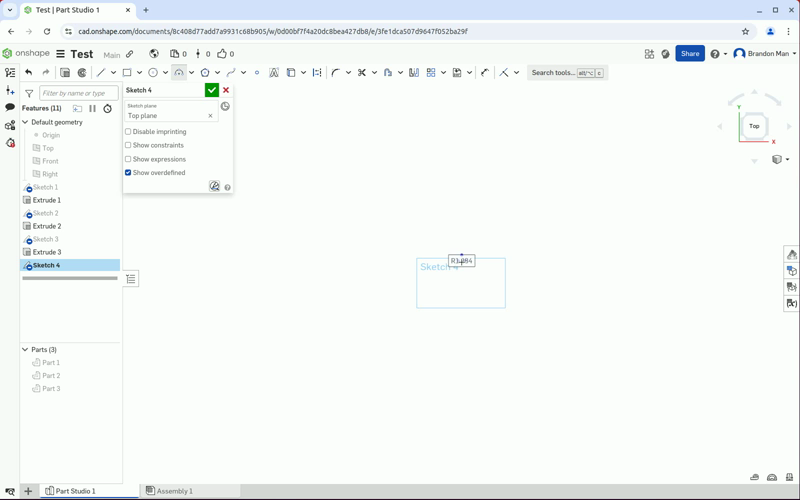
key_up(shift)
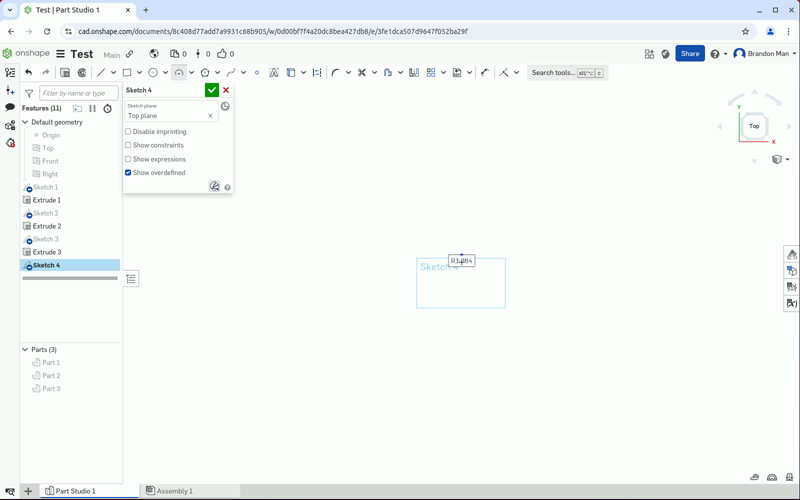
key(esc)
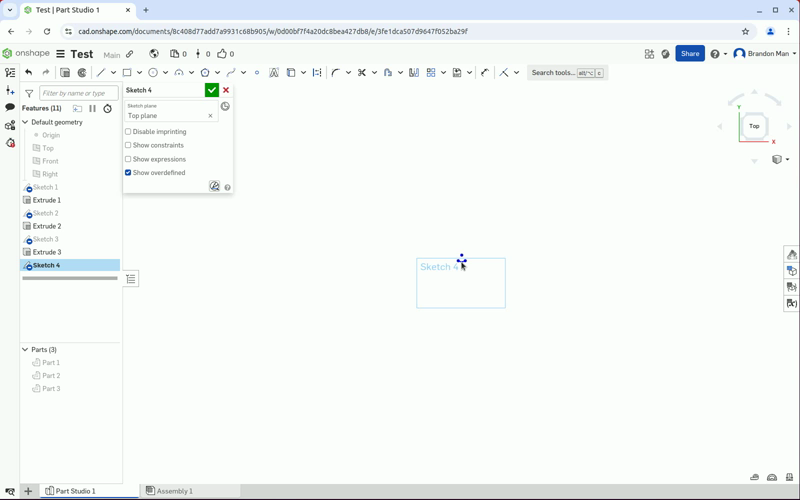
key(l)
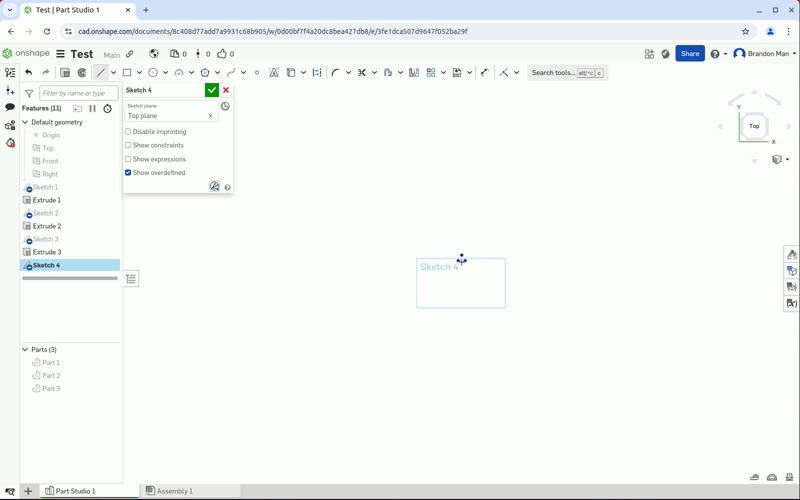
mouse_move(465, 260)
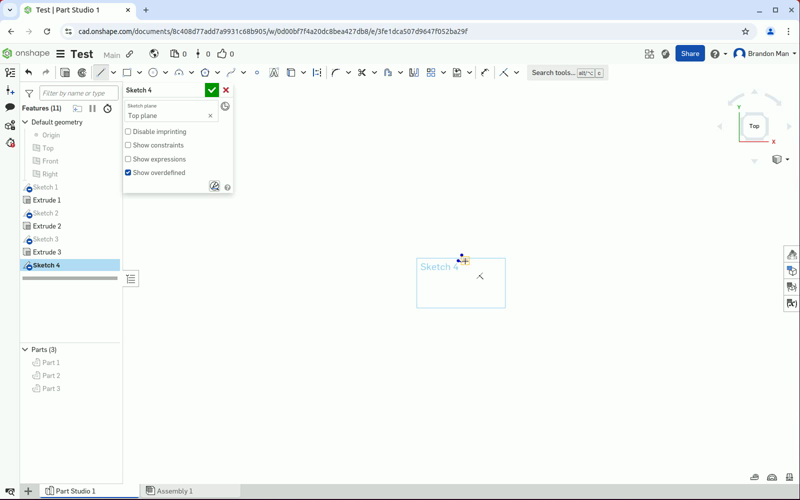
scroll(6)
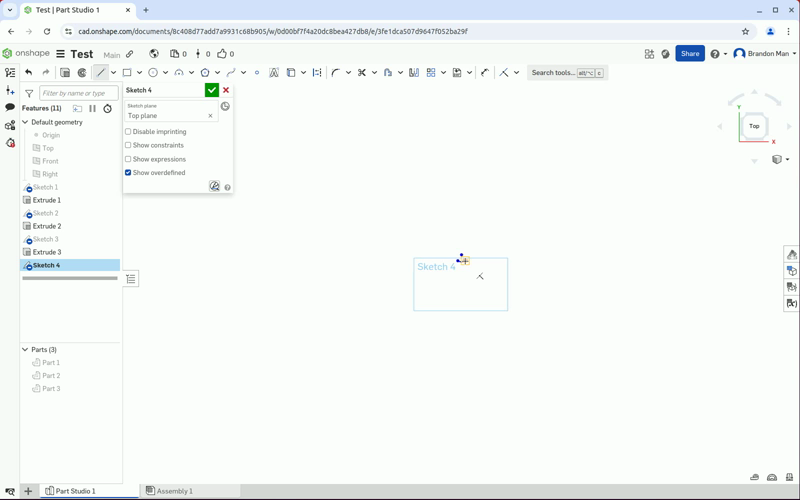
scroll(6)
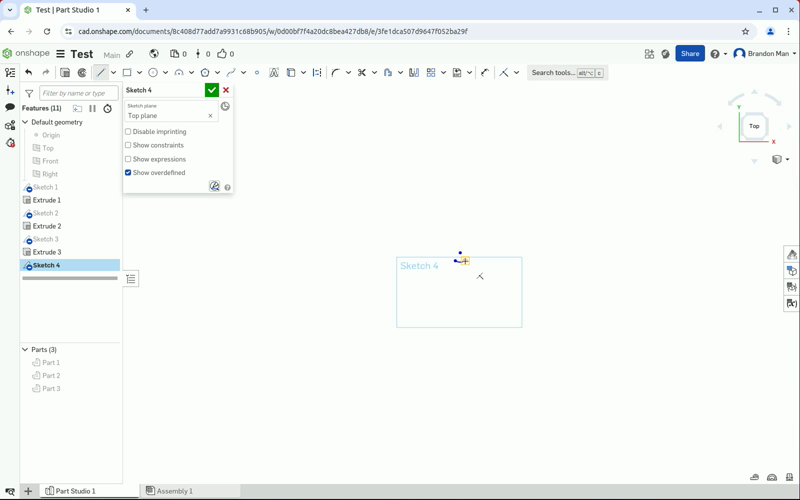
scroll(6)
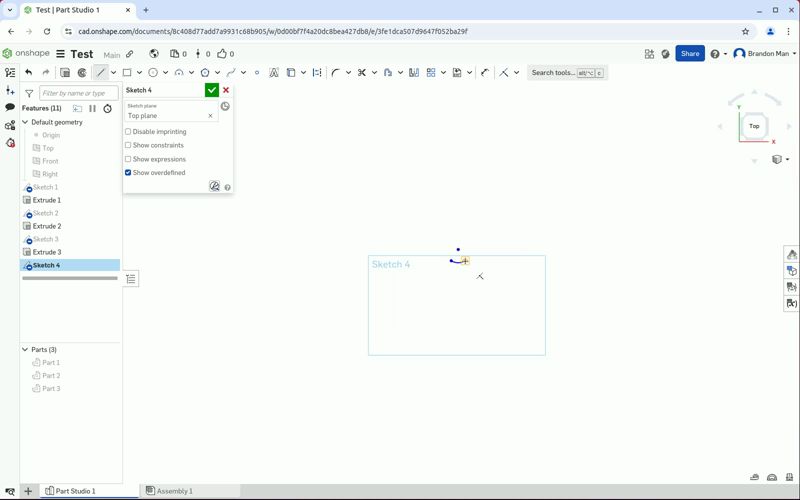
scroll(6)
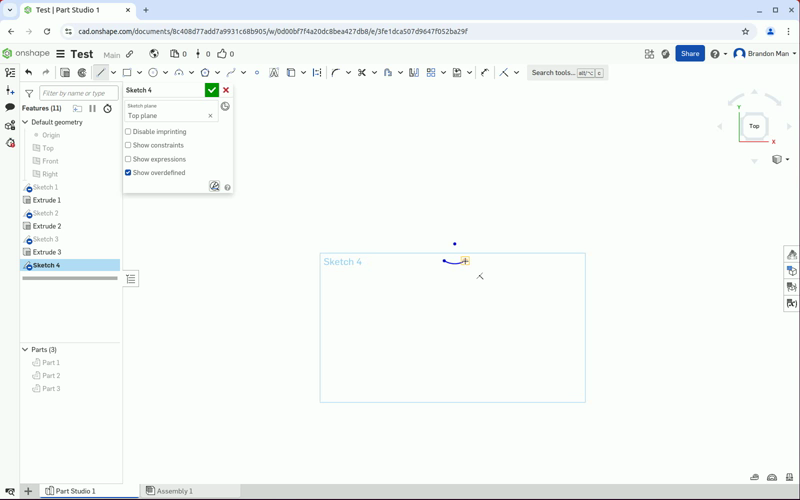
scroll(6)
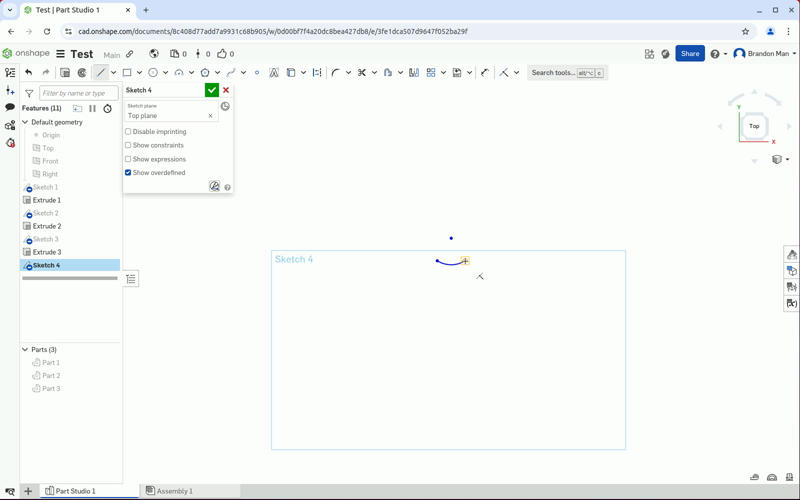
scroll(6)
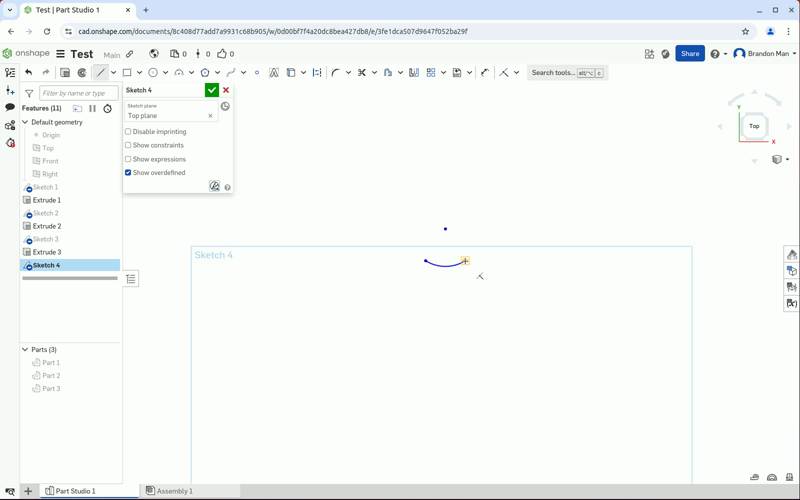
scroll(6)
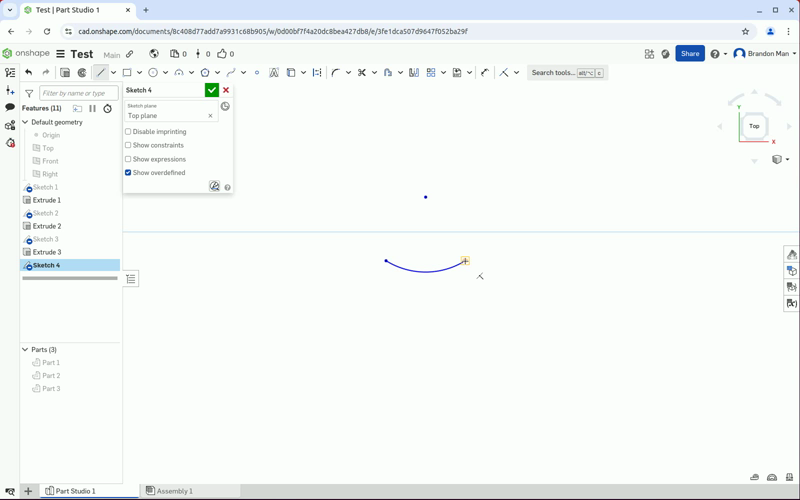
click(465, 260)
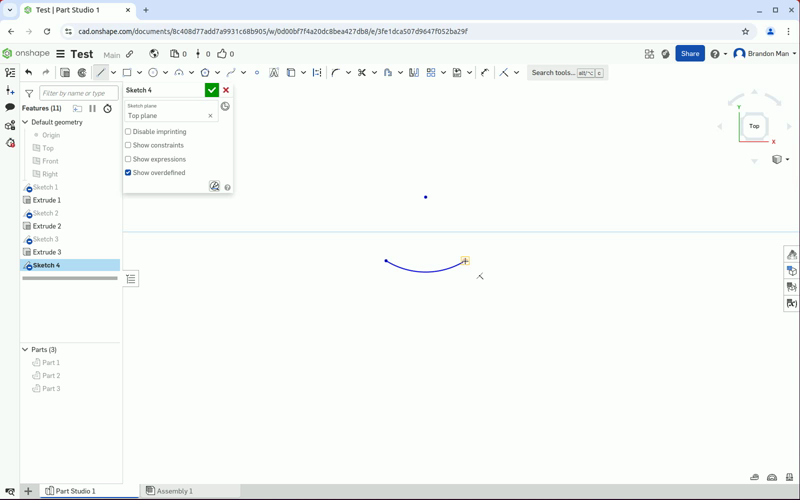
scroll(-6)
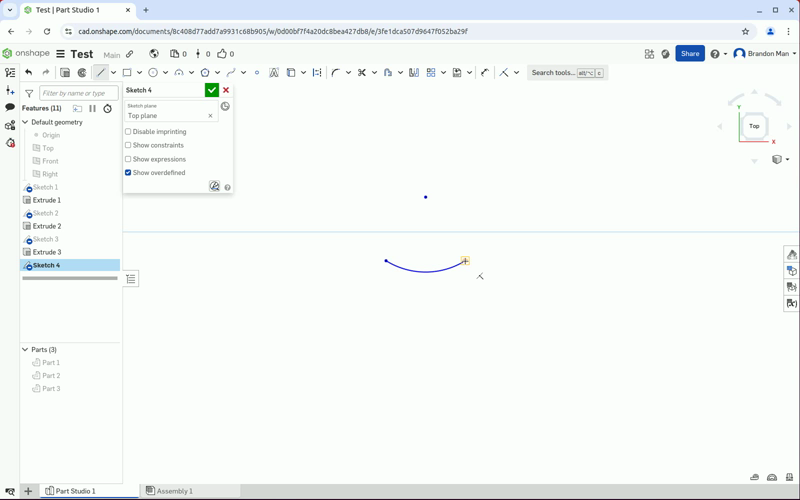
scroll(-6)
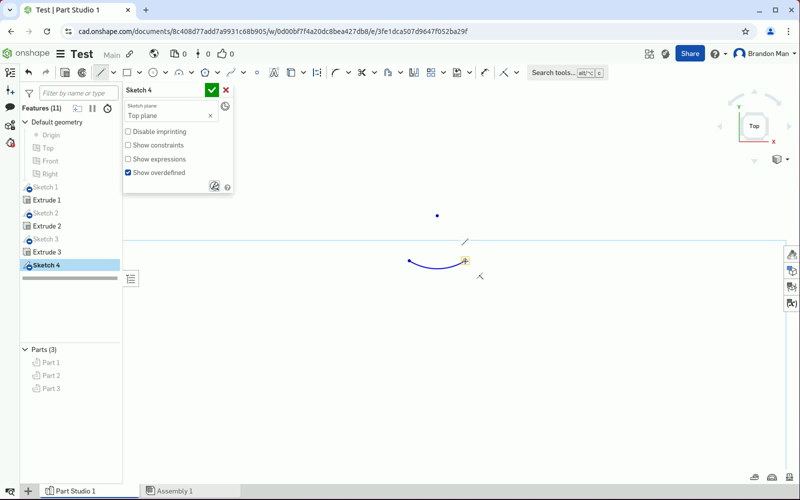
scroll(-6)
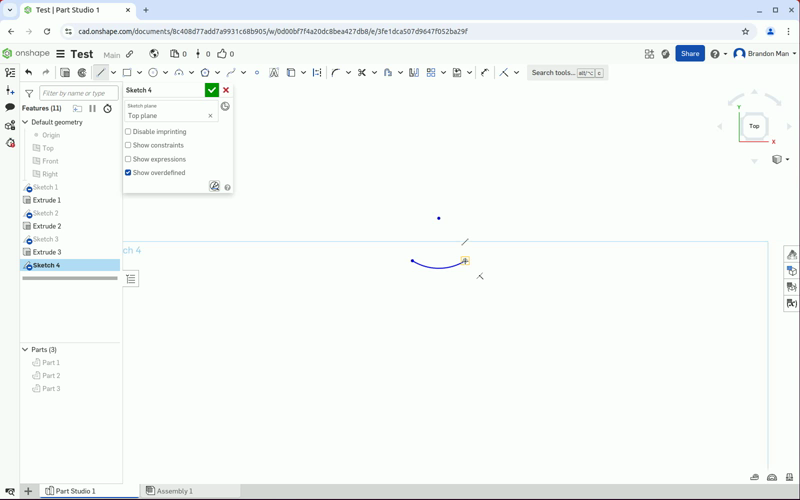
scroll(-6)
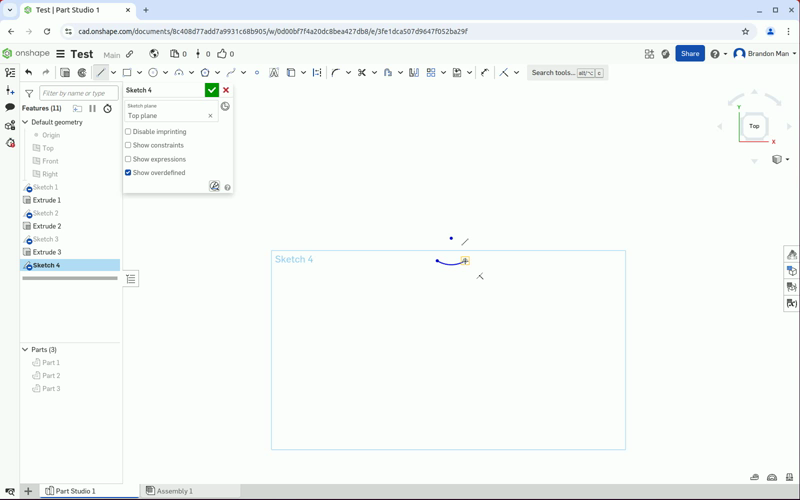
scroll(-6)
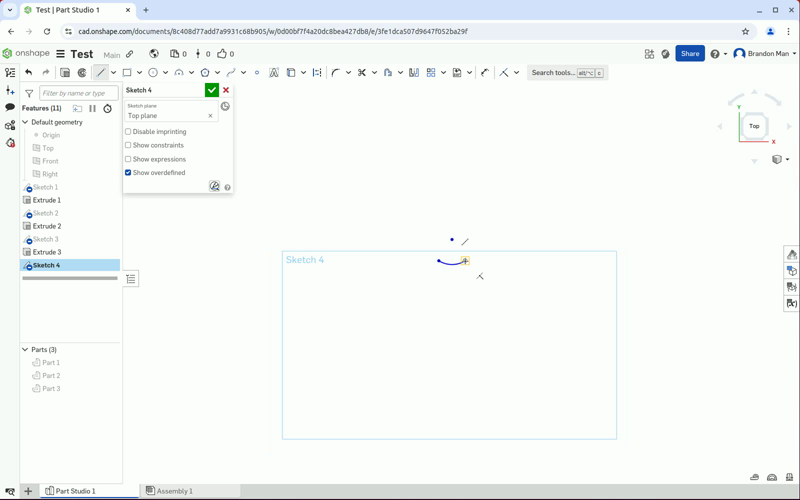
scroll(-6)
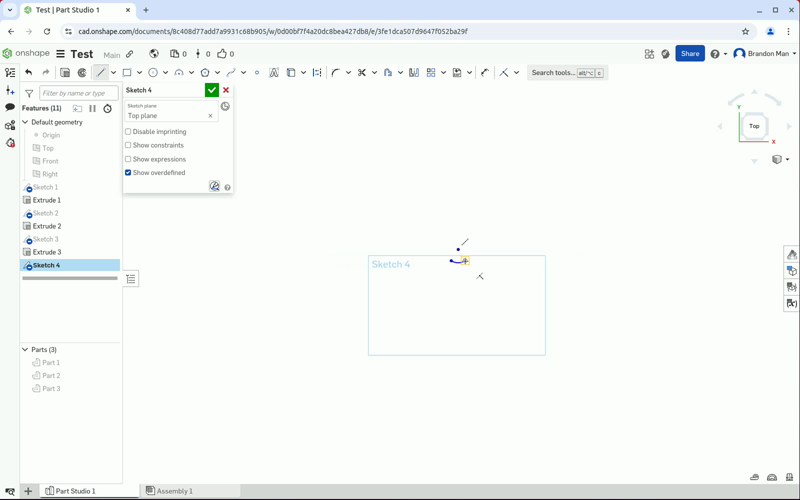
scroll(-6)
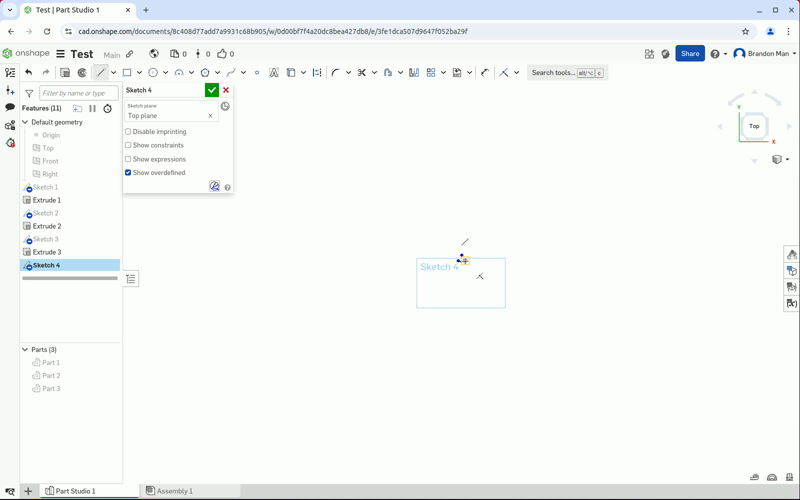
mouse_move(495, 260)
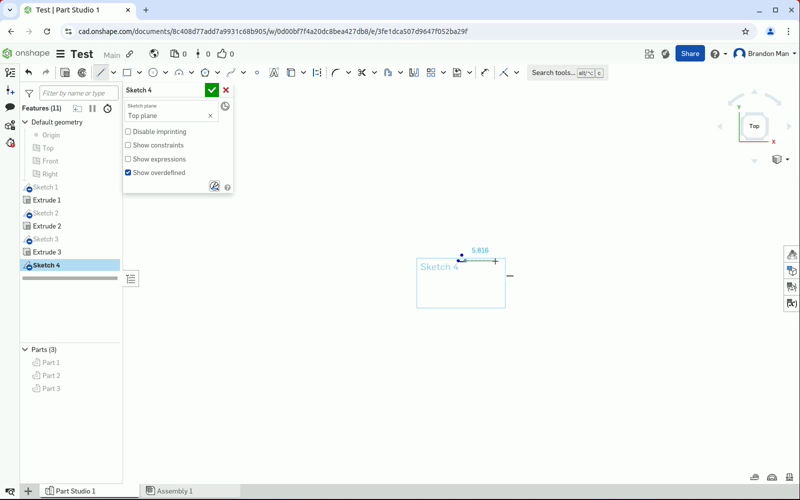
key_down(shift)
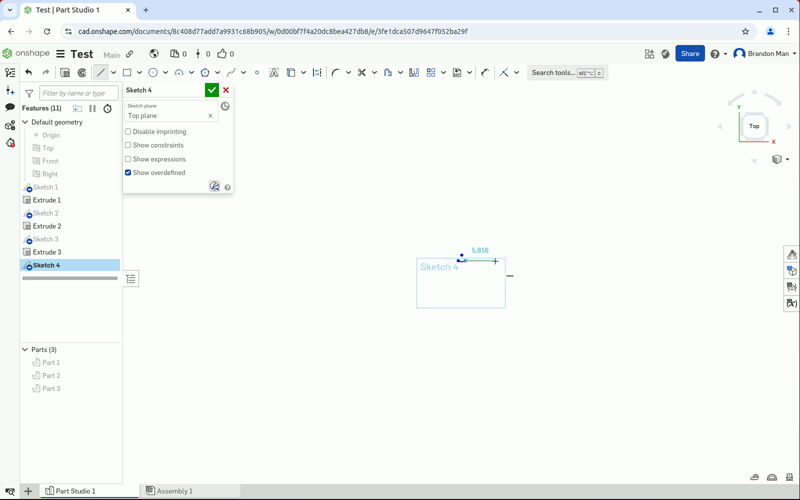
mouse_move(458, 260)
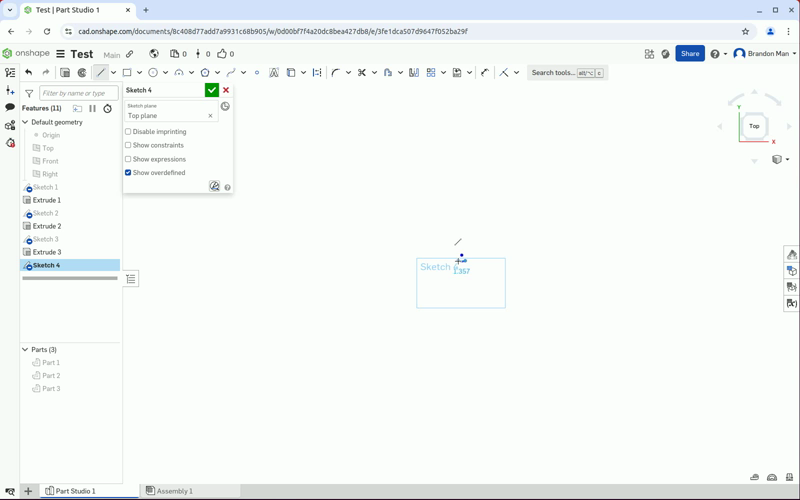
scroll(6)
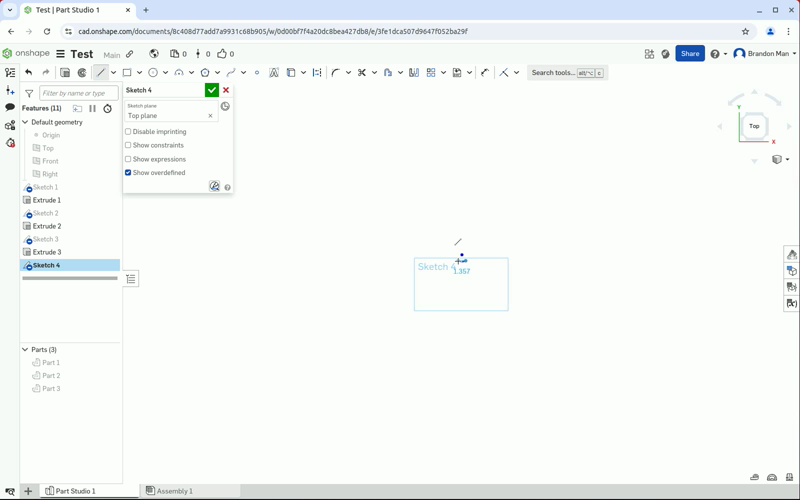
scroll(6)
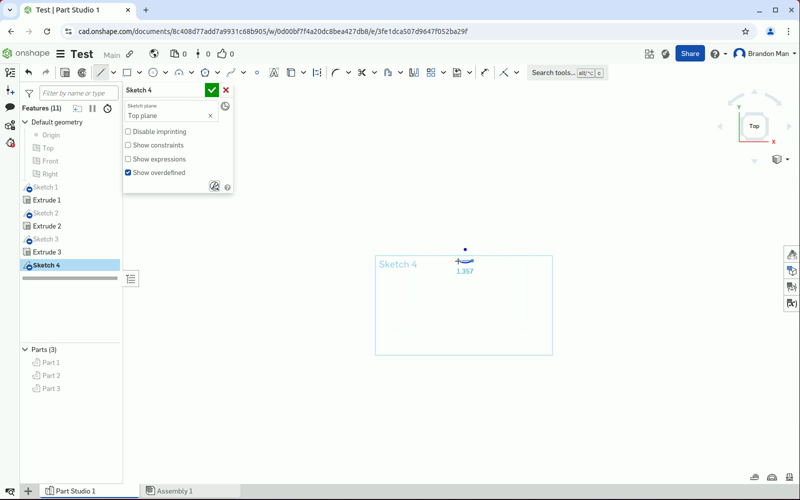
scroll(6)
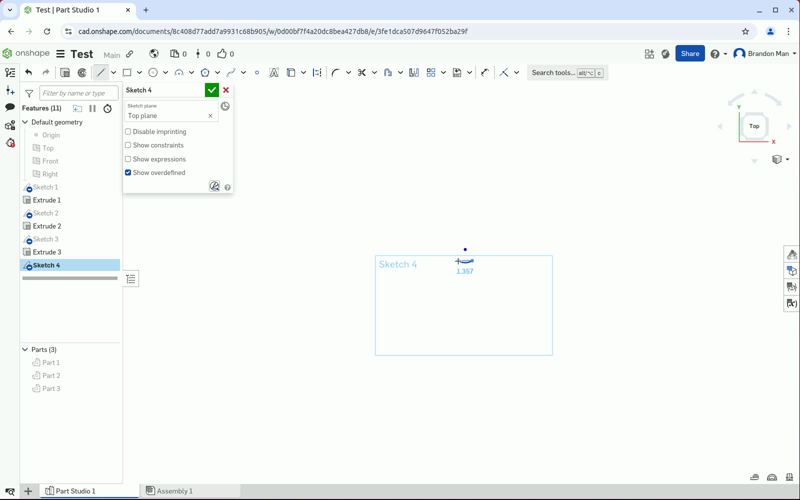
scroll(6)
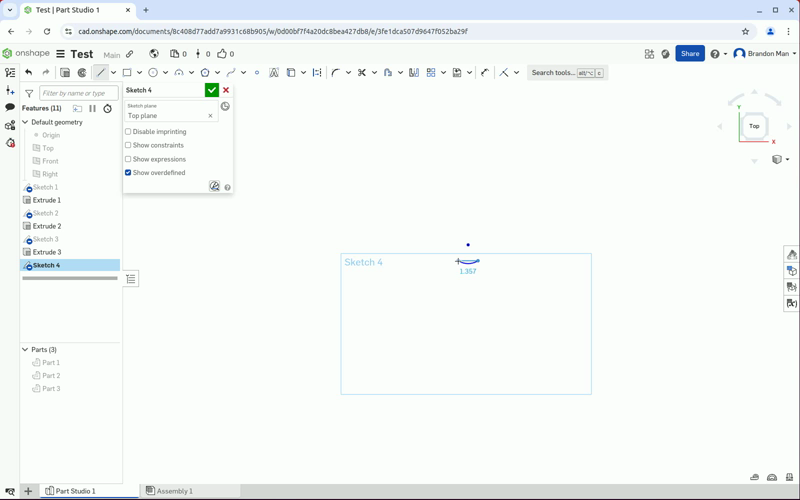
scroll(6)
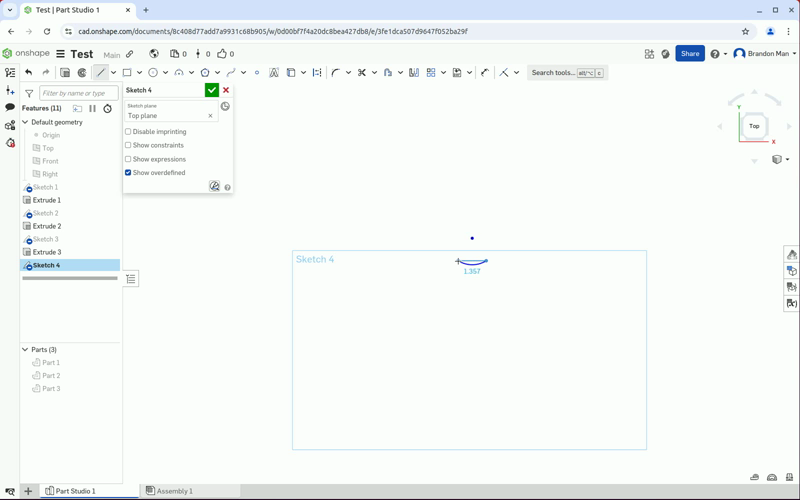
scroll(6)
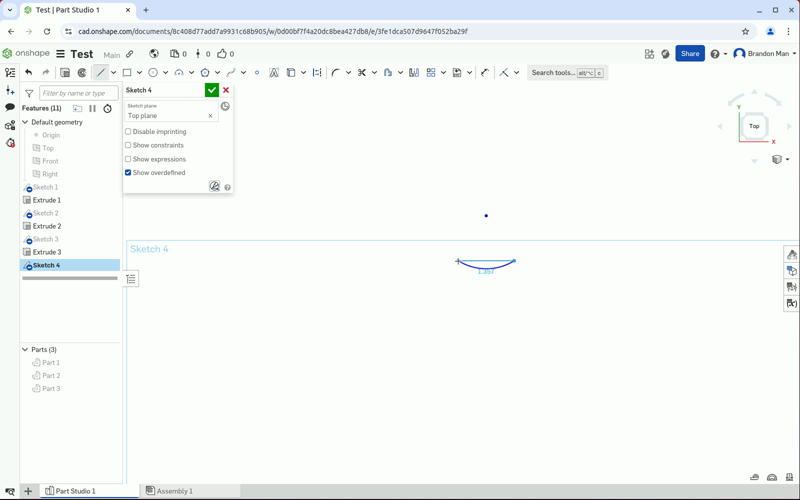
scroll(6)
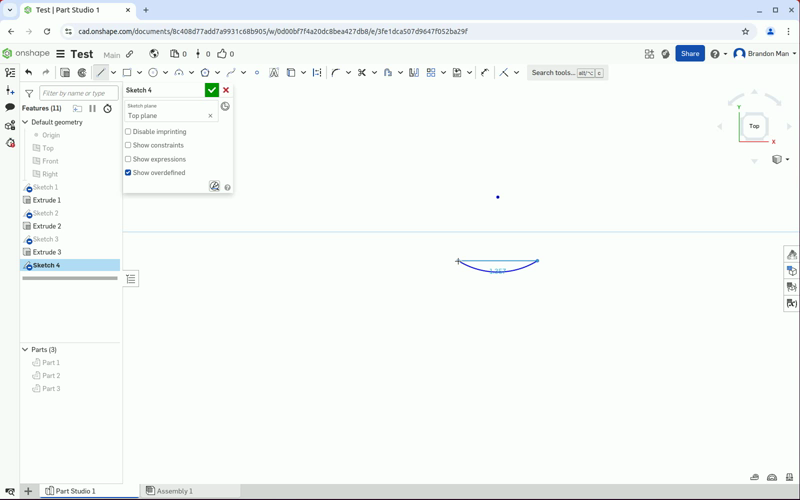
key_up(shift)
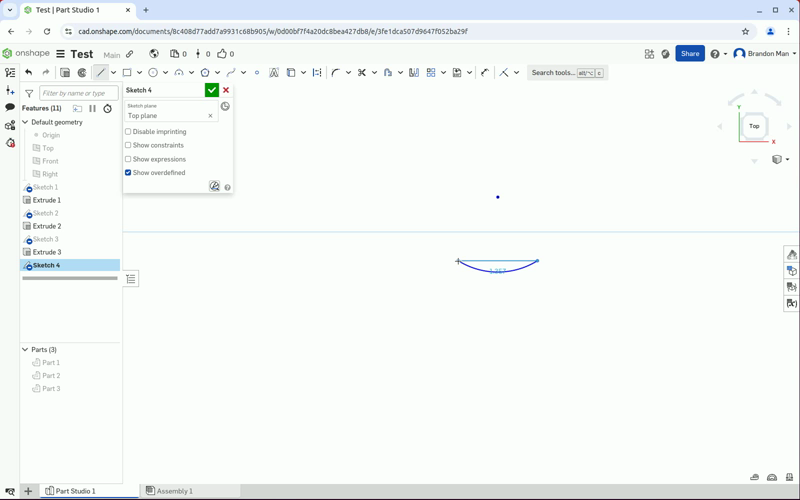
click(458, 260)
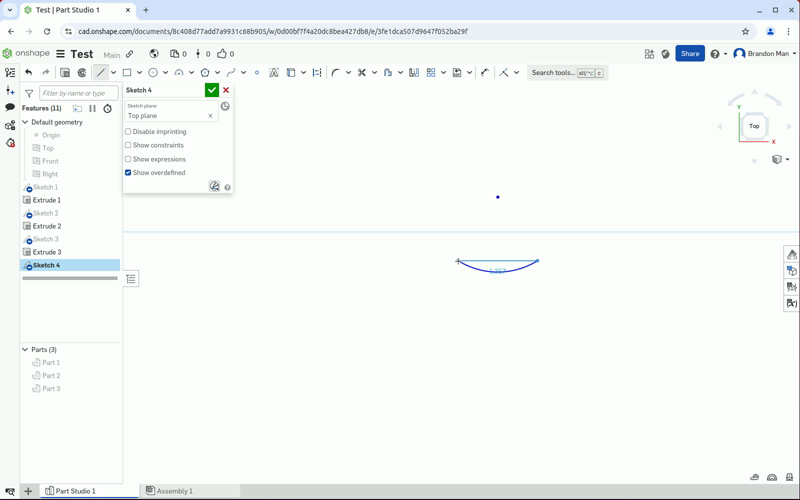
scroll(-6)
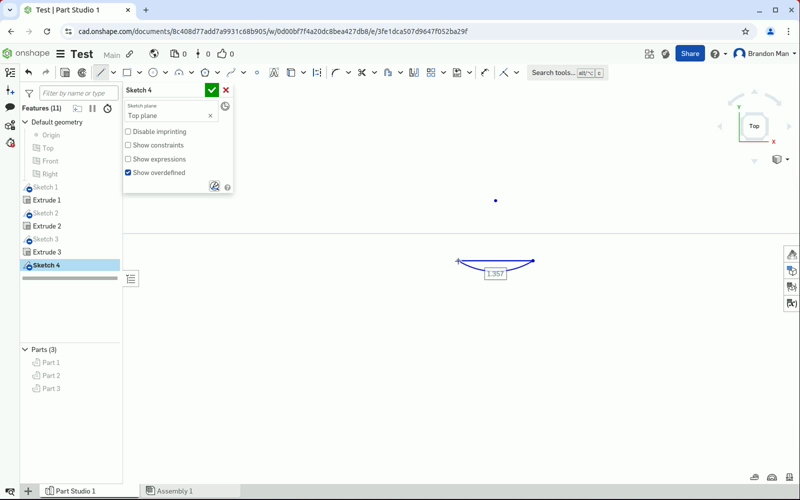
scroll(-6)
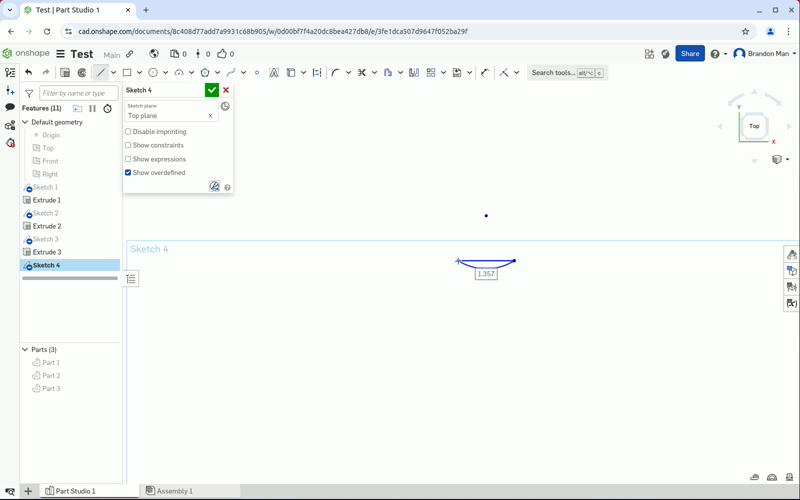
scroll(-6)
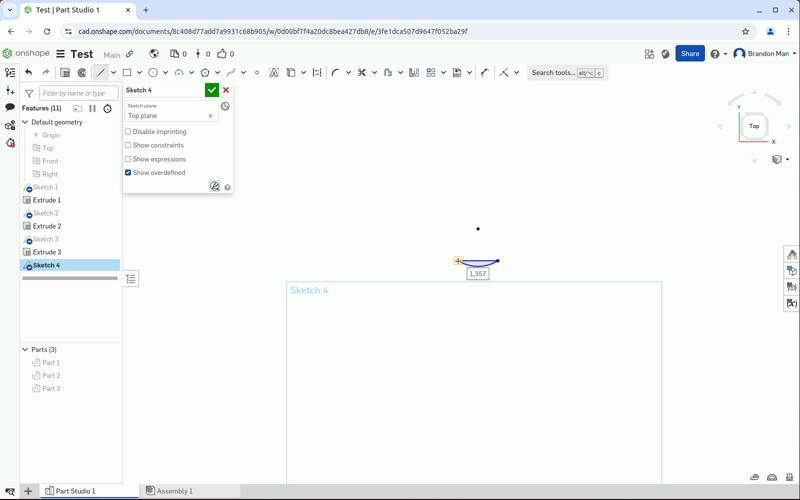
scroll(-6)
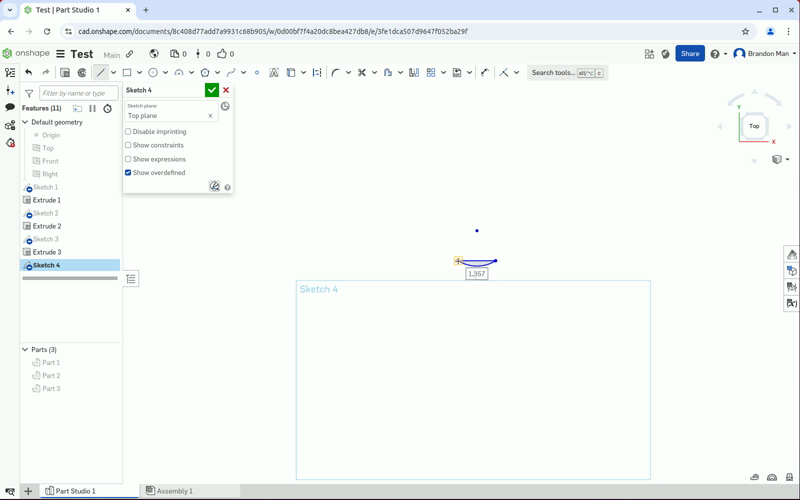
scroll(-6)
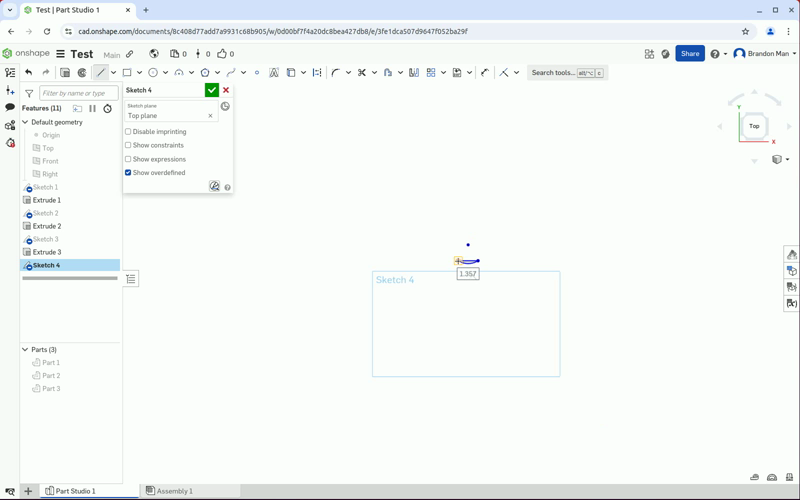
scroll(-6)
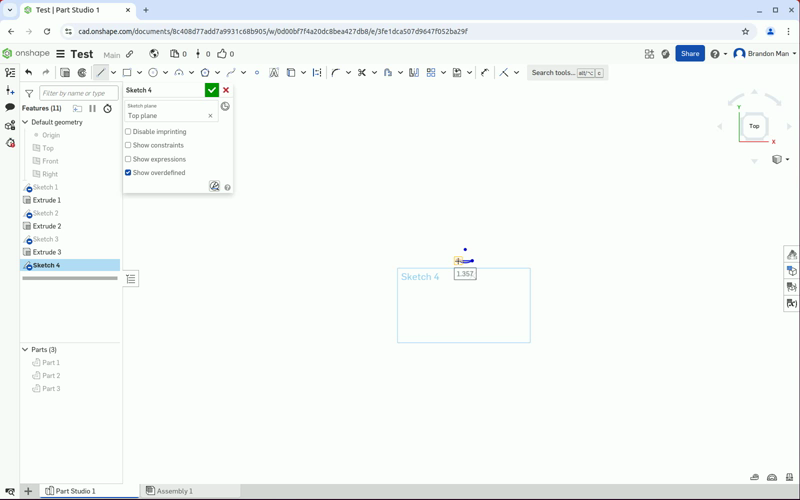
scroll(-6)
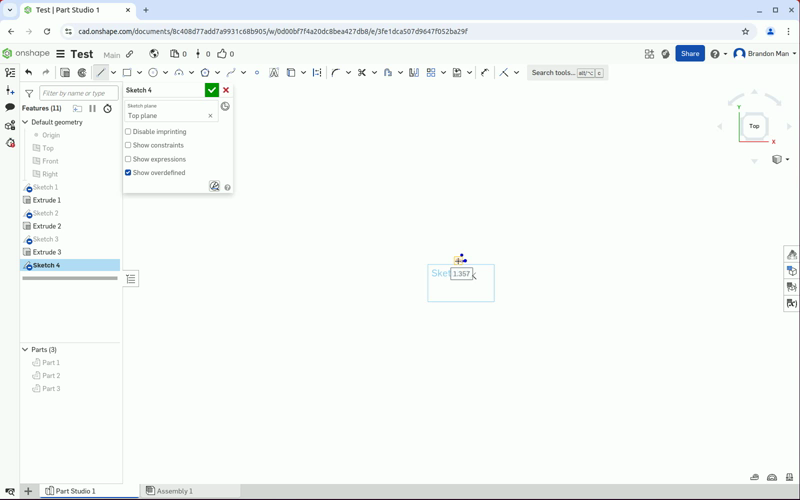
key(esc)
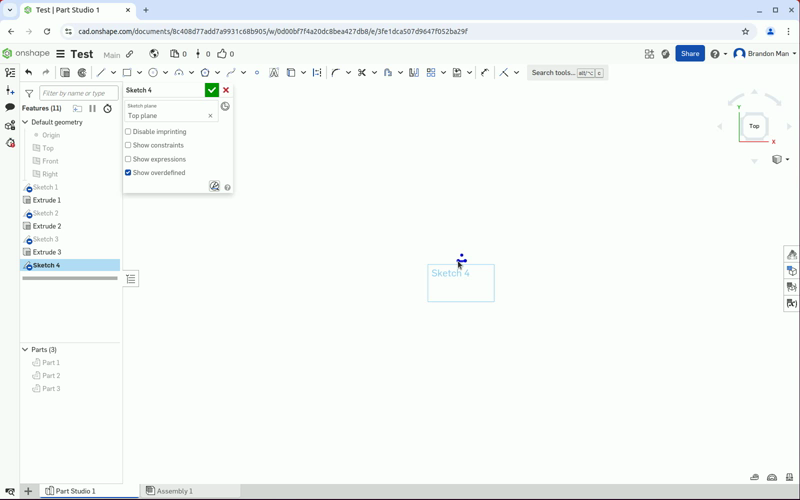
mouse_move(461, 261)
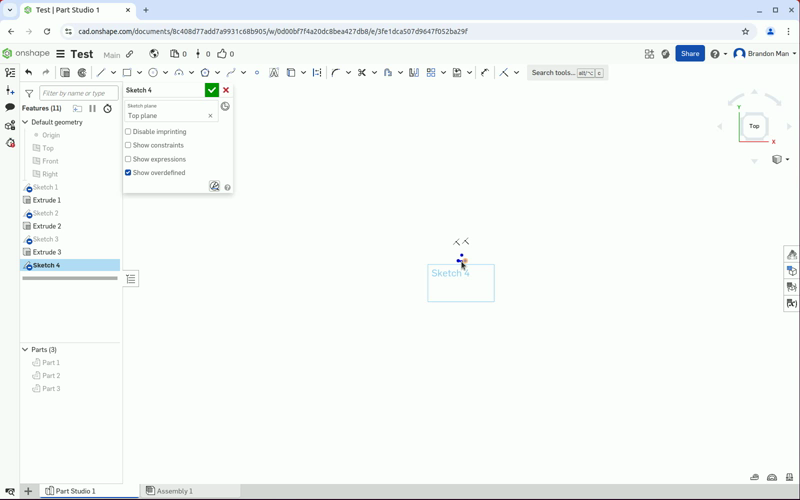
scroll(6)
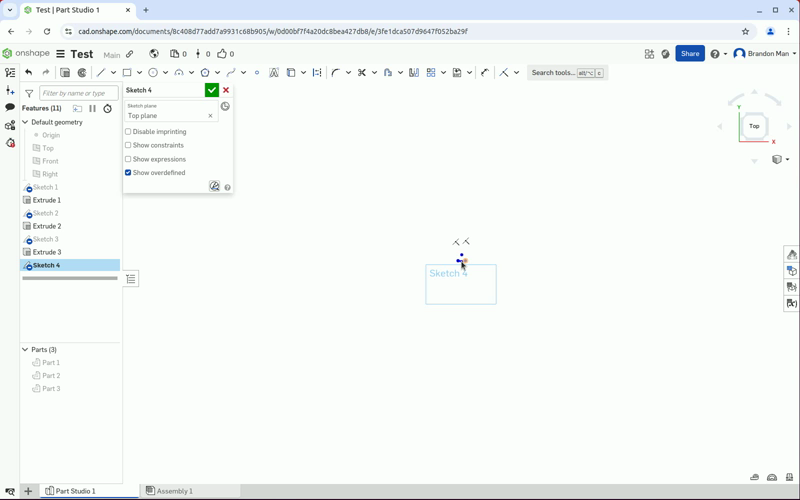
scroll(6)
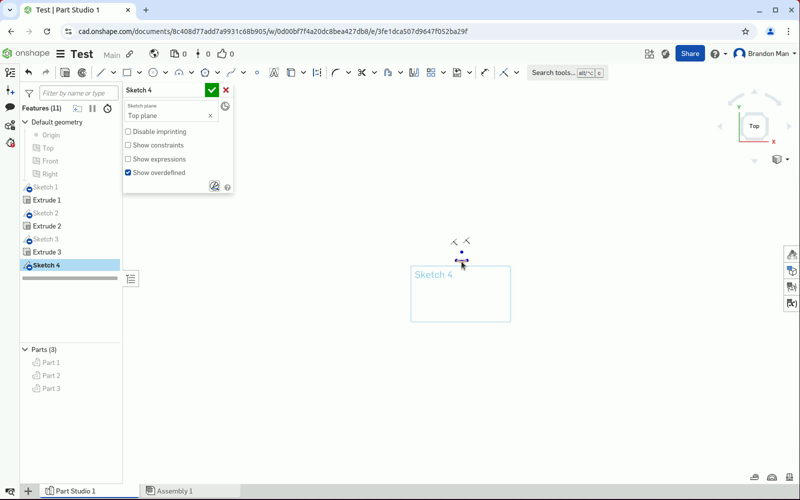
scroll(6)
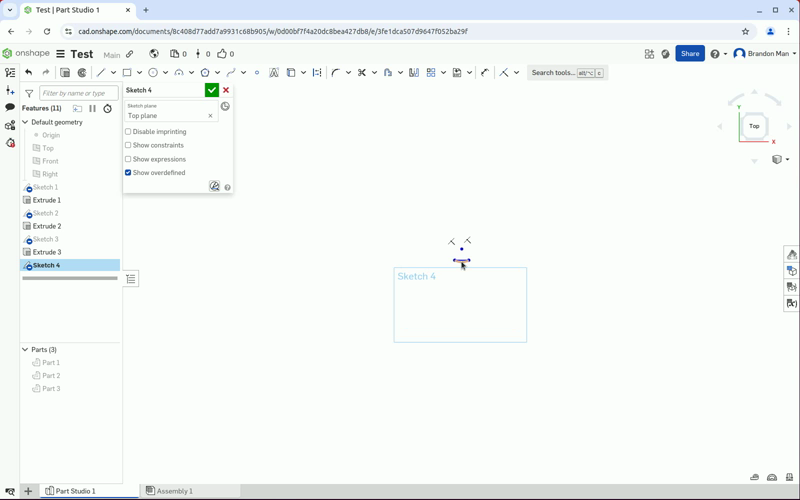
scroll(6)
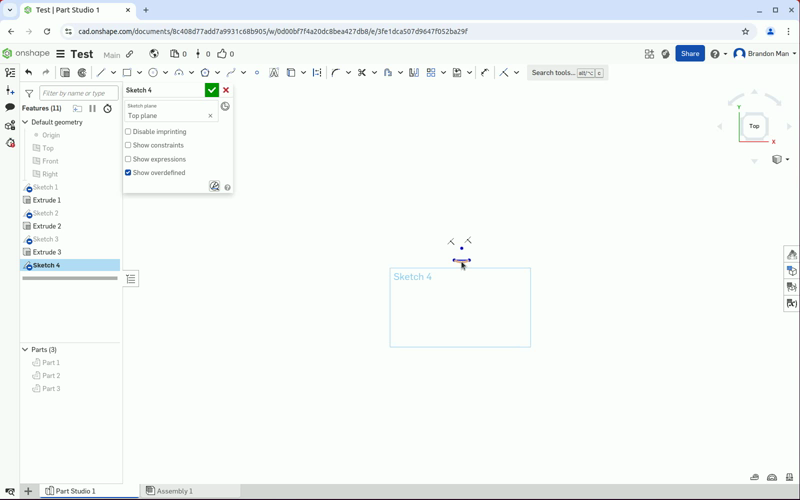
scroll(6)
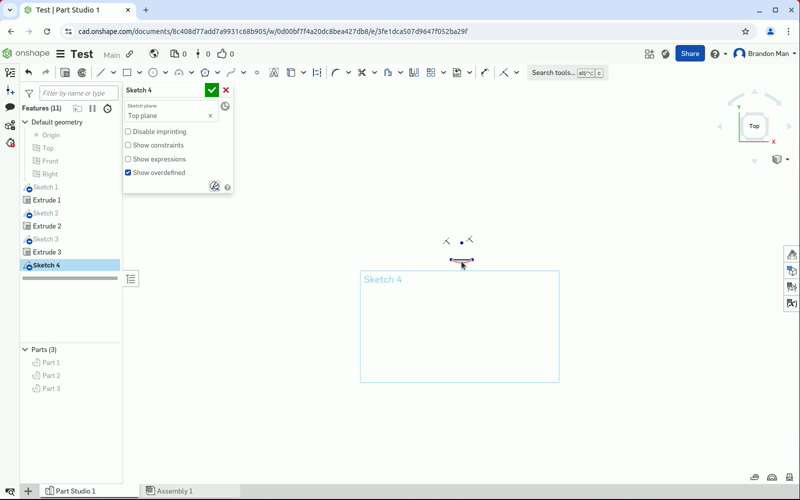
scroll(6)
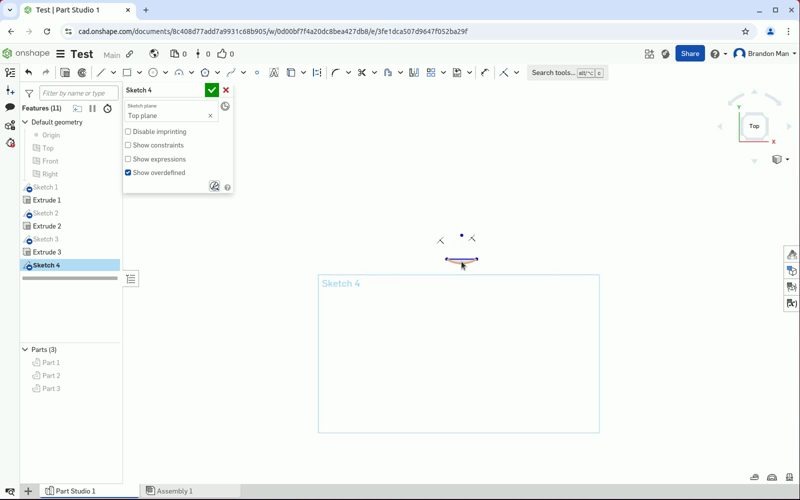
scroll(6)
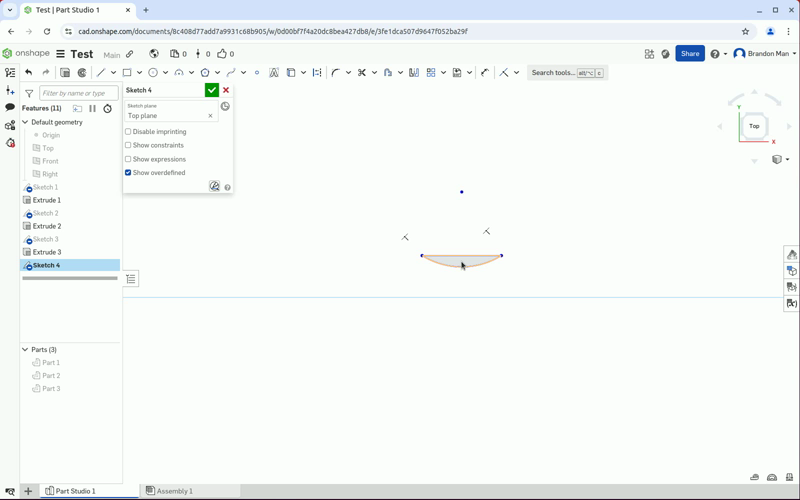
click(461, 261)
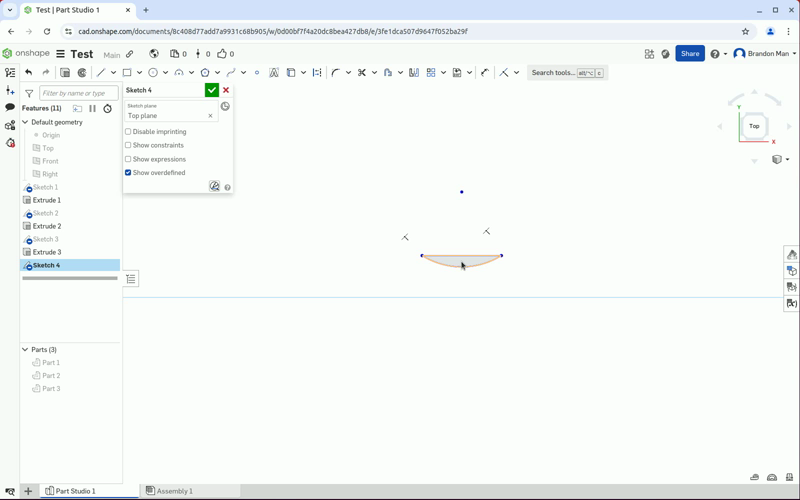
scroll(-6)
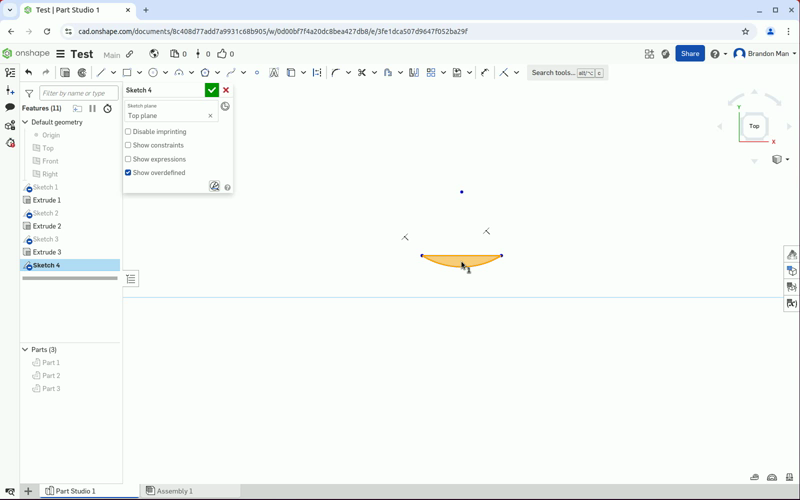
scroll(-6)
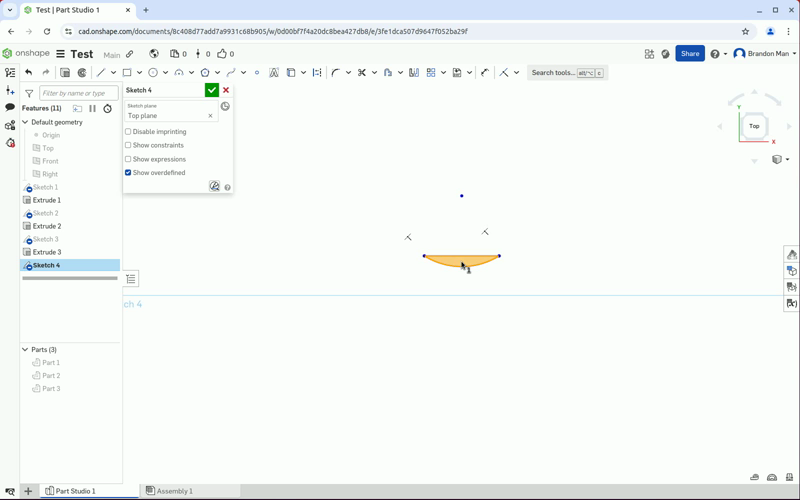
scroll(-6)
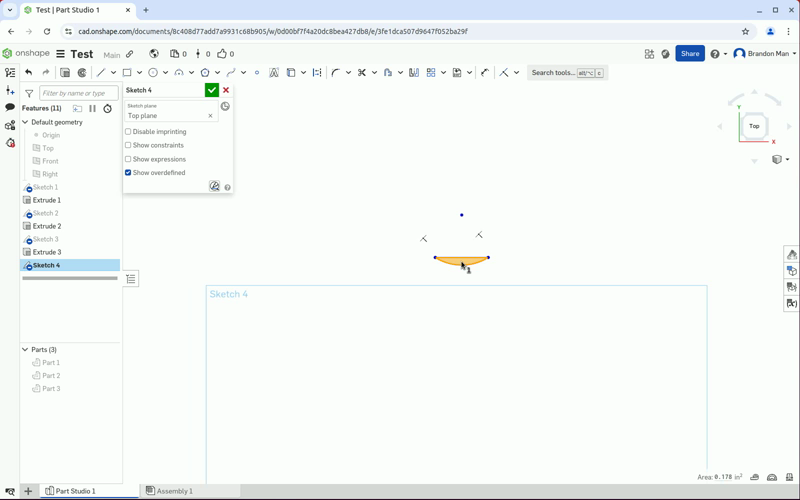
scroll(-6)
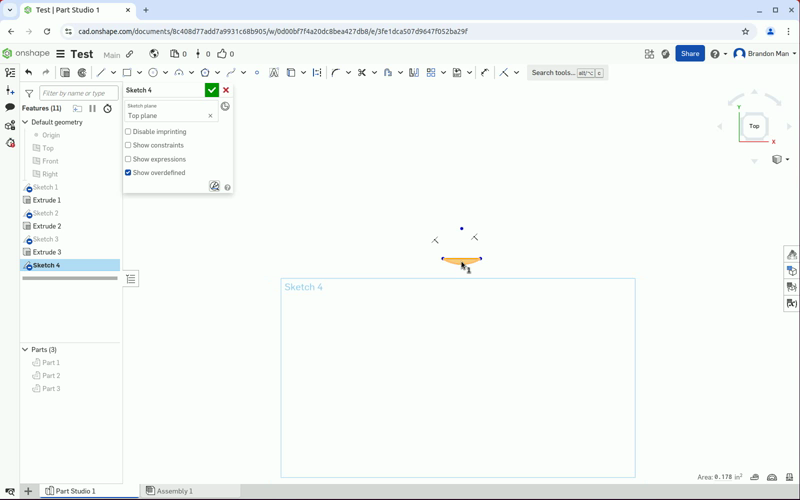
scroll(-6)
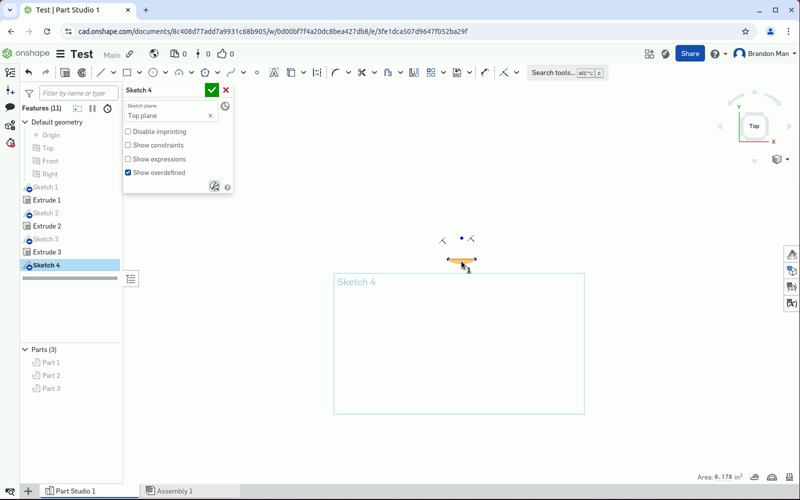
scroll(-6)
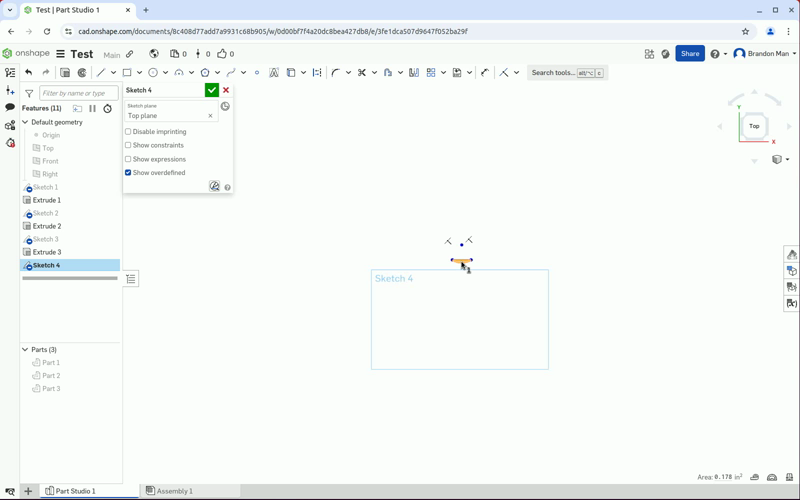
scroll(-6)
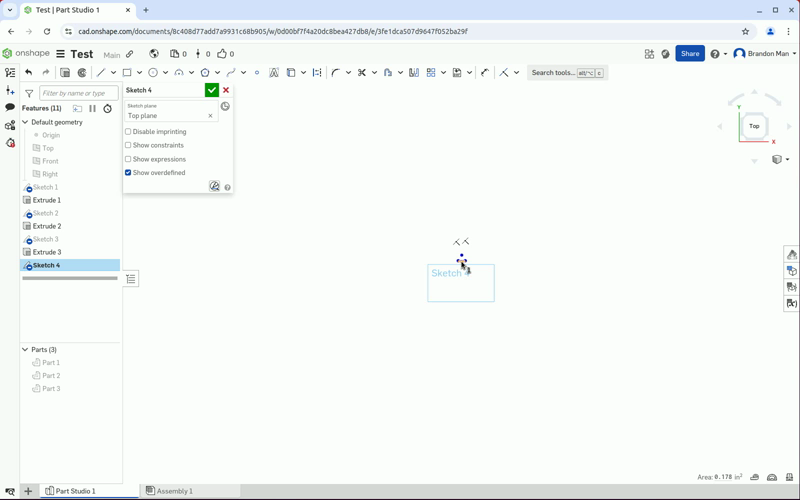
mouse_move(73, 352)
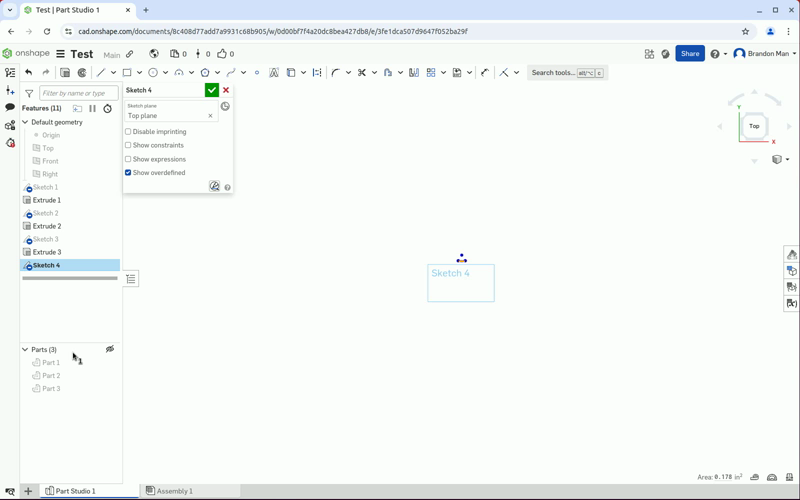
key(shift+y)
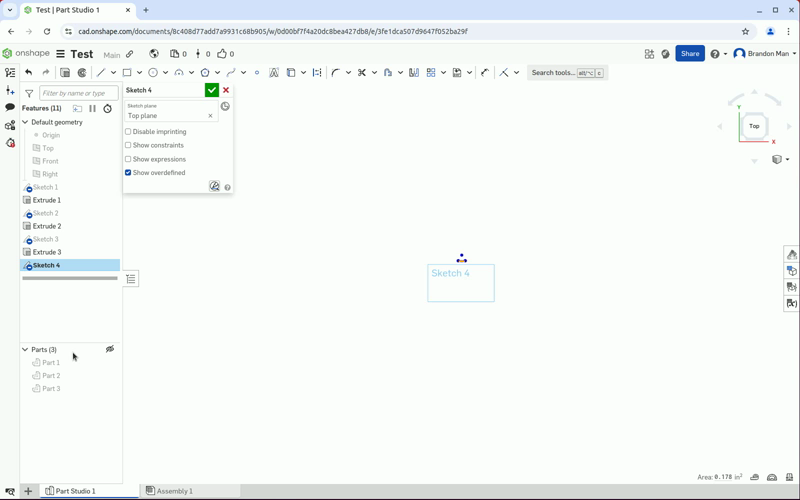
key(shift+e)
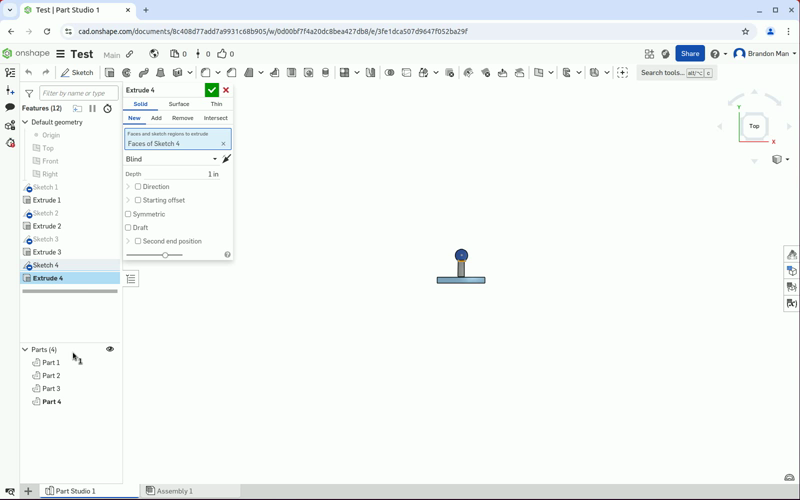
mouse_move(143, 106)
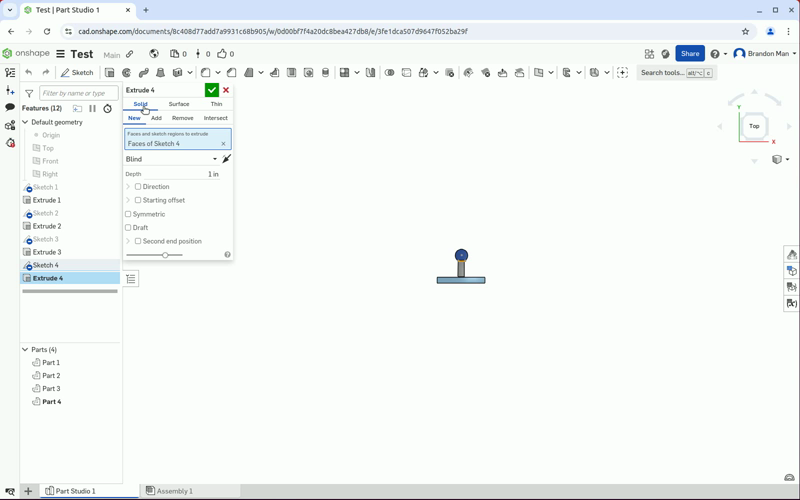
click(143, 106)
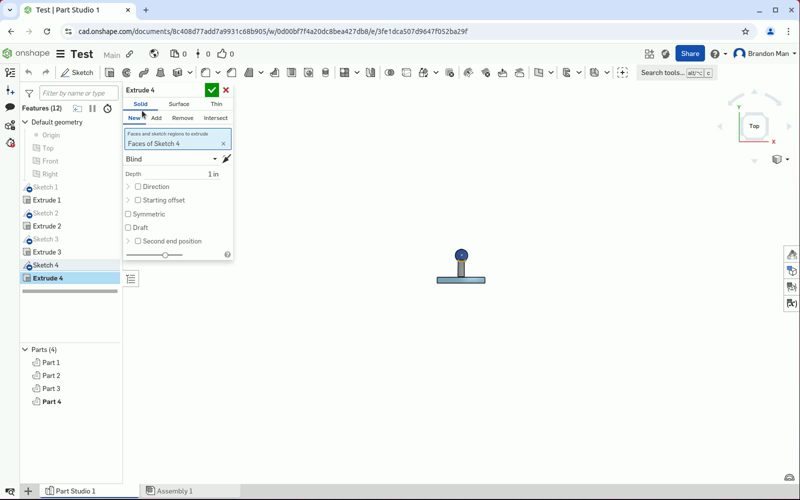
mouse_move(137, 120)
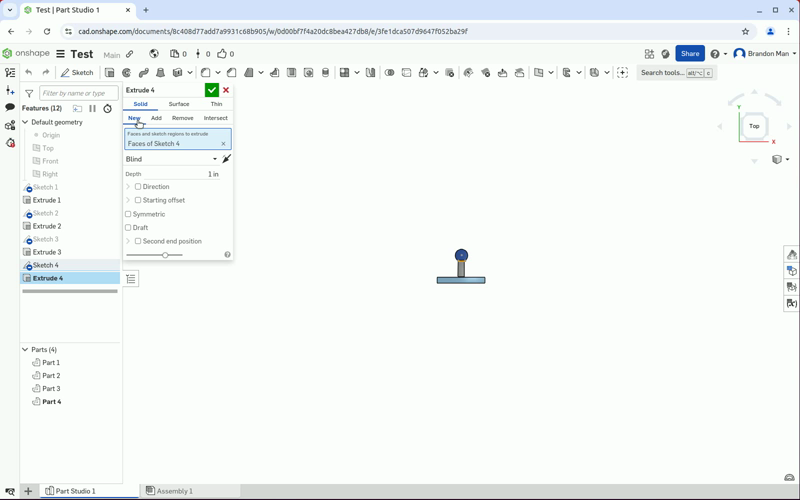
click(137, 120)
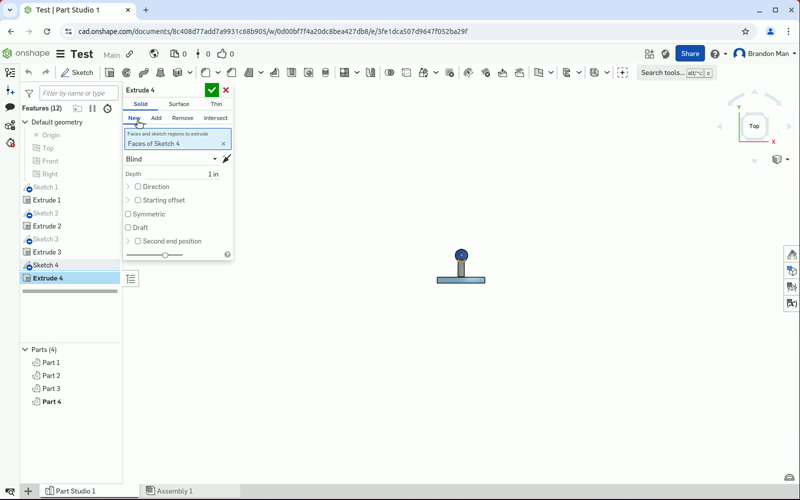
key(tab, 4)
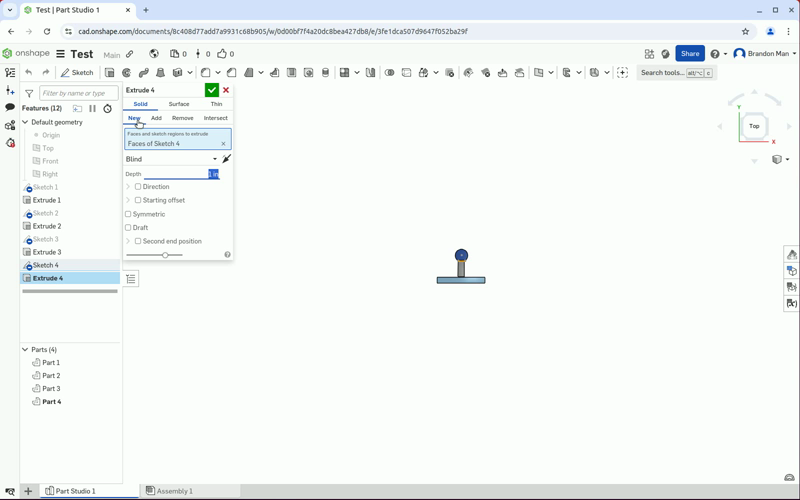
text(11.554)
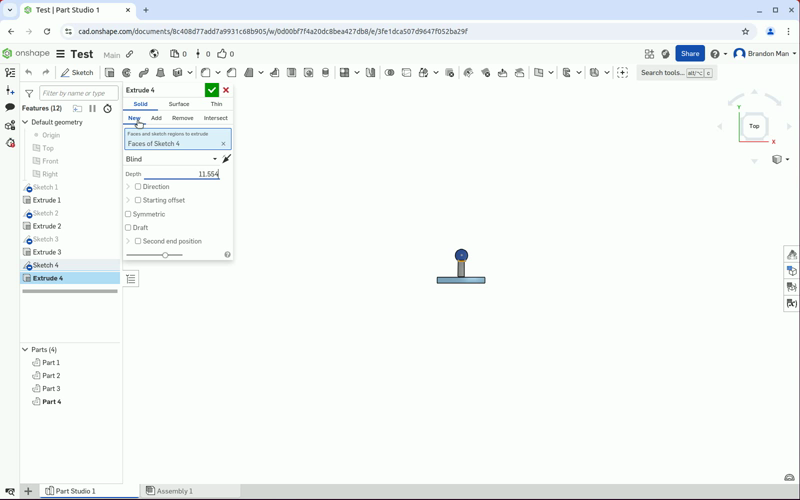
key(enter)
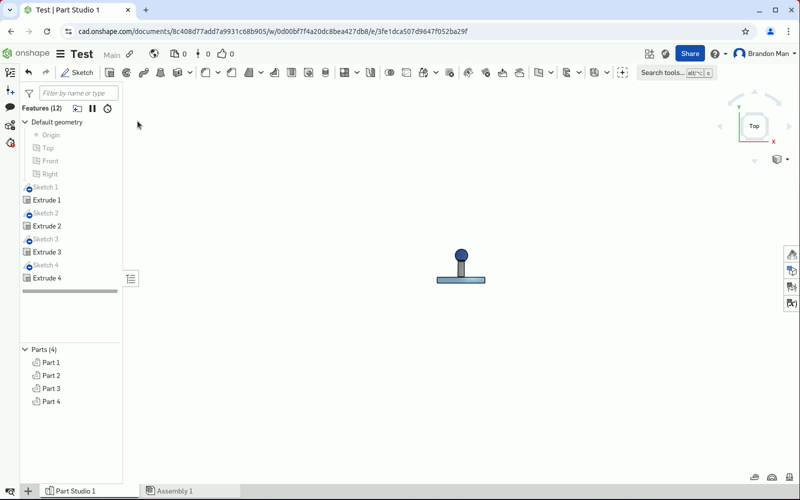
key(shift+h)
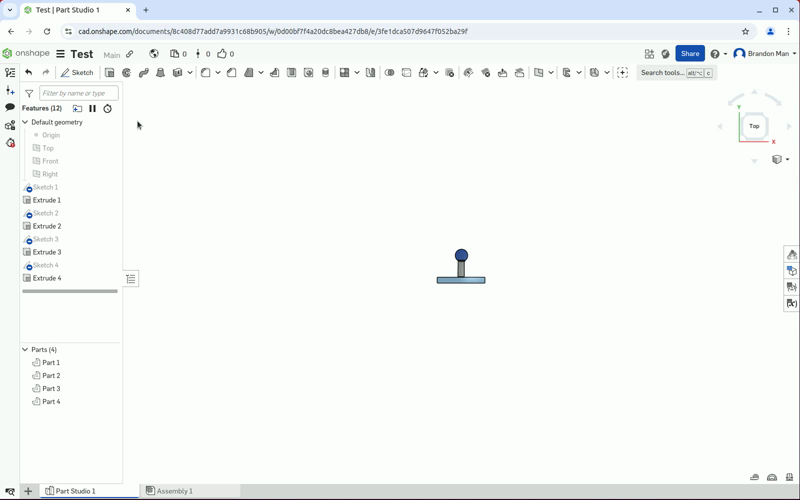
key(shift+h)
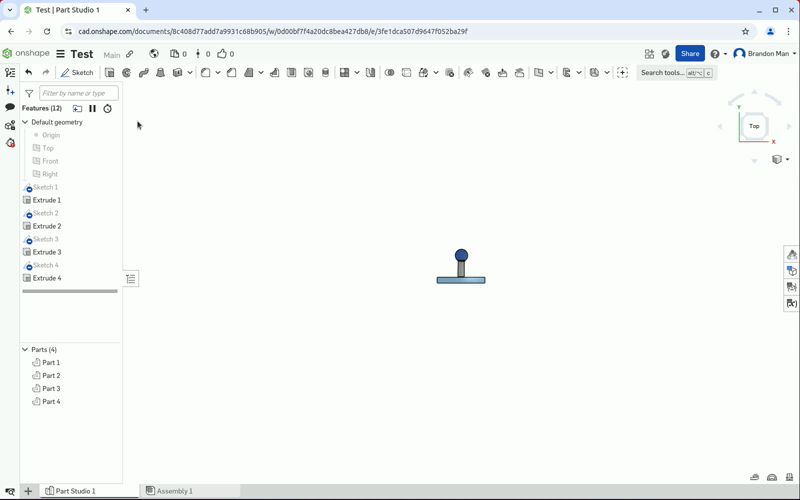
mouse_move(73, 189)
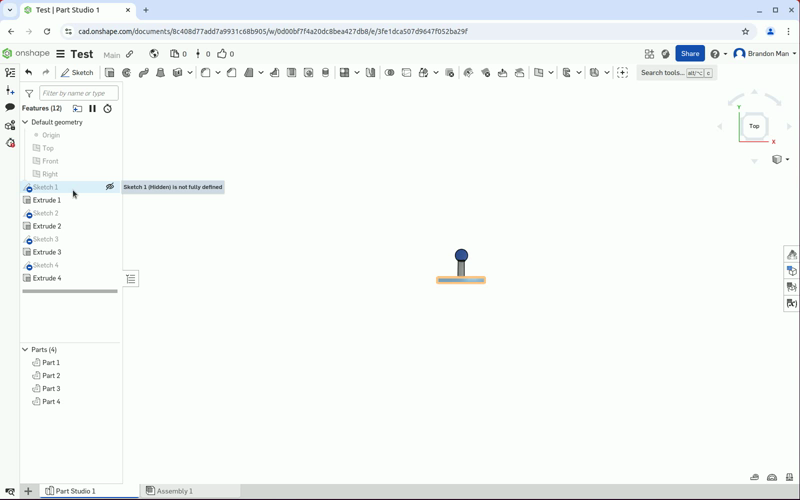
click(73, 189)
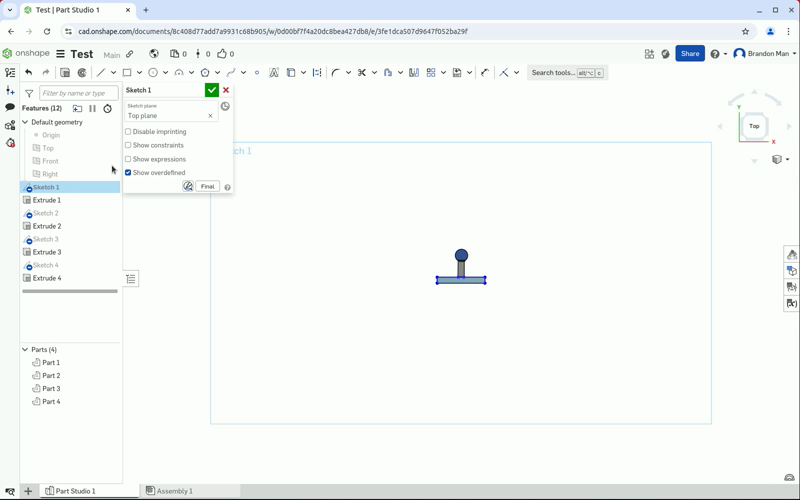
mouse_move(229, 92)
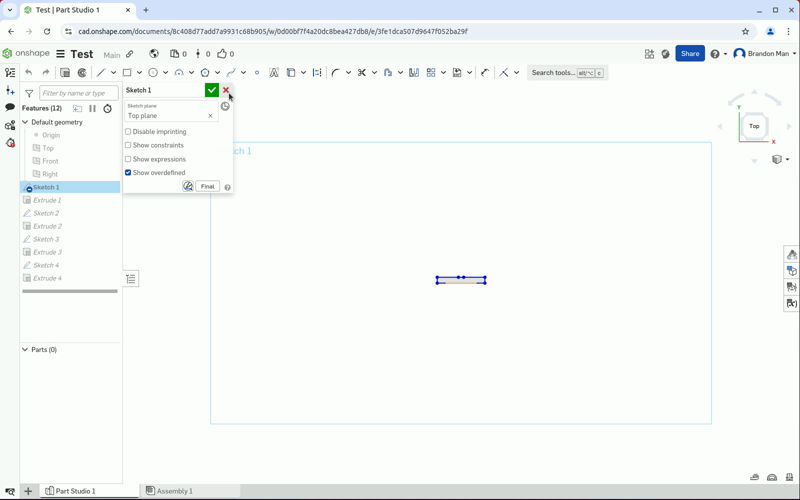
click(229, 92)
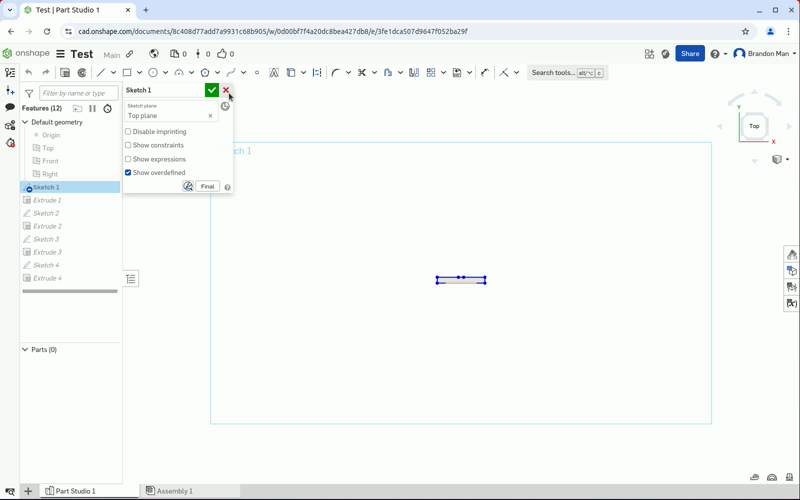
key(shift+s)
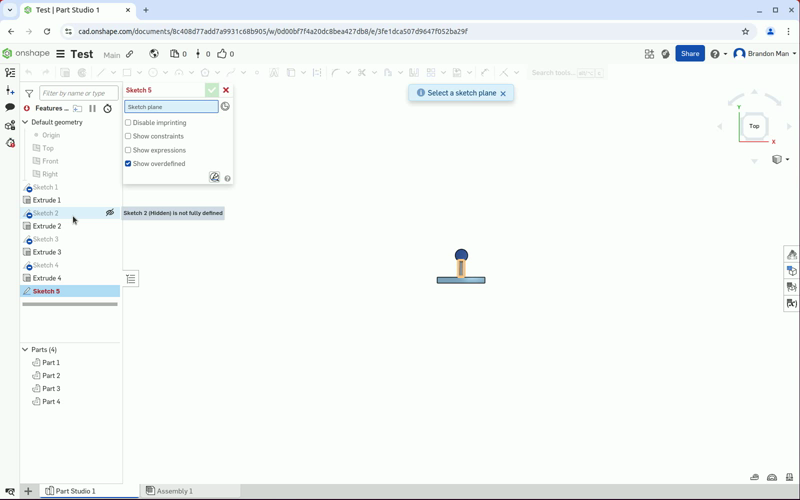
scroll(3)
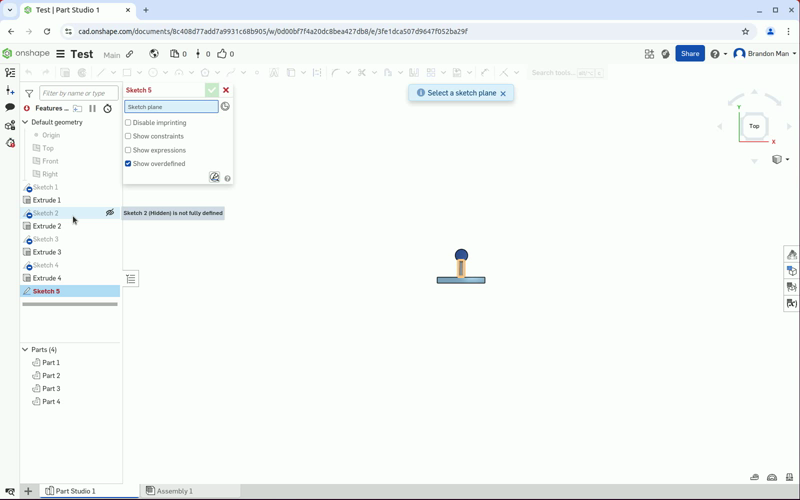
mouse_move(73, 150)
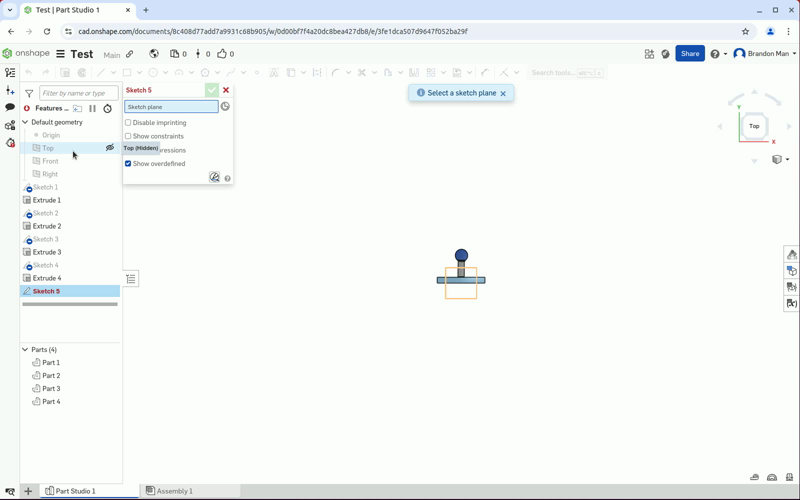
click(73, 150)
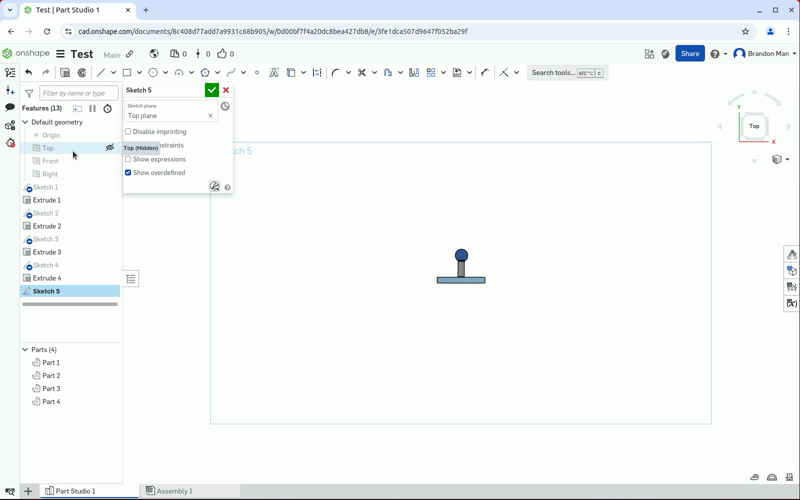
mouse_move(73, 352)
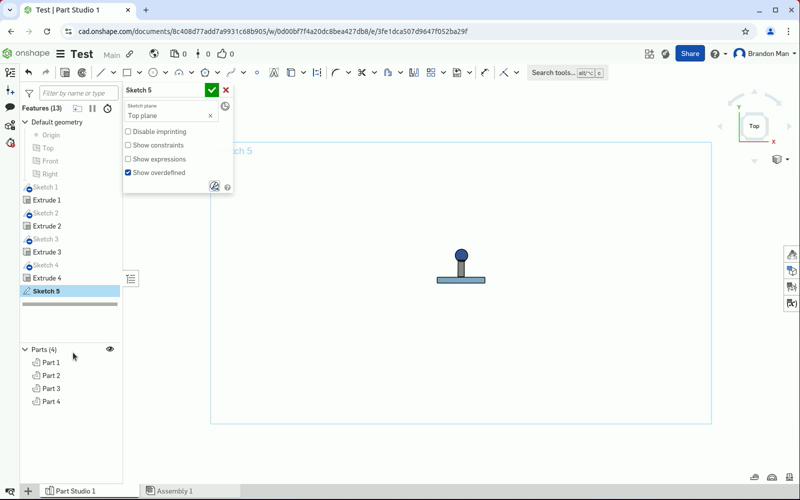
key(y)
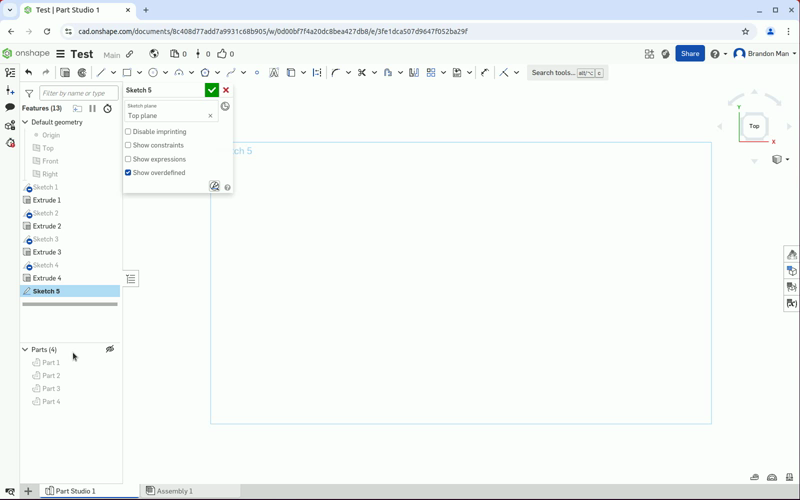
key(a)
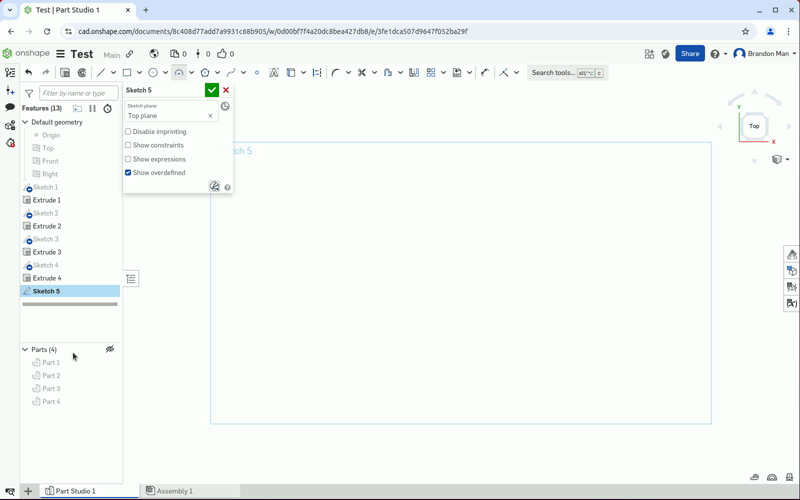
key_down(shift)
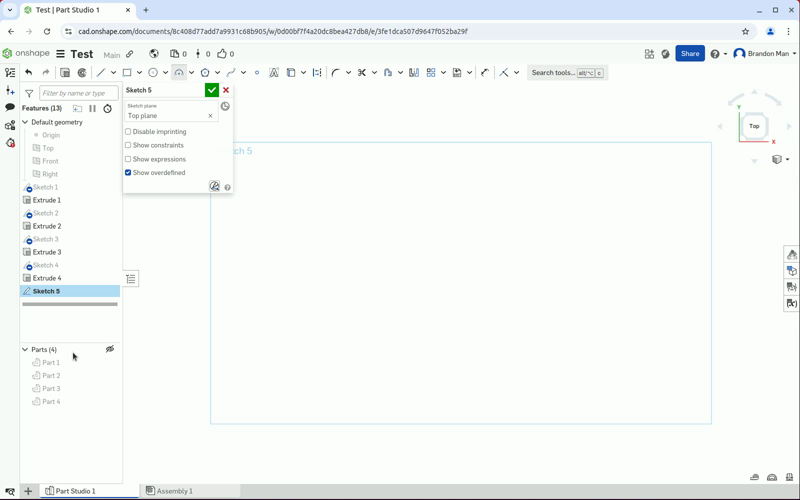
mouse_move(458, 260)
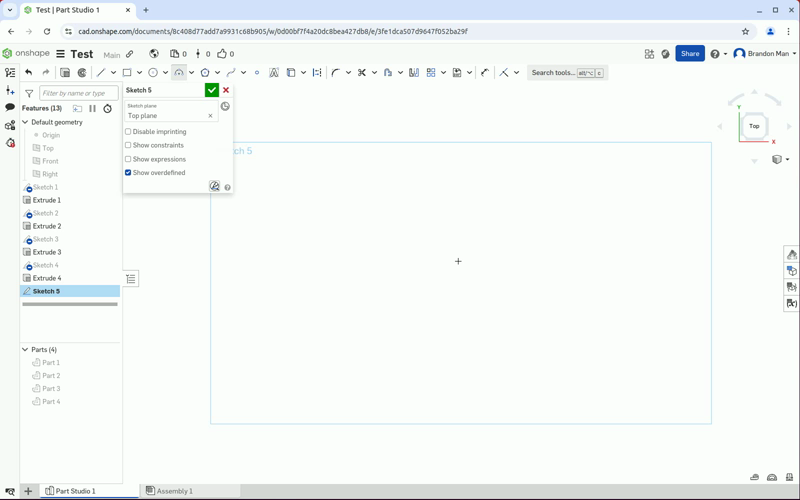
click(458, 260)
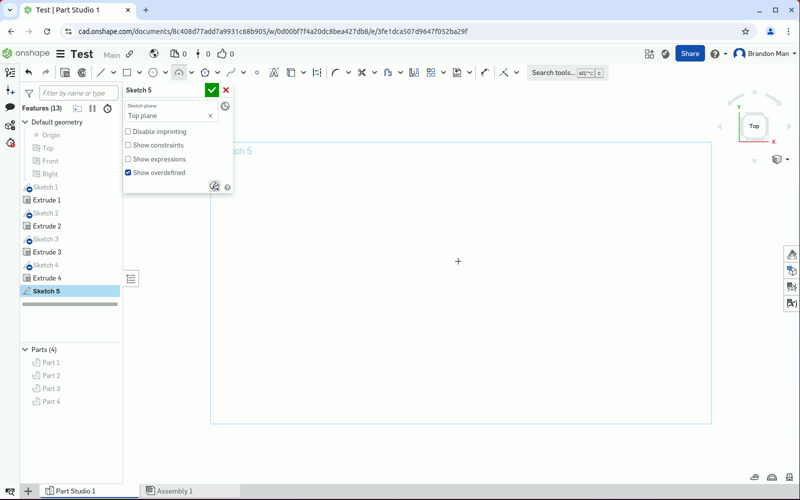
key_up(shift)
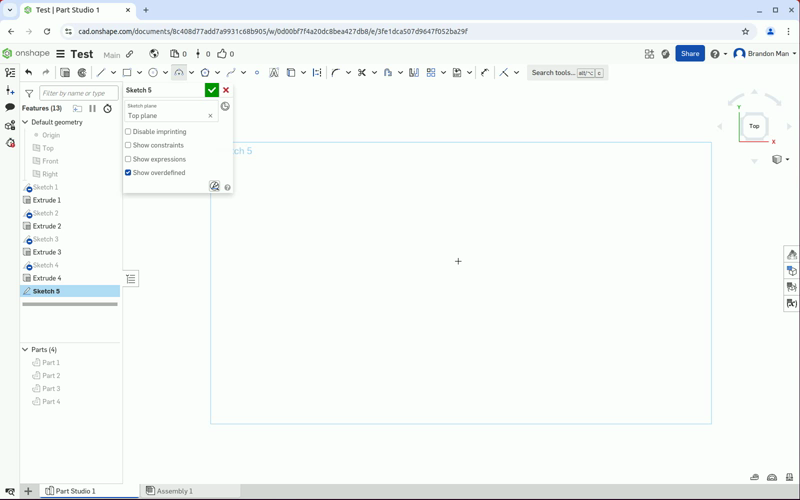
key_down(shift)
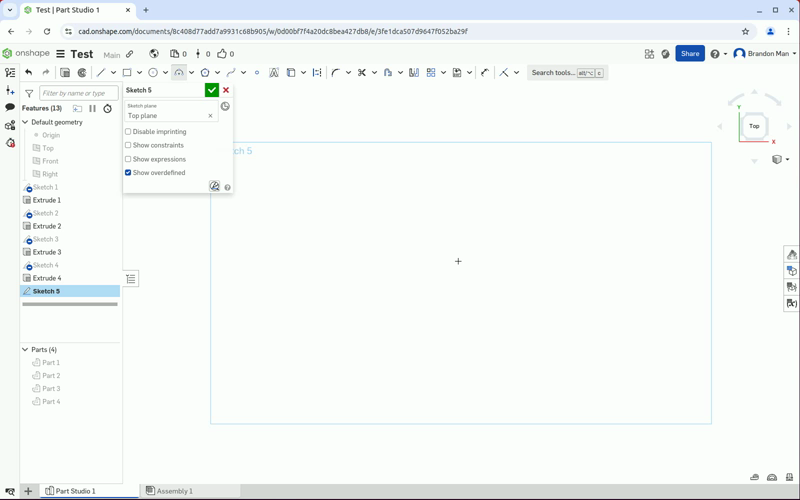
mouse_move(465, 260)
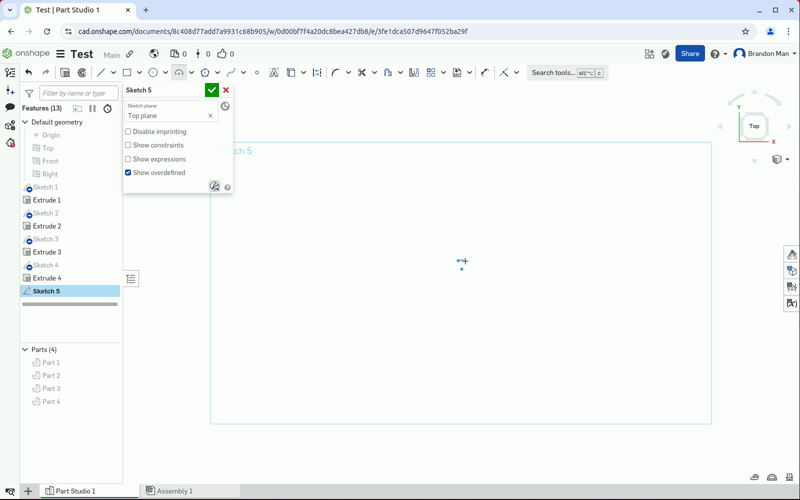
scroll(6)
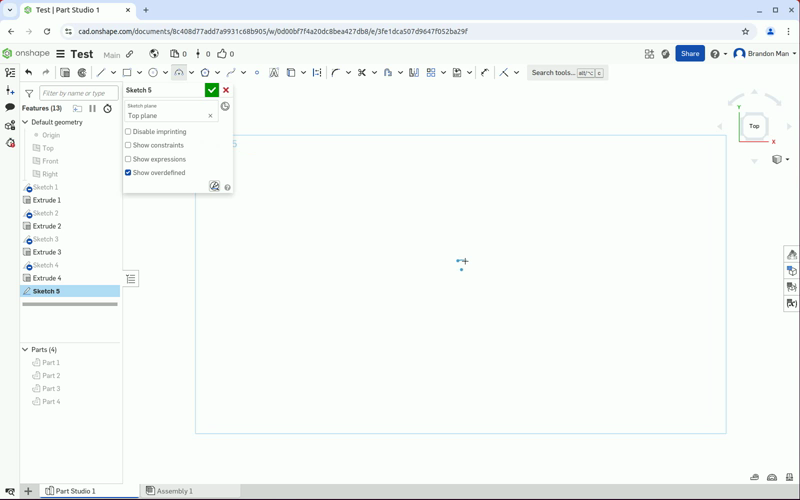
scroll(6)
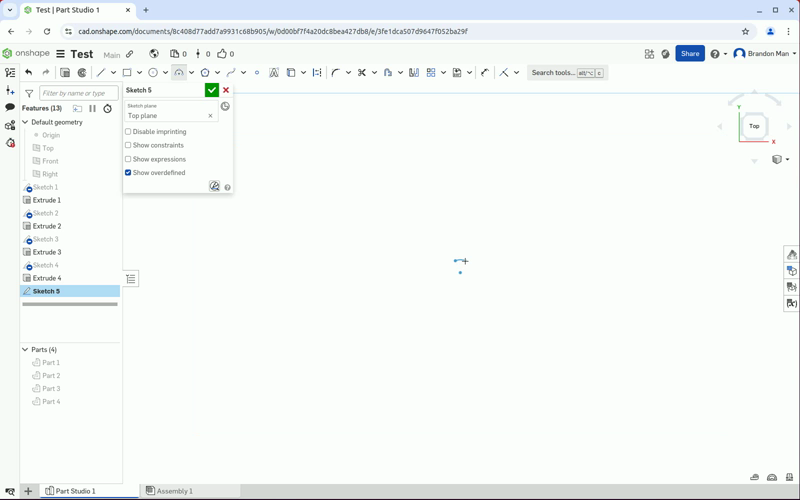
scroll(6)
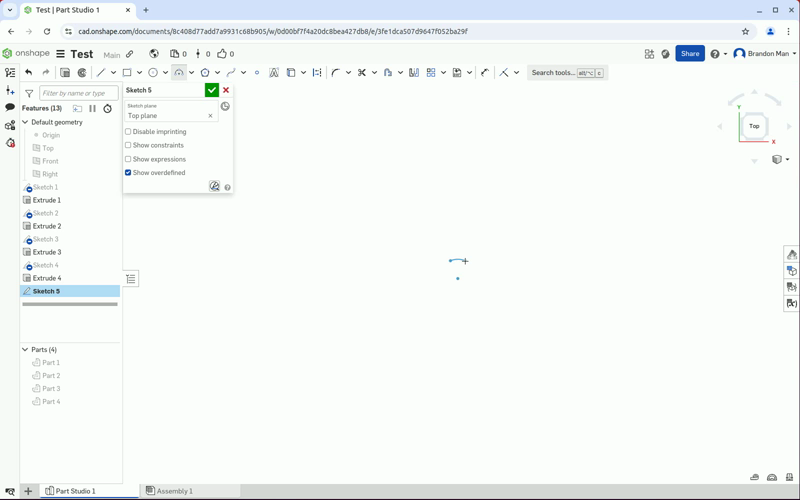
scroll(6)
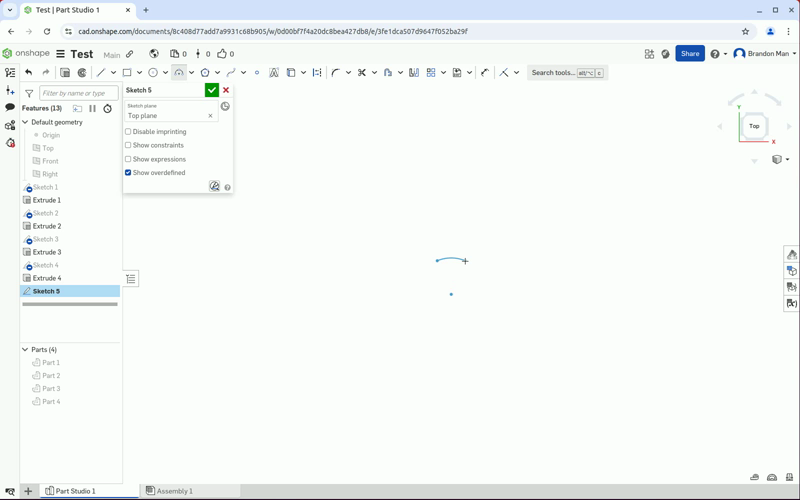
scroll(6)
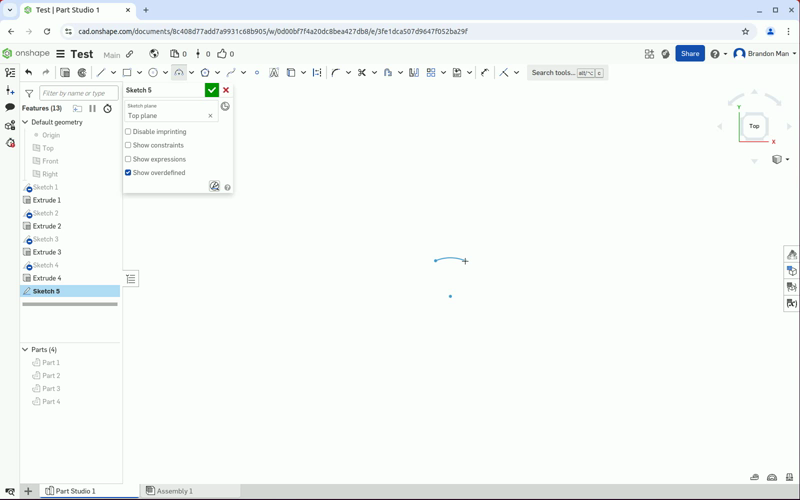
scroll(6)
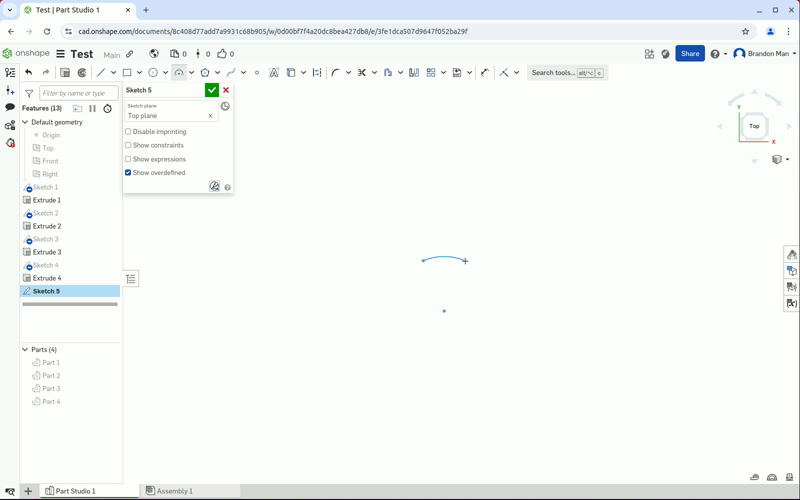
scroll(6)
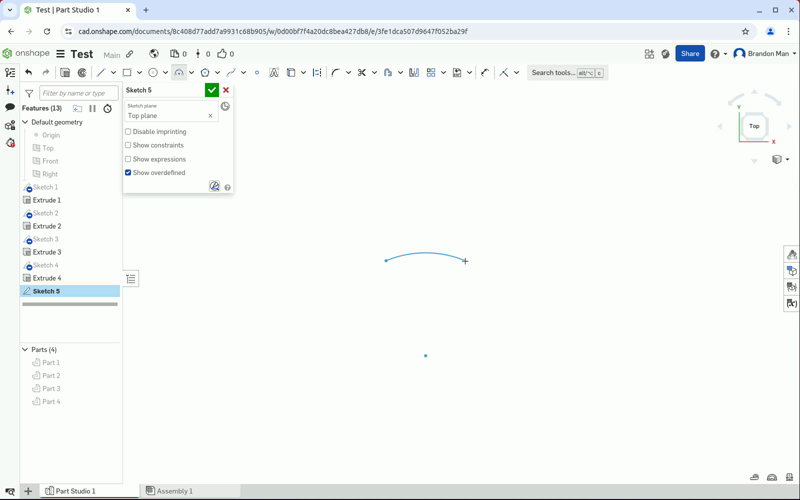
click(465, 260)
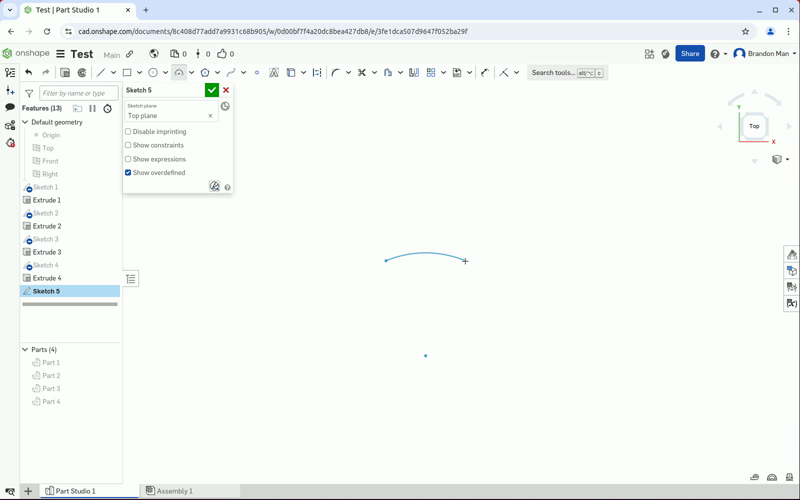
scroll(-6)
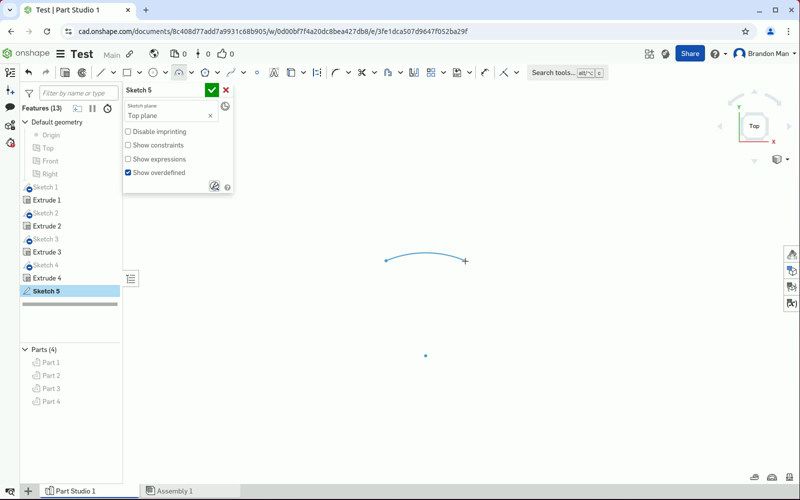
scroll(-6)
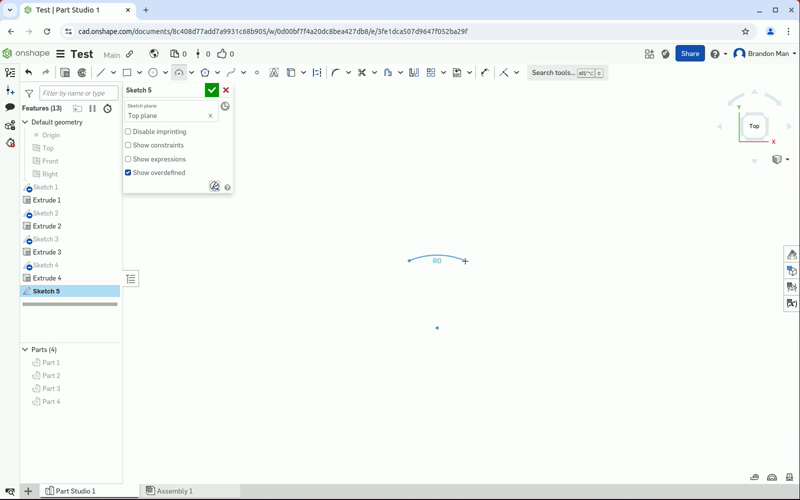
scroll(-6)
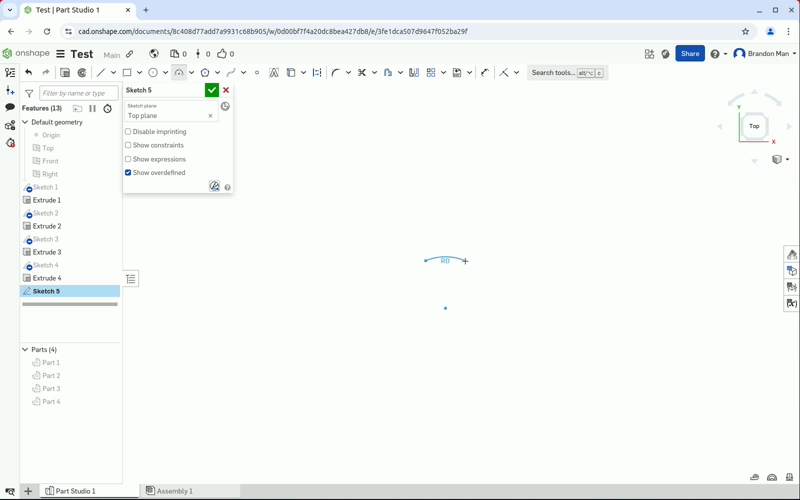
scroll(-6)
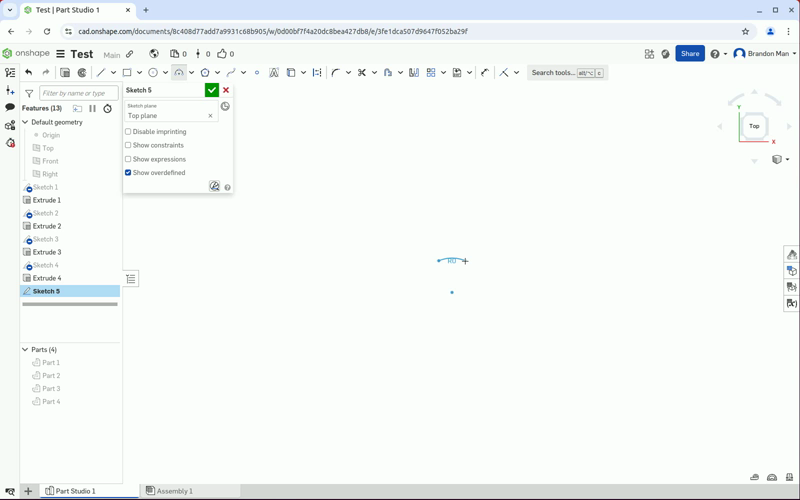
scroll(-6)
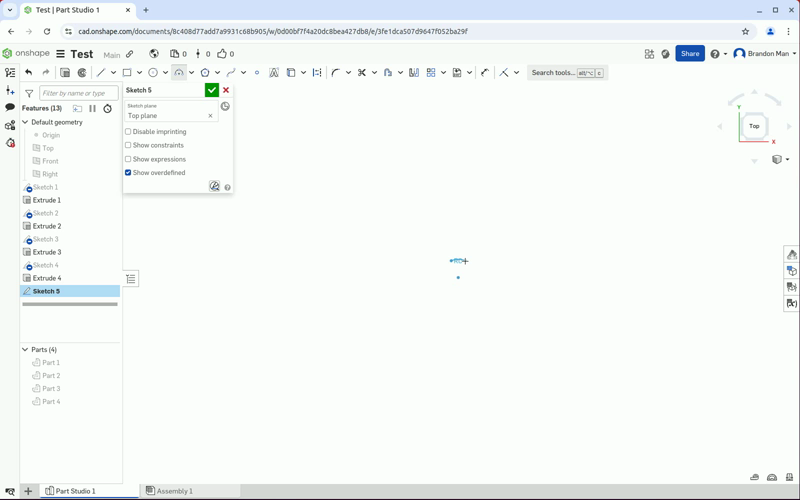
scroll(-6)
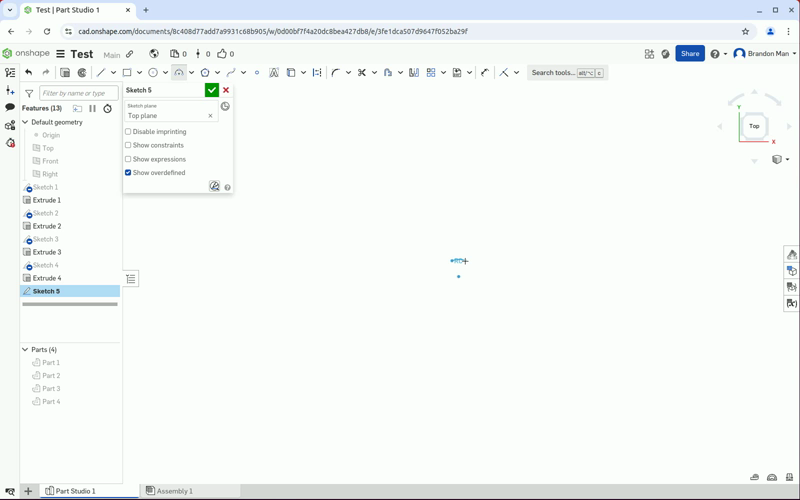
scroll(-6)
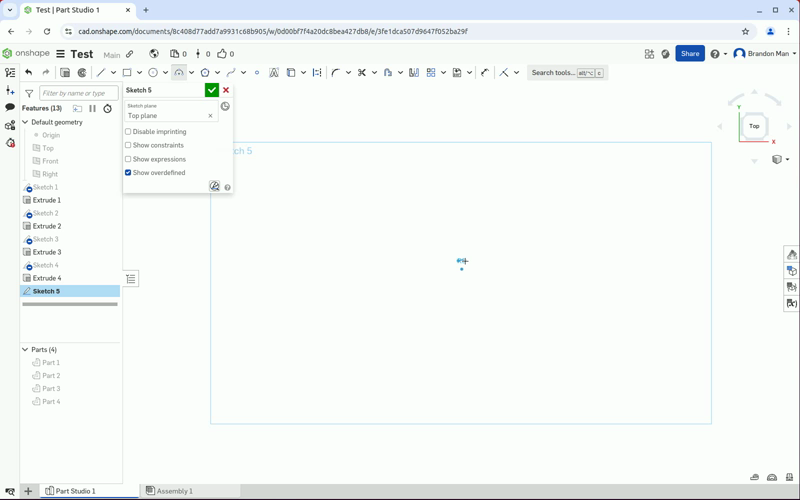
mouse_move(461, 261)
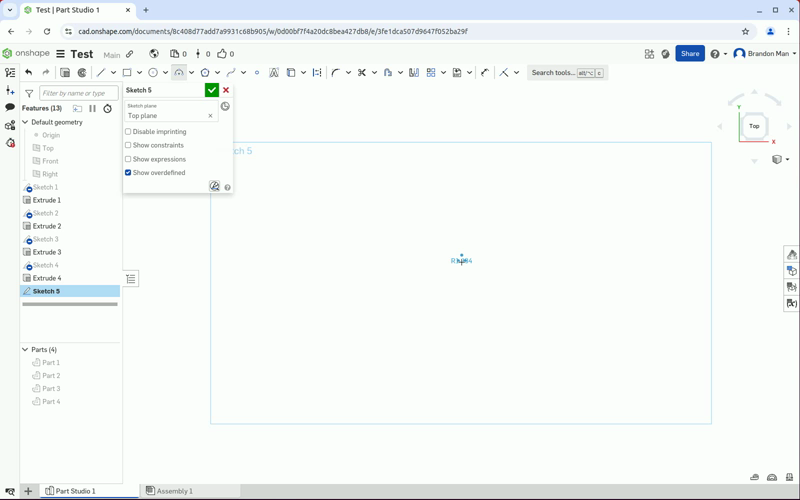
scroll(6)
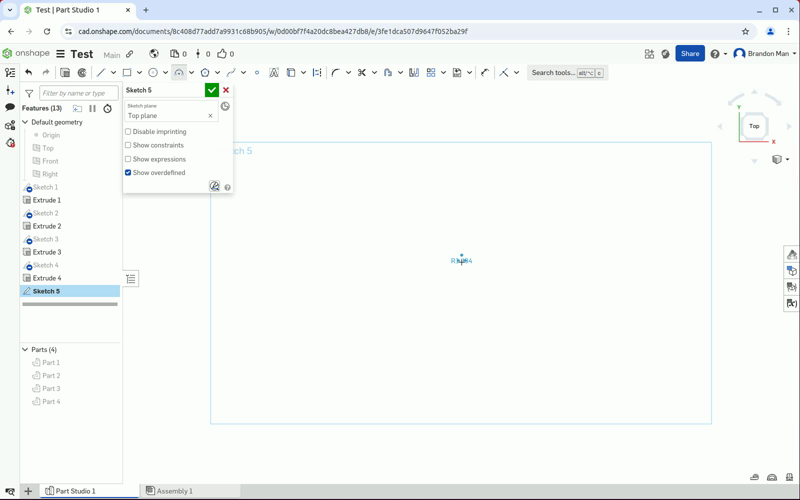
scroll(6)
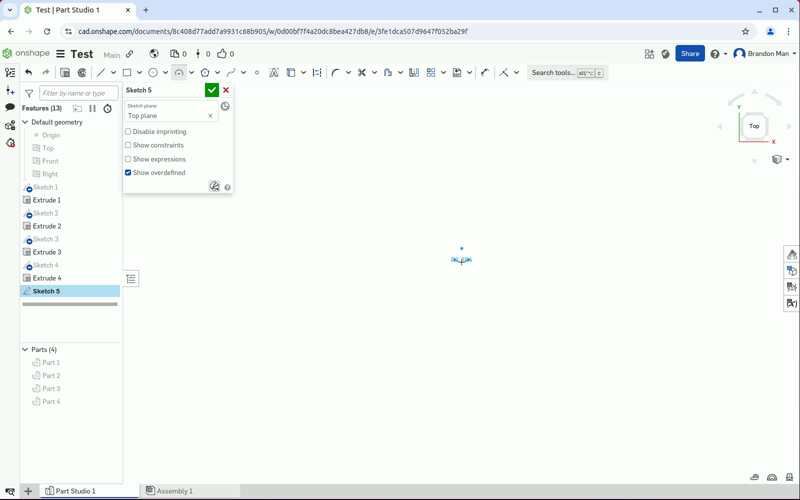
scroll(6)
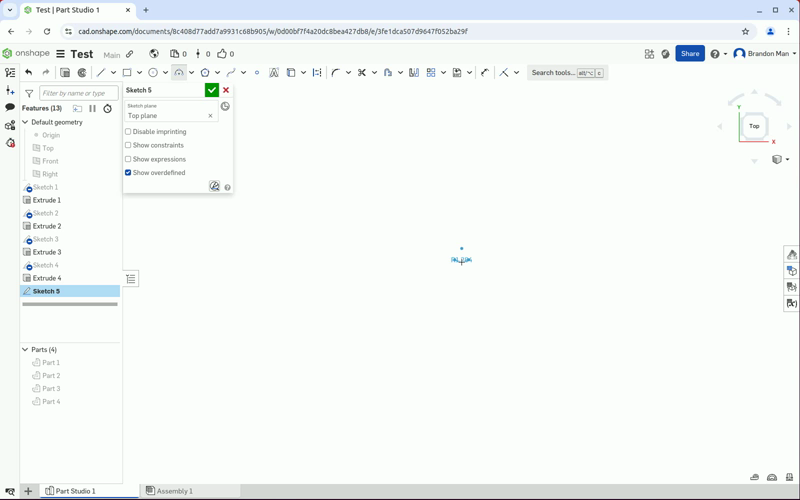
scroll(6)
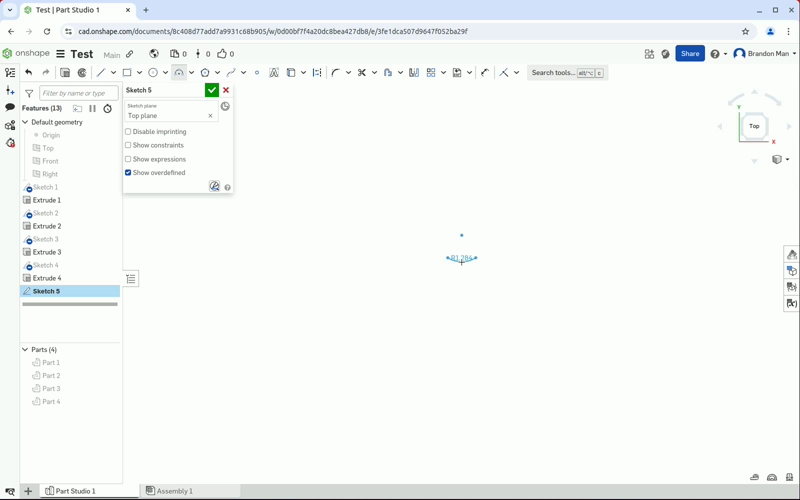
scroll(6)
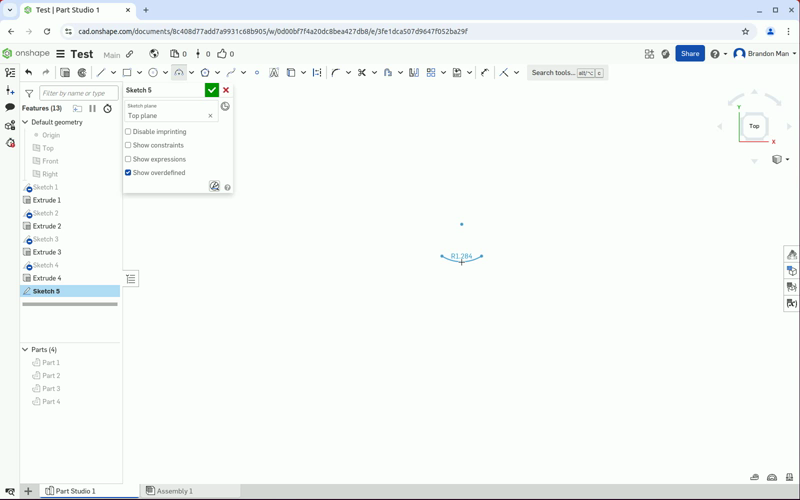
scroll(6)
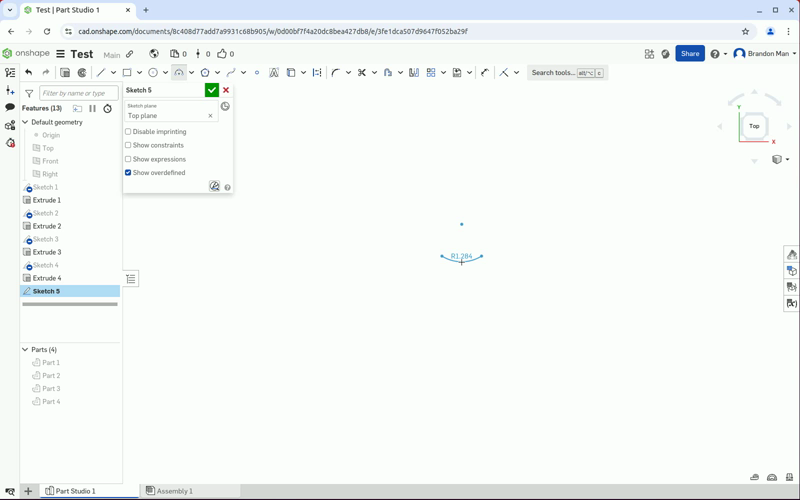
scroll(6)
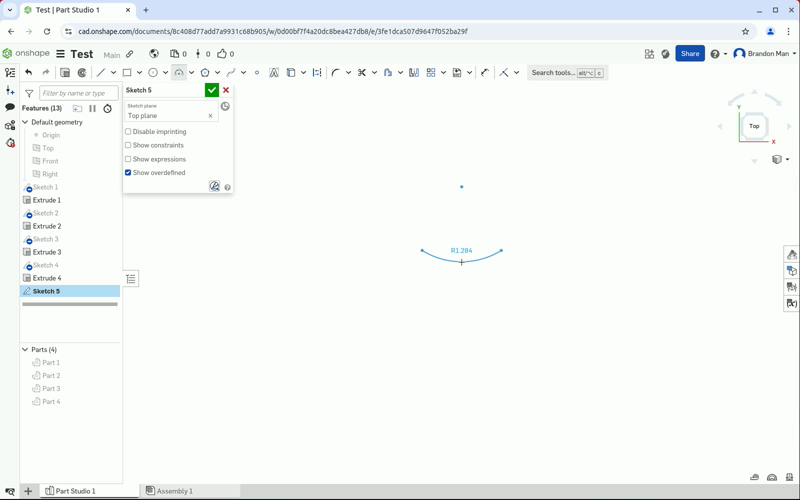
click(461, 261)
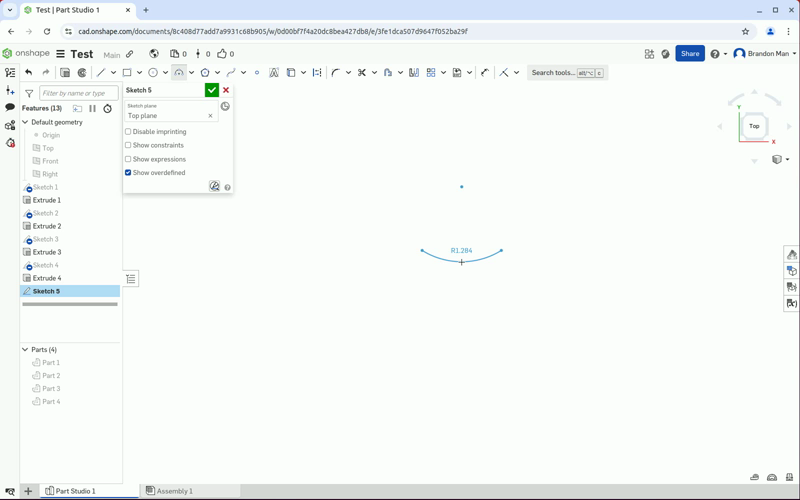
scroll(-6)
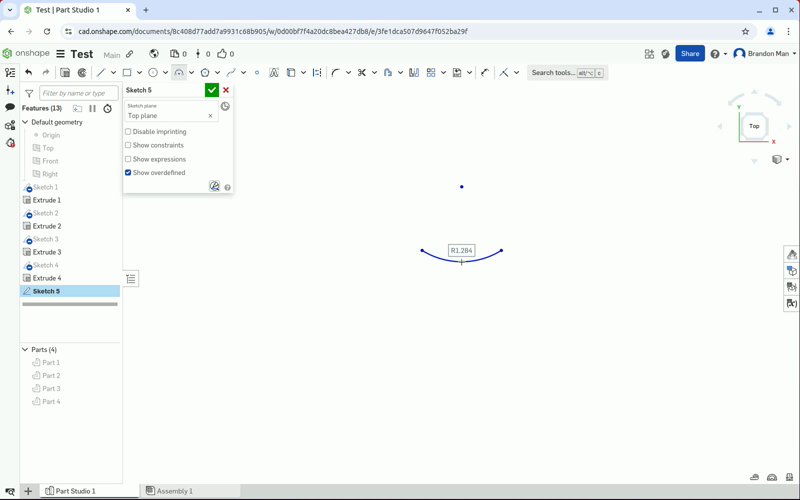
scroll(-6)
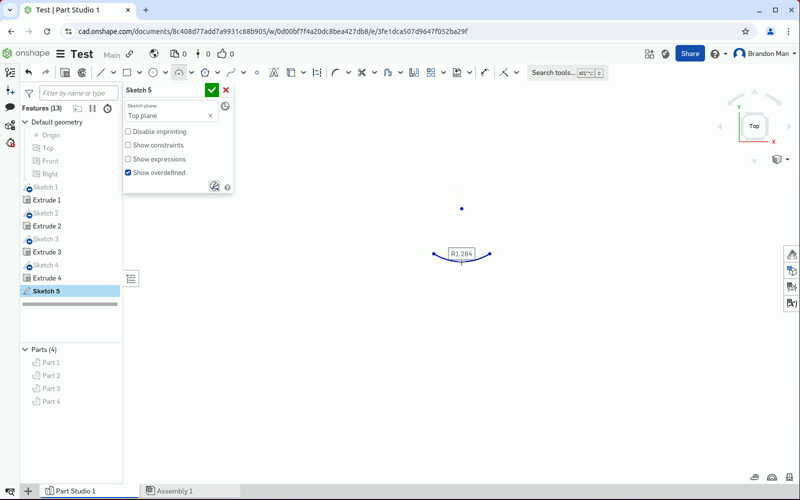
scroll(-6)
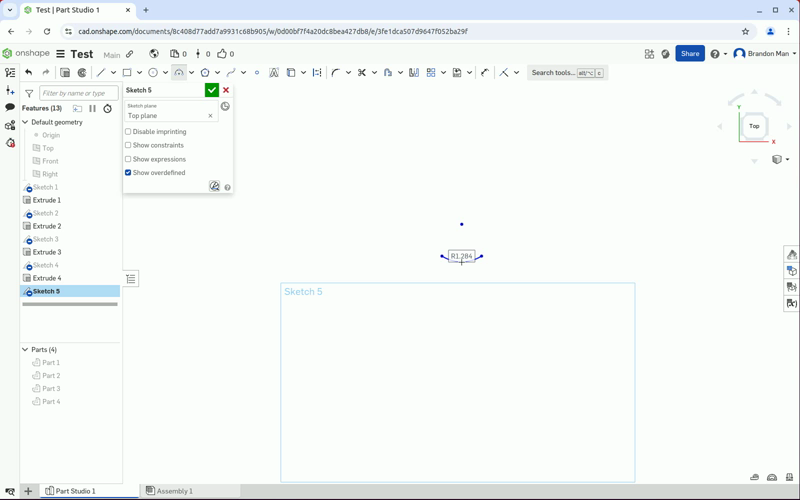
scroll(-6)
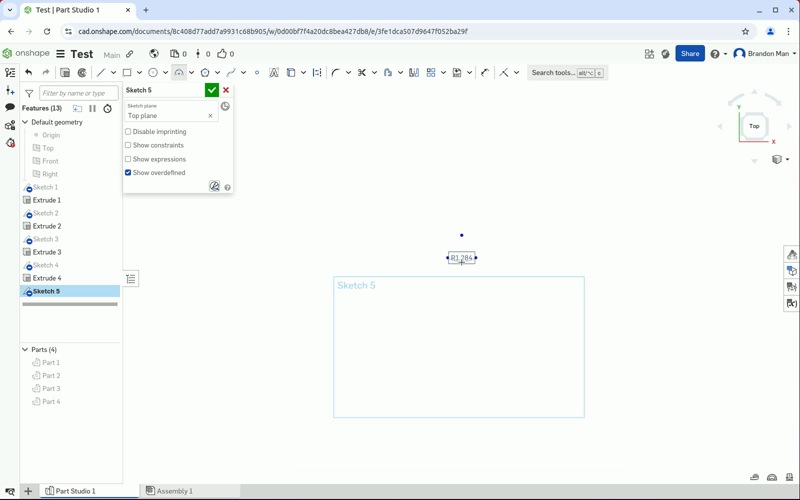
scroll(-6)
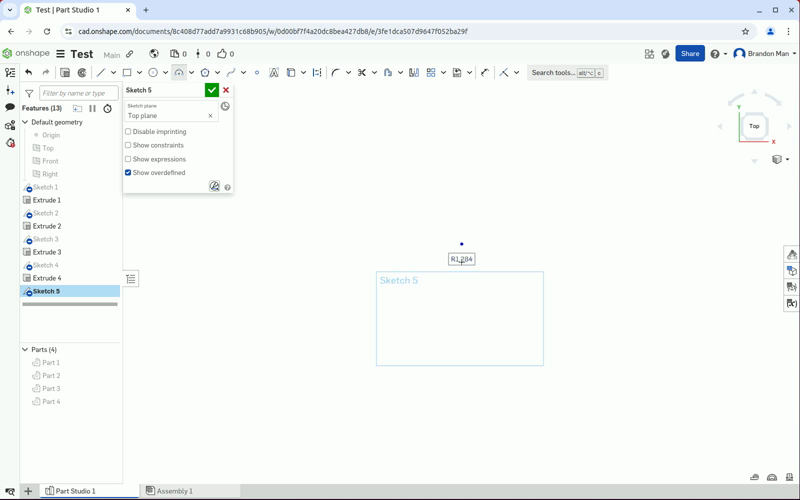
scroll(-6)
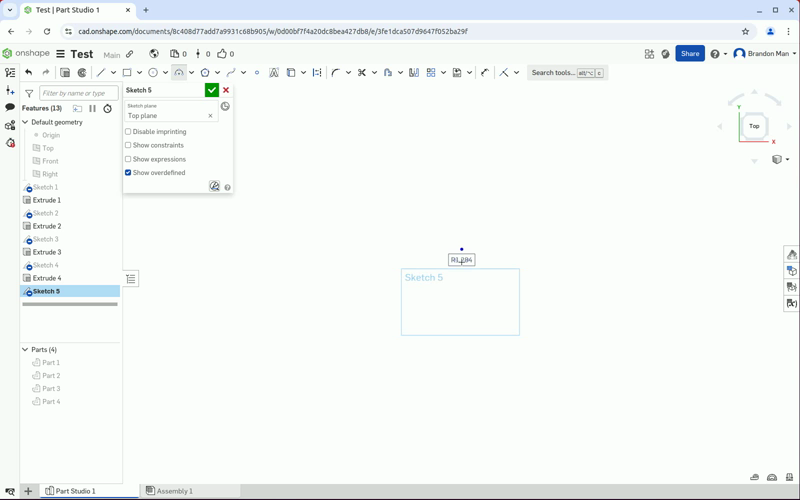
scroll(-6)
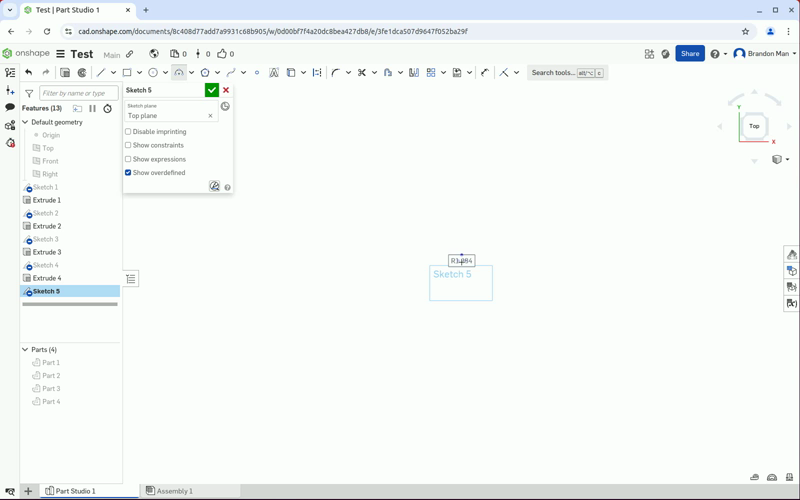
key_up(shift)
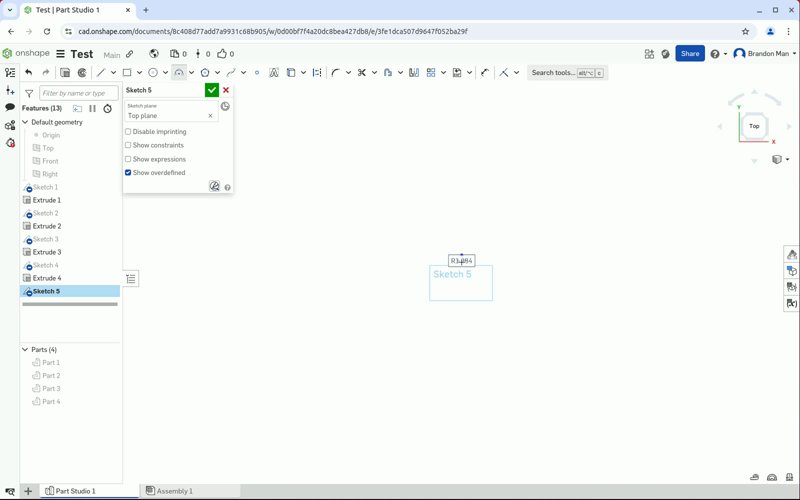
key(esc)
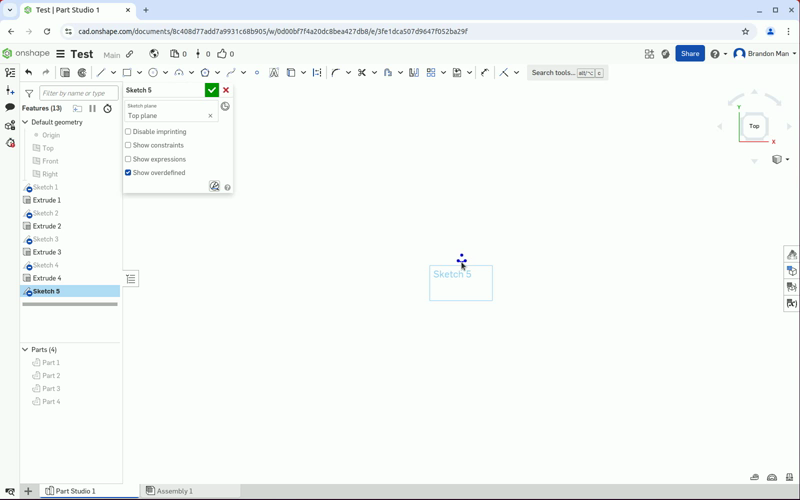
key(l)
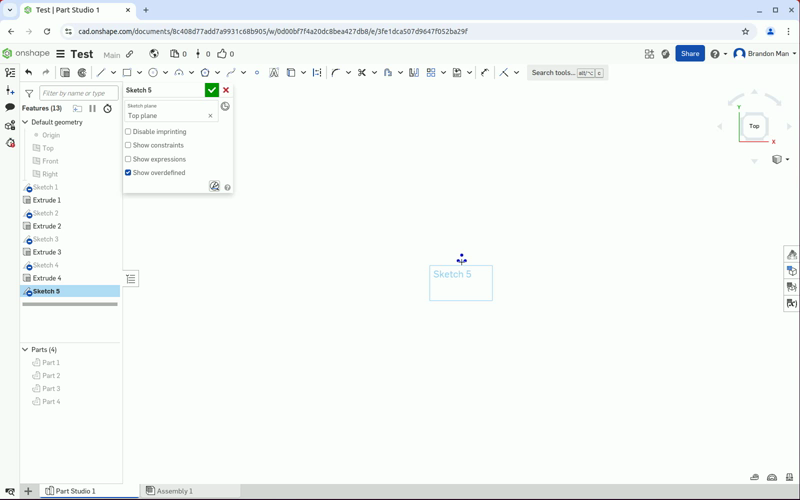
mouse_move(465, 260)
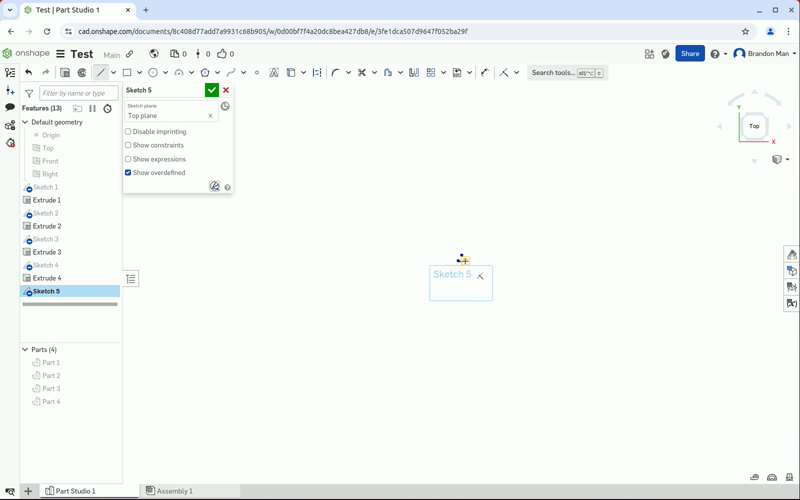
scroll(6)
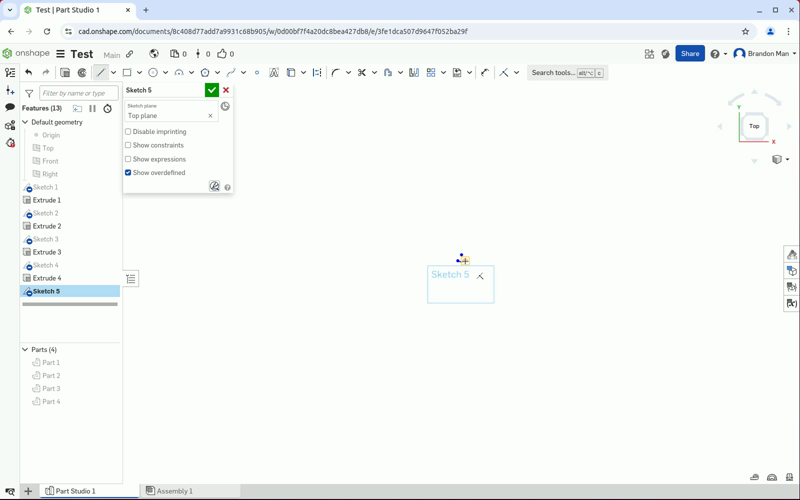
scroll(6)
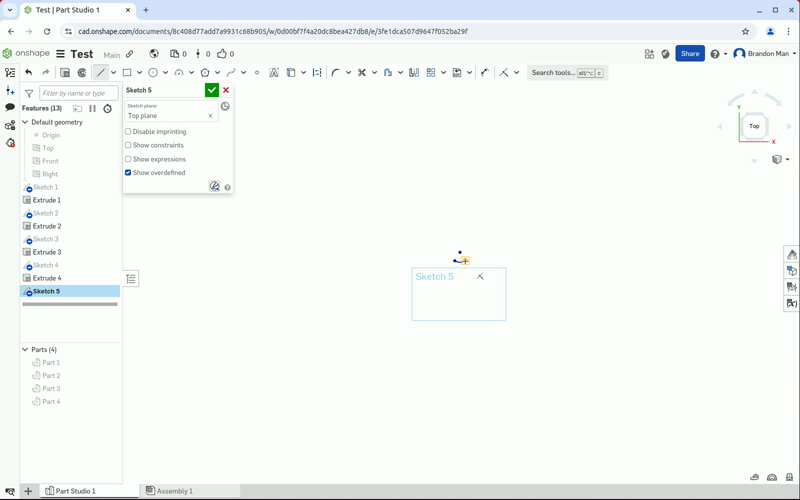
scroll(6)
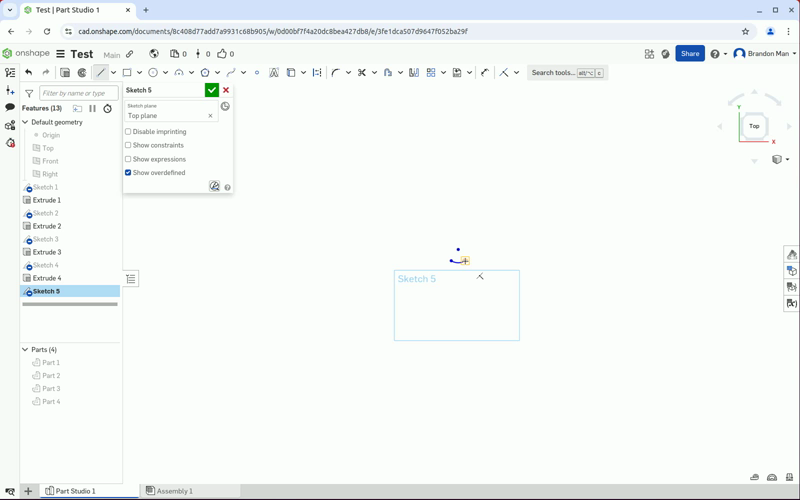
scroll(6)
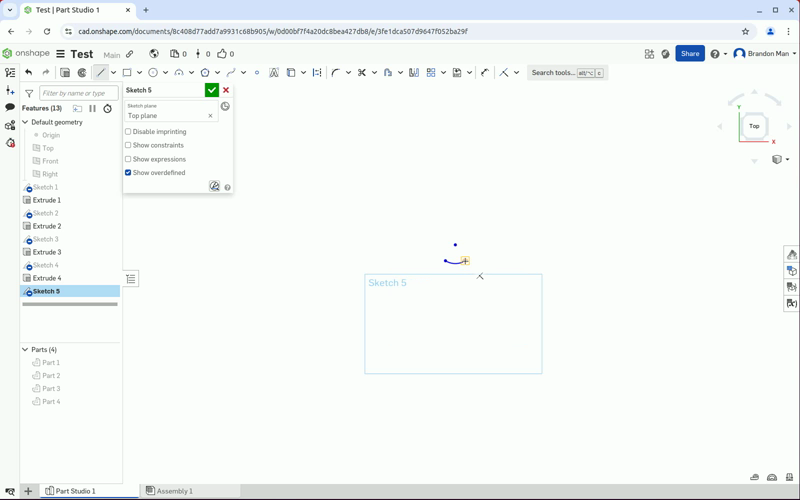
scroll(6)
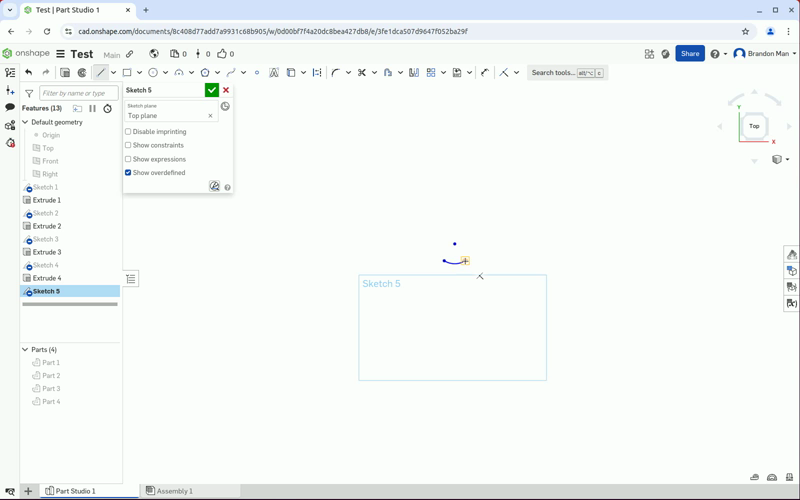
scroll(6)
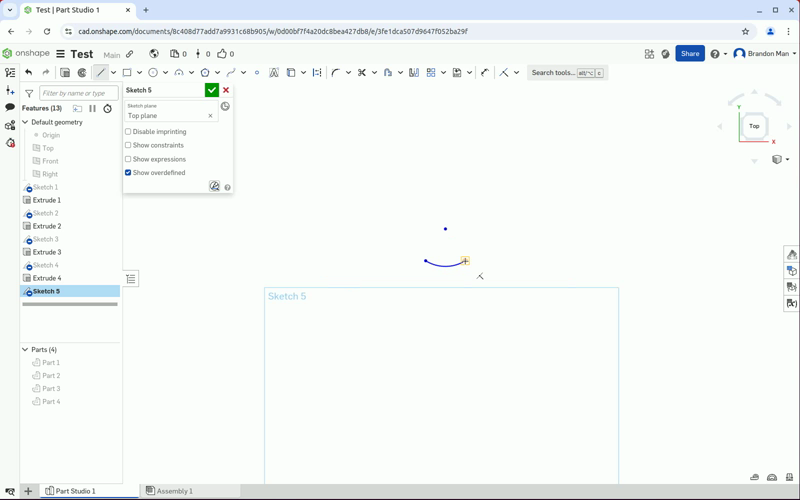
scroll(6)
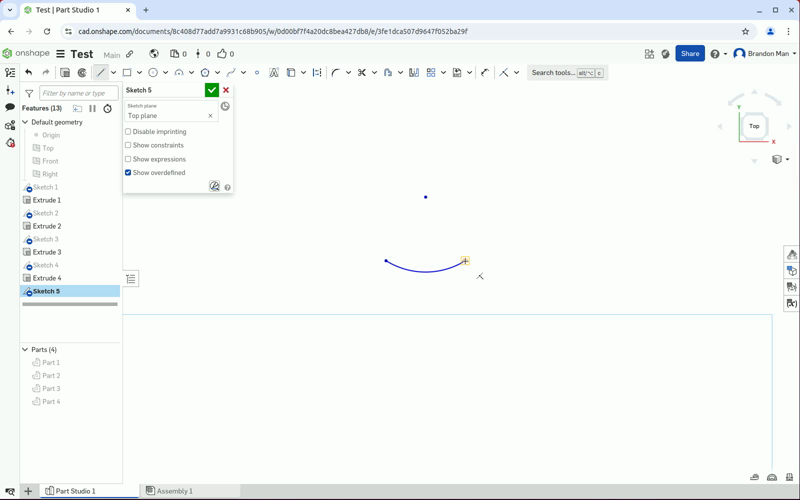
click(465, 260)
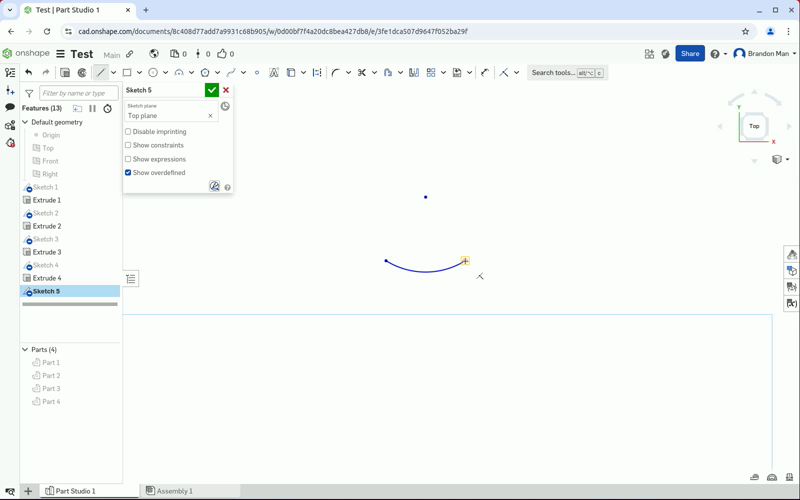
scroll(-6)
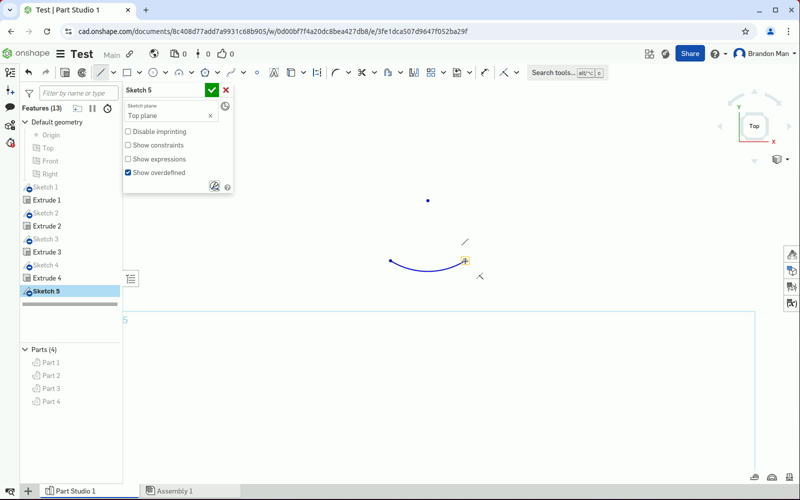
scroll(-6)
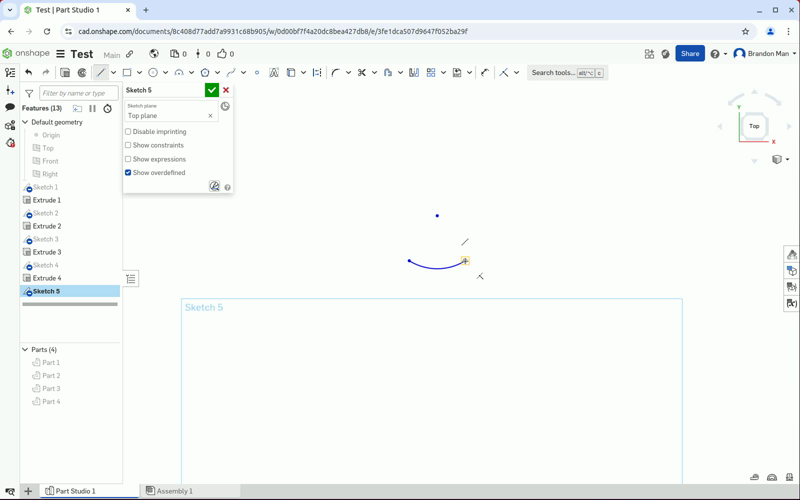
scroll(-6)
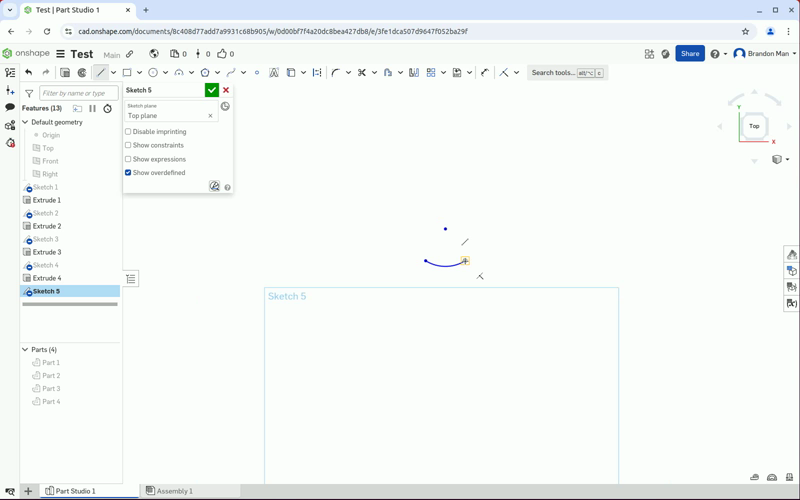
scroll(-6)
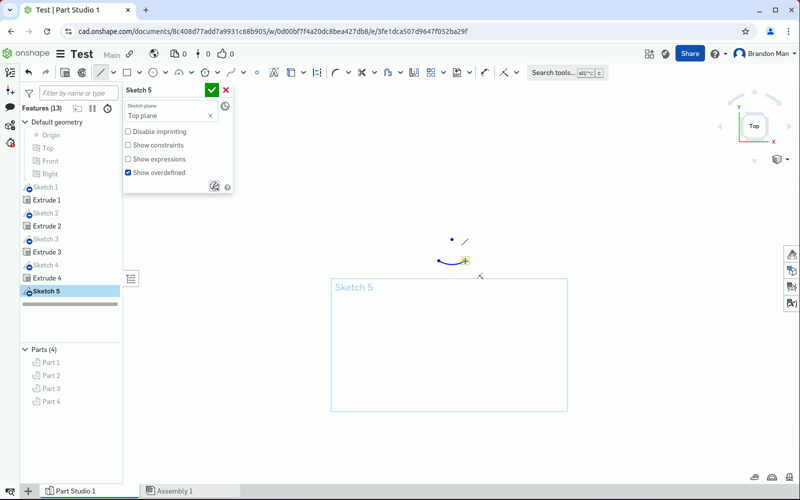
scroll(-6)
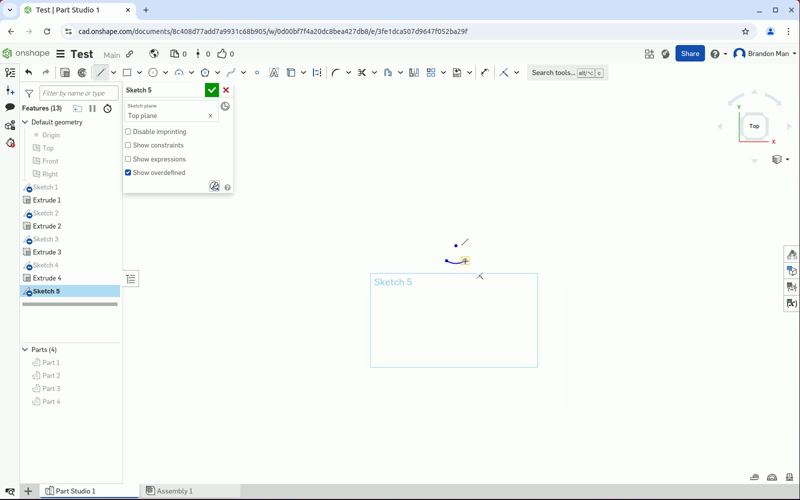
scroll(-6)
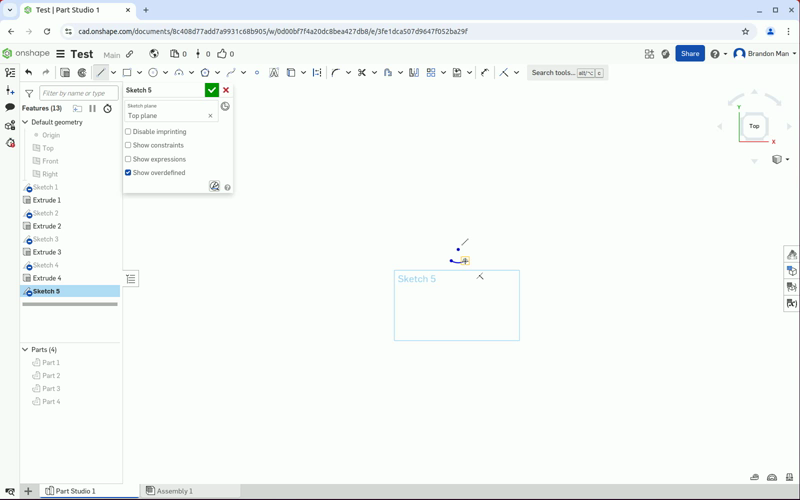
scroll(-6)
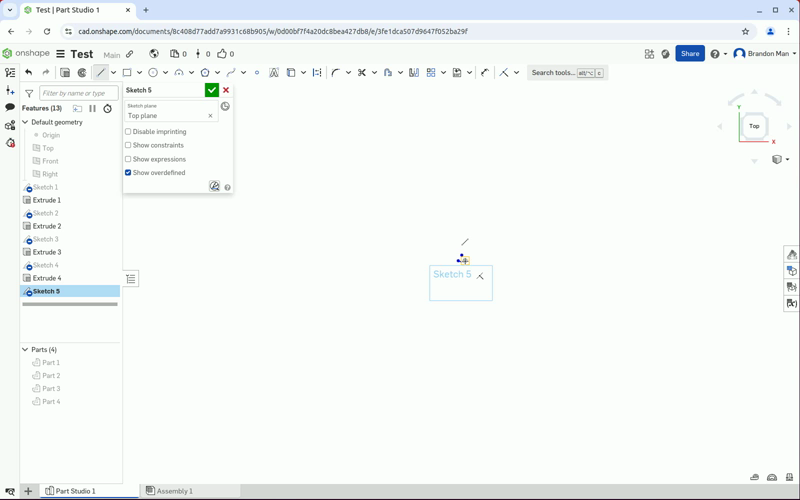
mouse_move(495, 260)
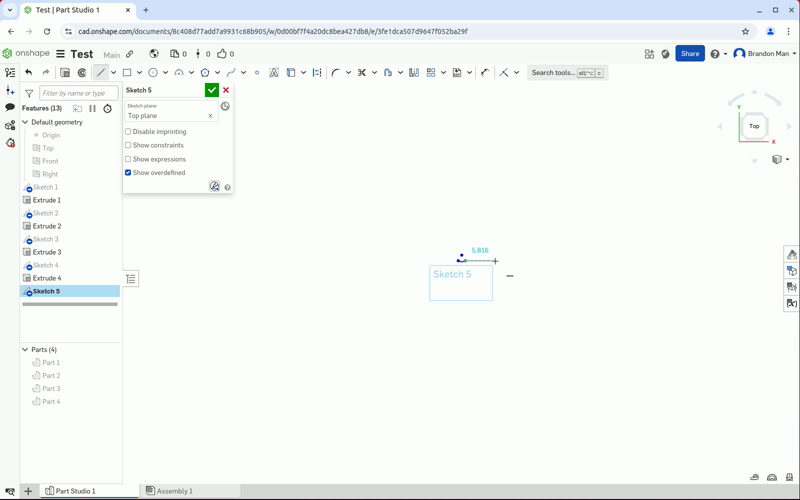
key_down(shift)
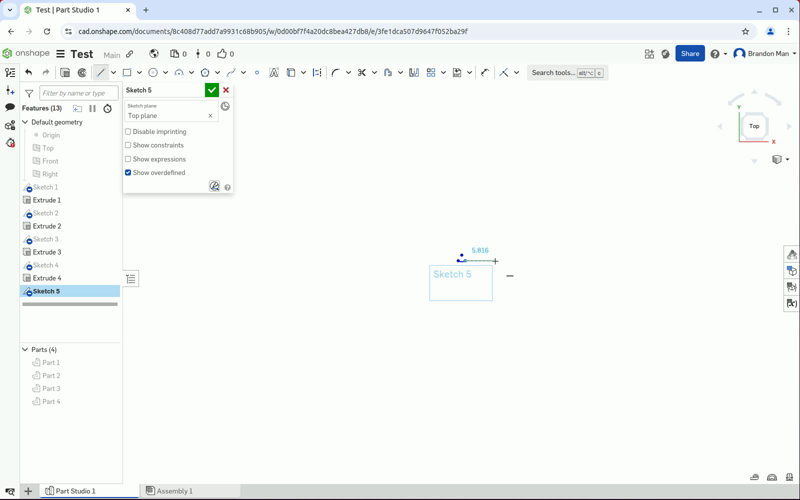
mouse_move(458, 260)
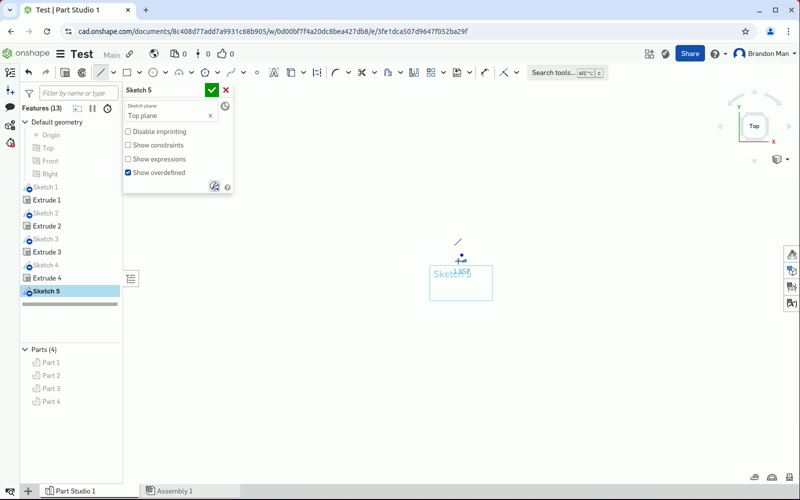
scroll(6)
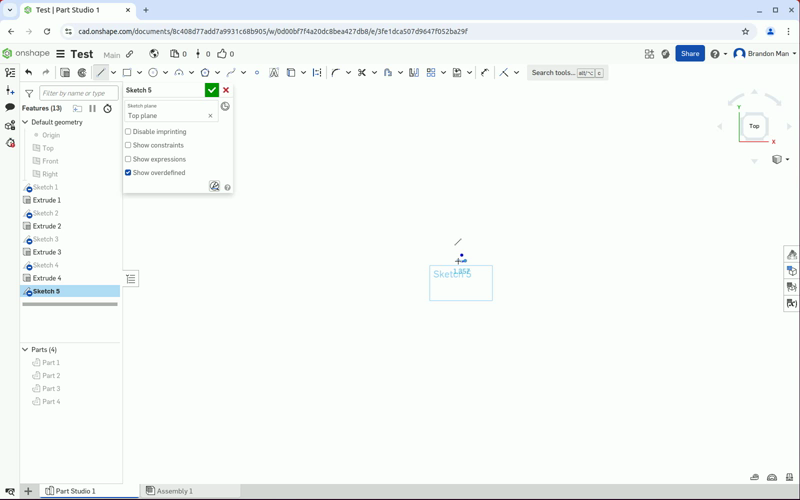
scroll(6)
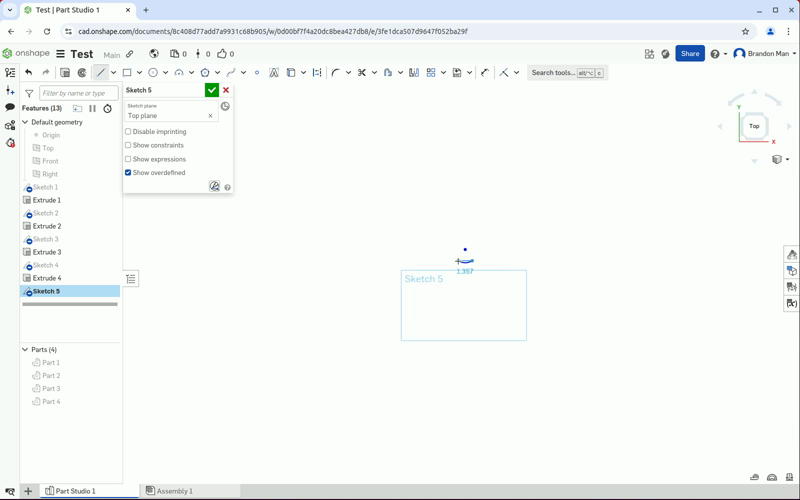
scroll(6)
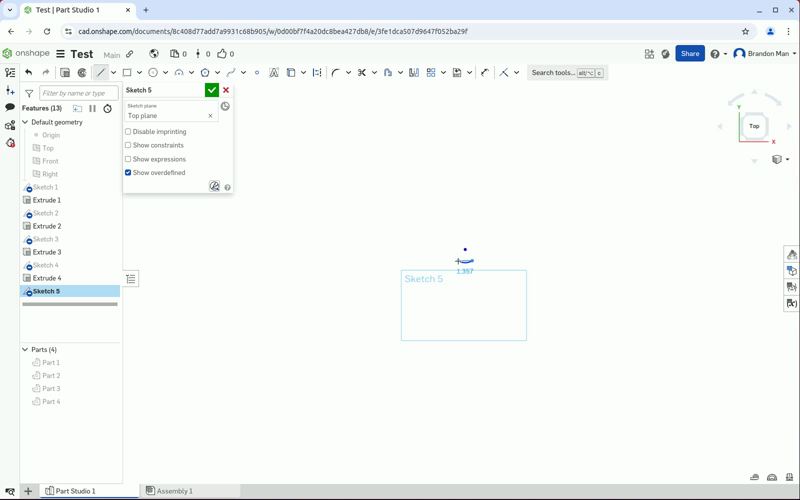
scroll(6)
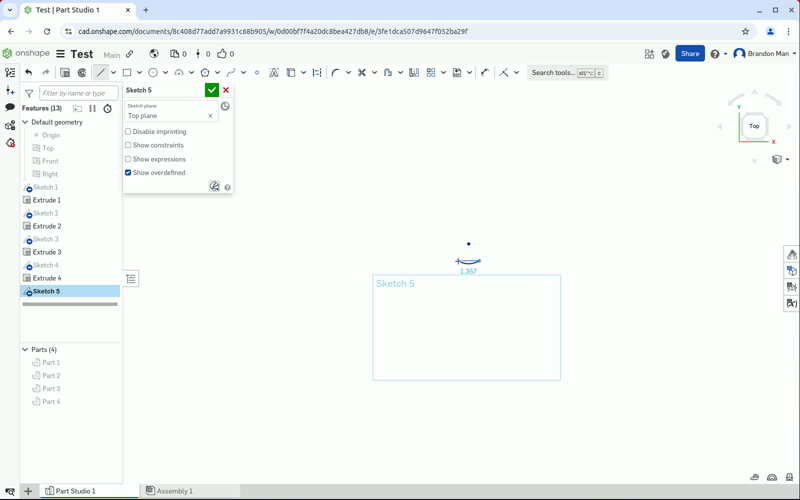
scroll(6)
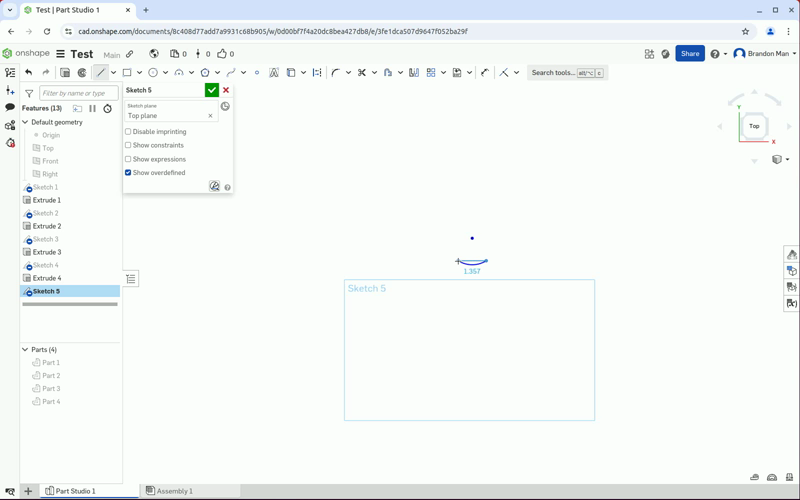
scroll(6)
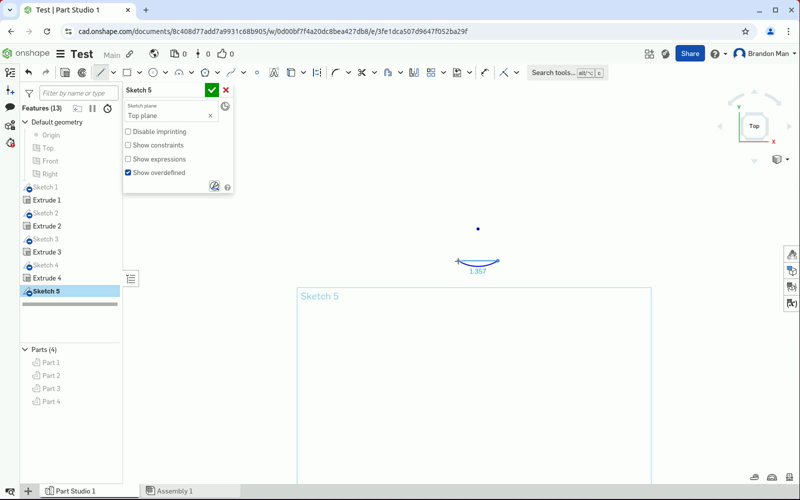
scroll(6)
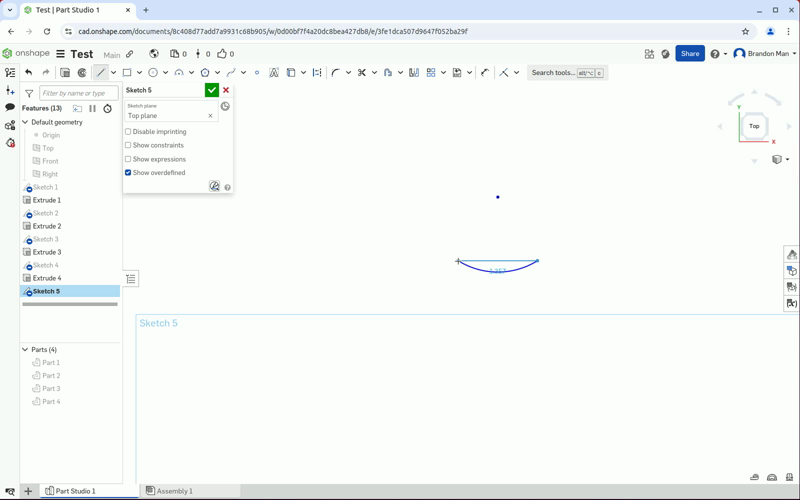
key_up(shift)
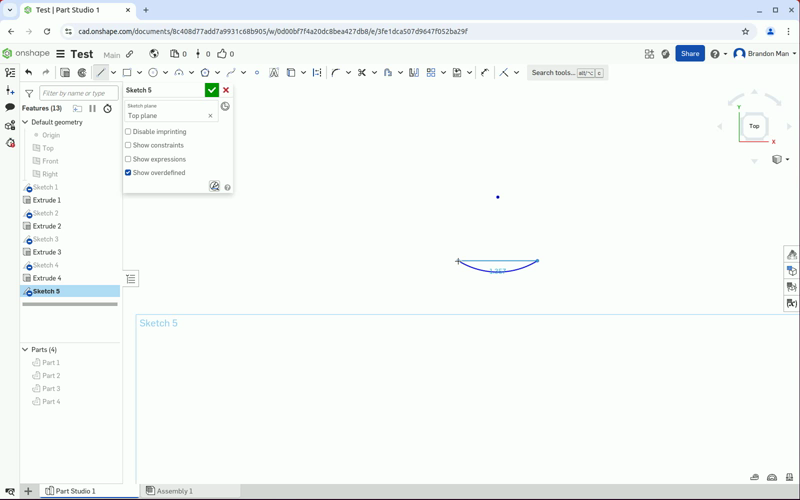
click(458, 260)
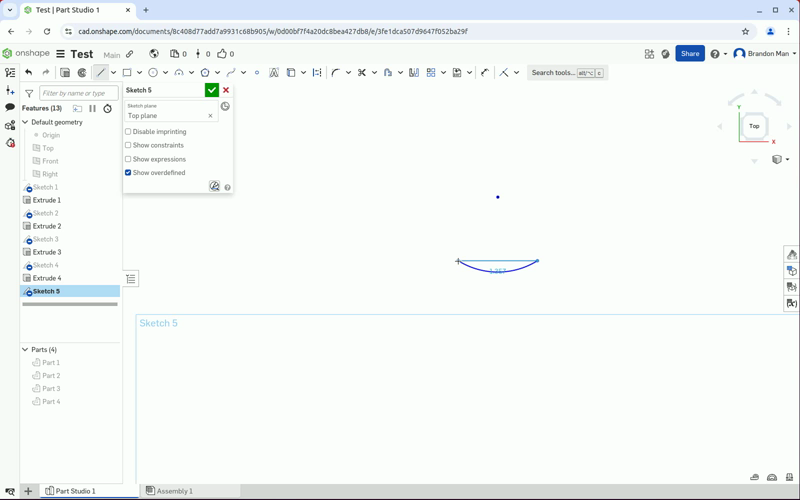
scroll(-6)
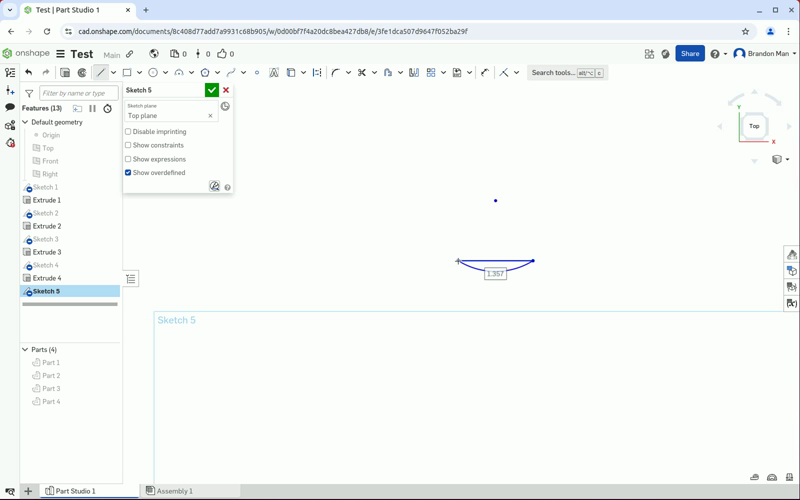
scroll(-6)
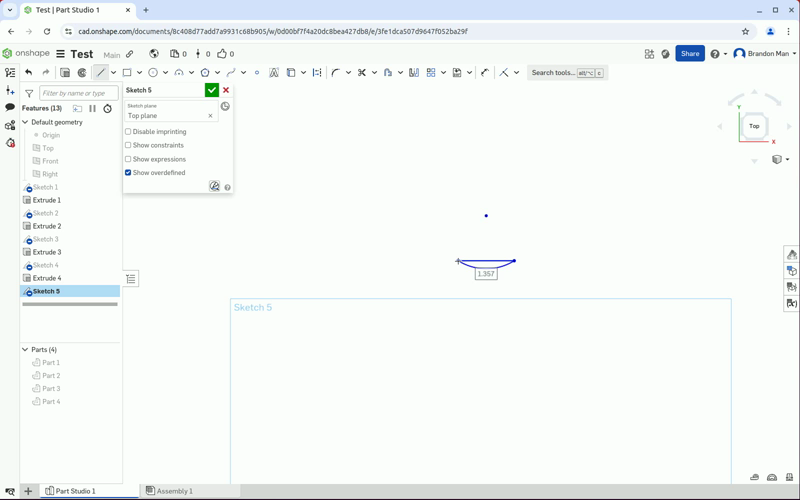
scroll(-6)
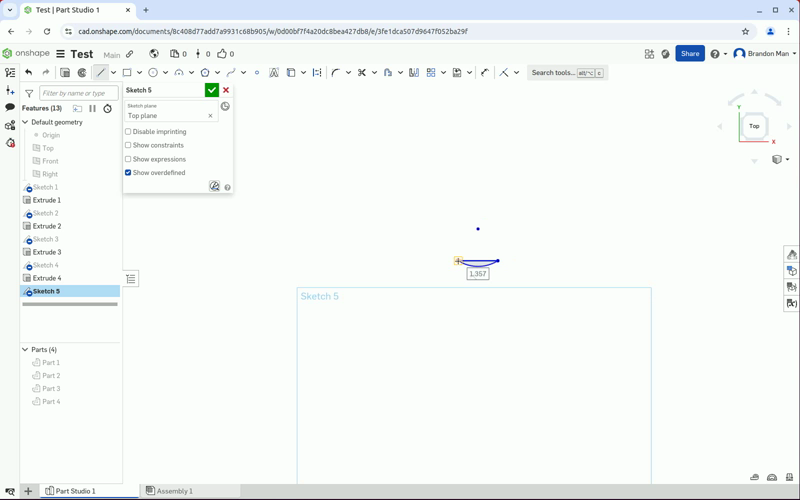
scroll(-6)
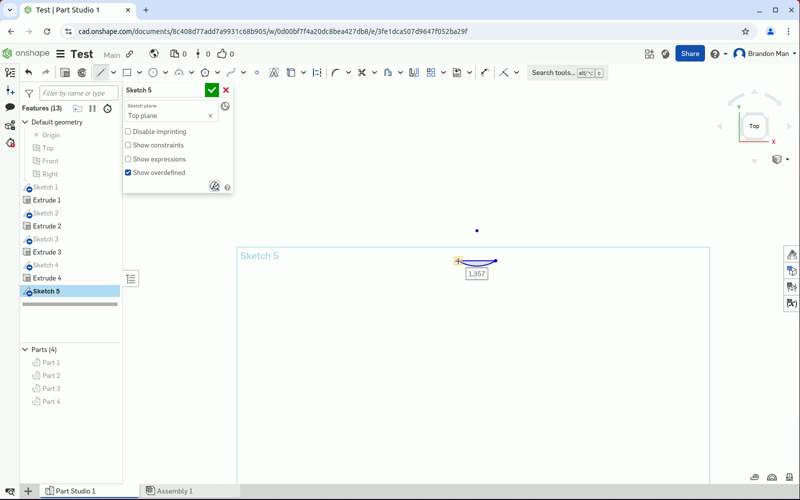
scroll(-6)
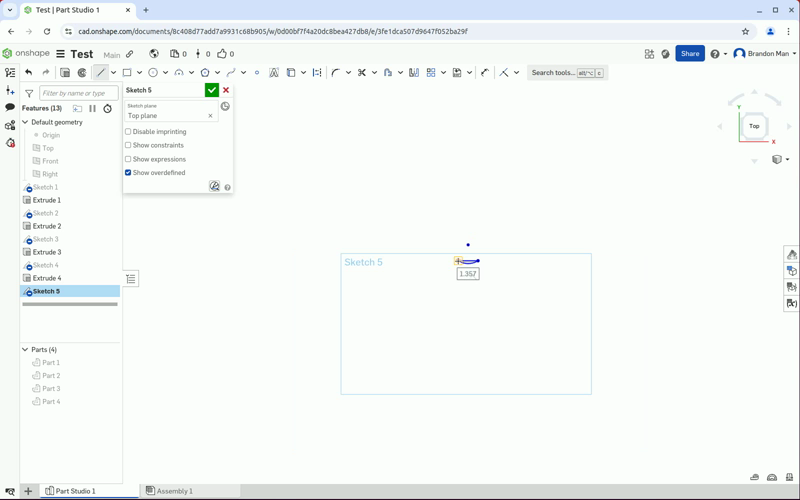
scroll(-6)
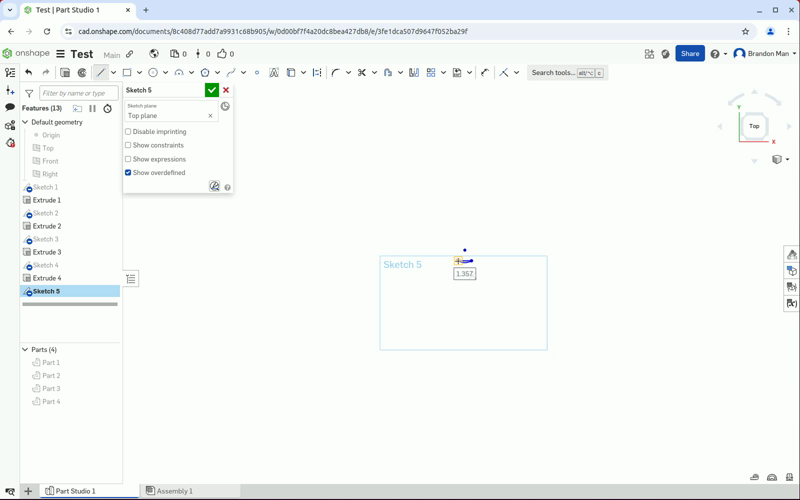
scroll(-6)
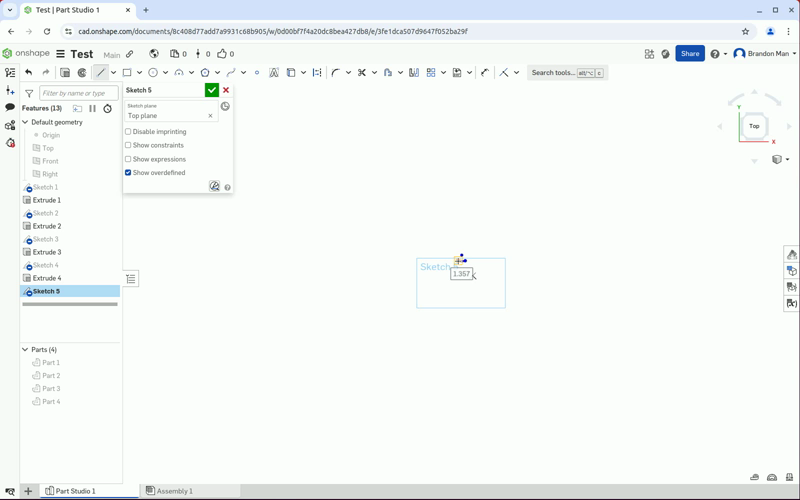
key(esc)
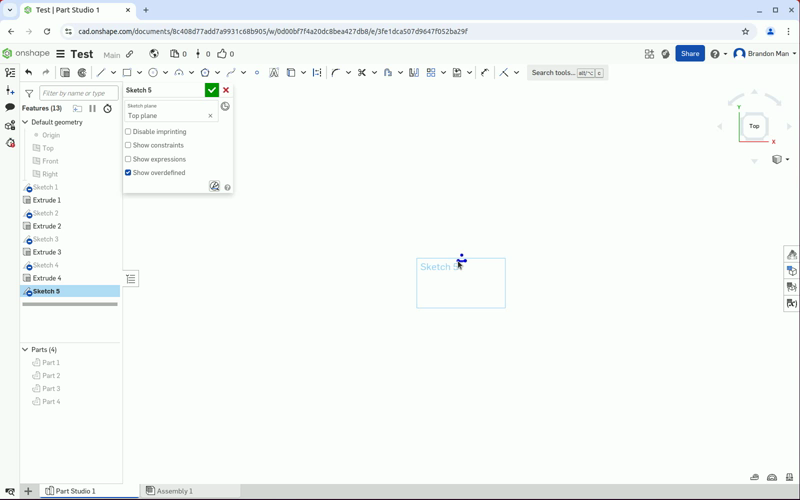
mouse_move(462, 260)
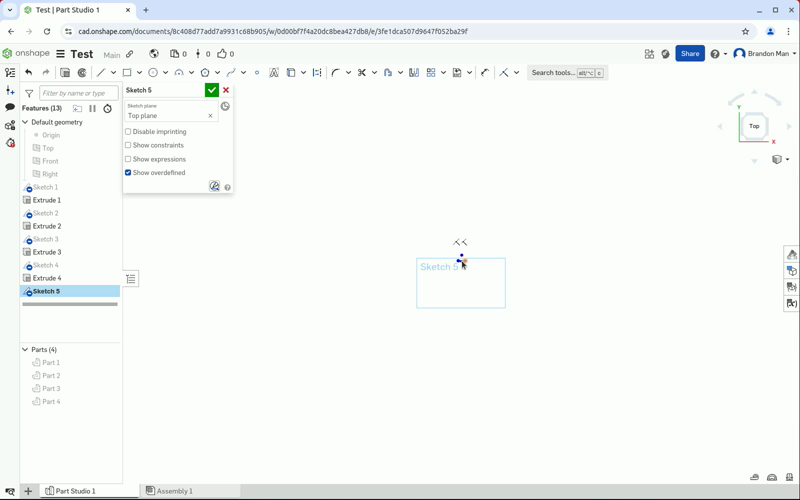
scroll(6)
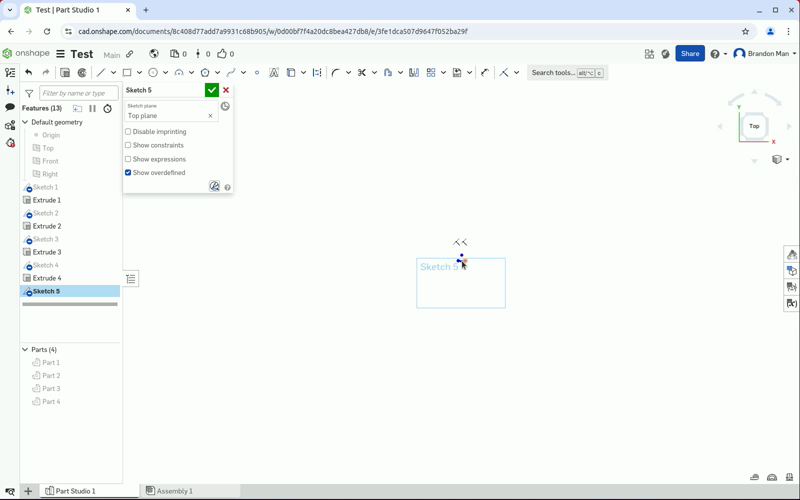
scroll(6)
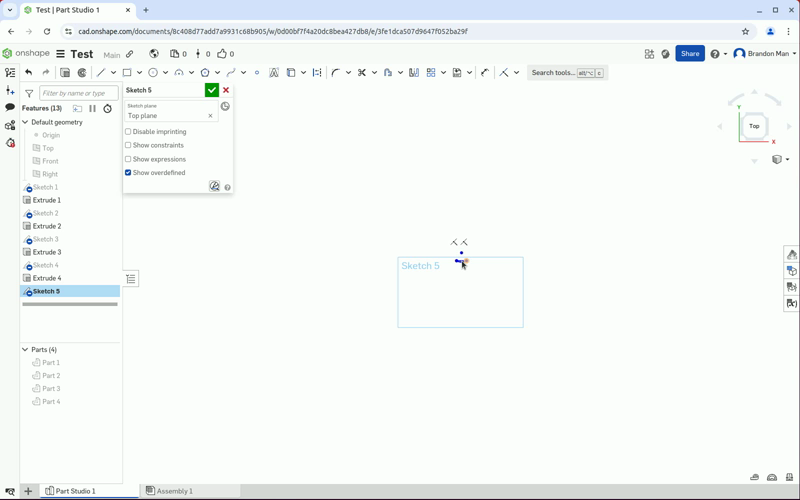
scroll(6)
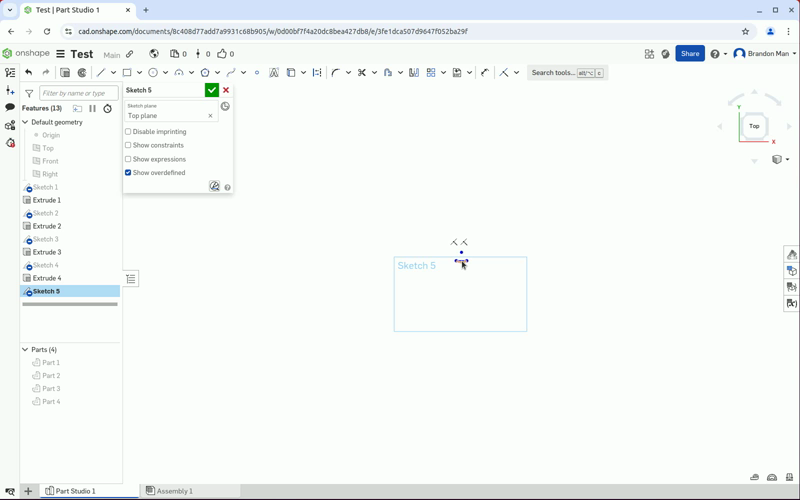
scroll(6)
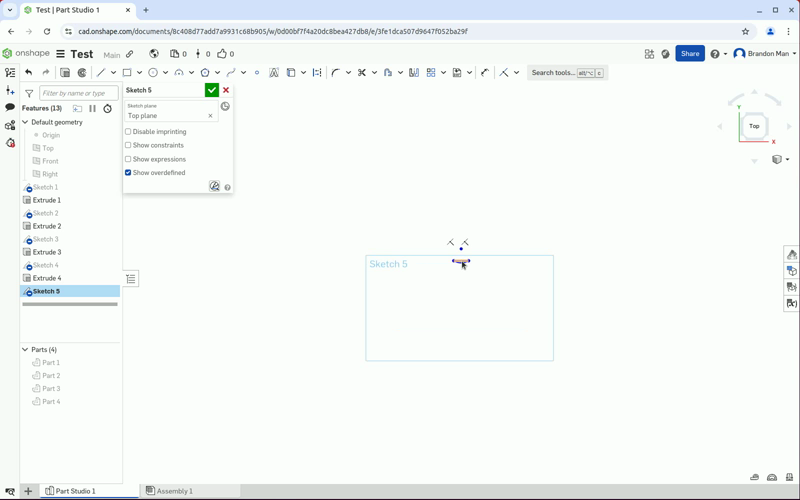
scroll(6)
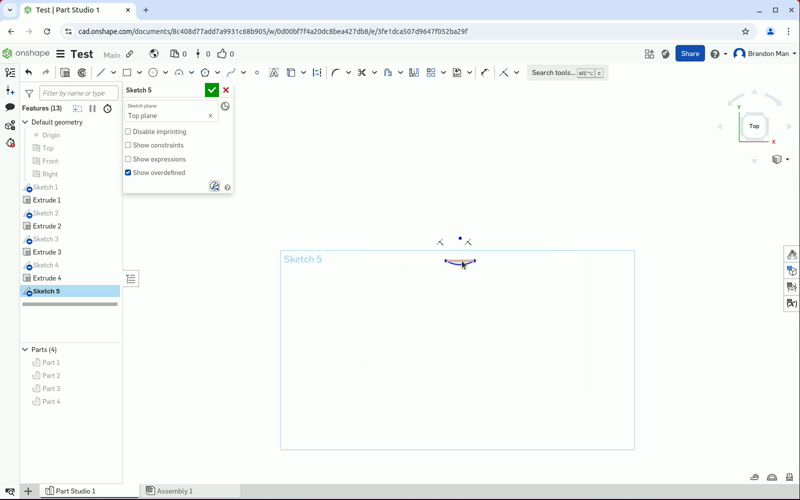
scroll(6)
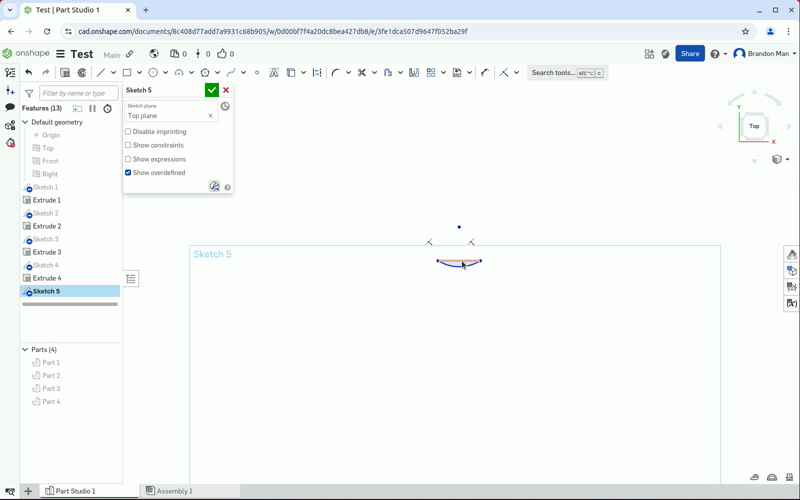
scroll(6)
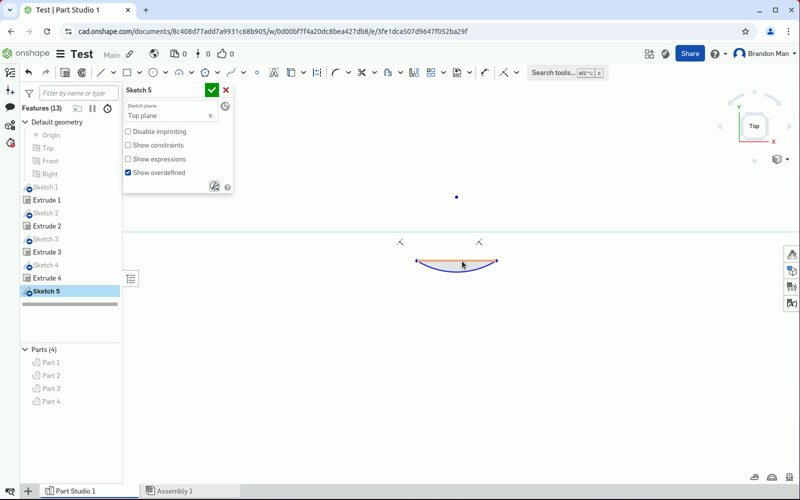
click(462, 260)
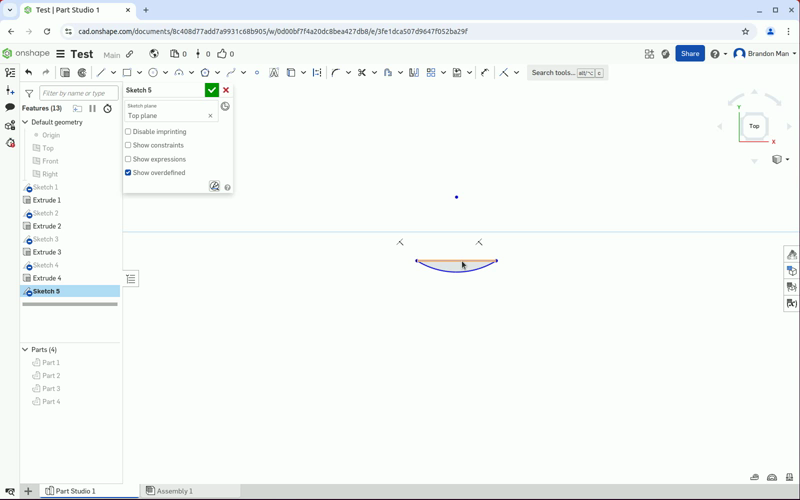
scroll(-6)
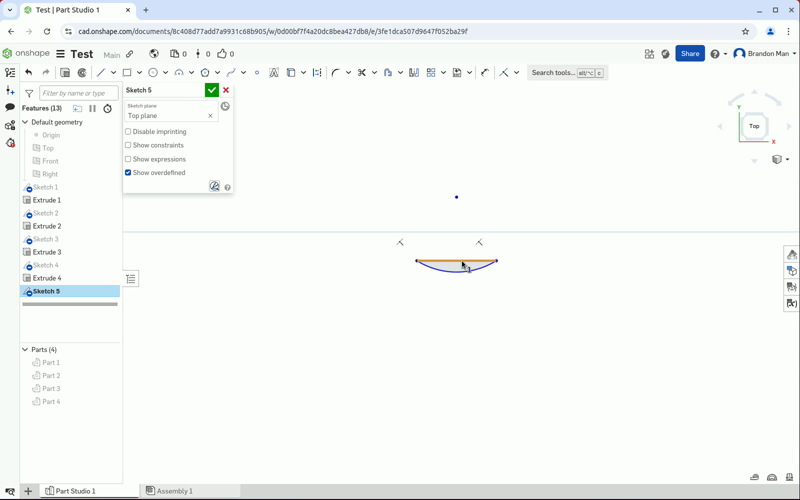
scroll(-6)
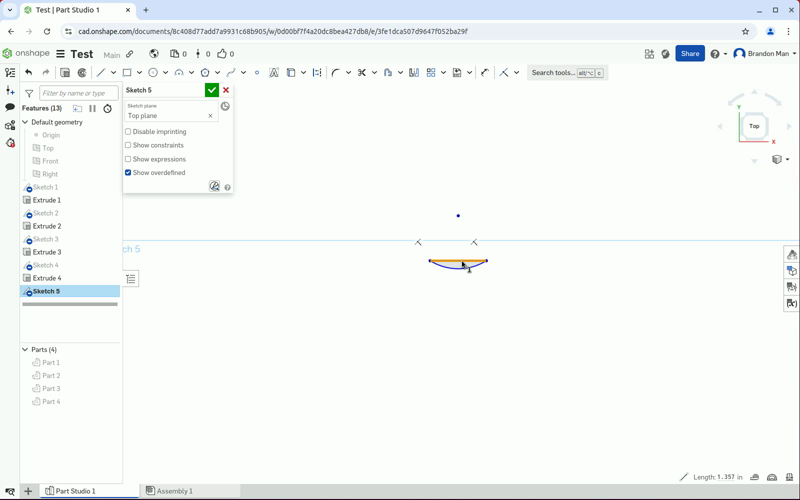
scroll(-6)
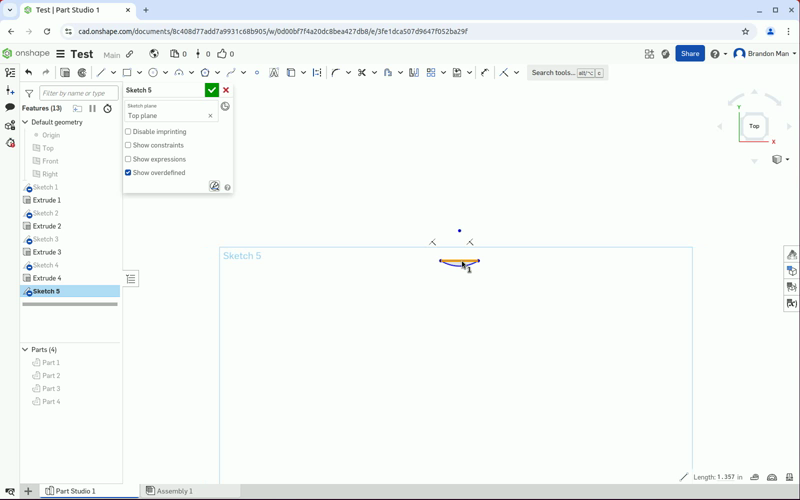
scroll(-6)
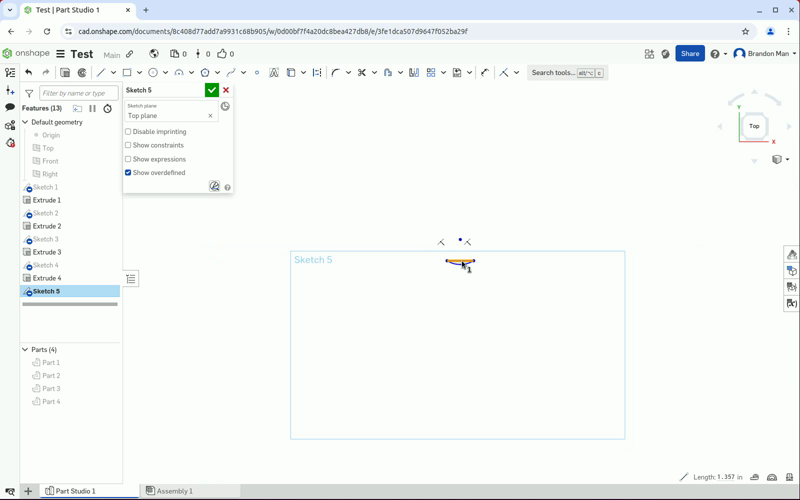
scroll(-6)
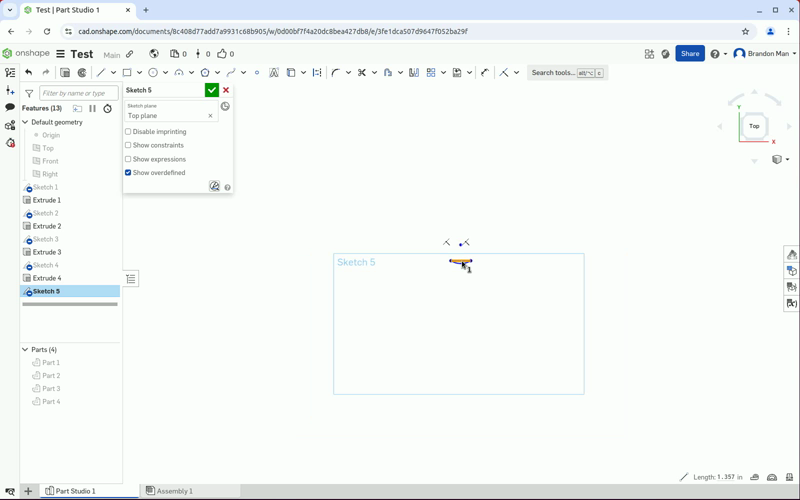
scroll(-6)
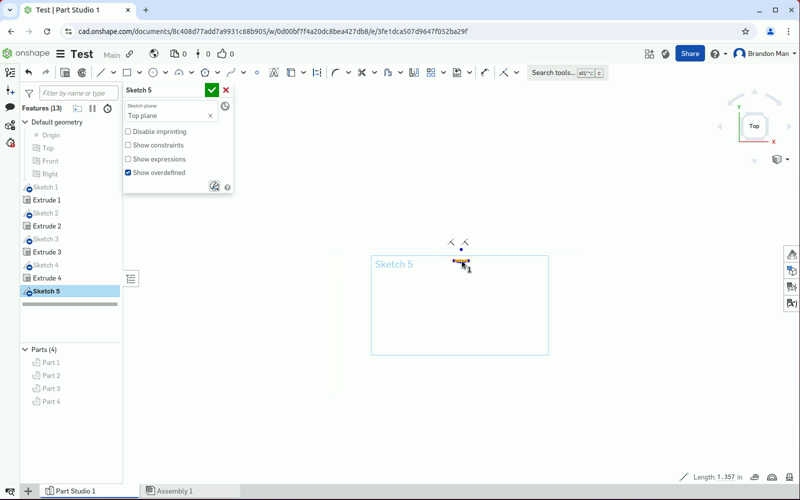
scroll(-6)
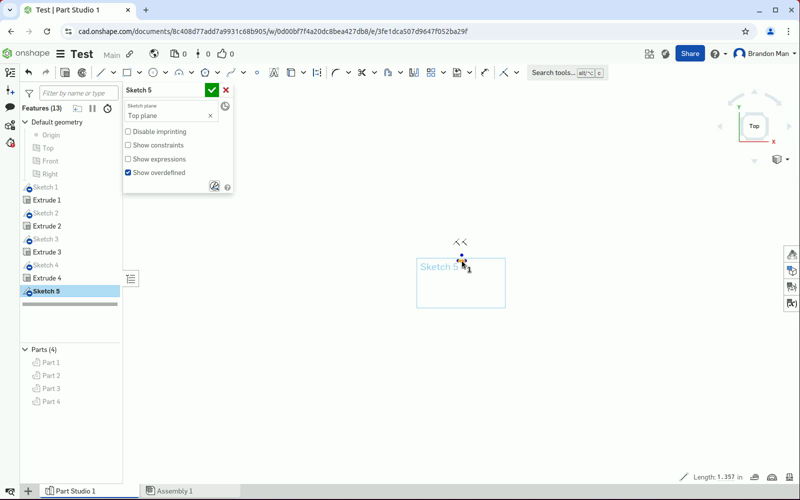
mouse_move(73, 352)
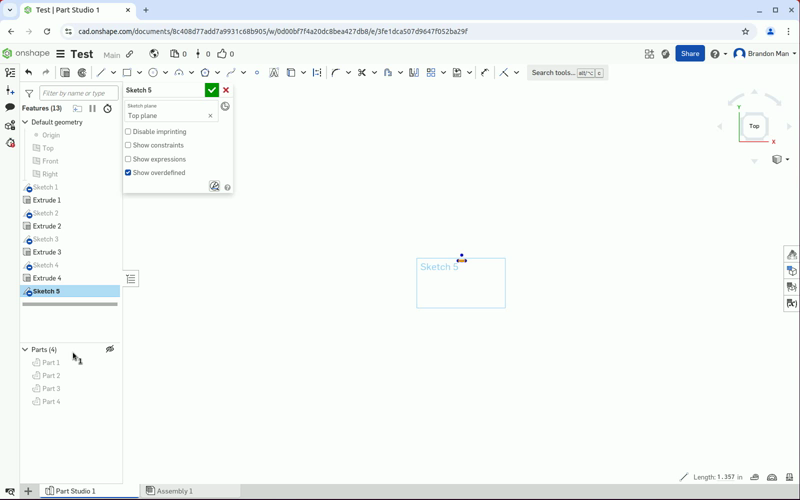
key(shift+y)
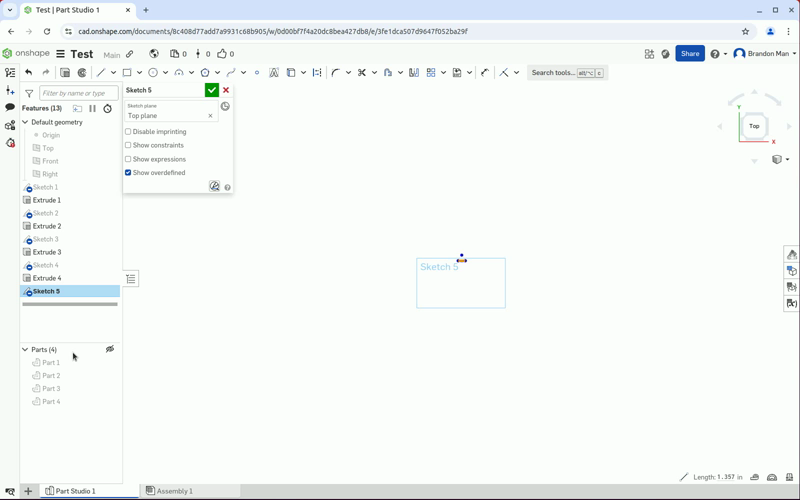
key(shift+e)
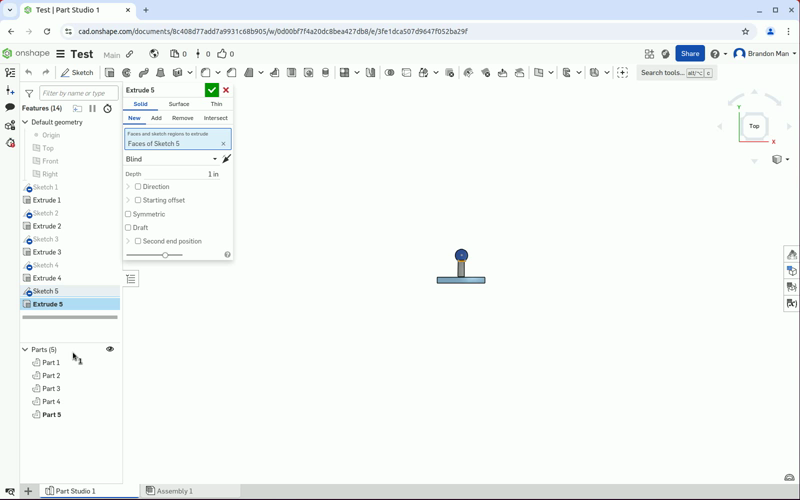
mouse_move(143, 106)
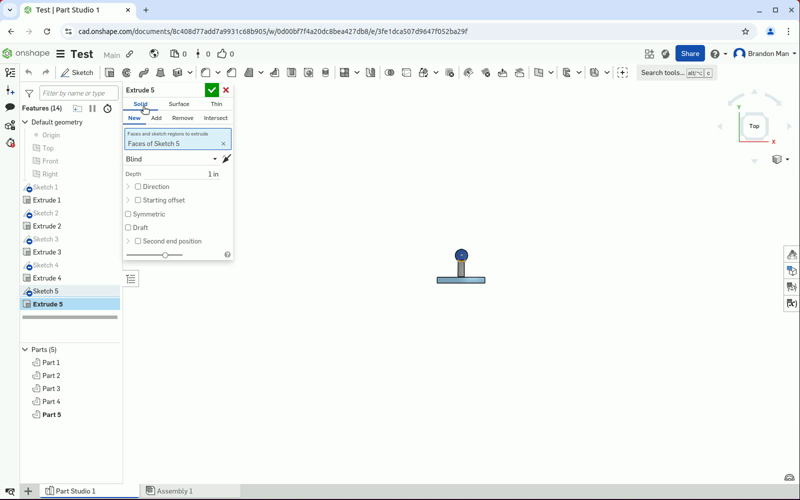
click(143, 106)
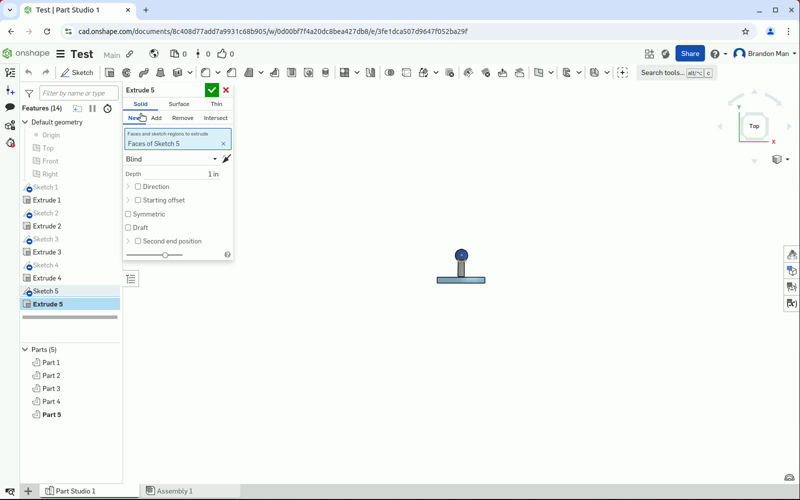
mouse_move(137, 120)
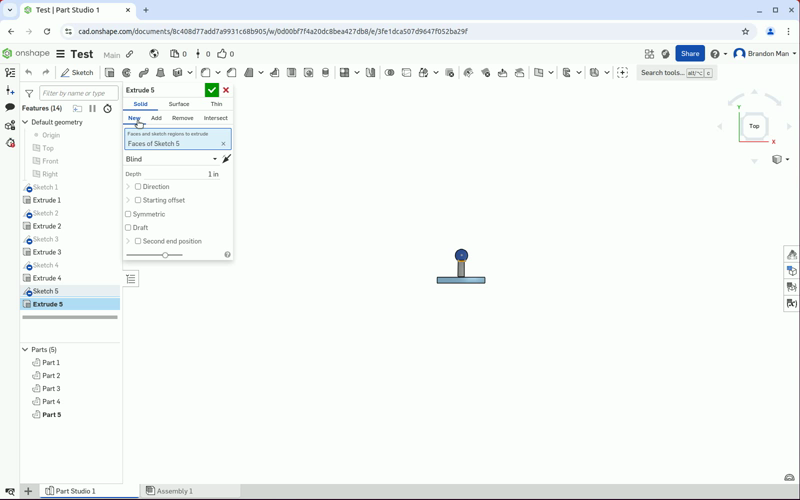
click(137, 120)
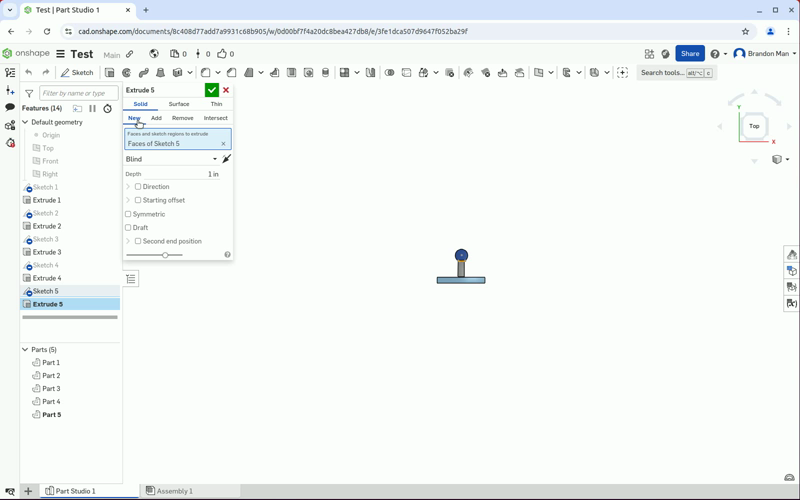
key(tab, 4)
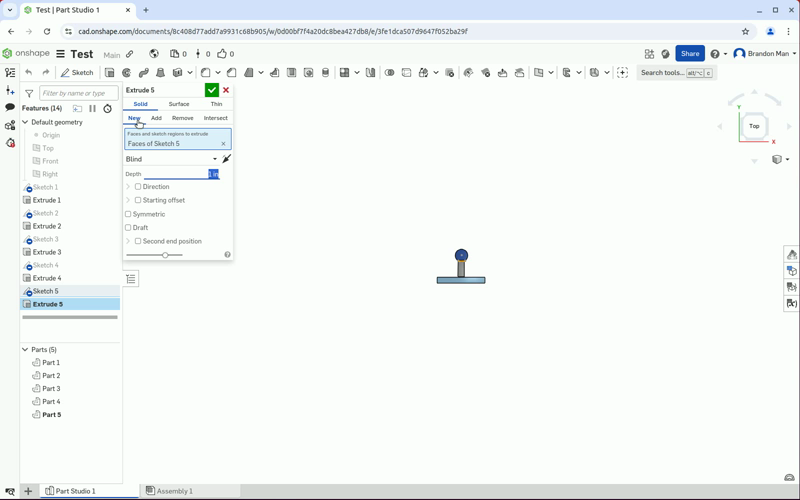
text(23.108)
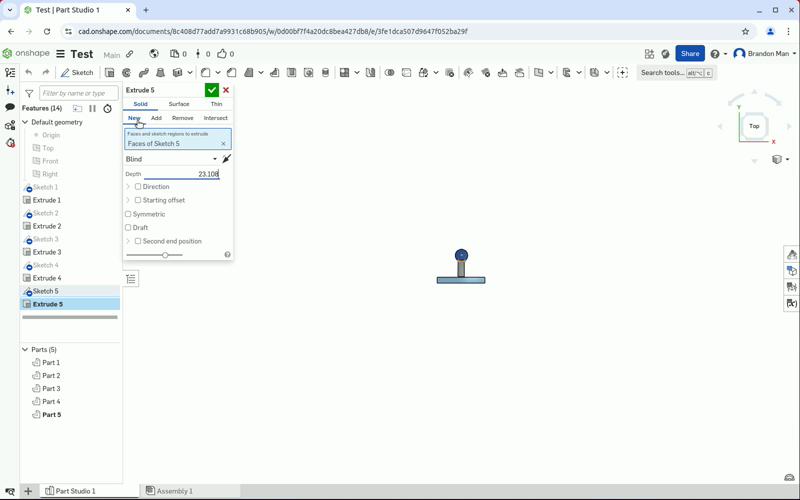
key(enter)
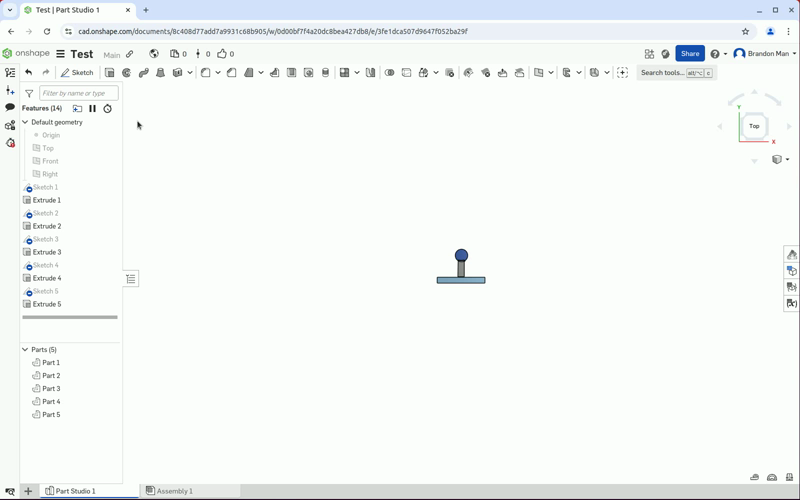
key(shift+h)
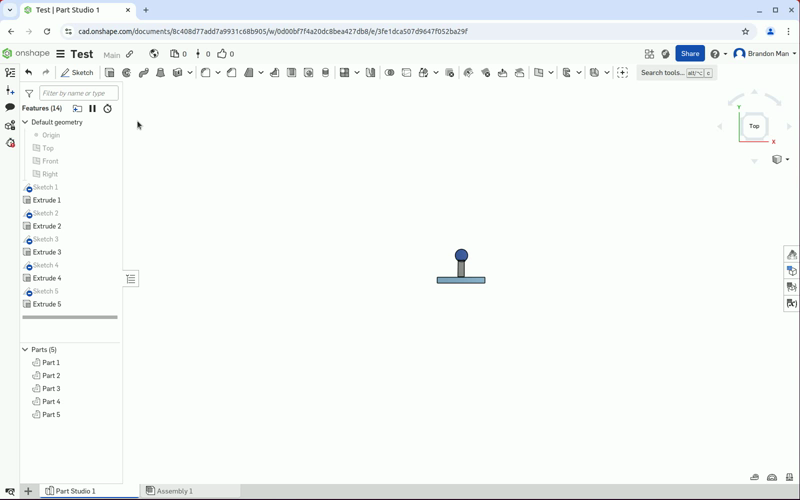
key(shift+h)
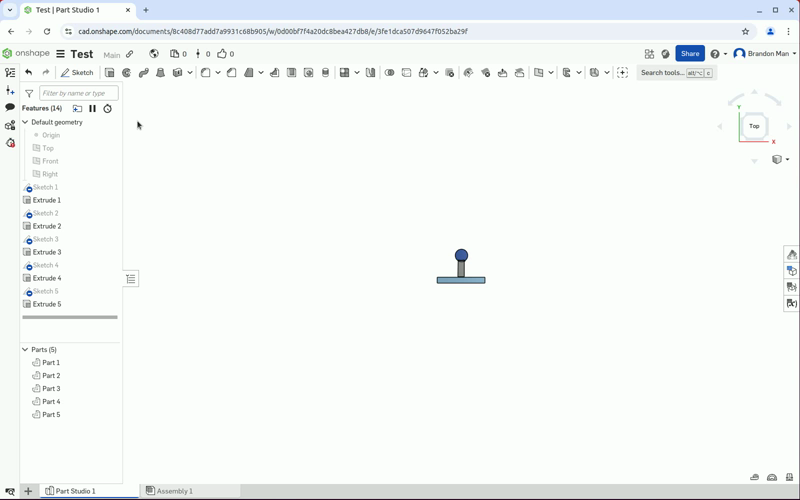
mouse_move(73, 189)
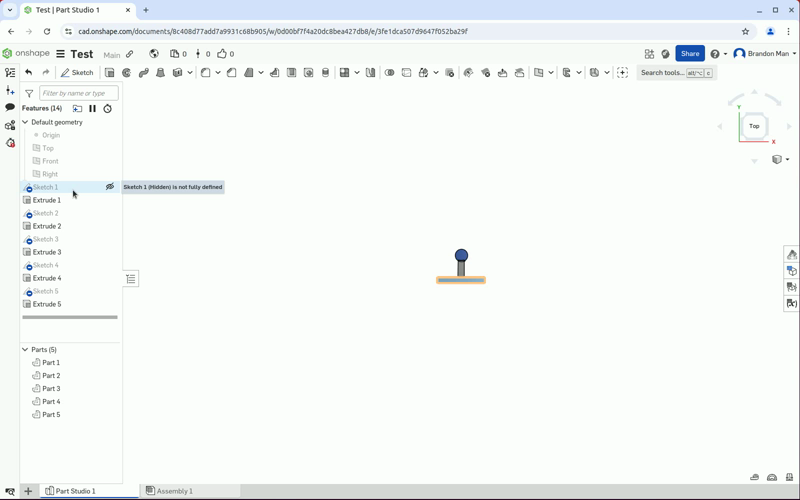
click(73, 189)
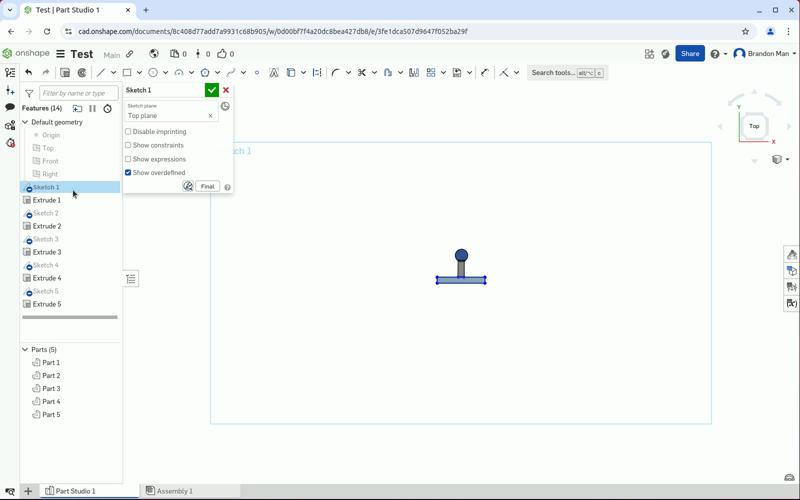
mouse_move(229, 92)
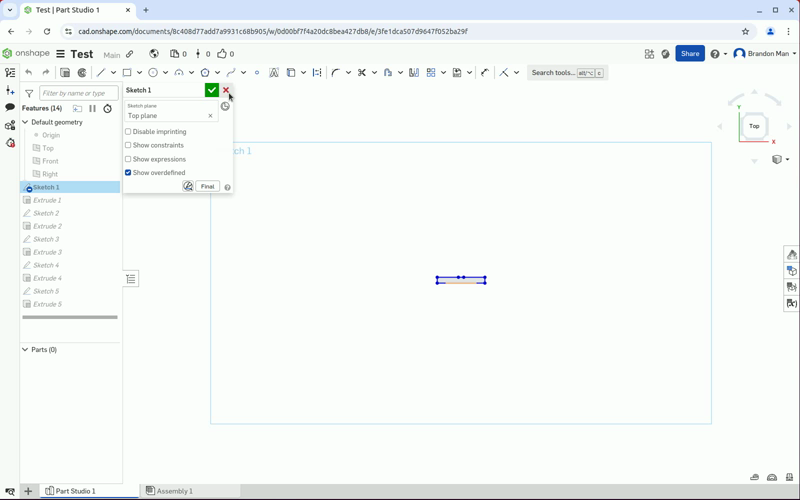
click(229, 92)
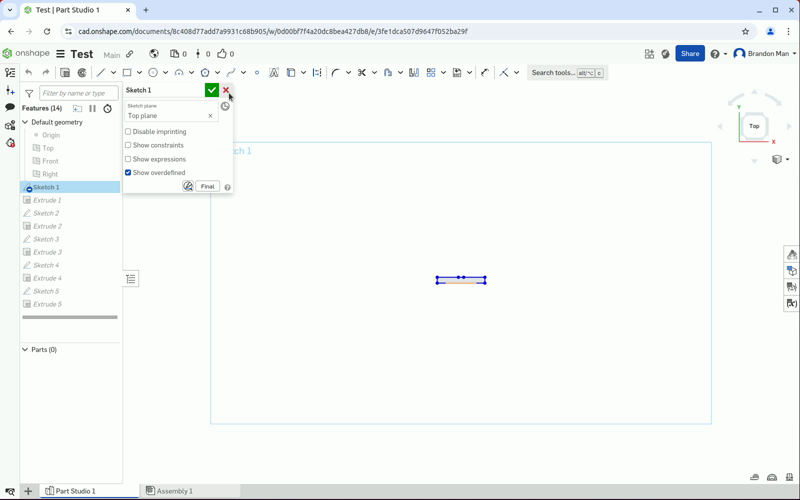
key(shift+s)
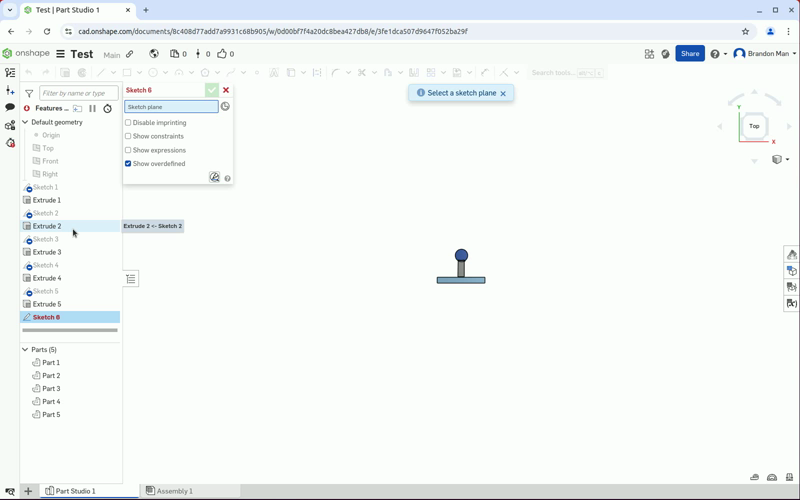
scroll(3)
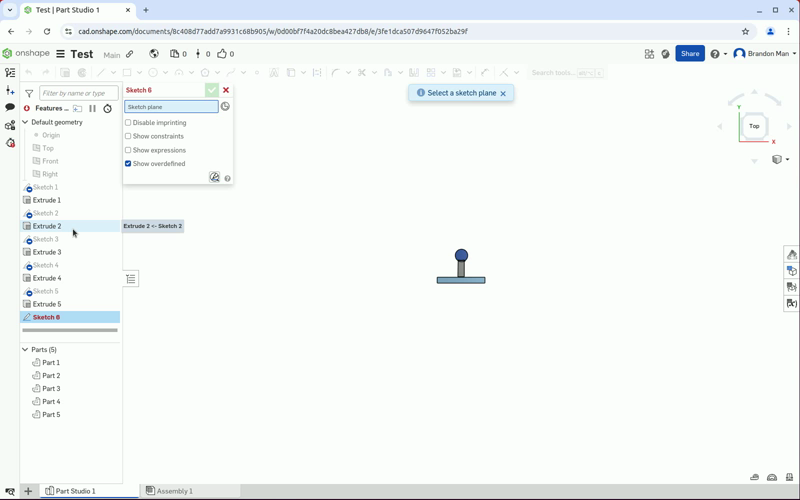
mouse_move(73, 150)
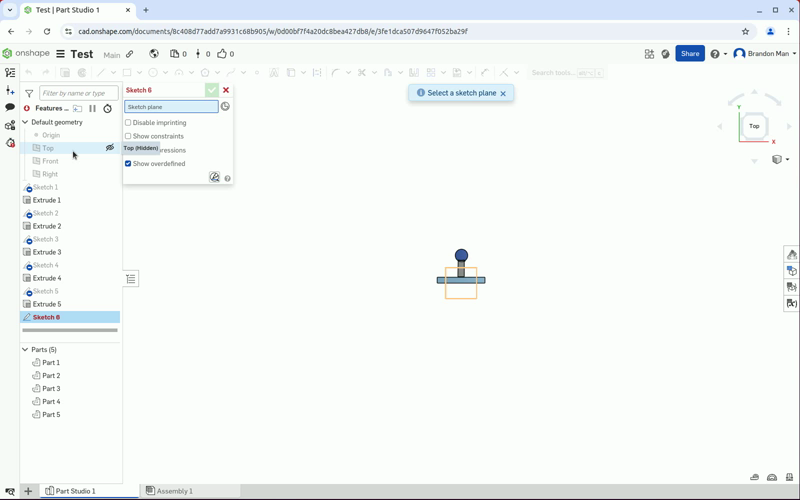
click(73, 150)
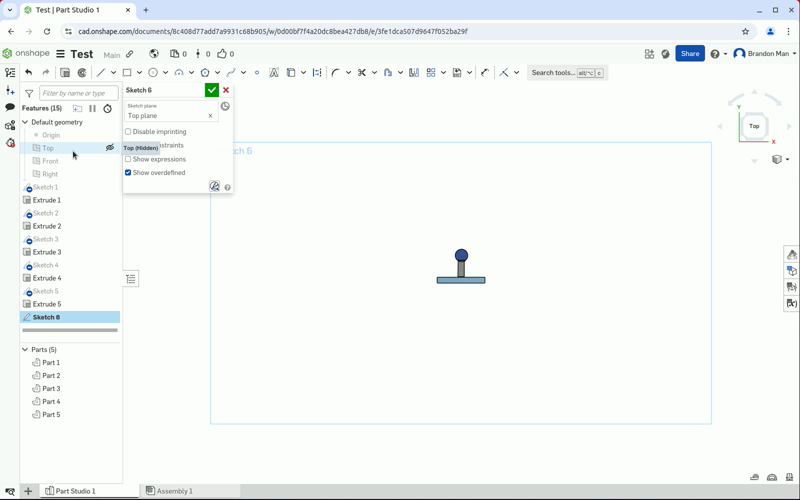
mouse_move(73, 352)
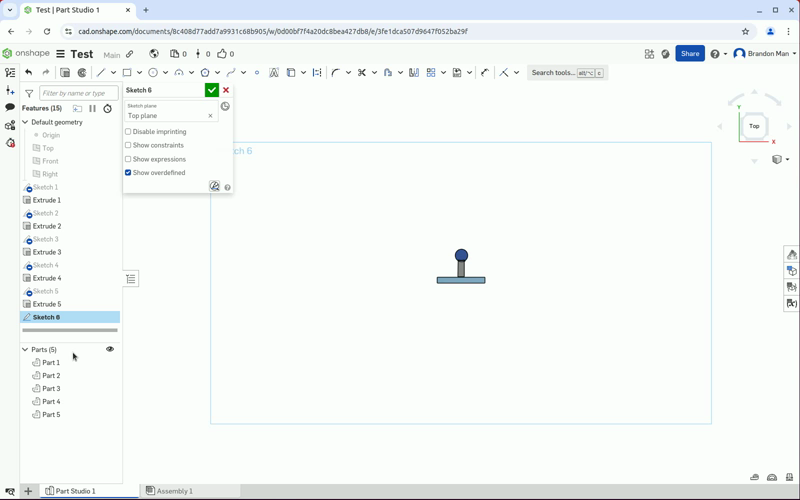
key(y)
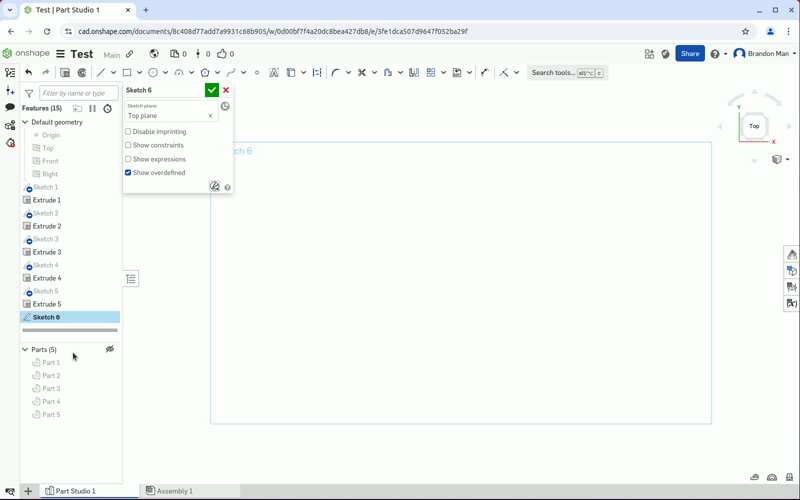
key(l)
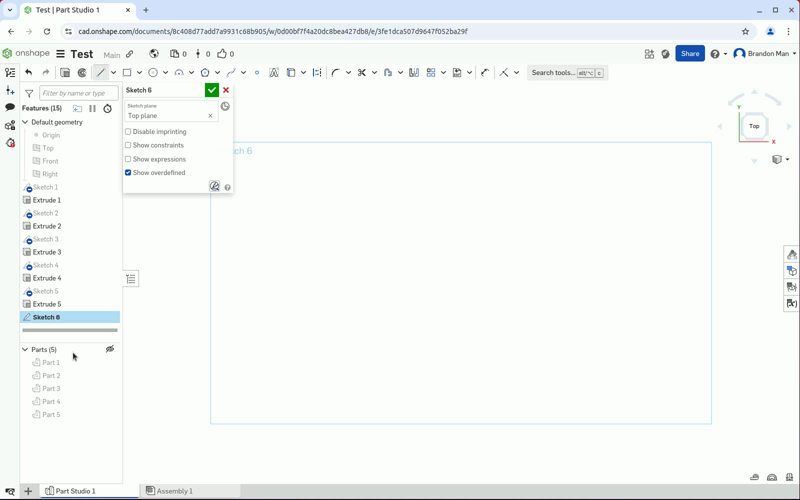
key_down(shift)
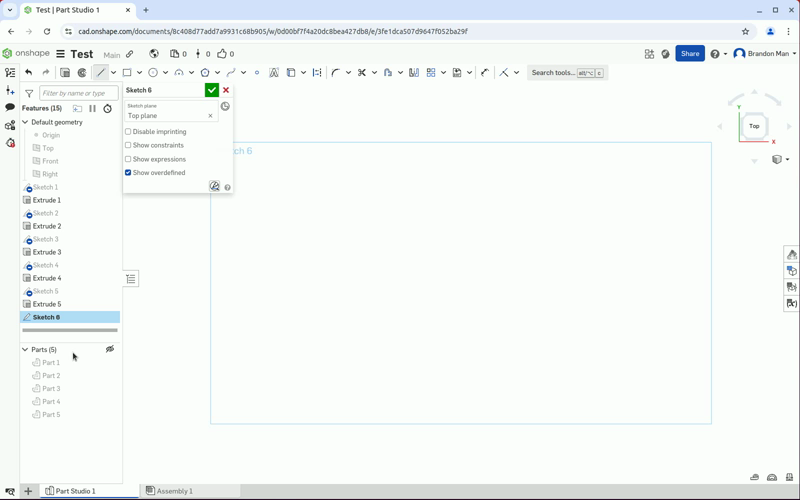
mouse_move(458, 260)
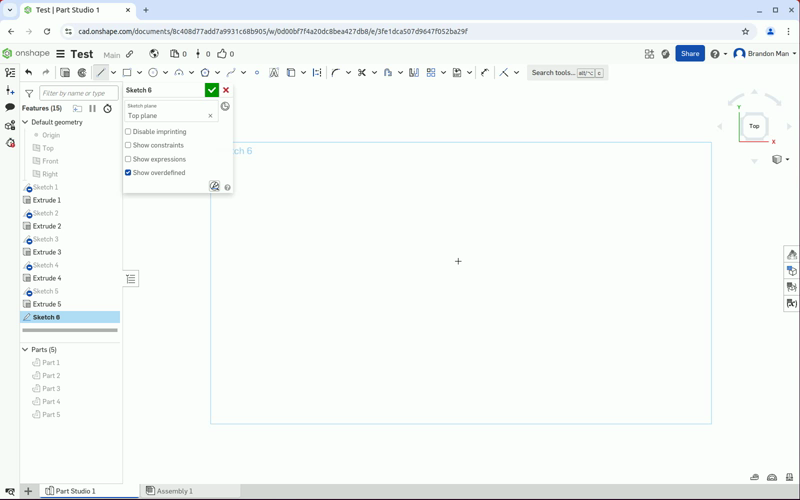
click(458, 260)
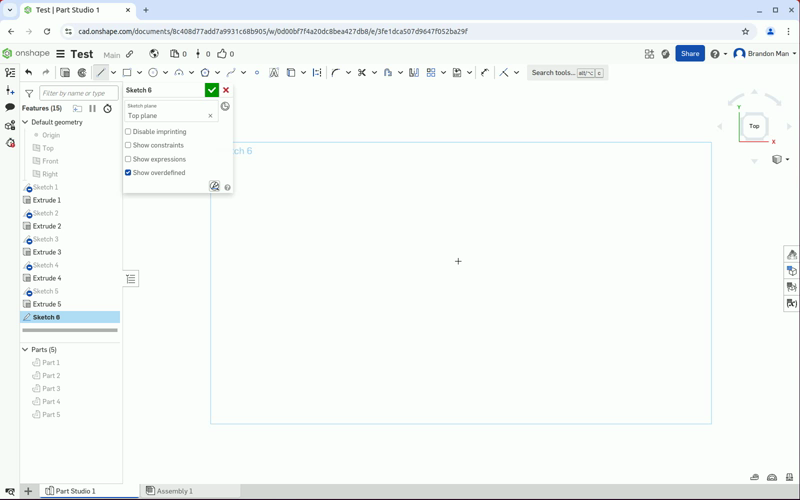
key_up(shift)
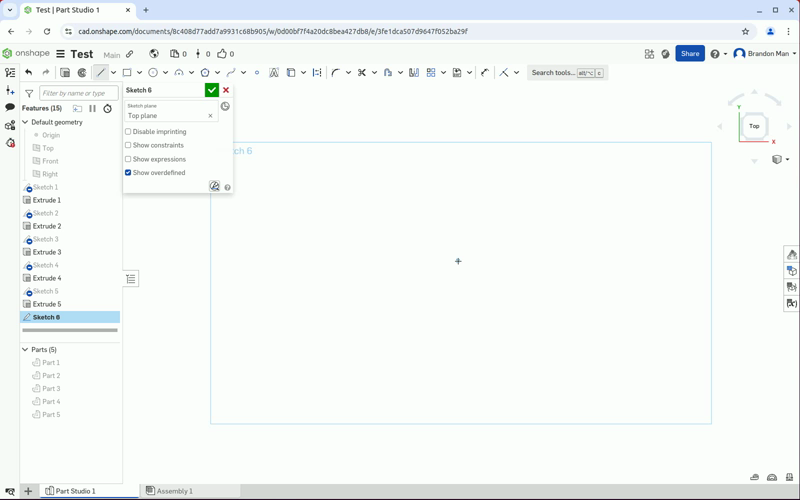
key_down(shift)
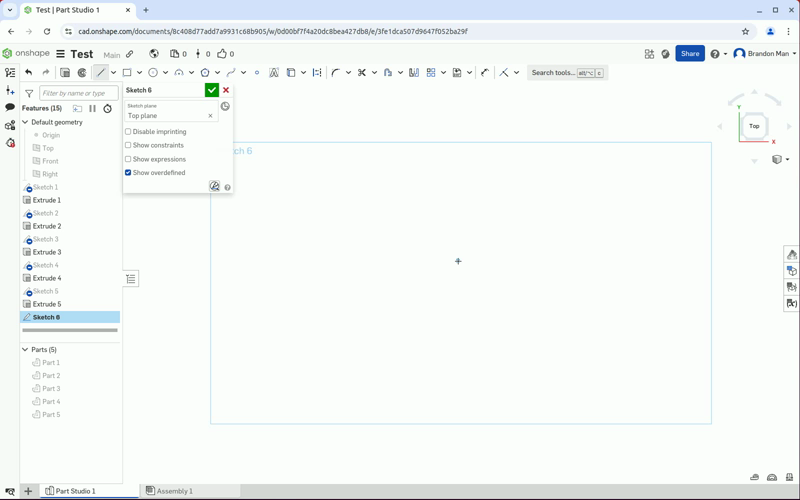
mouse_move(488, 260)
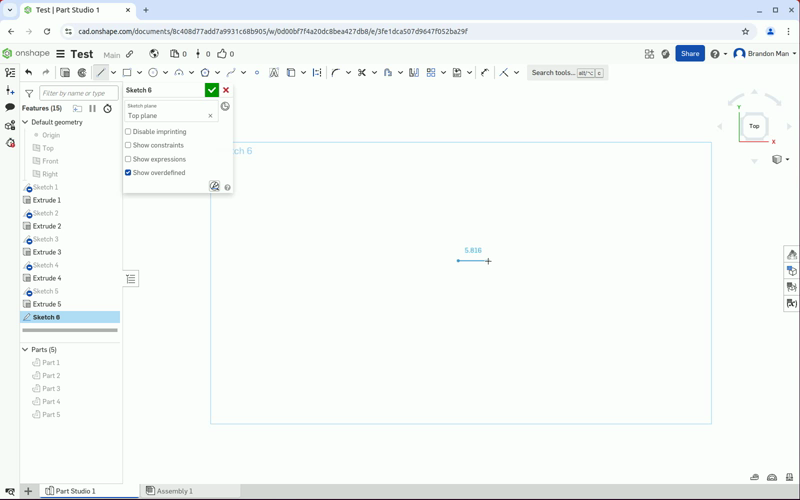
mouse_move(464, 260)
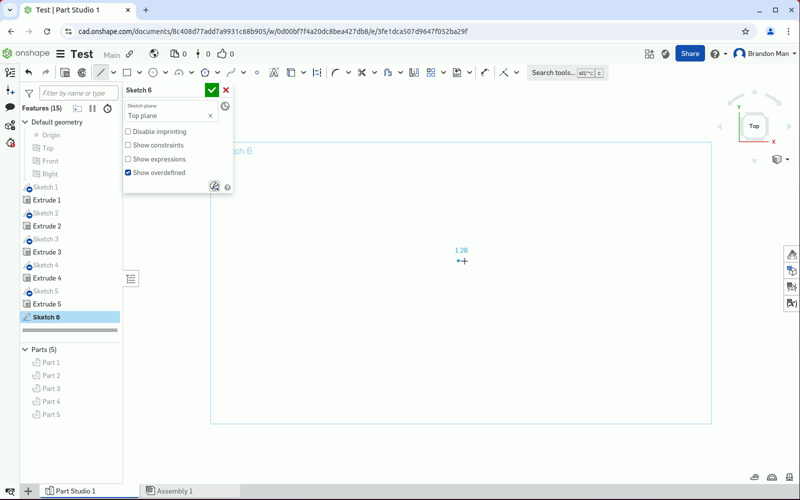
scroll(6)
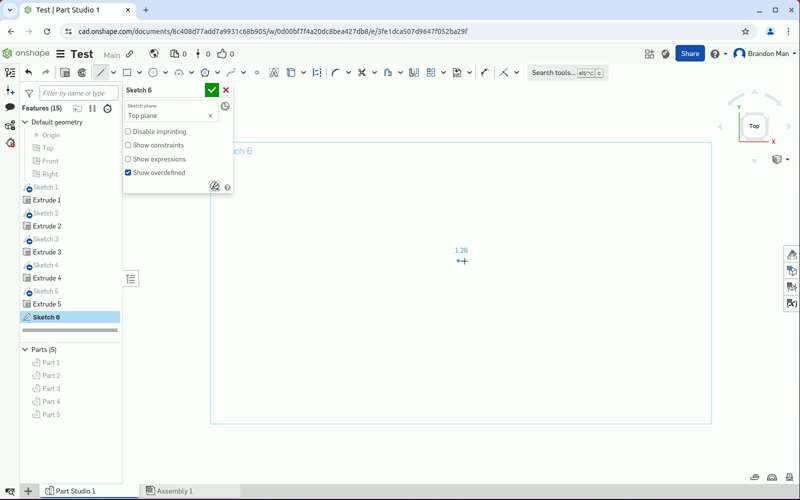
scroll(6)
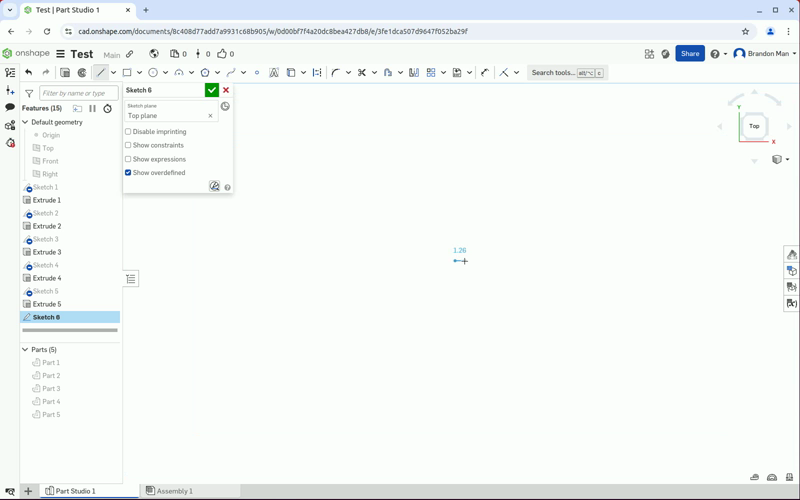
scroll(6)
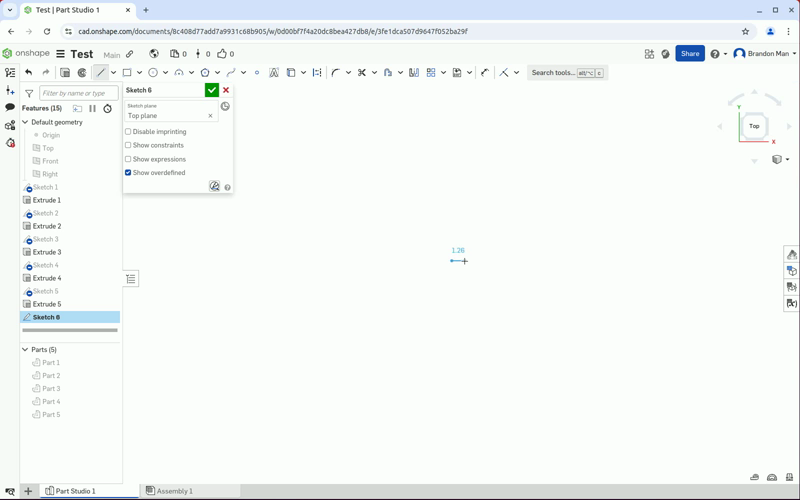
scroll(6)
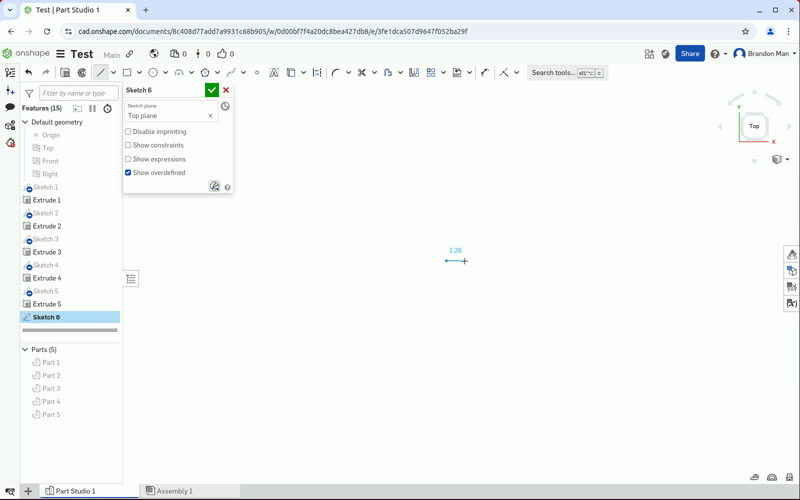
scroll(6)
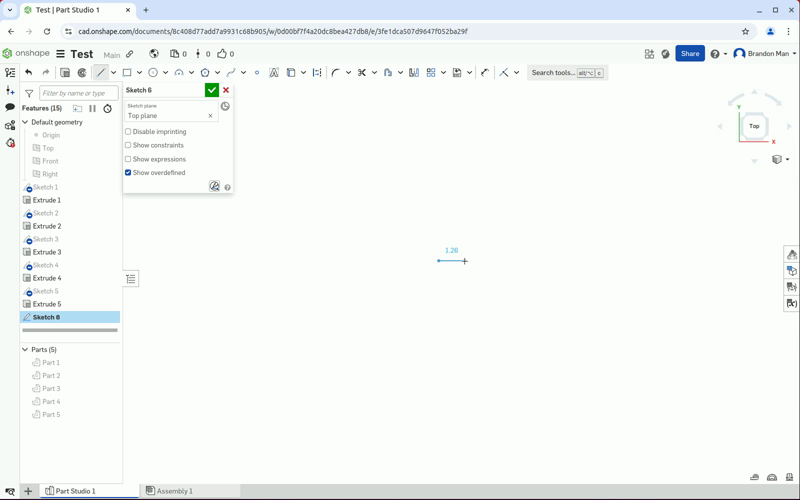
scroll(6)
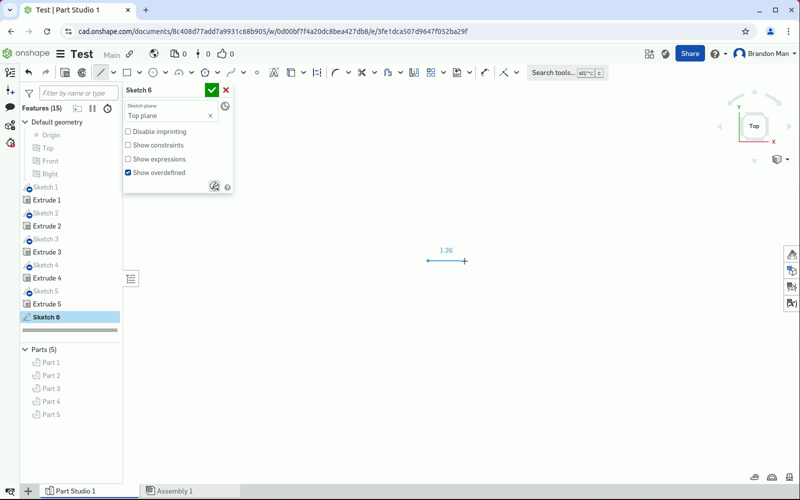
scroll(6)
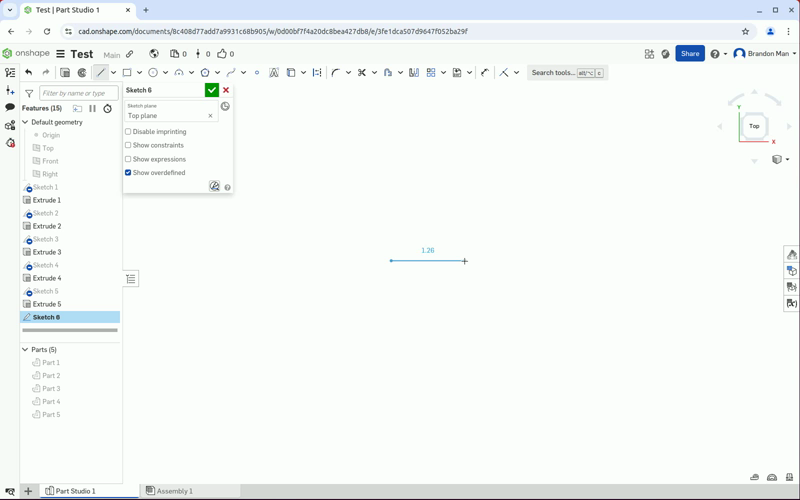
click(464, 260)
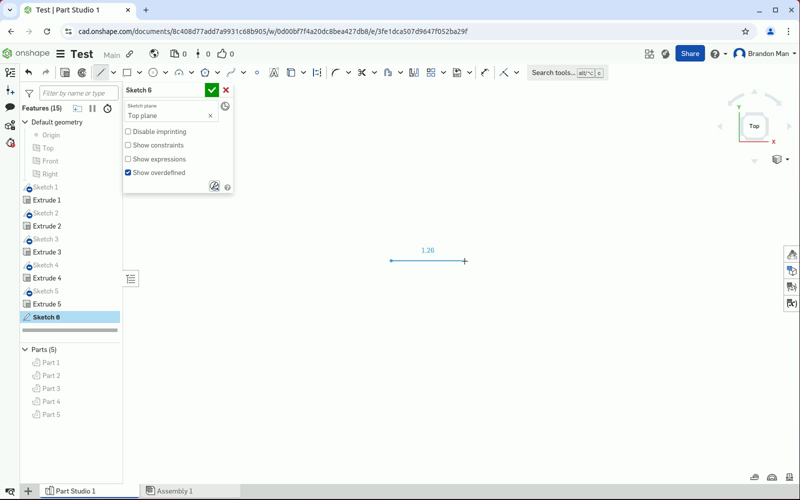
scroll(-6)
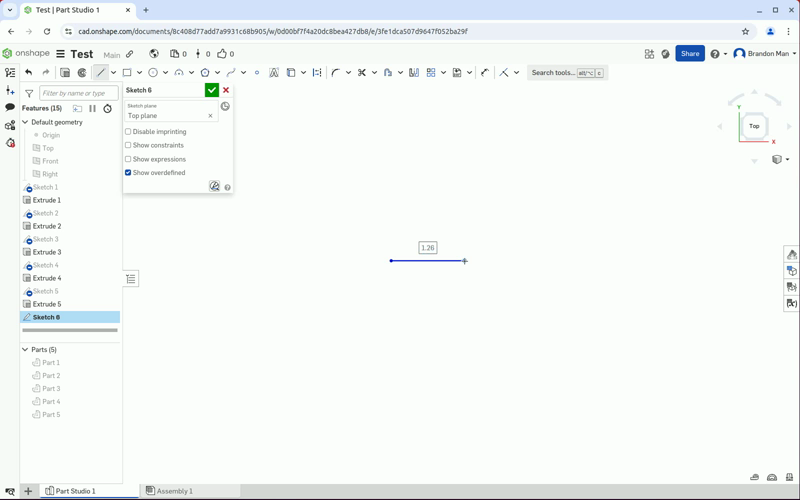
scroll(-6)
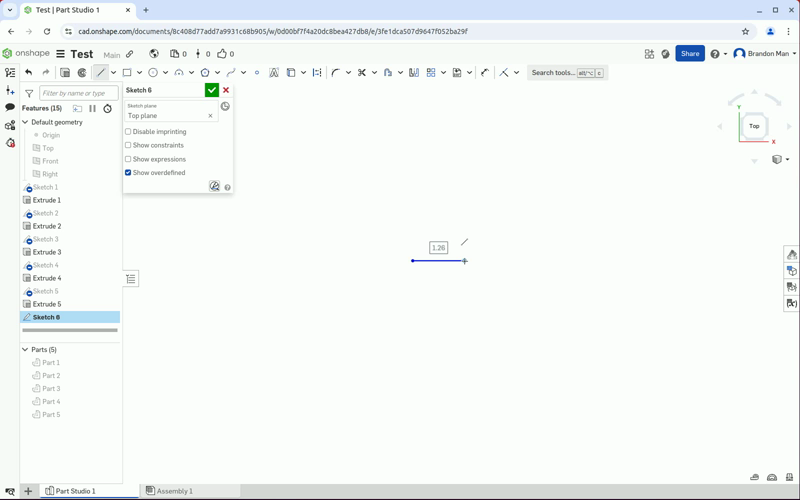
scroll(-6)
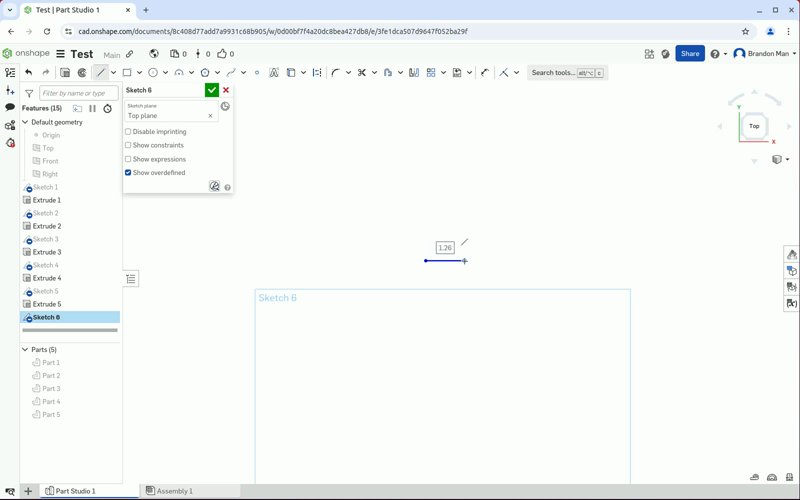
scroll(-6)
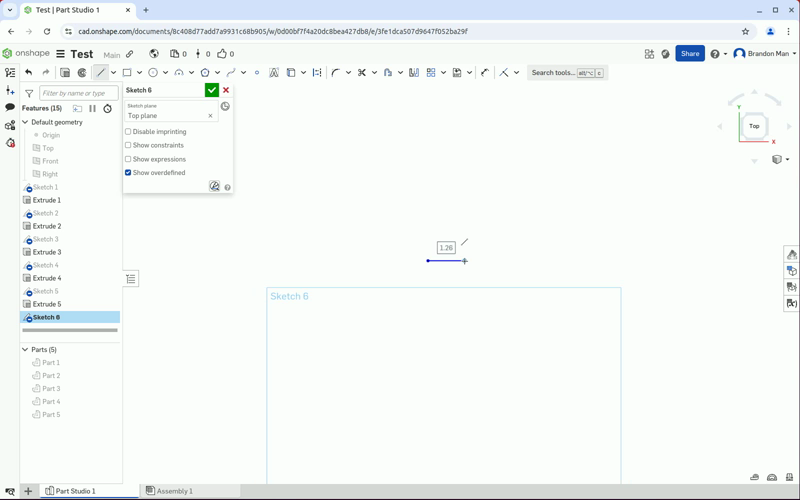
scroll(-6)
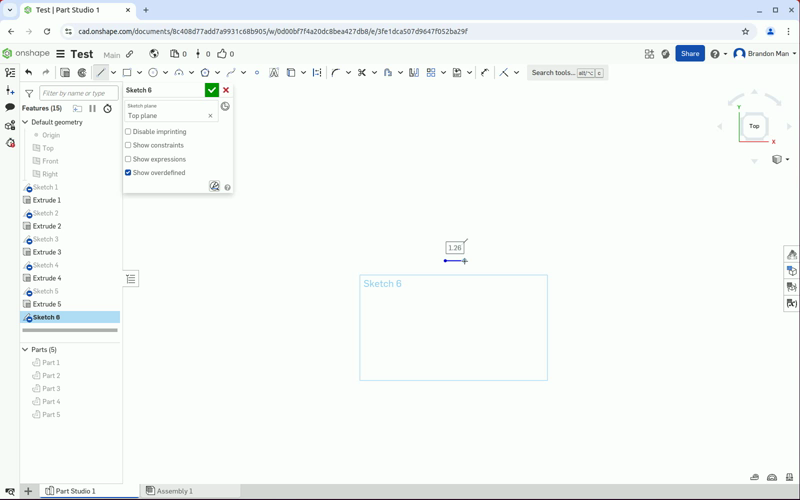
scroll(-6)
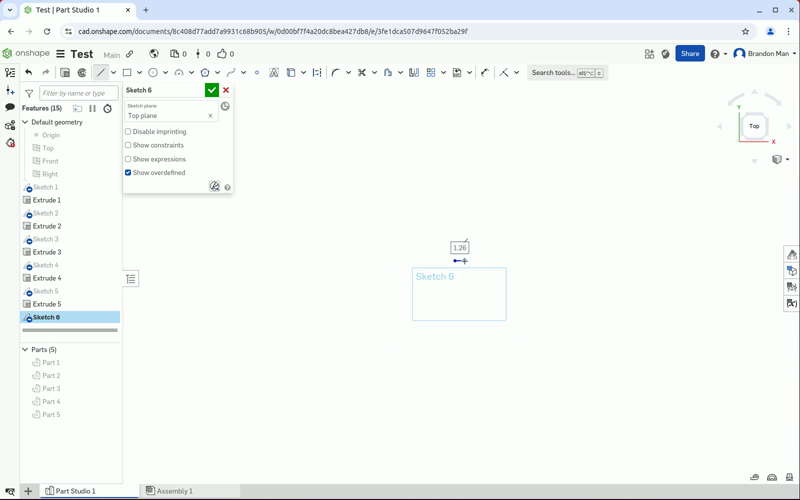
scroll(-6)
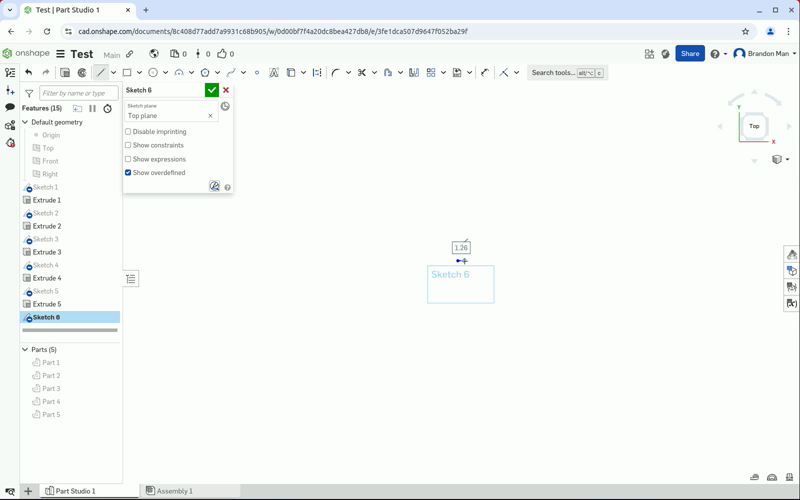
key_up(shift)
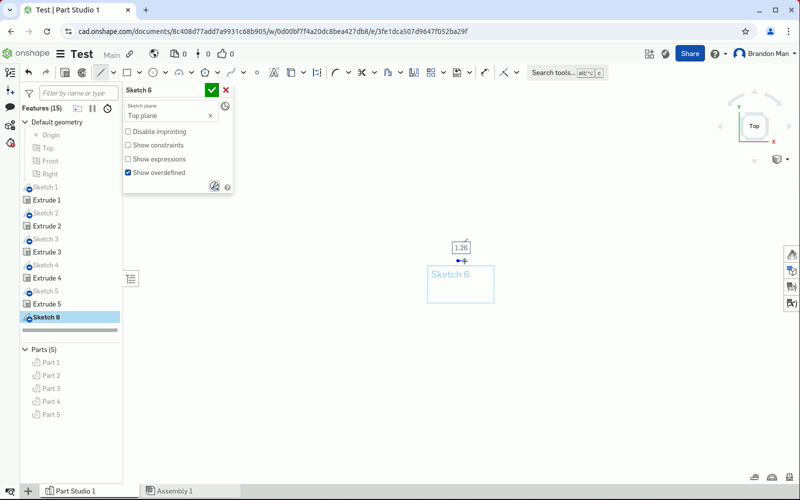
key(esc)
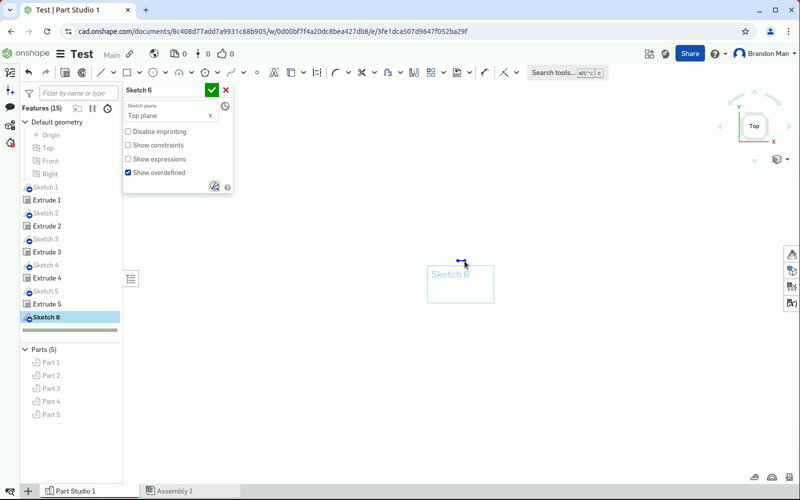
key(a)
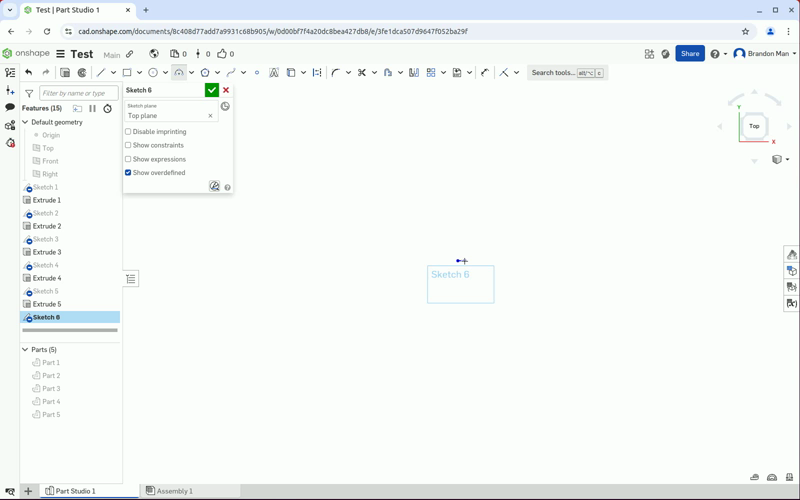
mouse_move(464, 260)
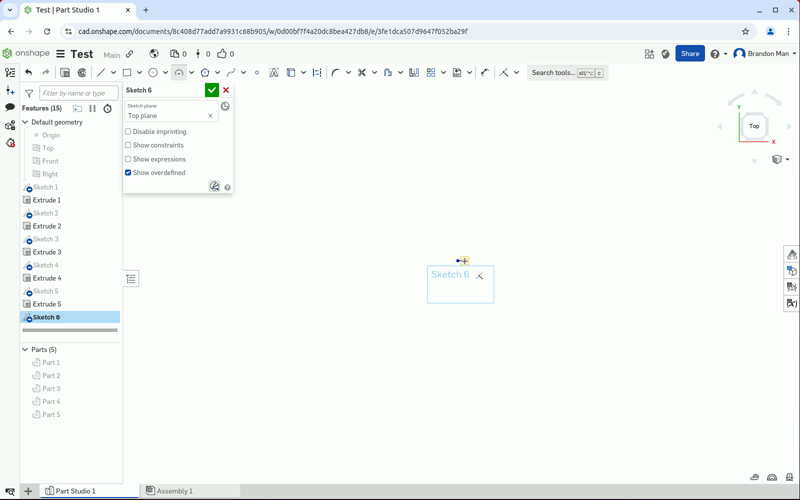
click(464, 260)
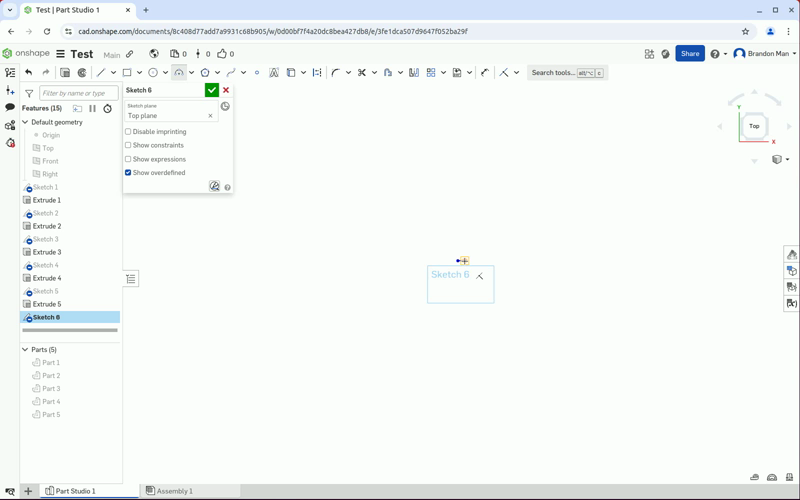
mouse_move(458, 260)
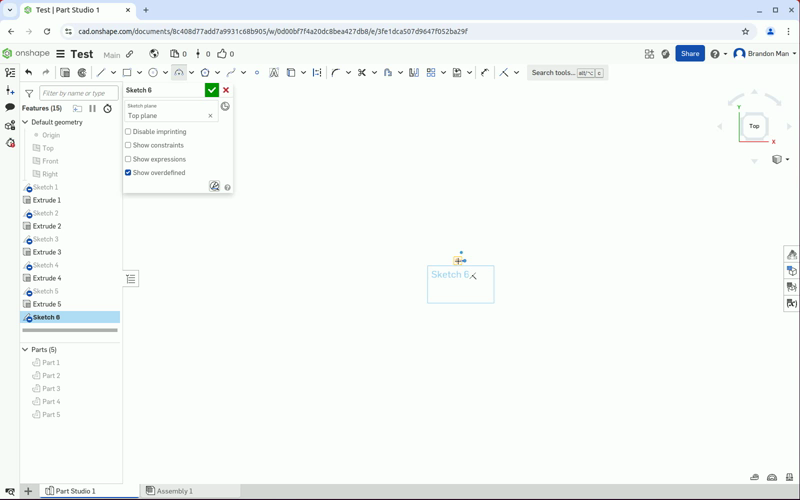
scroll(6)
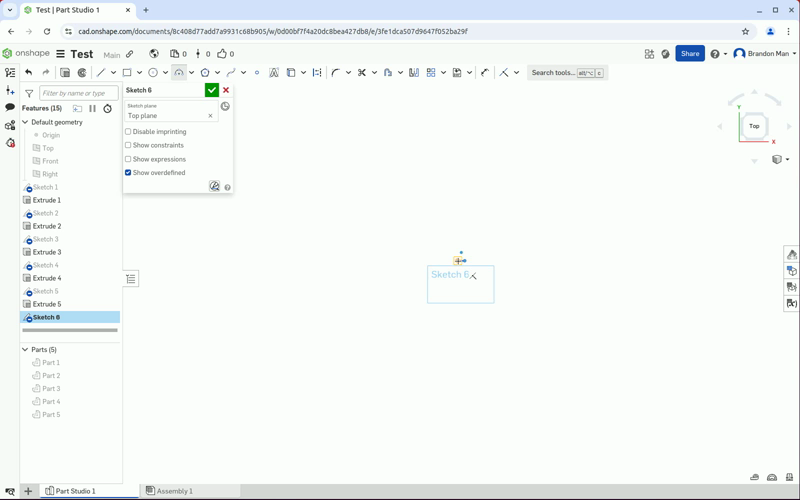
scroll(6)
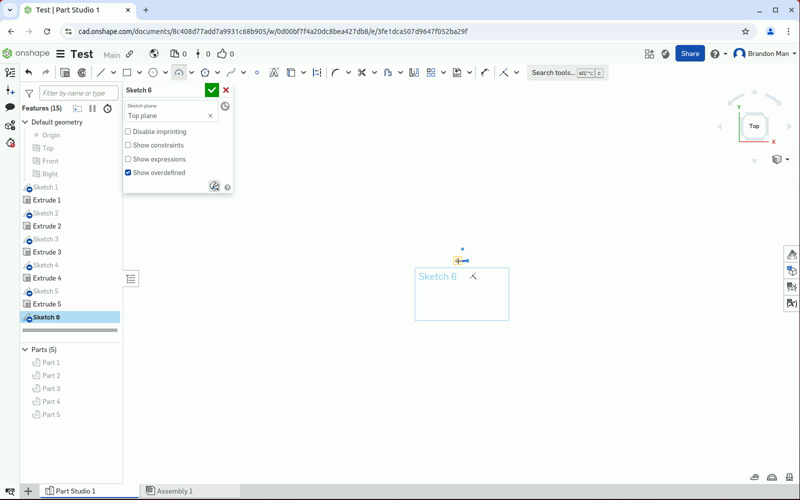
scroll(6)
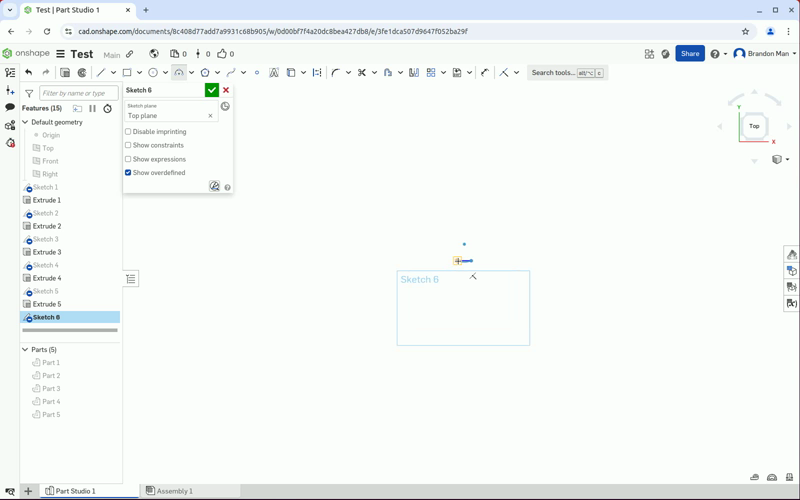
scroll(6)
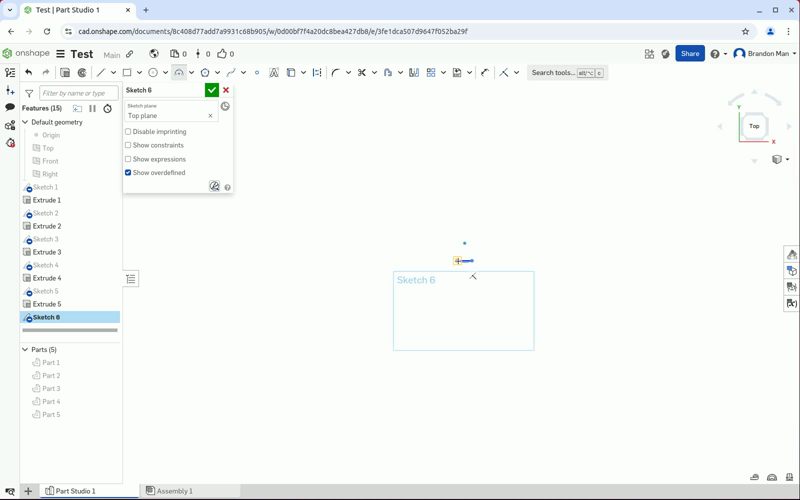
scroll(6)
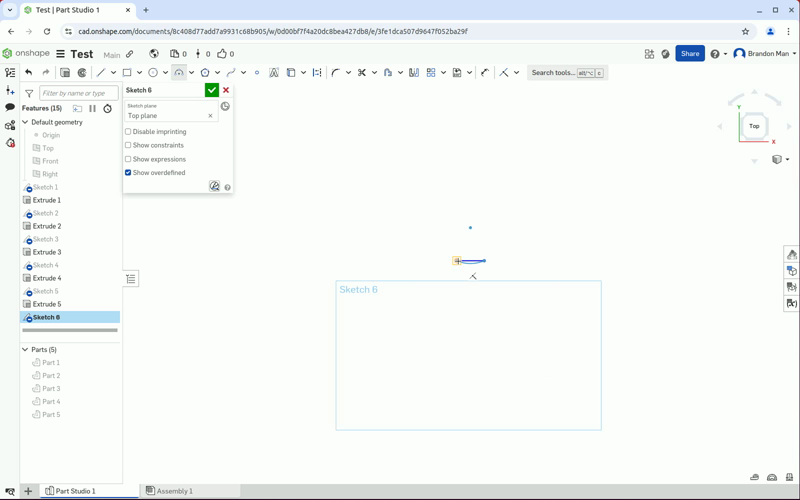
scroll(6)
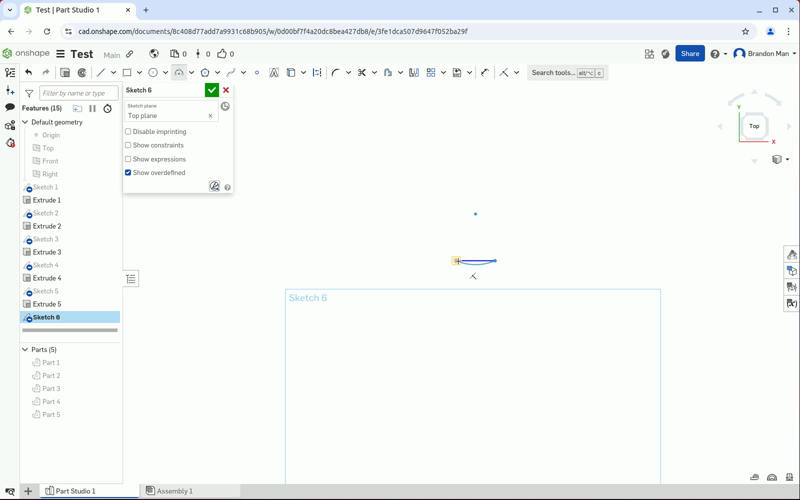
scroll(6)
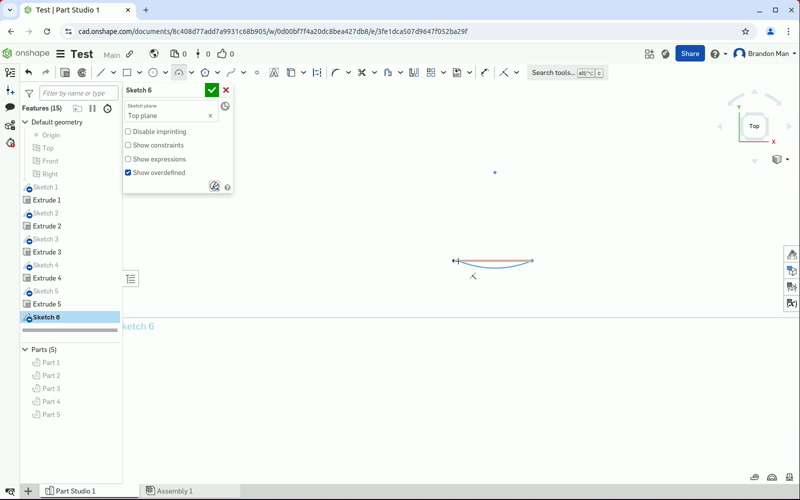
click(458, 260)
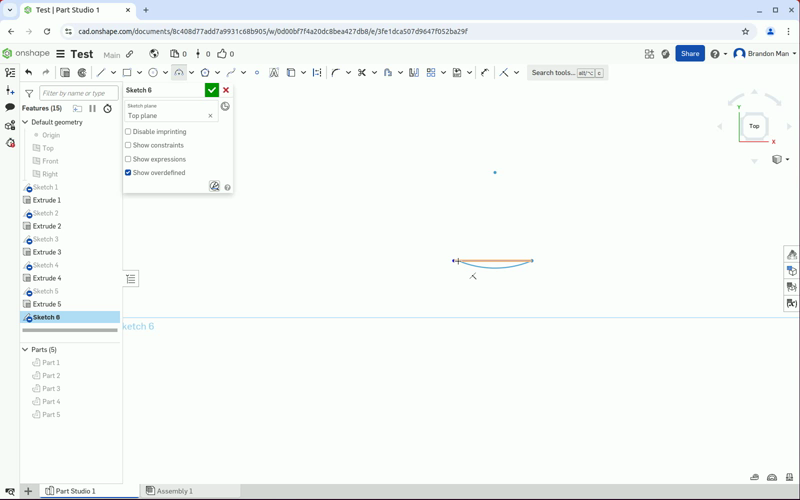
scroll(-6)
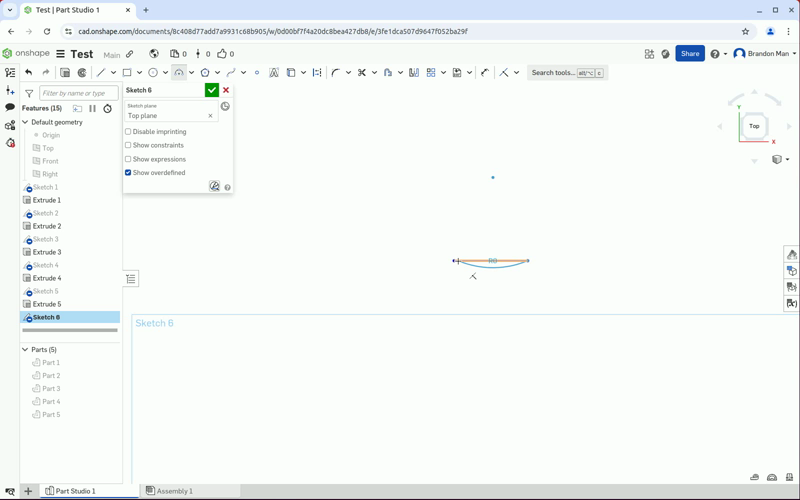
scroll(-6)
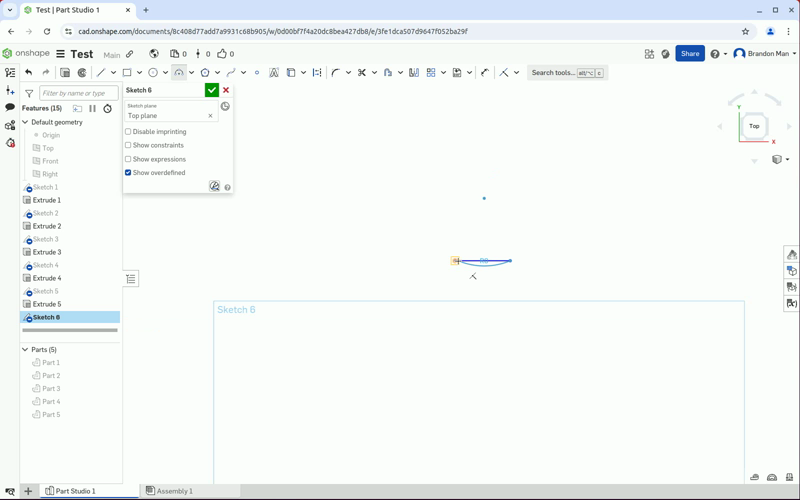
scroll(-6)
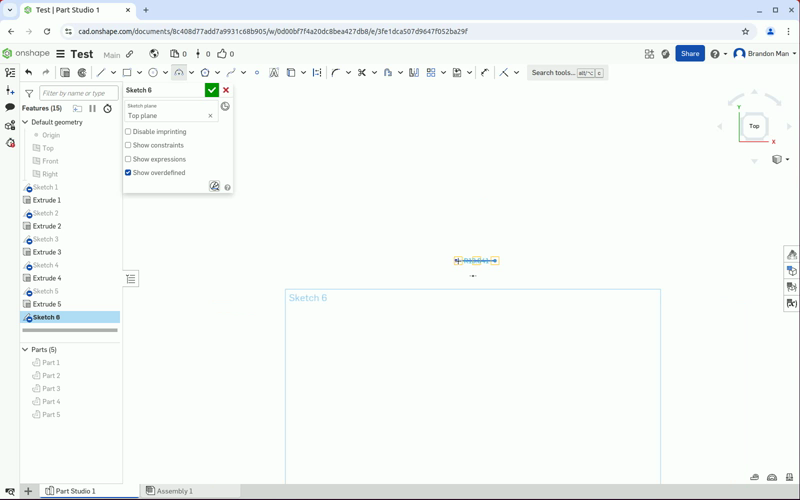
scroll(-6)
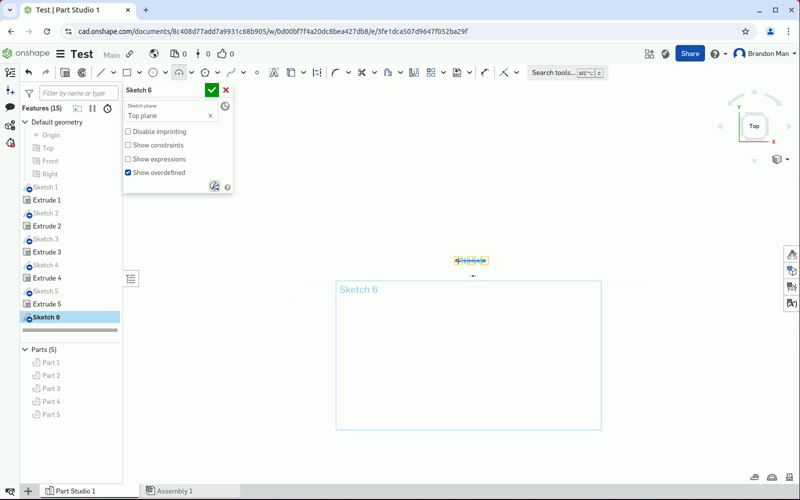
scroll(-6)
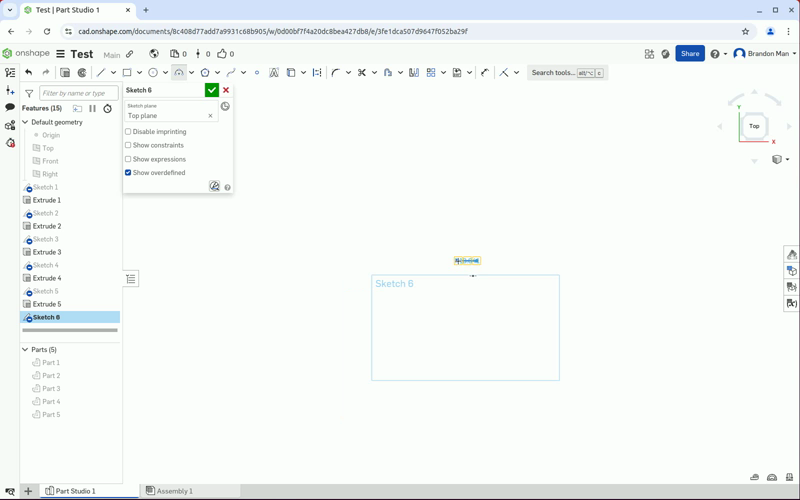
scroll(-6)
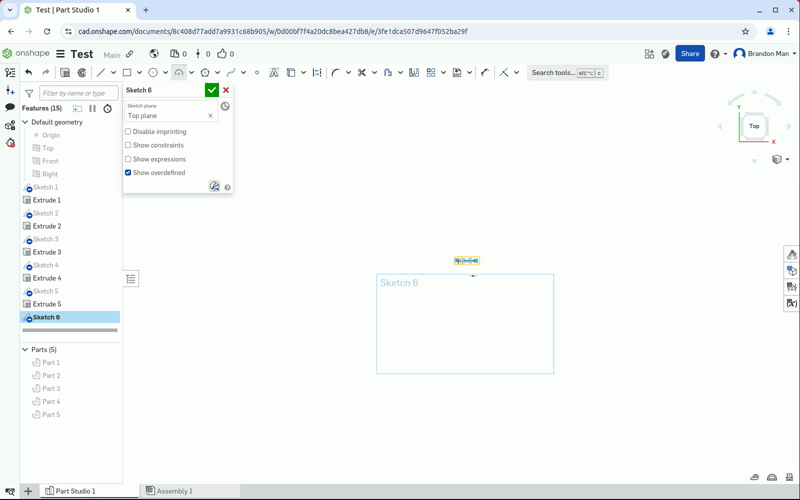
scroll(-6)
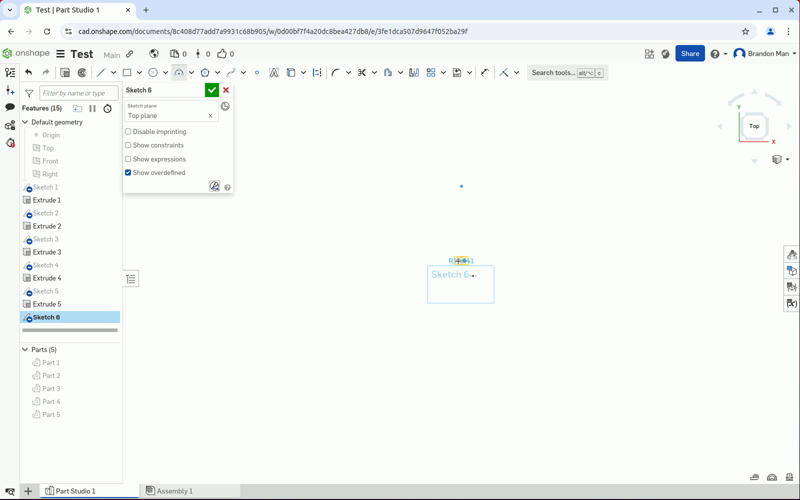
key_down(shift)
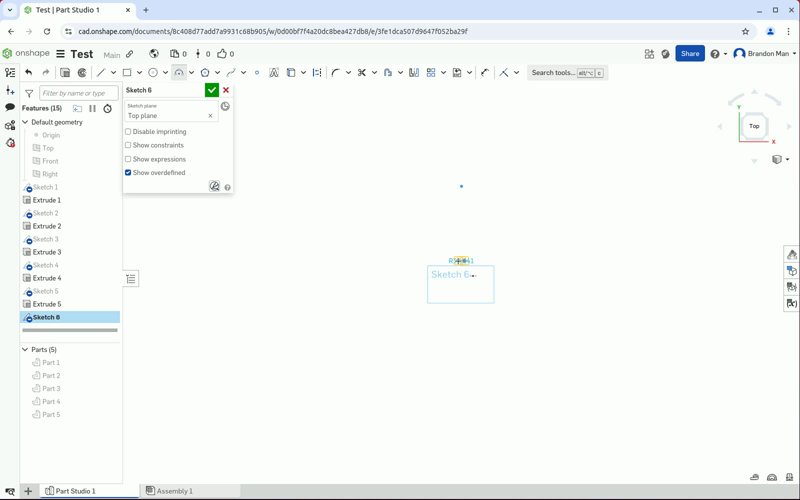
mouse_move(461, 249)
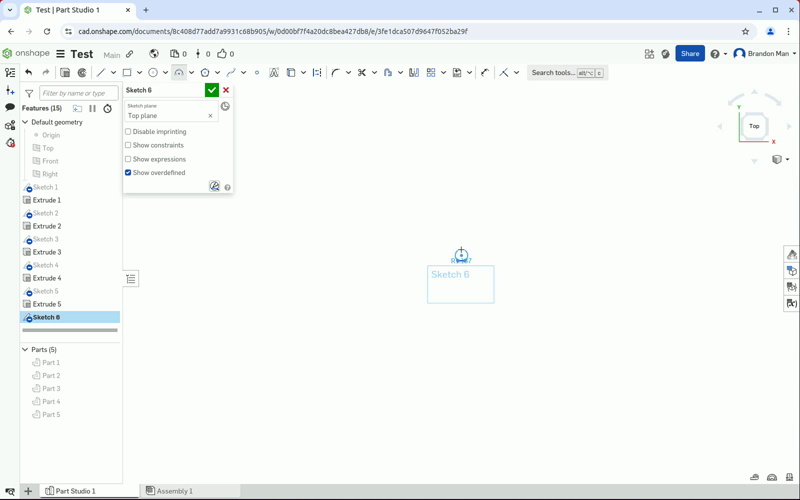
scroll(6)
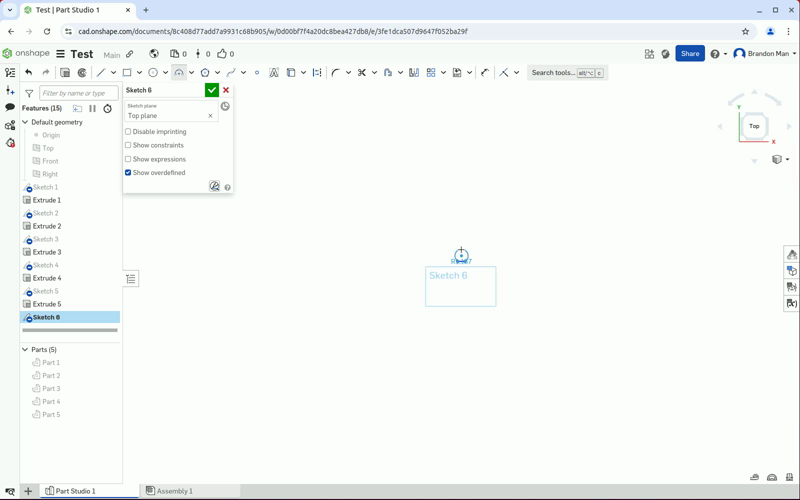
scroll(6)
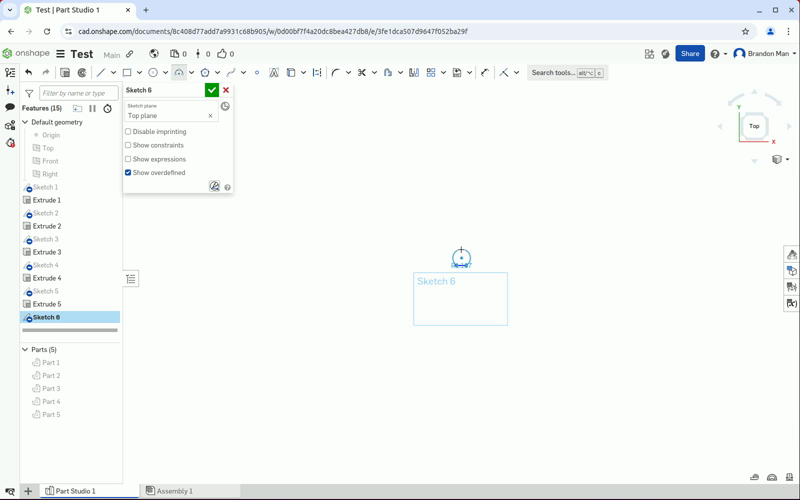
scroll(6)
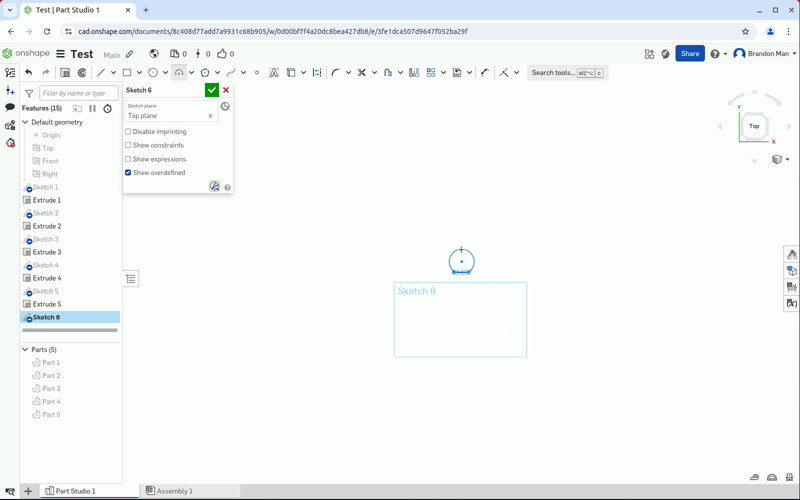
scroll(6)
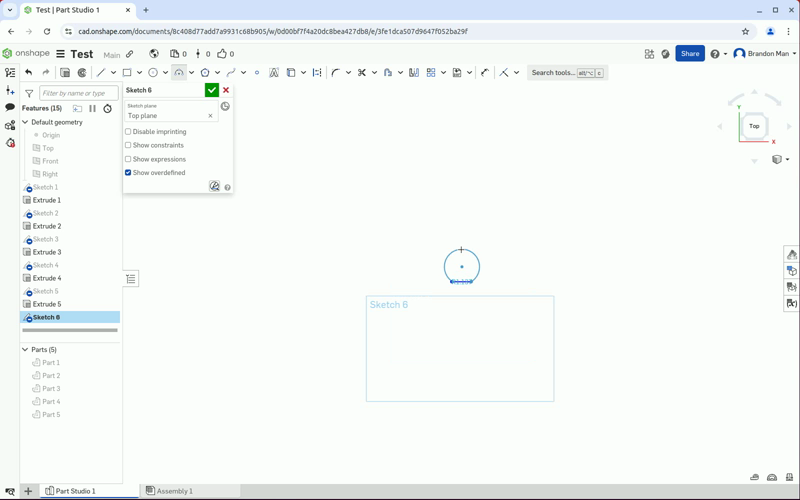
scroll(6)
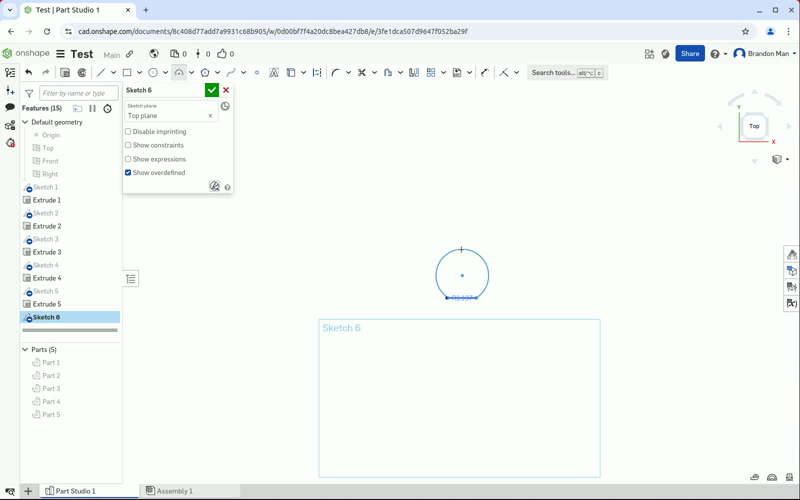
scroll(6)
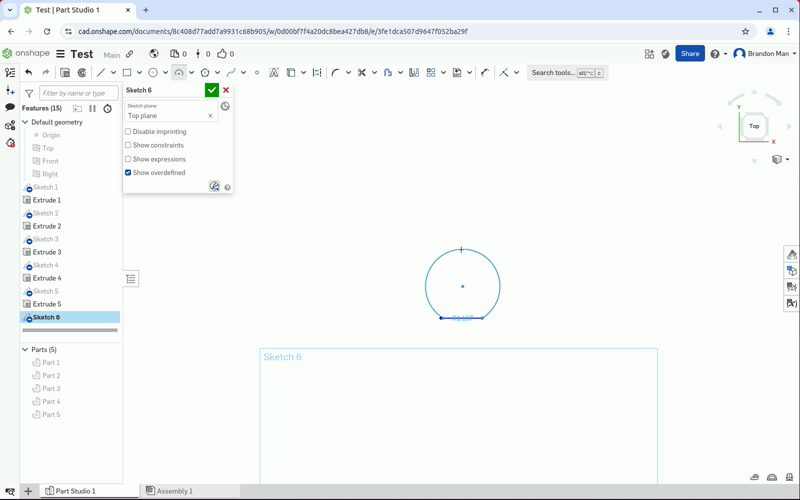
scroll(6)
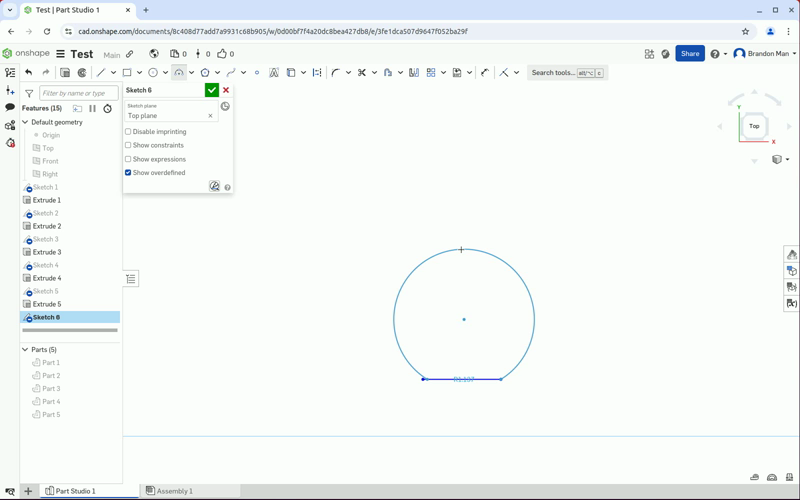
click(461, 249)
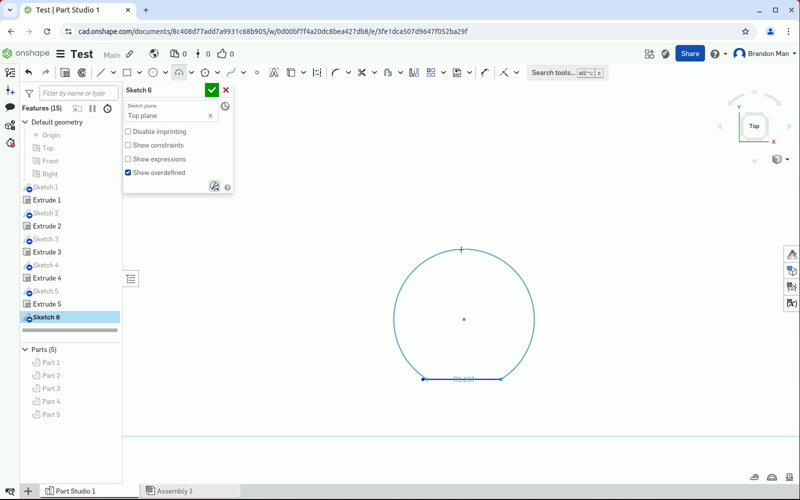
scroll(-6)
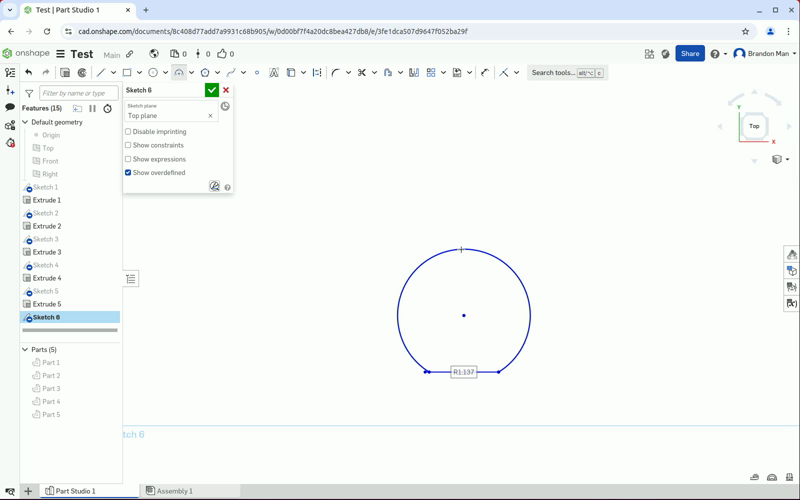
scroll(-6)
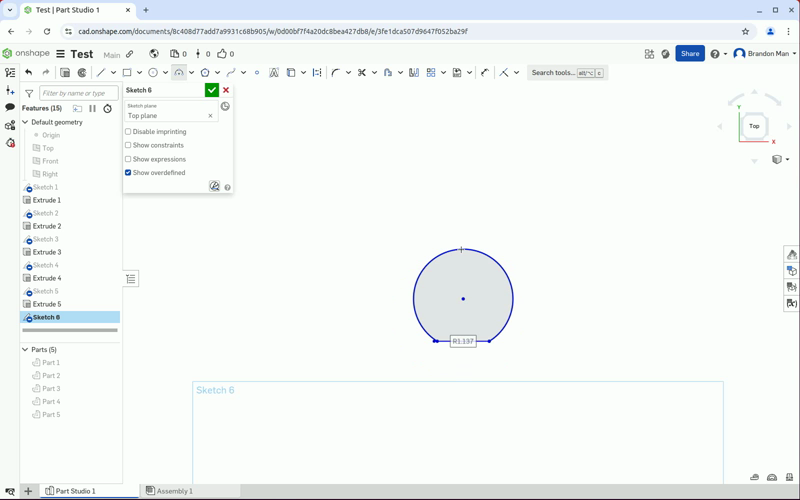
scroll(-6)
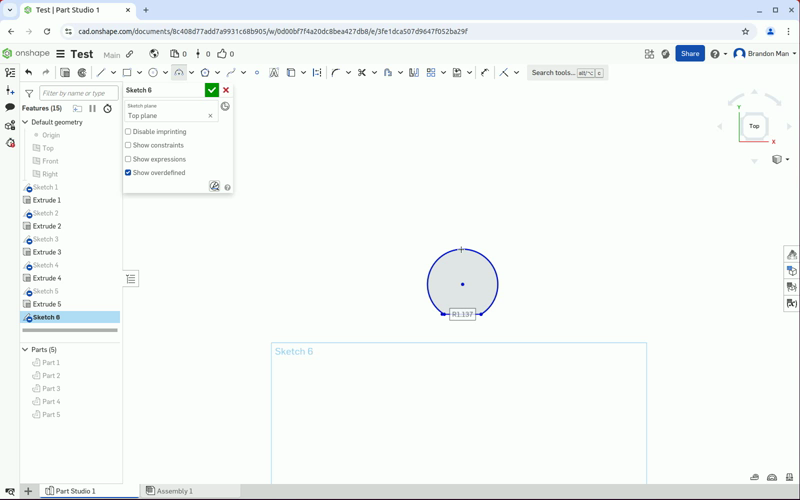
scroll(-6)
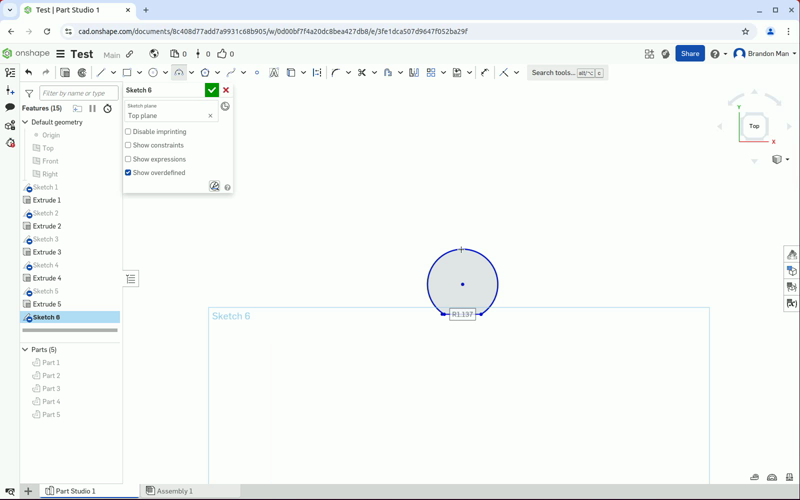
scroll(-6)
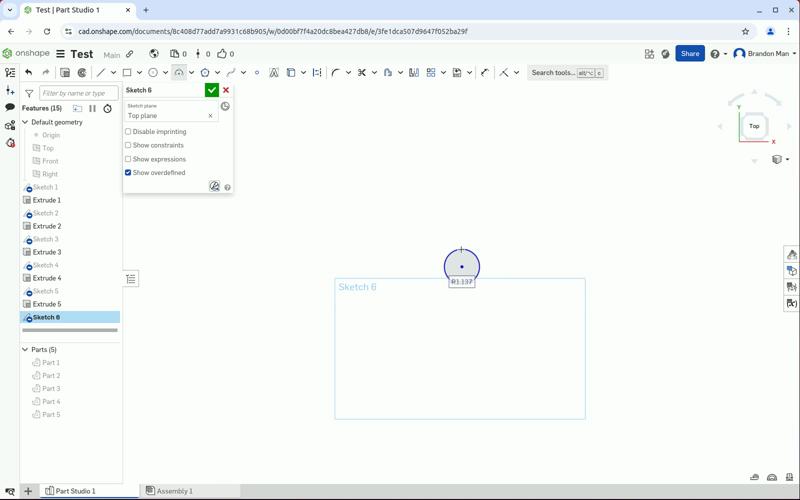
scroll(-6)
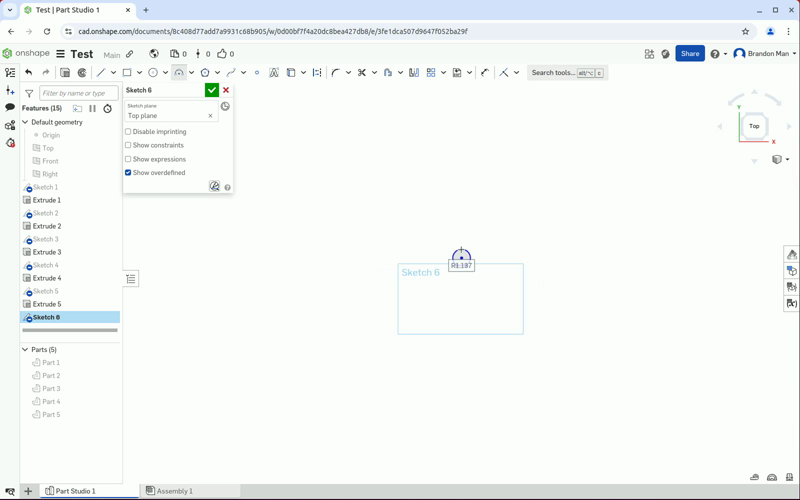
scroll(-6)
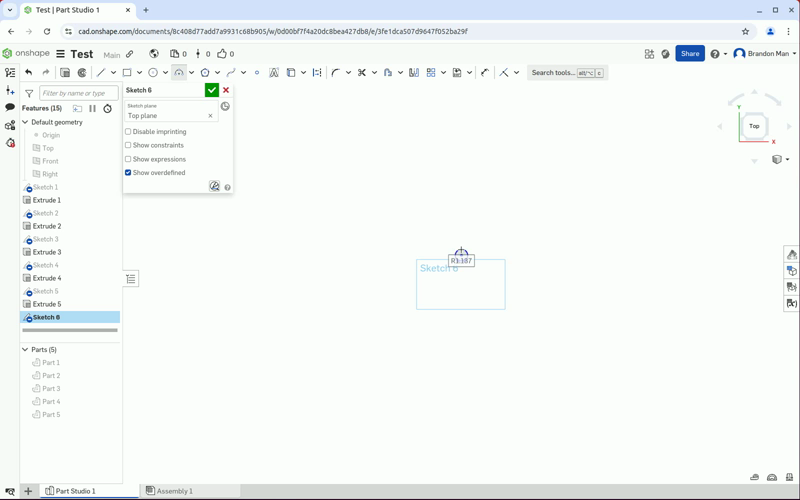
key_up(shift)
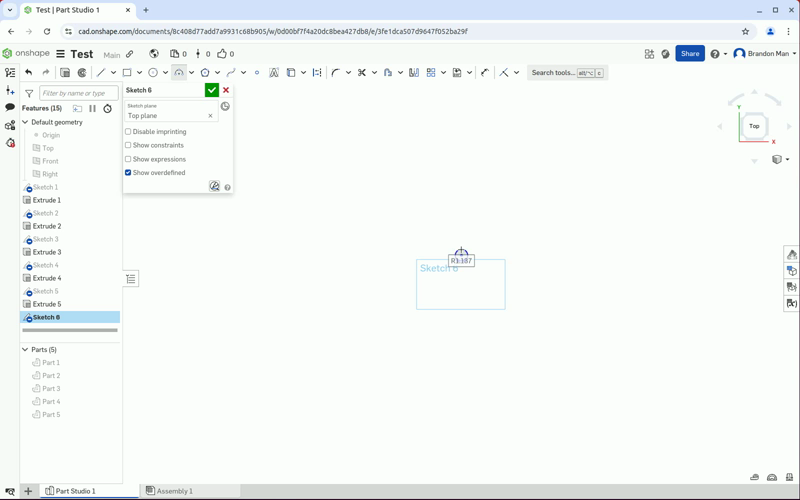
key(esc)
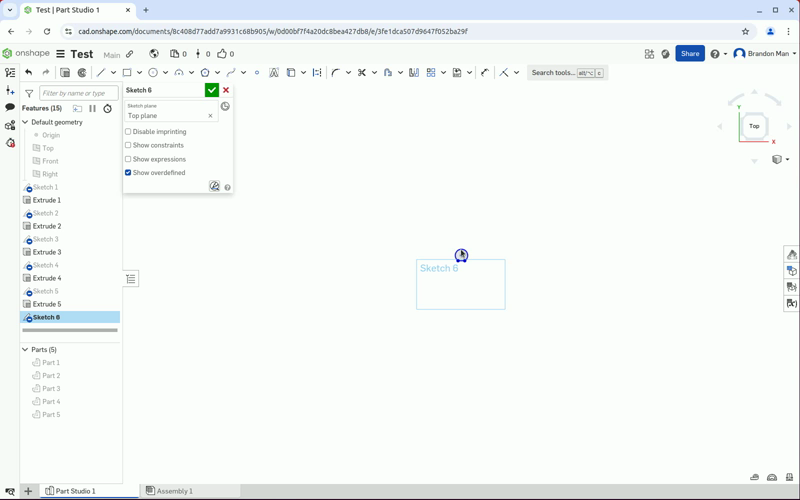
mouse_move(460, 250)
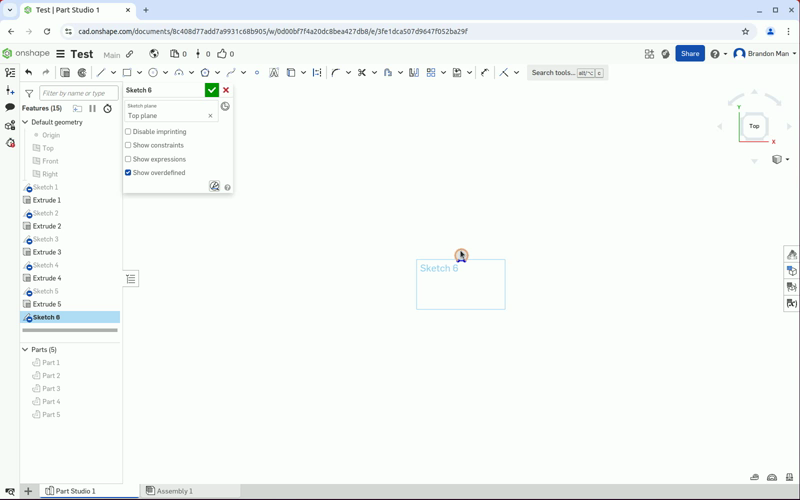
scroll(6)
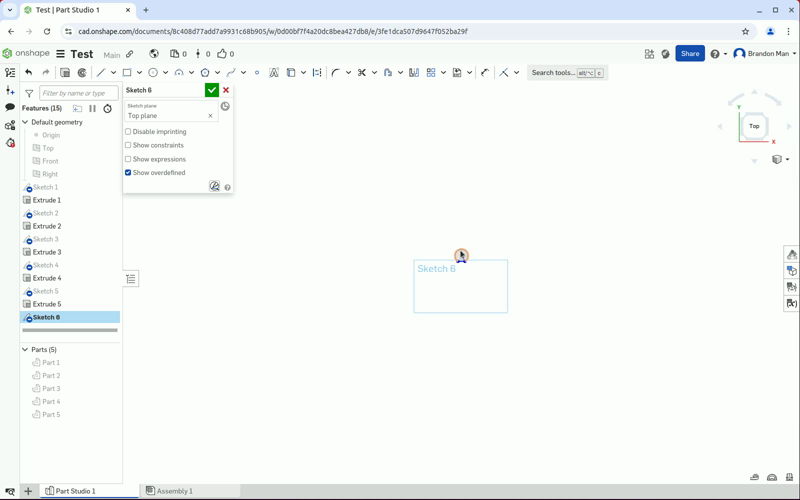
scroll(6)
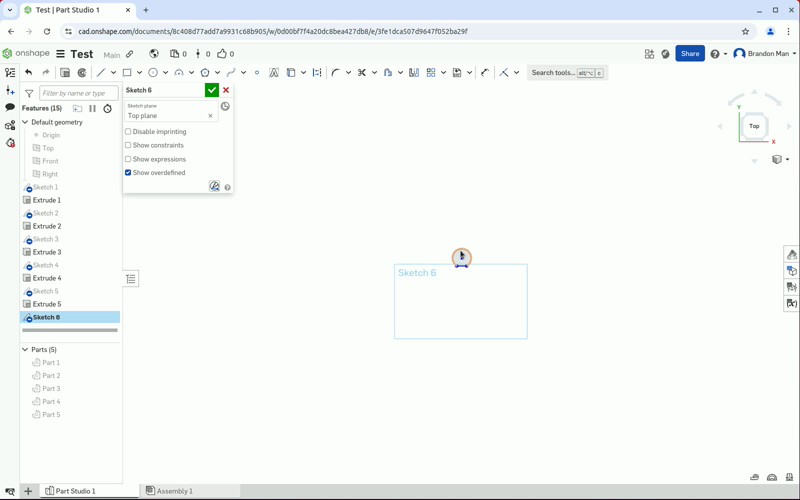
scroll(6)
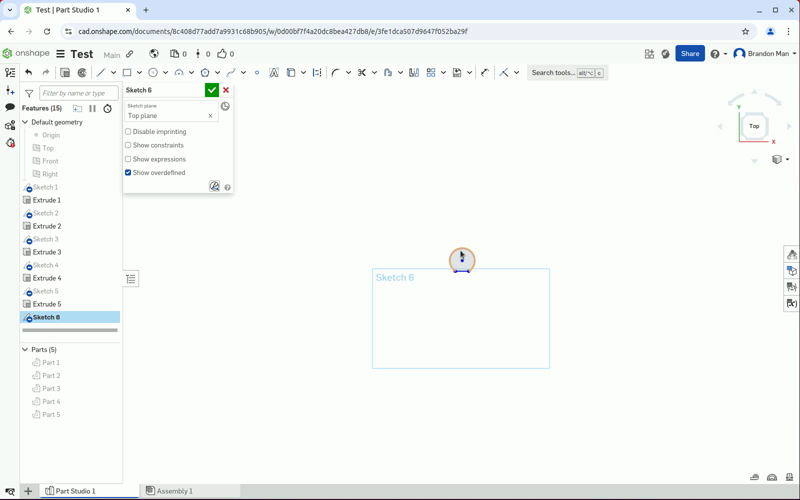
scroll(6)
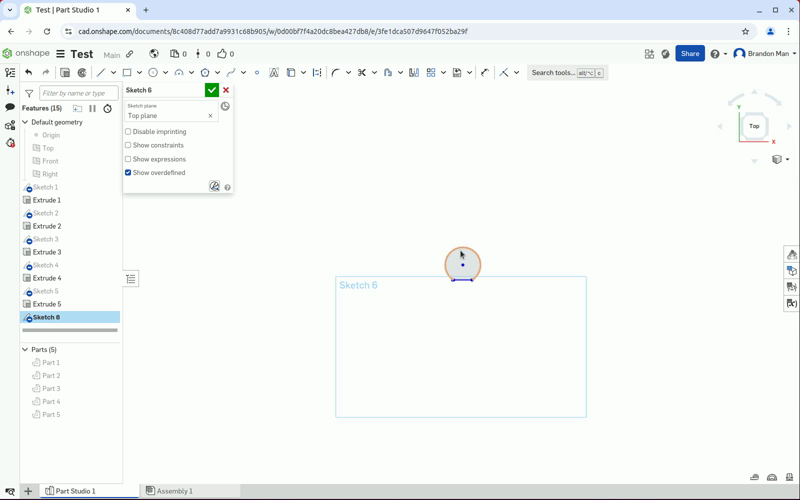
scroll(6)
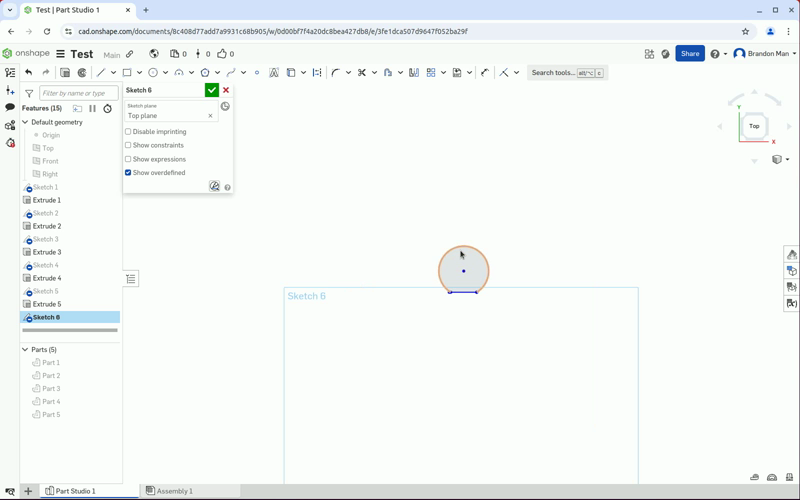
scroll(6)
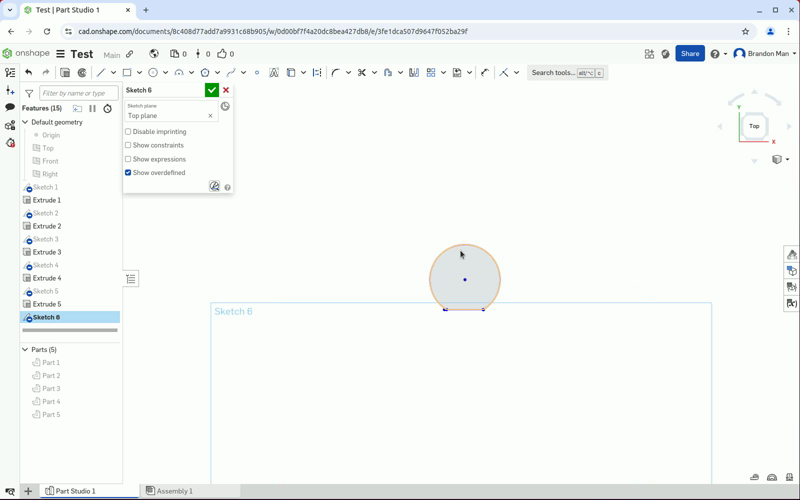
scroll(6)
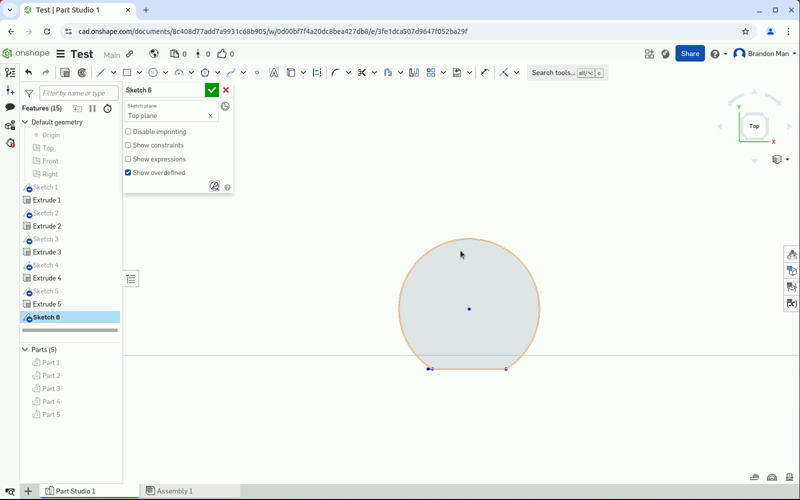
click(460, 250)
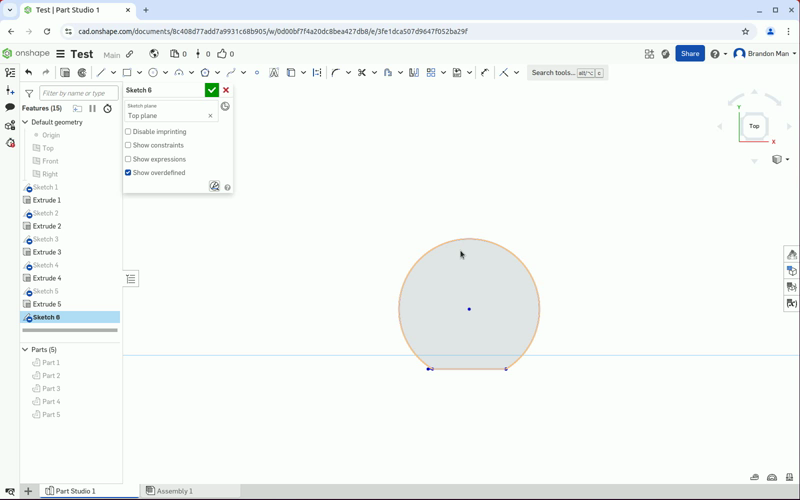
scroll(-6)
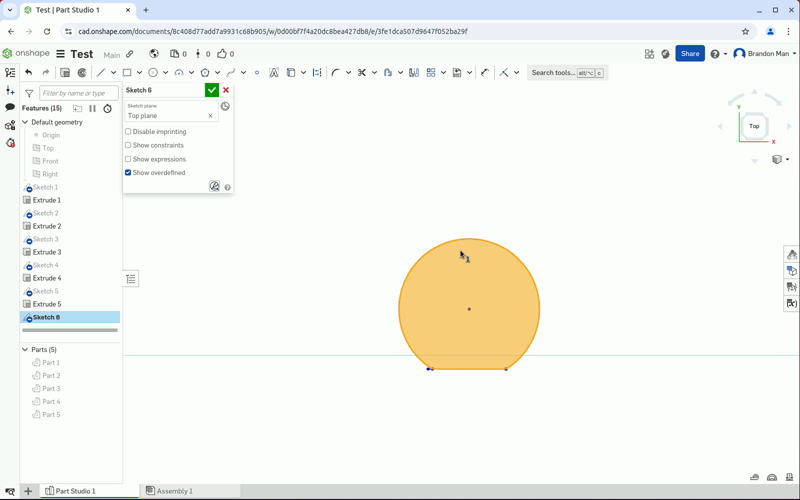
scroll(-6)
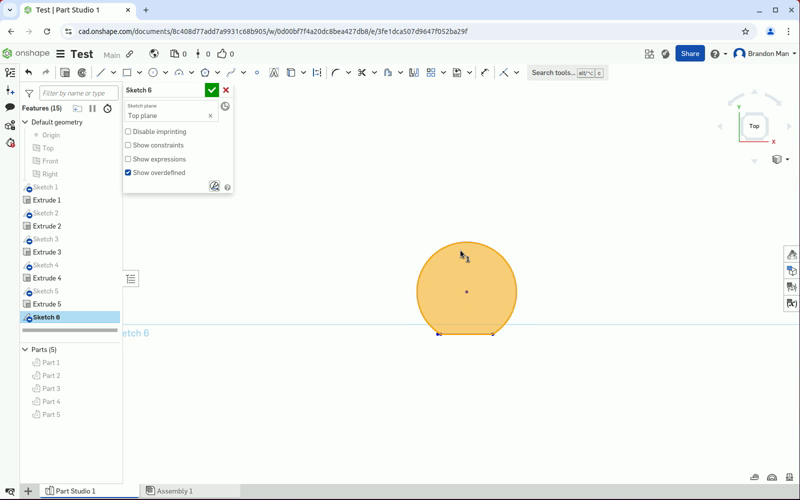
scroll(-6)
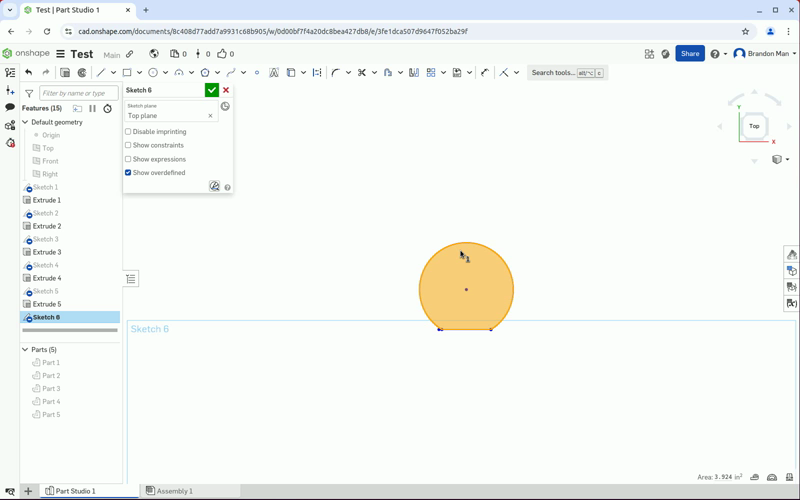
scroll(-6)
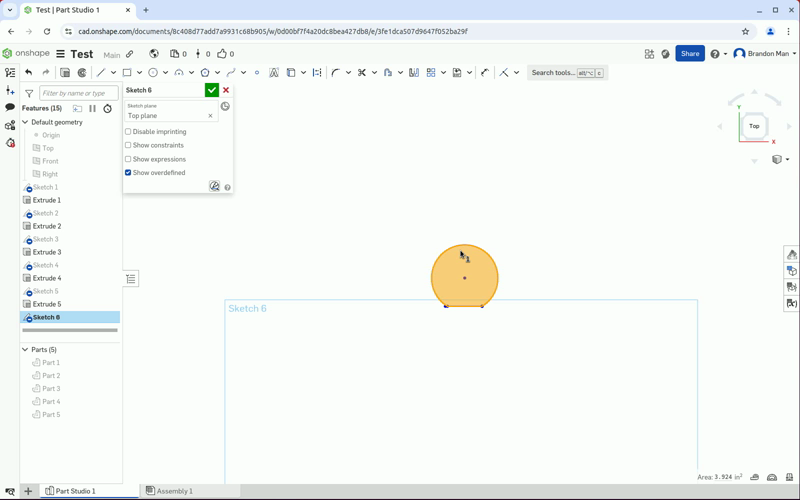
scroll(-6)
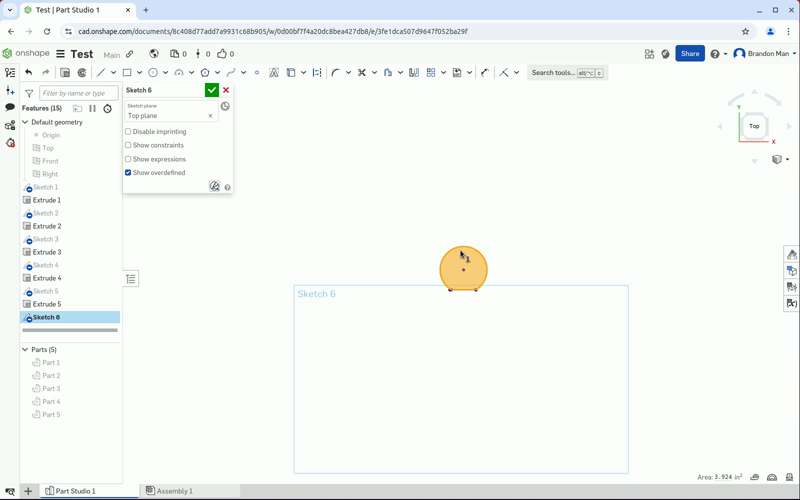
scroll(-6)
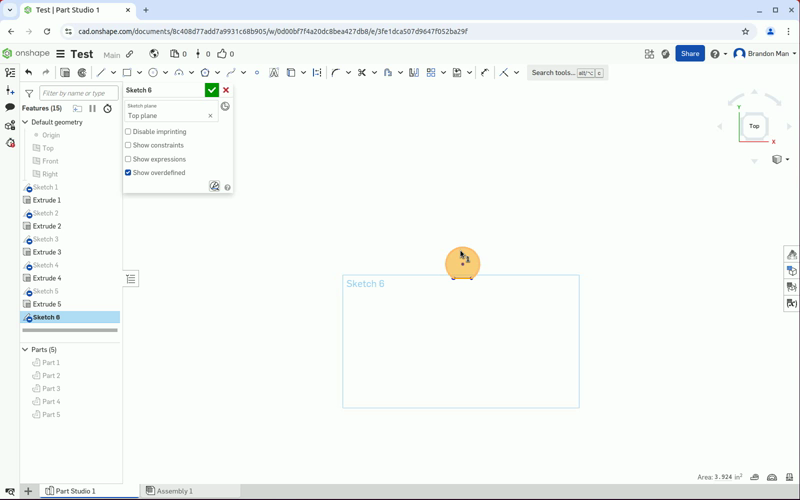
scroll(-6)
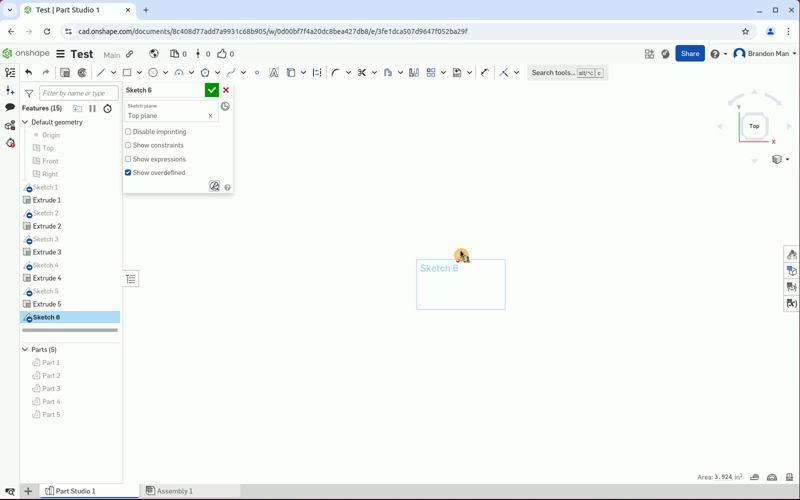
mouse_move(73, 352)
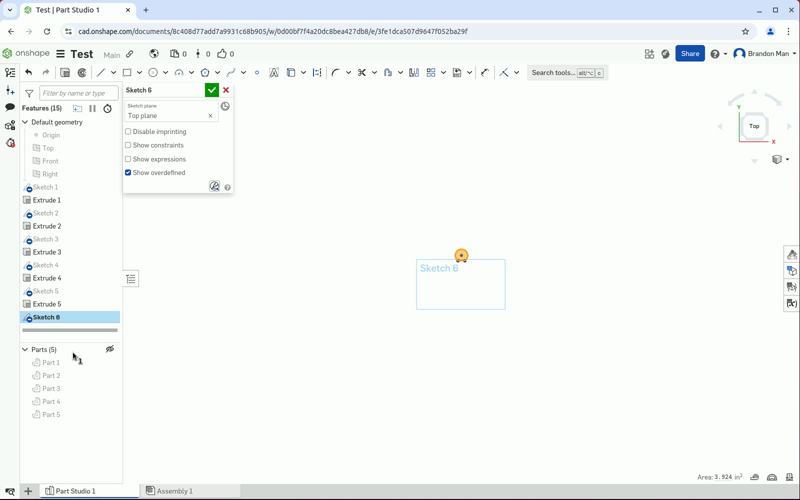
key(shift+y)
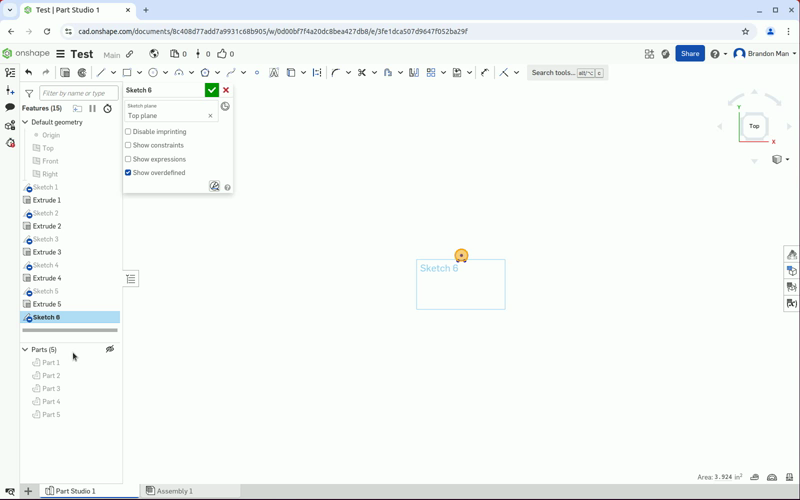
key(shift+e)
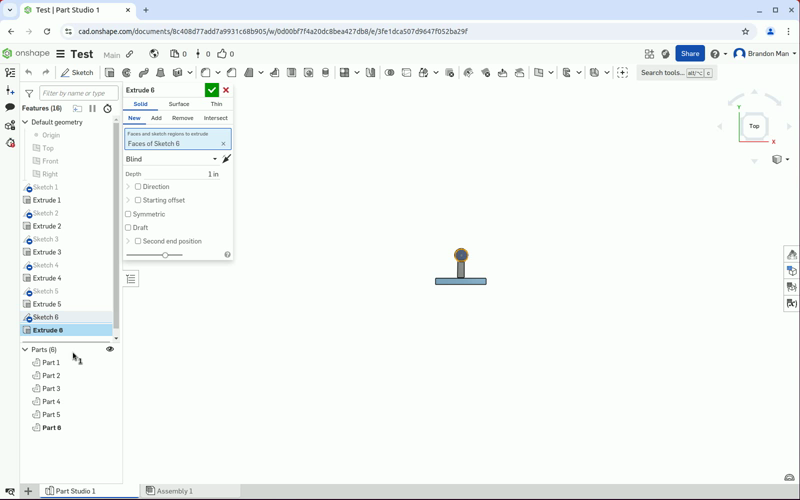
mouse_move(143, 106)
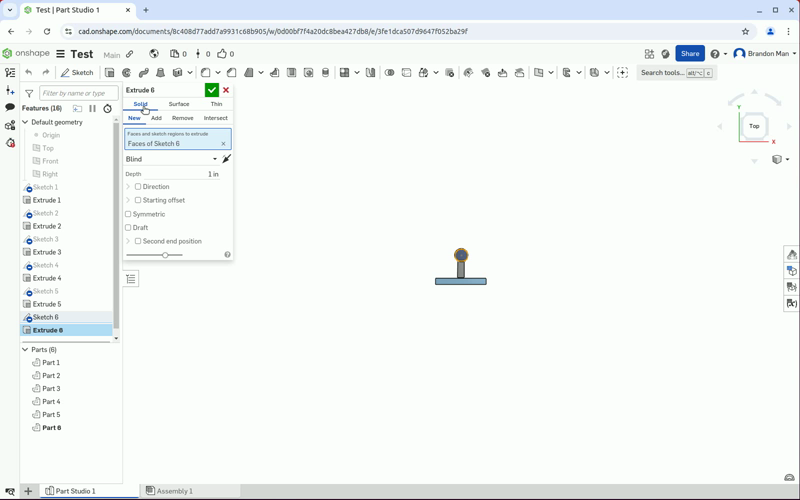
click(143, 106)
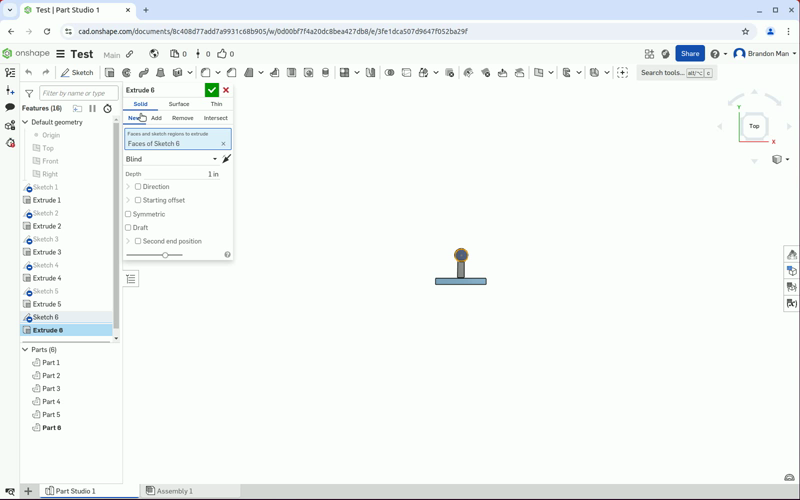
mouse_move(137, 120)
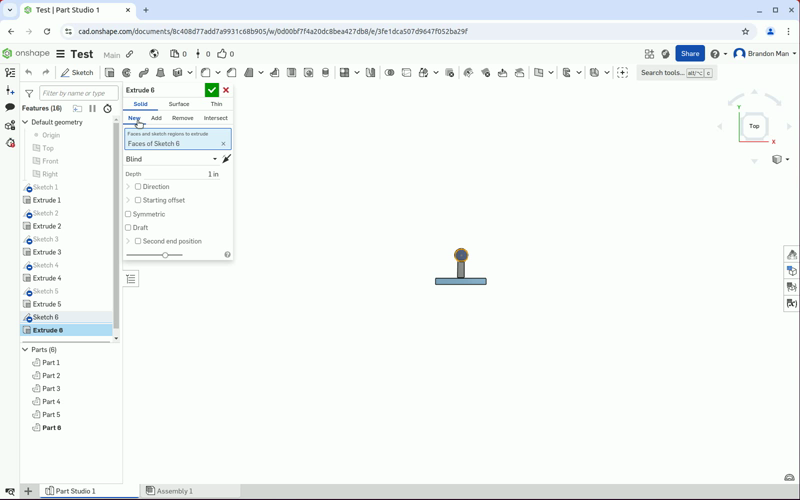
click(137, 120)
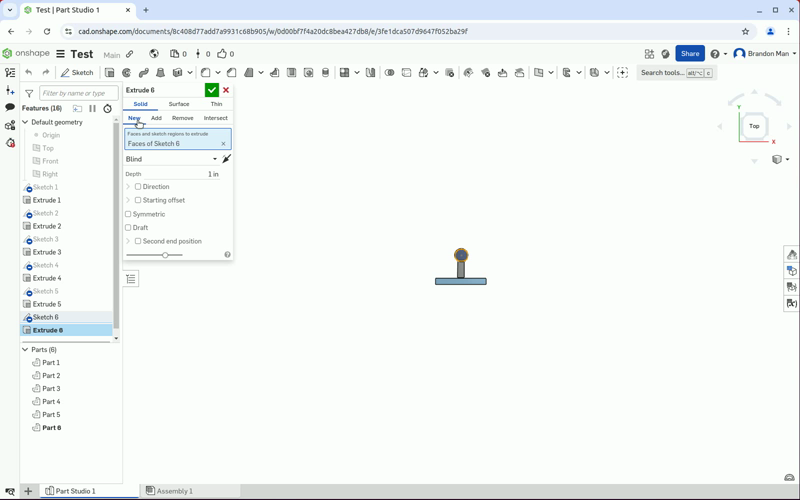
key(tab, 4)
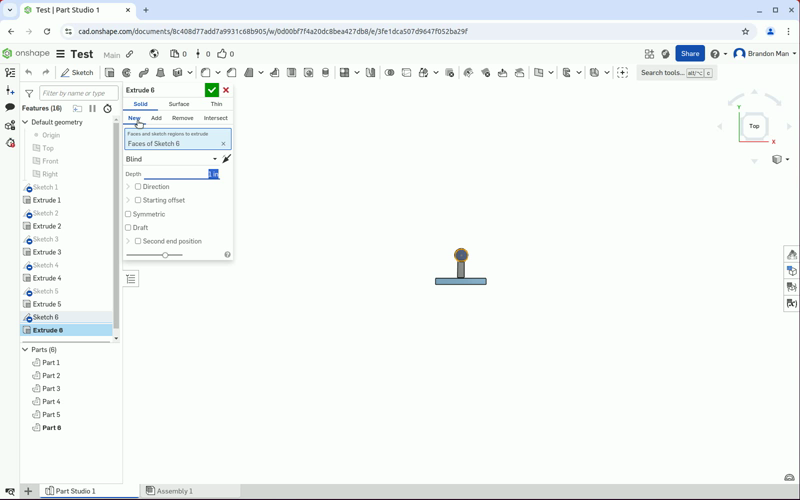
text(23.108)
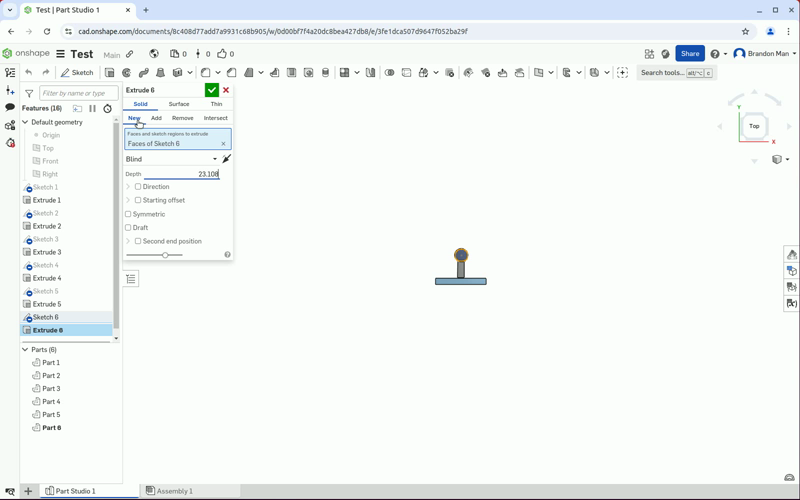
key(enter)
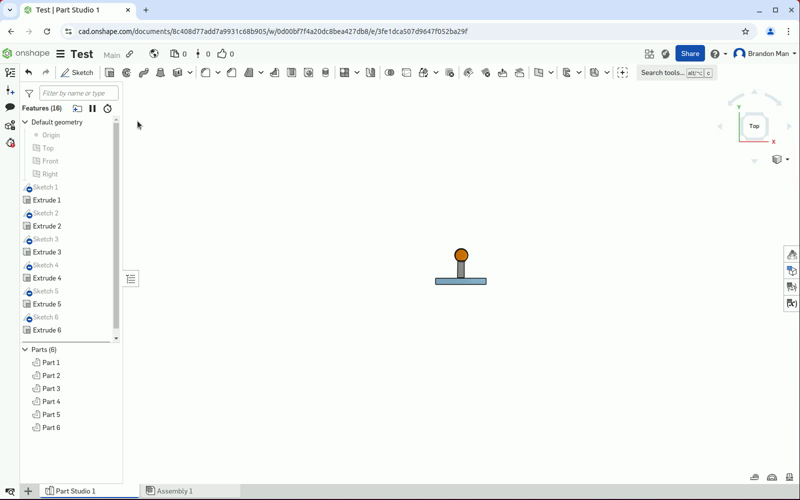
key(shift+h)
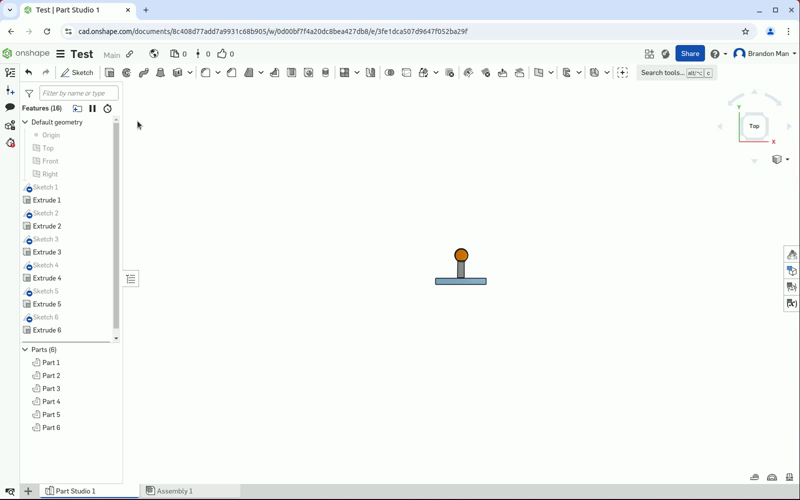
key(shift+h)
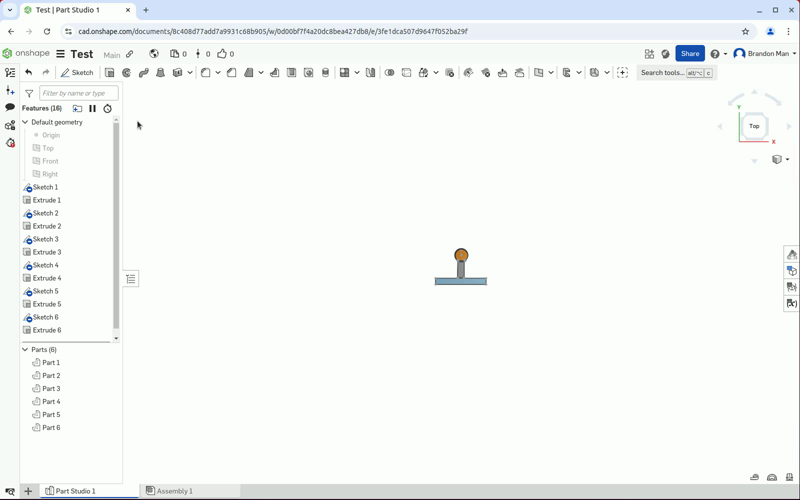
key(shift+7)
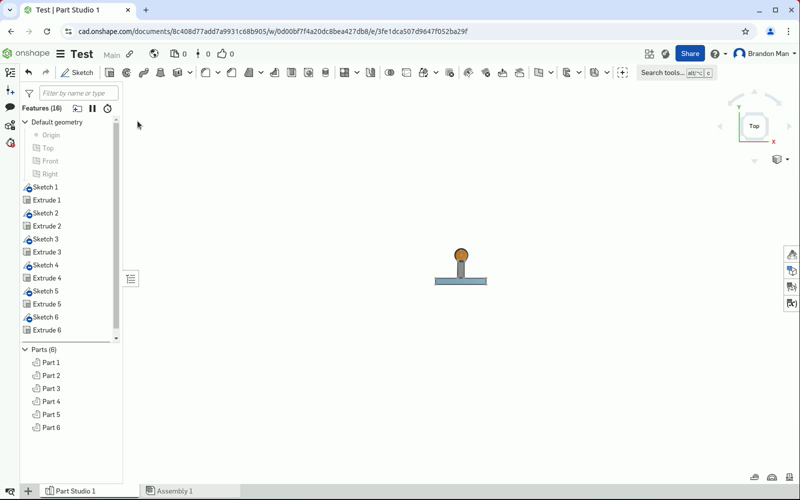
key(up, 3)
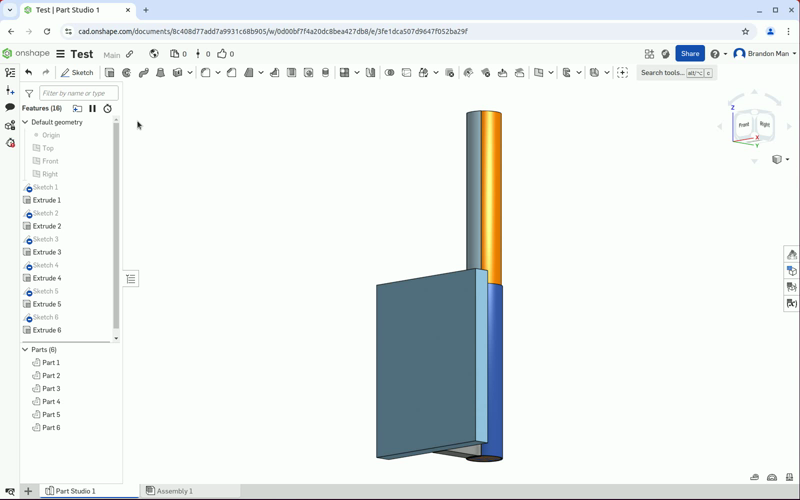
key(left, 3)
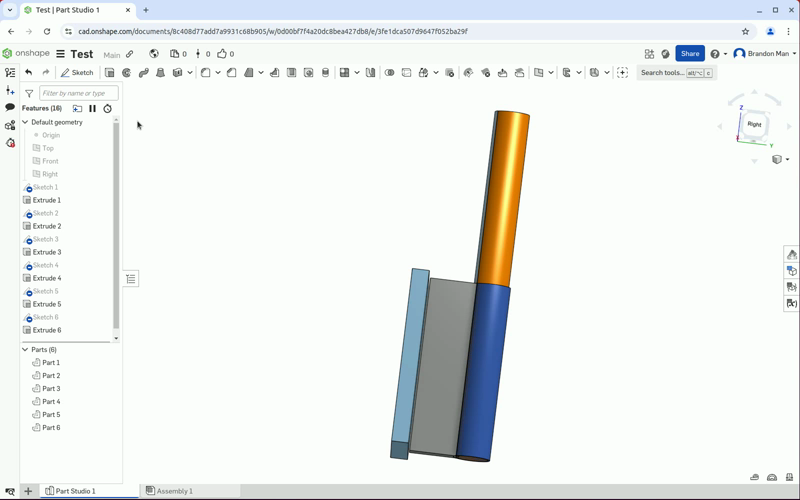
key(right, 3)
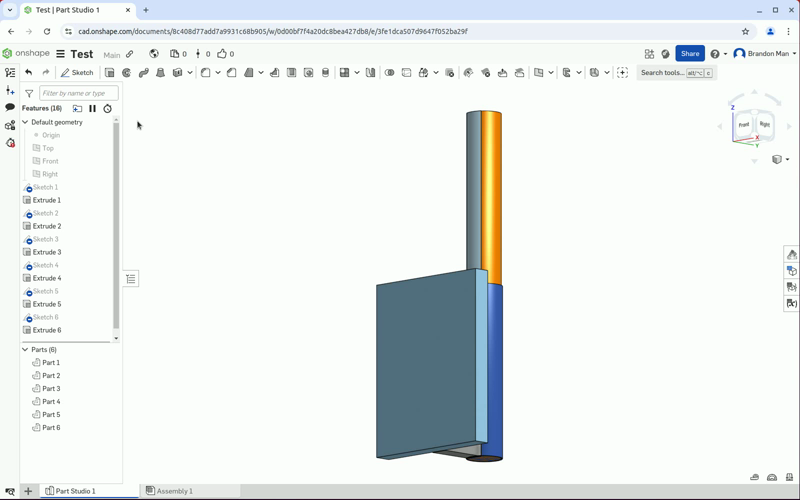
key(down, 3)
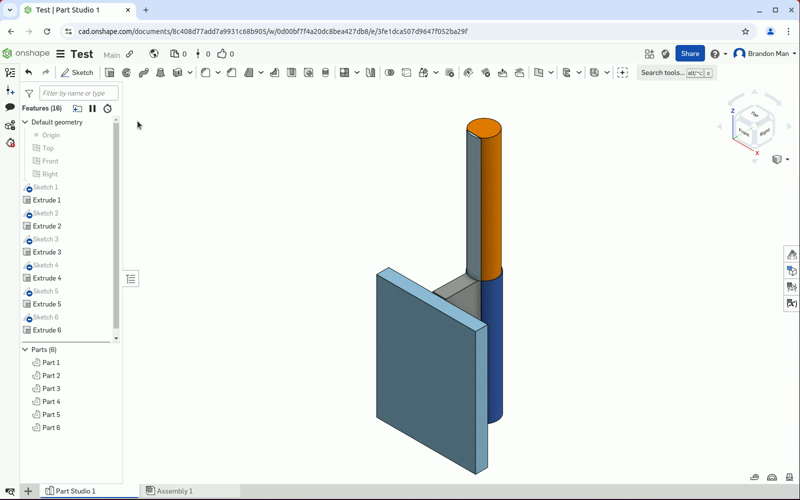
mouse_move(69, 189)
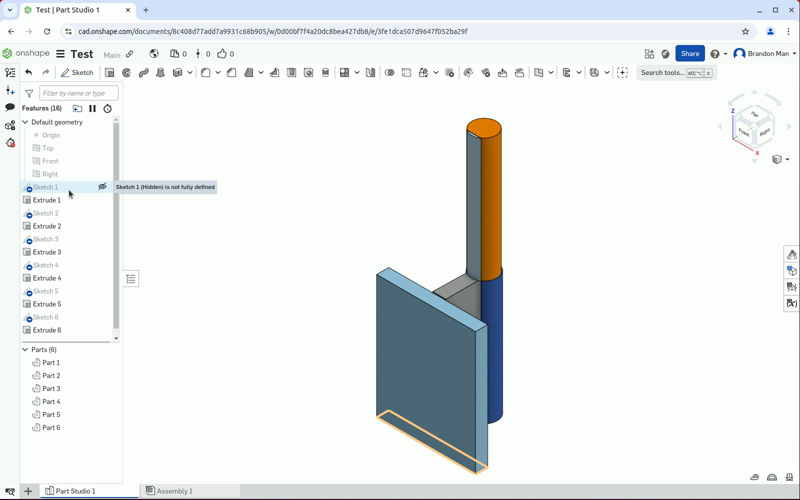
click(69, 189)